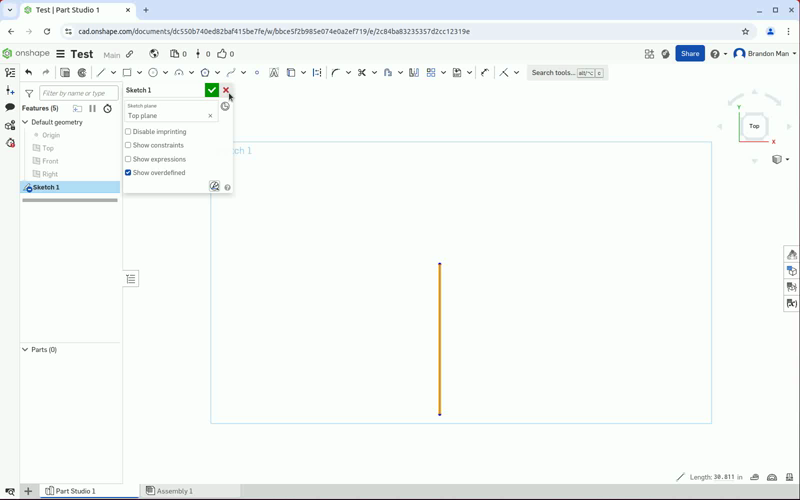
key(shift+h)
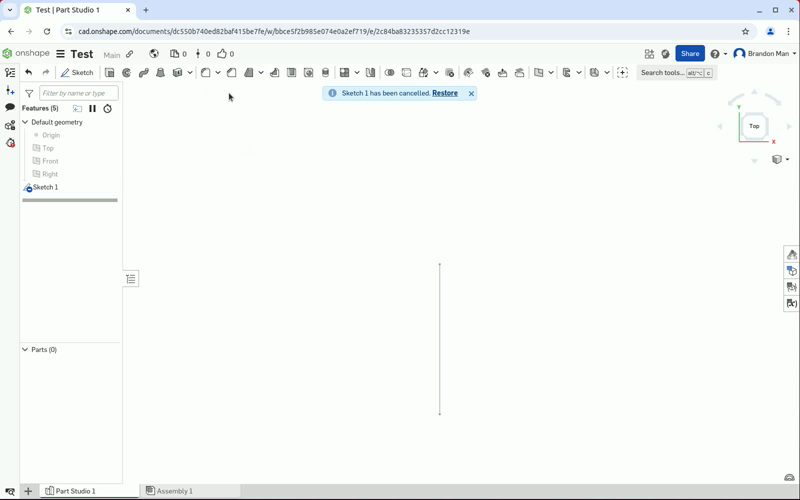
key(shift+s)
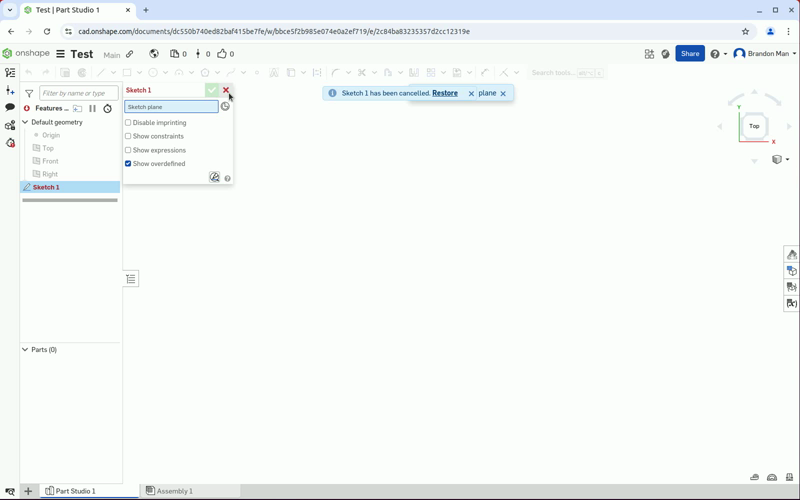
mouse_move(73, 150)
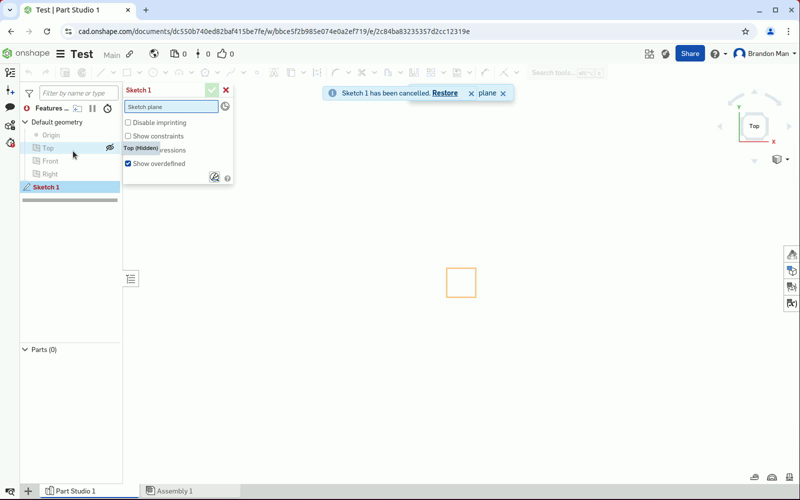
click(73, 150)
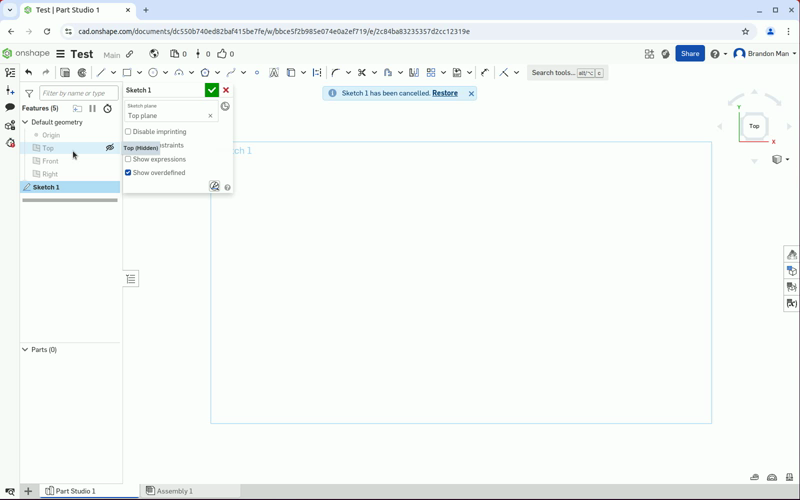
mouse_move(73, 352)
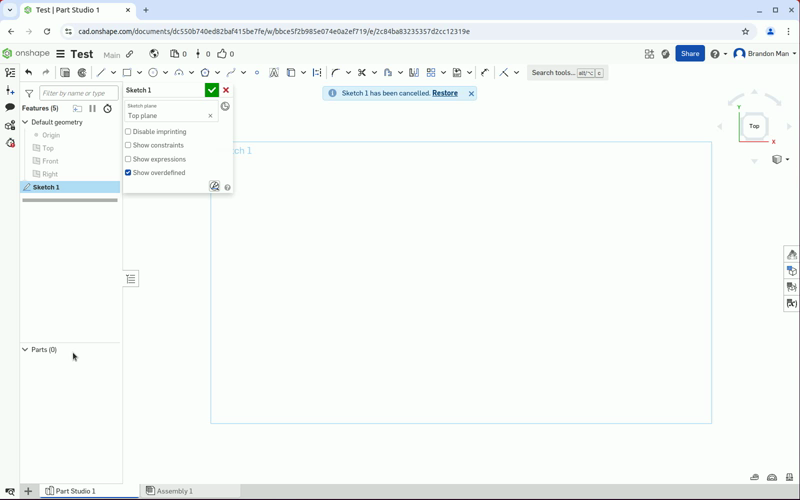
key(y)
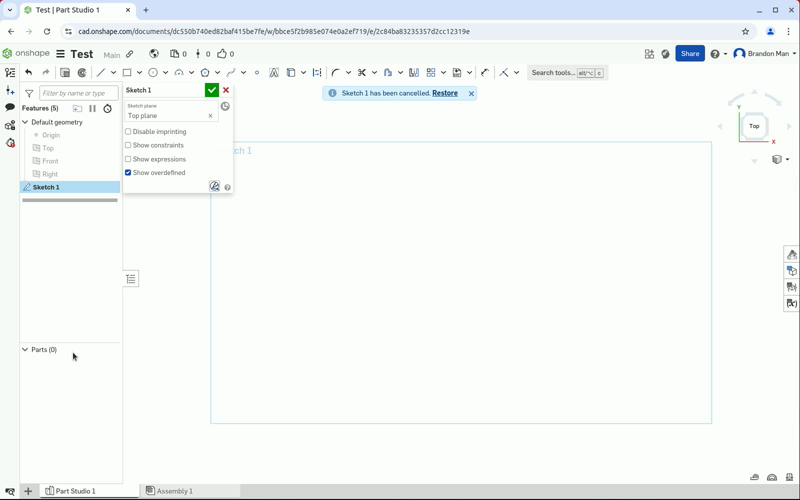
key(a)
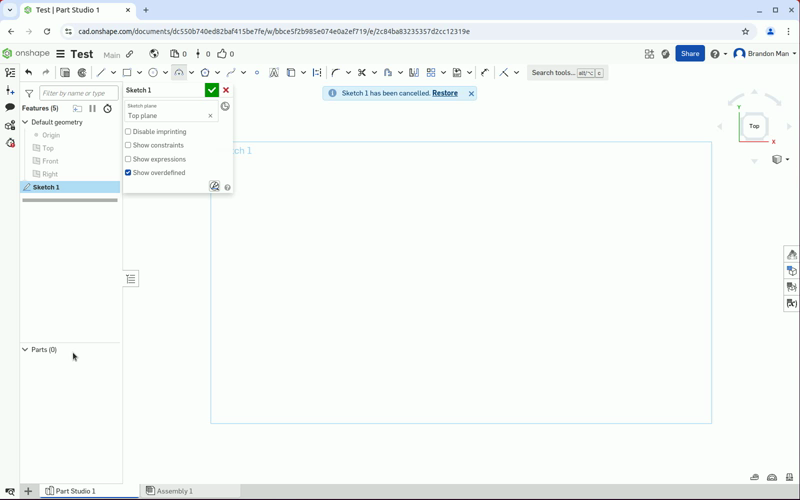
key_down(shift)
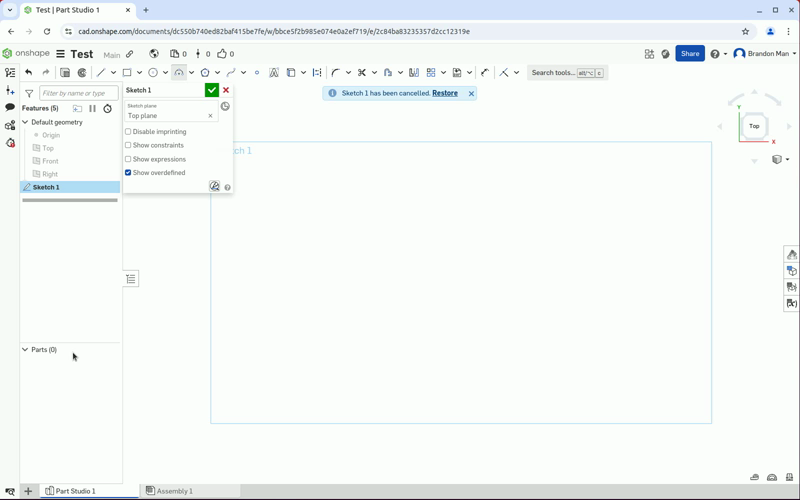
mouse_move(511, 282)
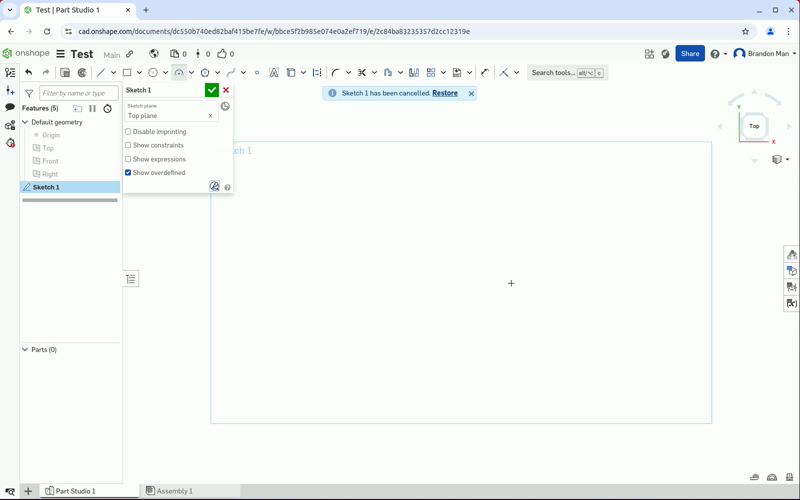
click(511, 282)
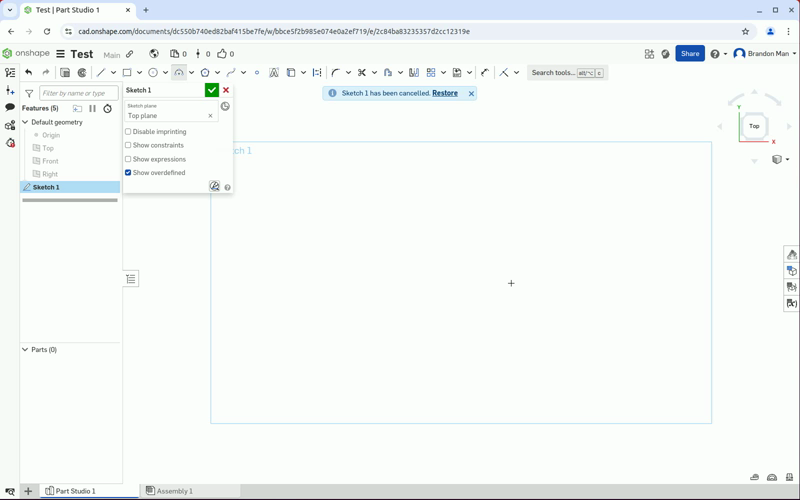
key_up(shift)
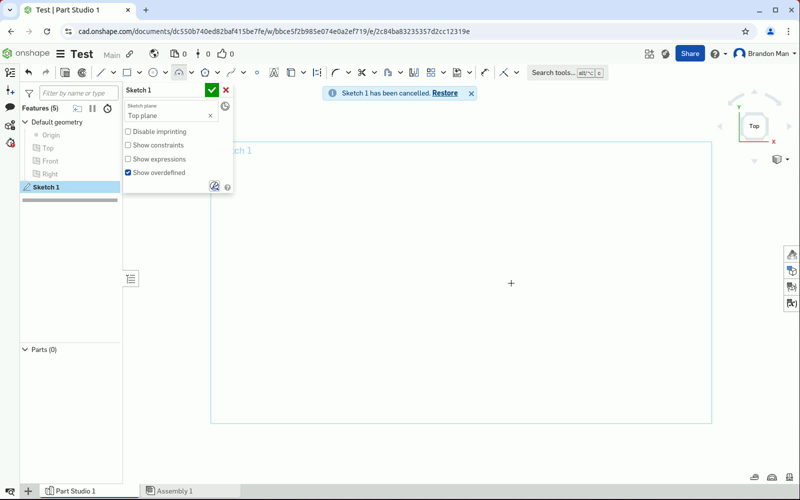
key_down(shift)
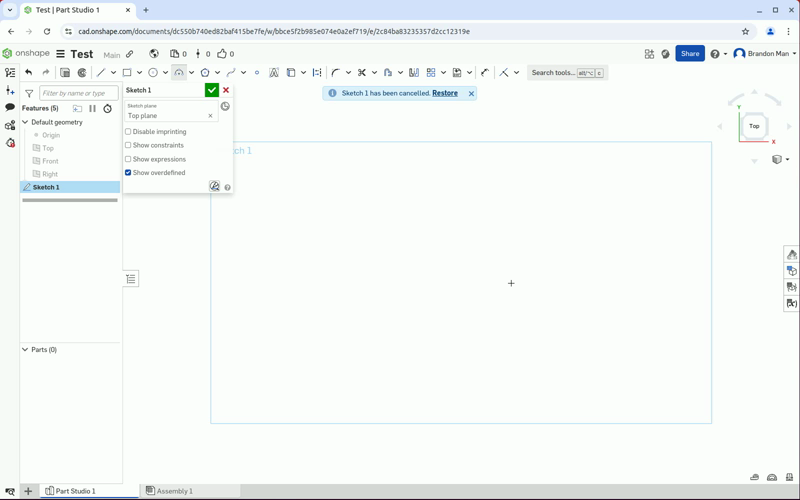
mouse_move(511, 245)
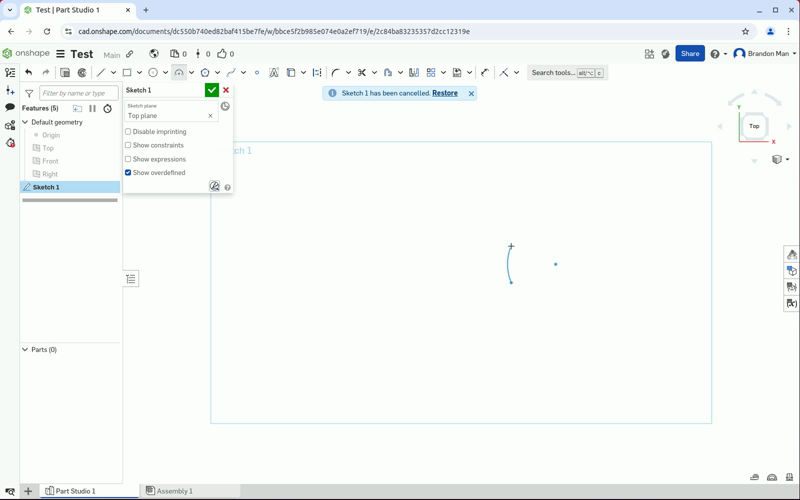
click(511, 245)
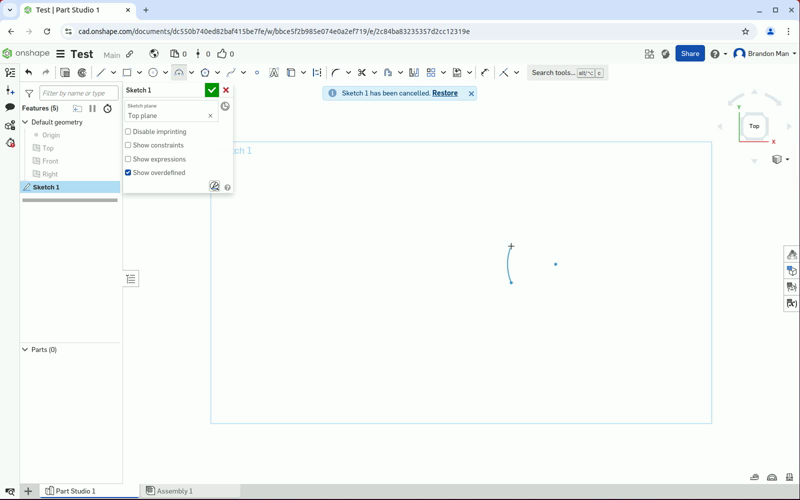
mouse_move(529, 264)
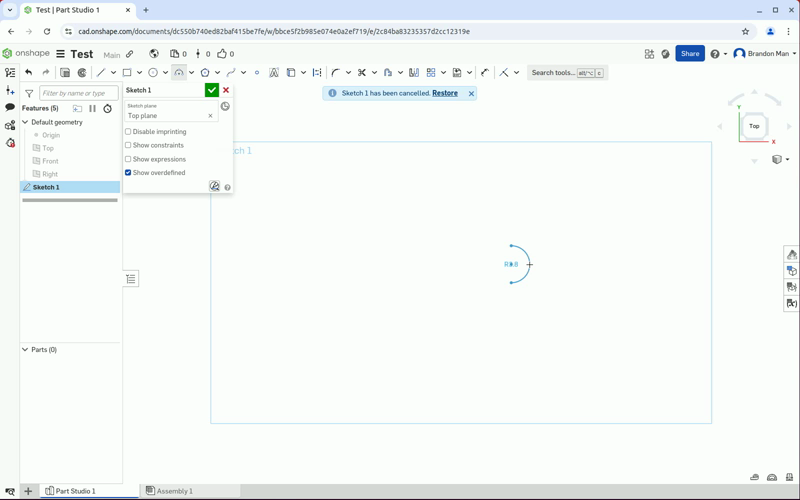
click(529, 264)
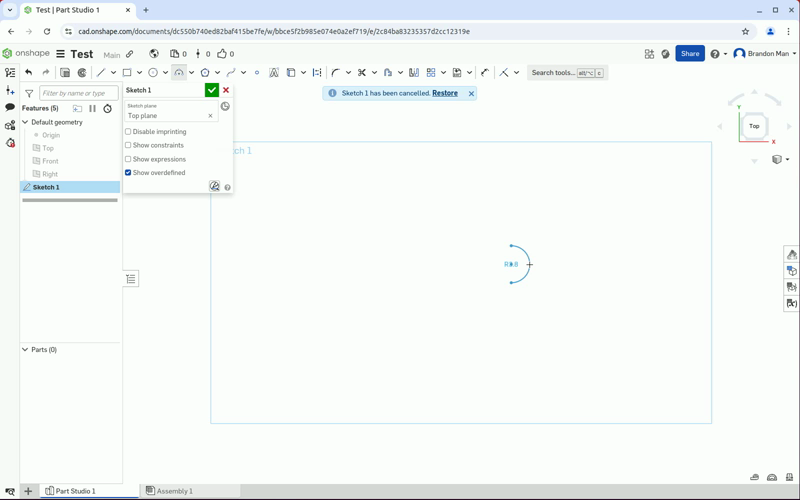
key_up(shift)
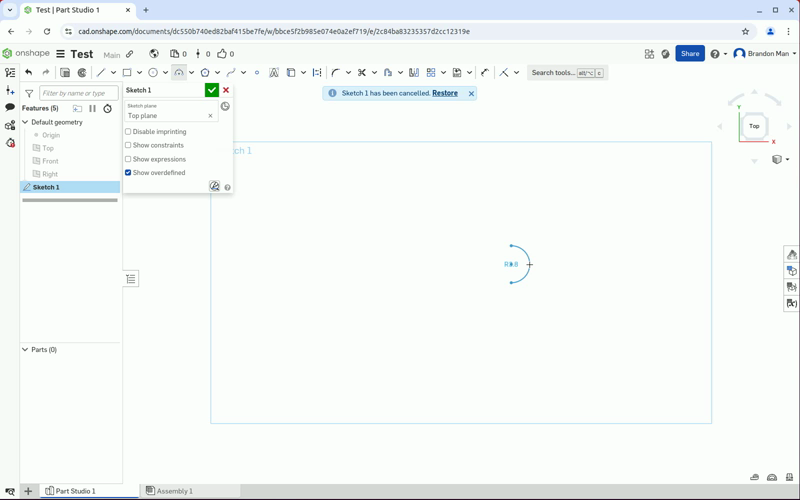
key(esc)
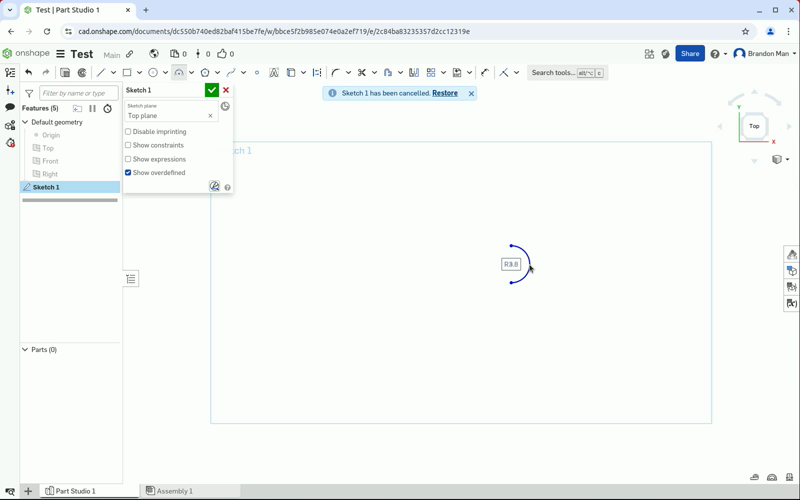
key(l)
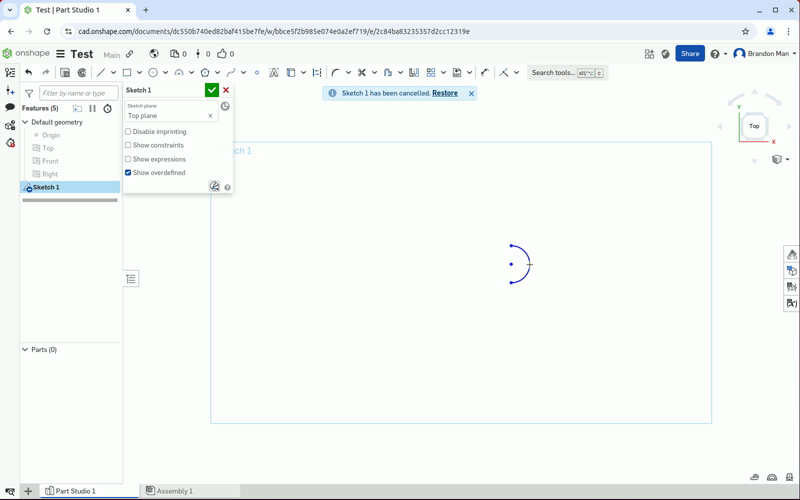
mouse_move(511, 245)
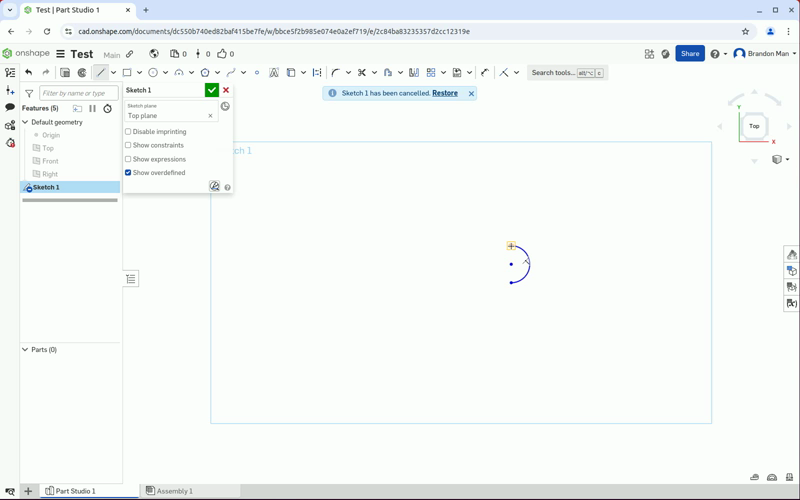
click(511, 245)
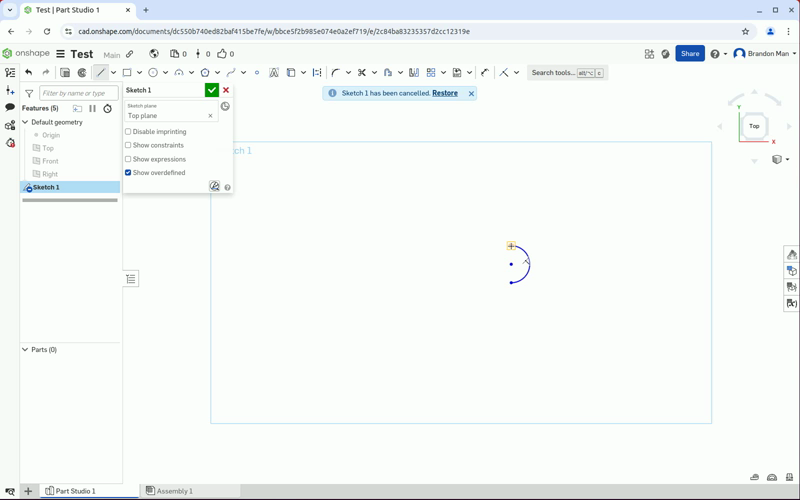
key_down(shift)
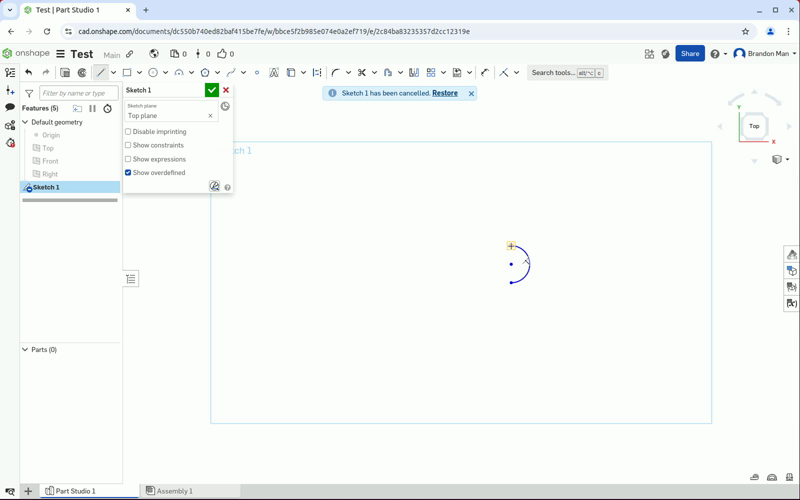
mouse_move(541, 245)
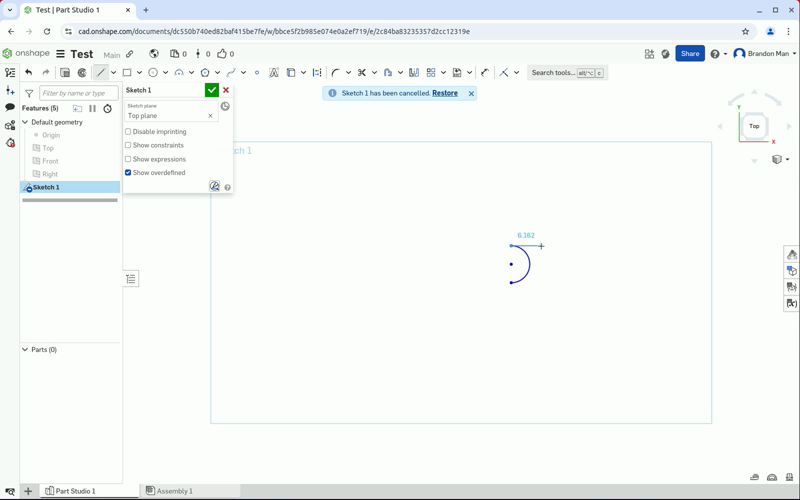
mouse_move(511, 255)
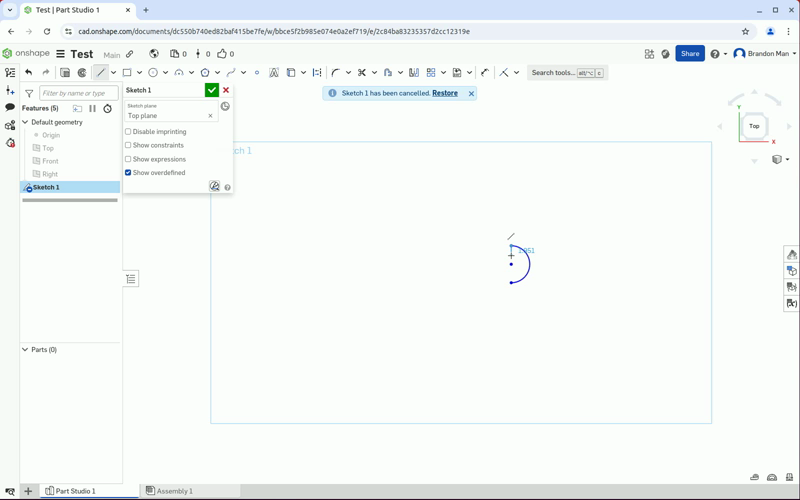
click(511, 255)
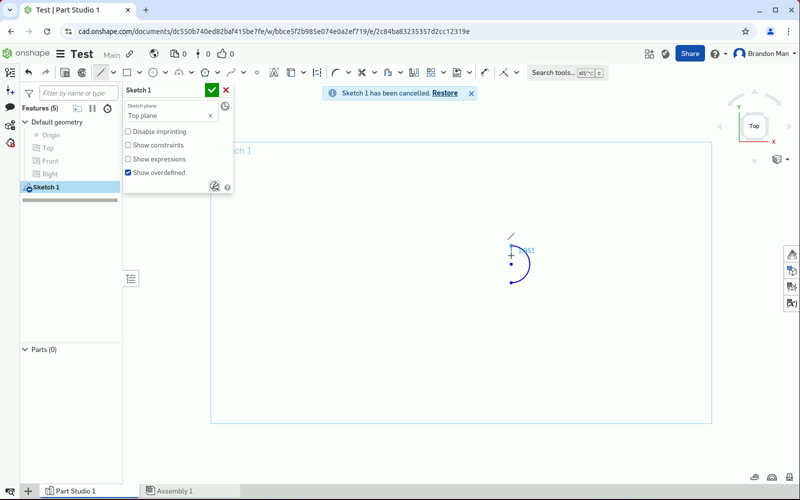
key_up(shift)
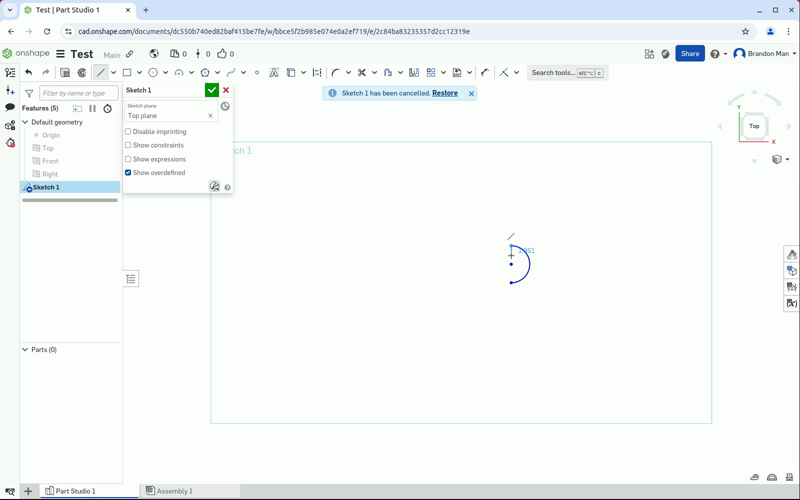
key(esc)
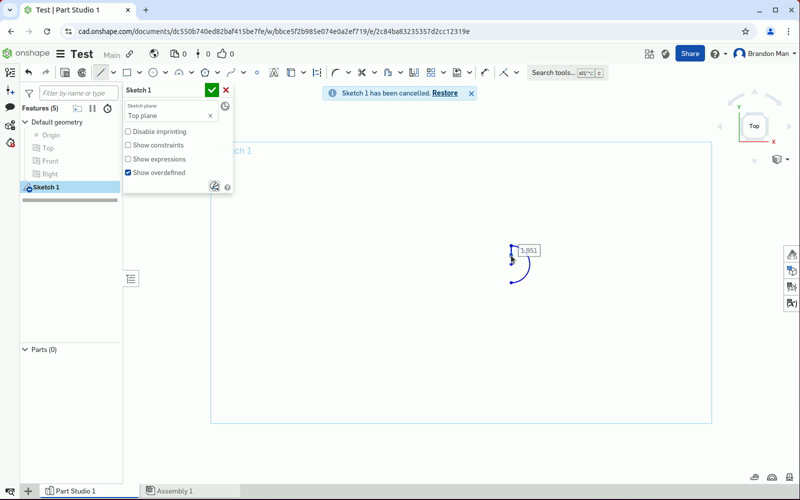
key(a)
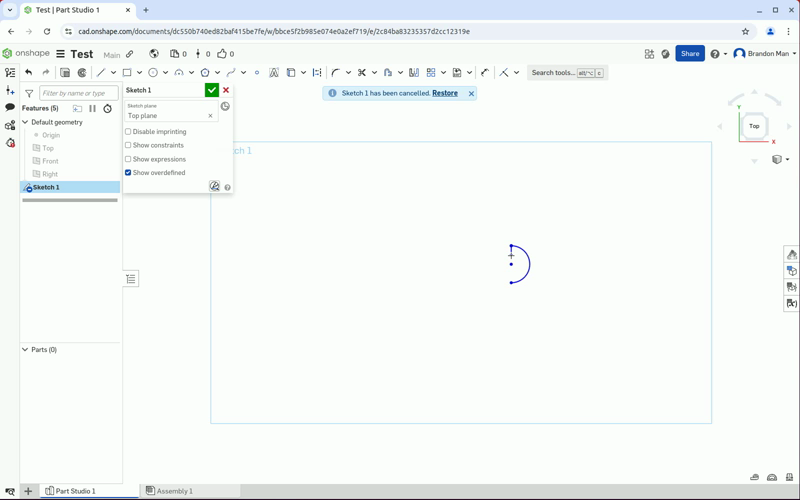
mouse_move(511, 255)
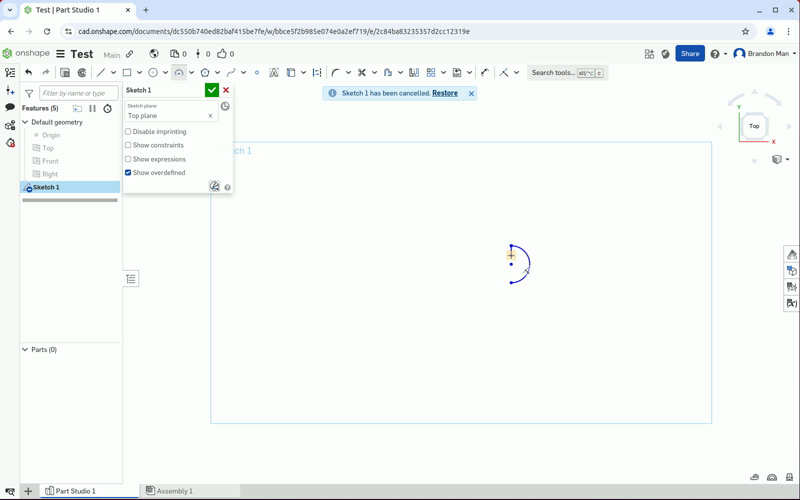
click(511, 255)
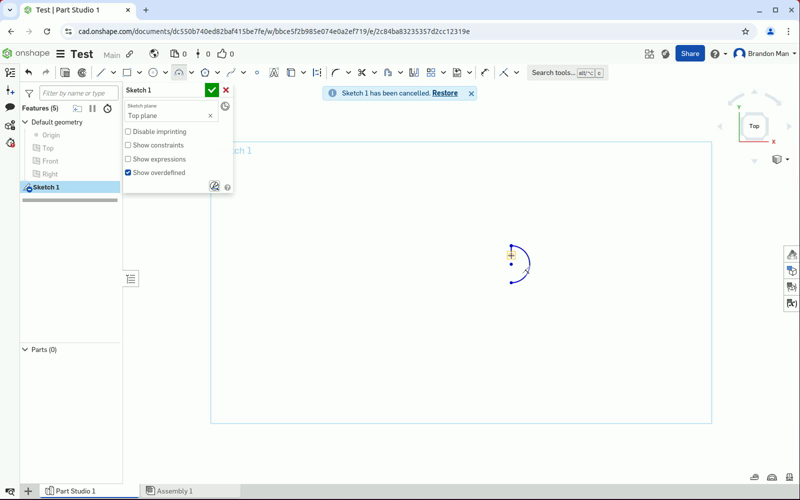
key_down(shift)
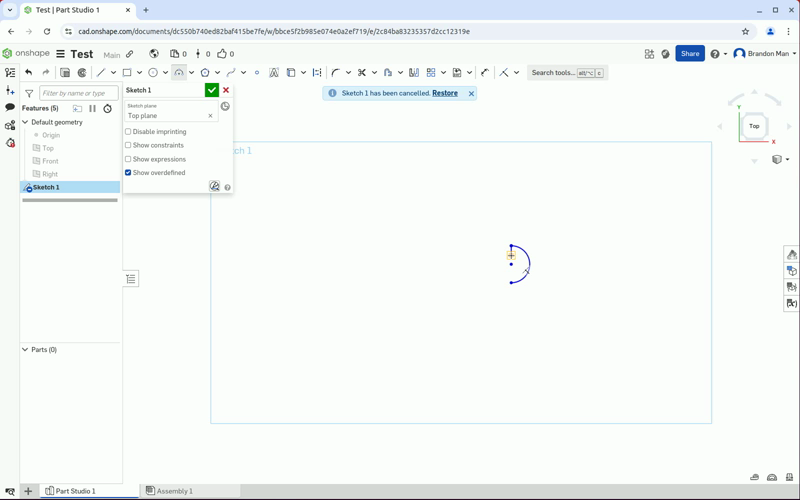
mouse_move(511, 273)
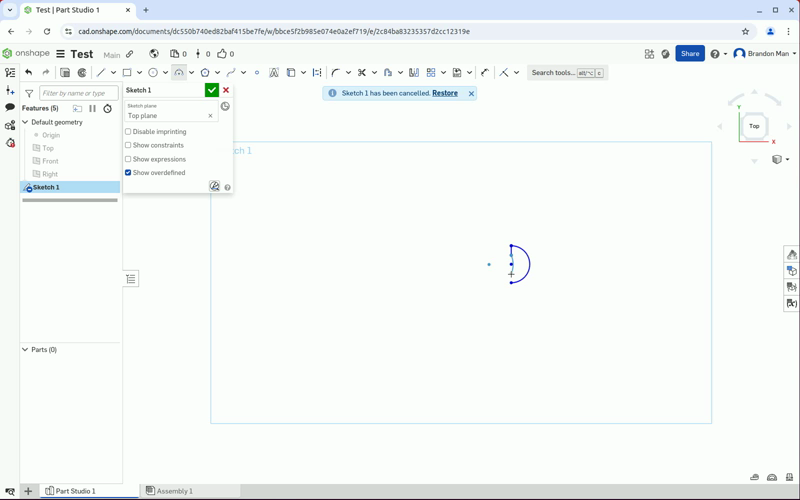
click(511, 273)
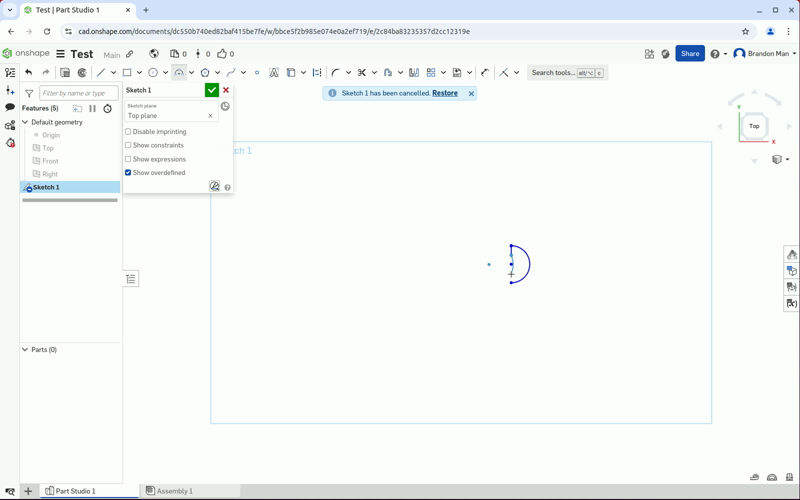
mouse_move(520, 264)
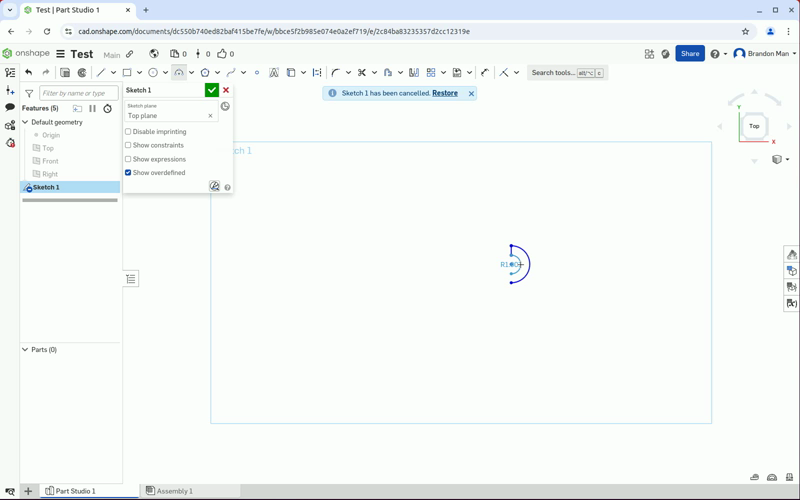
click(520, 264)
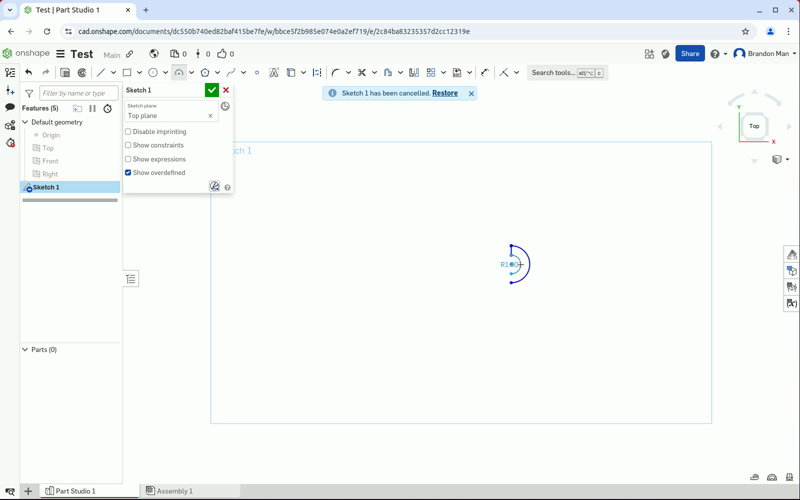
key_up(shift)
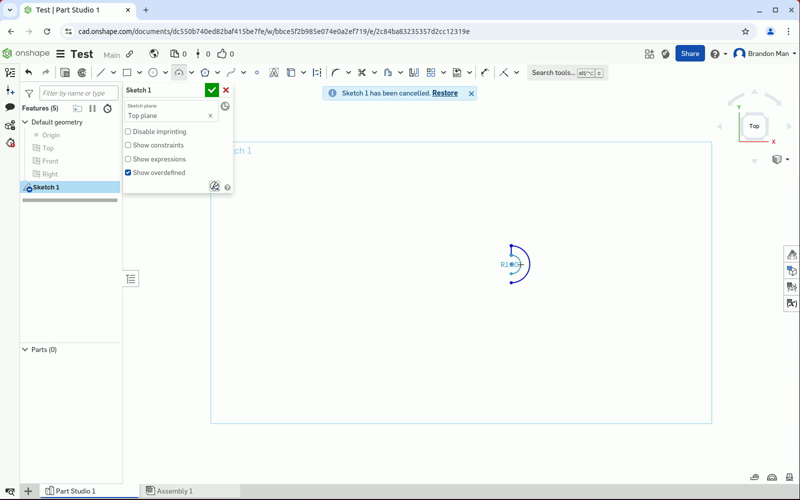
key(esc)
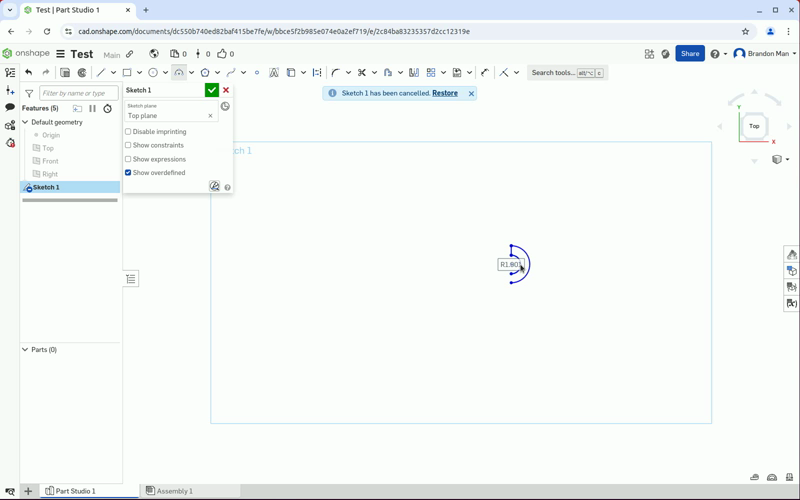
key(l)
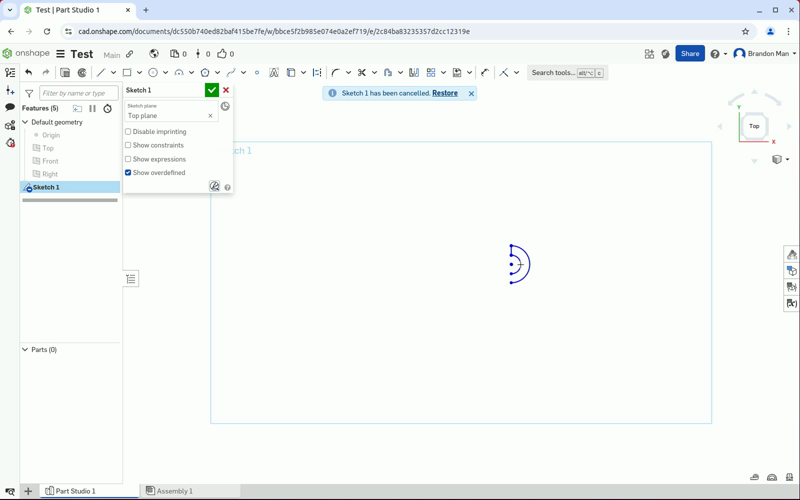
mouse_move(511, 273)
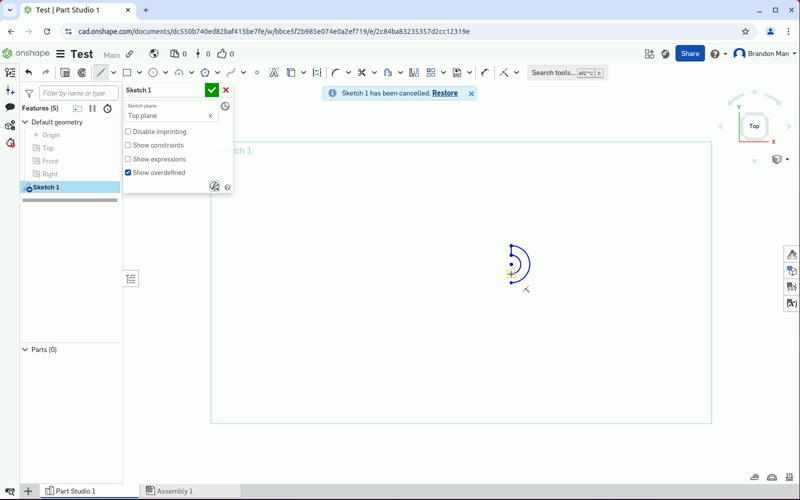
click(511, 273)
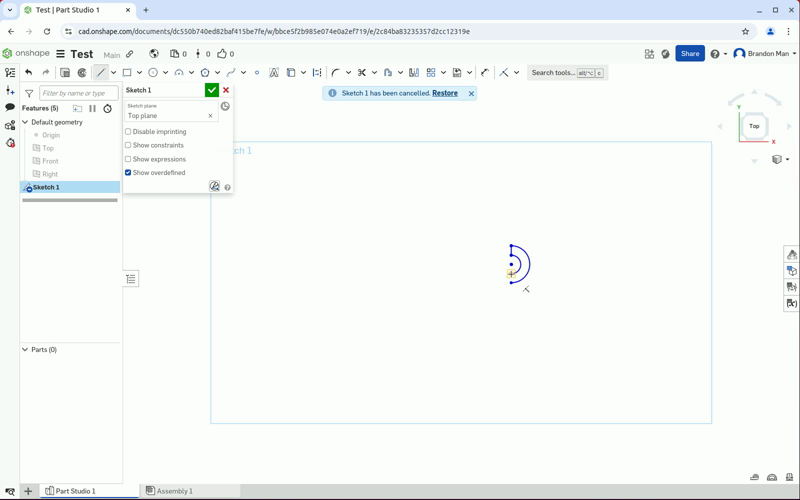
mouse_move(541, 273)
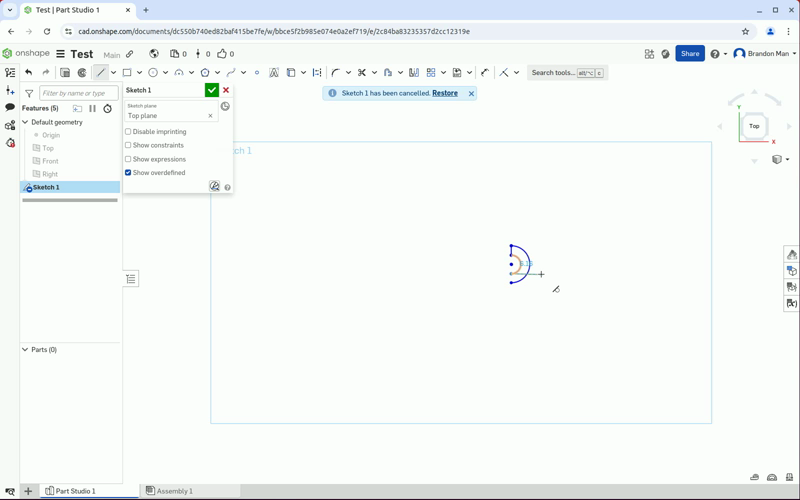
key_down(shift)
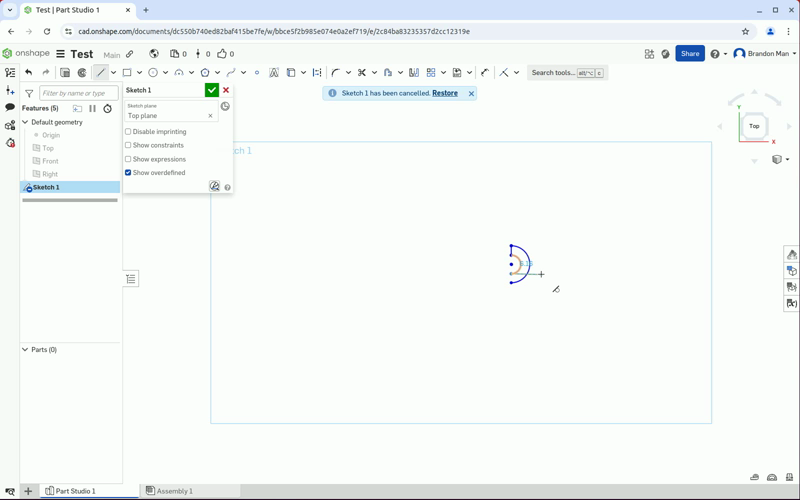
mouse_move(511, 282)
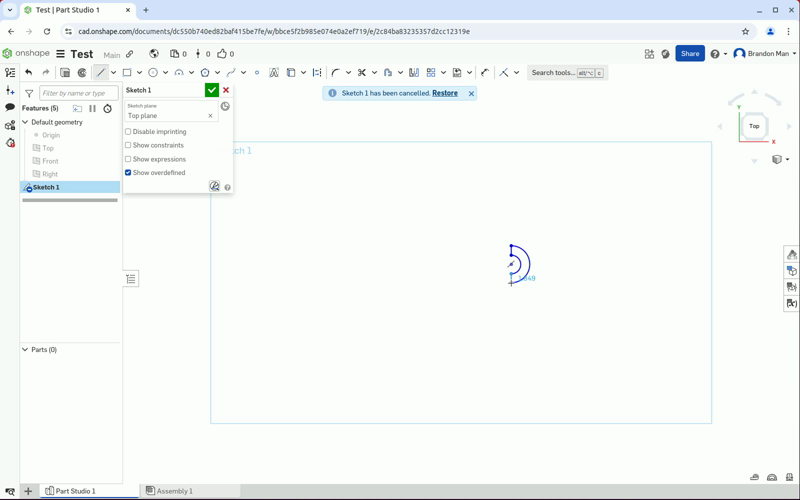
key_up(shift)
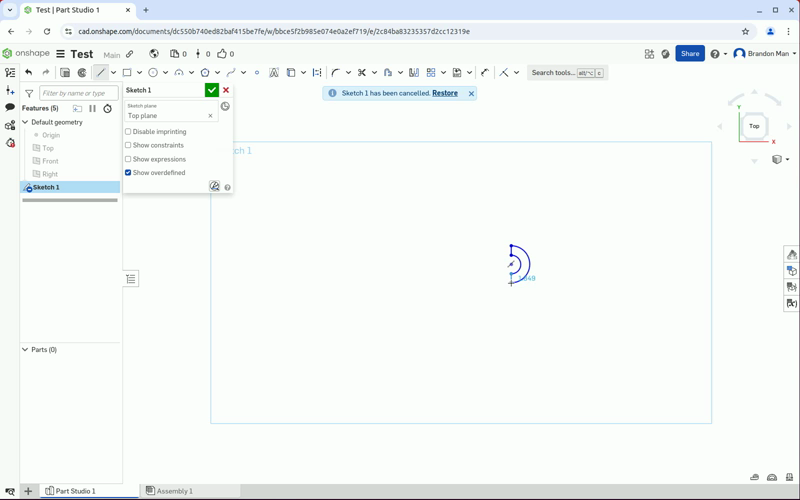
click(511, 282)
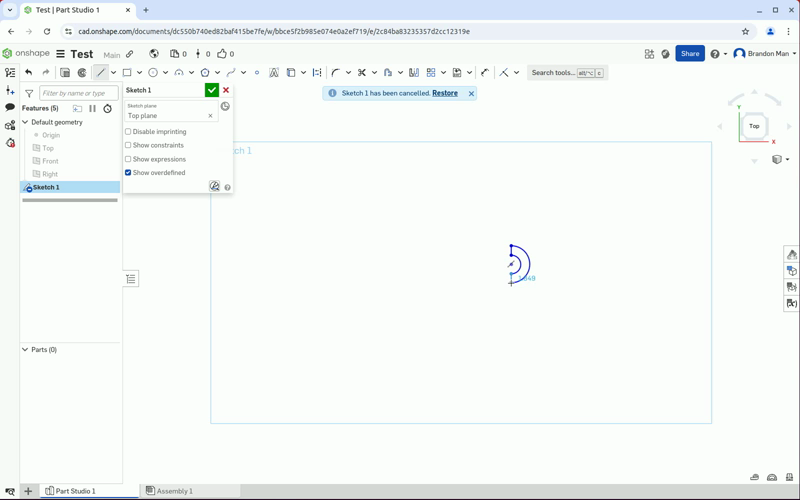
key(esc)
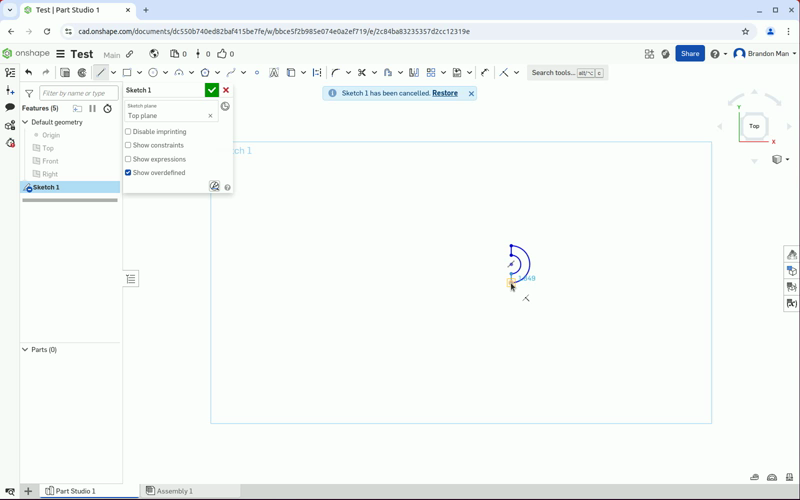
mouse_move(517, 261)
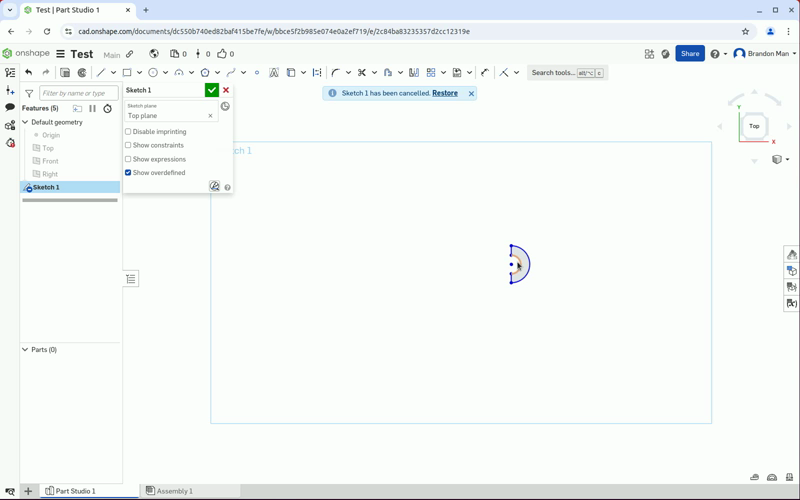
scroll(6)
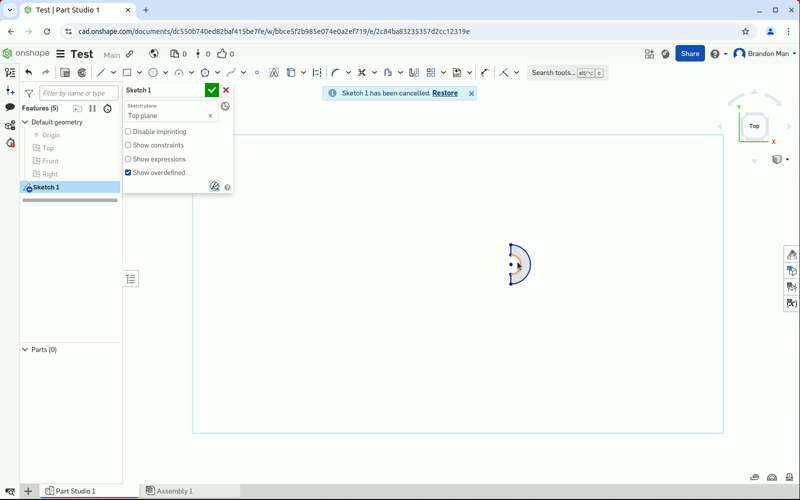
scroll(6)
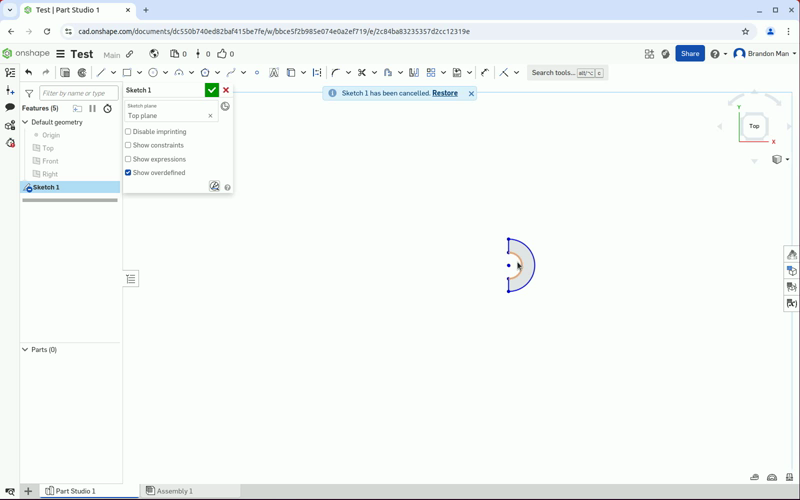
scroll(6)
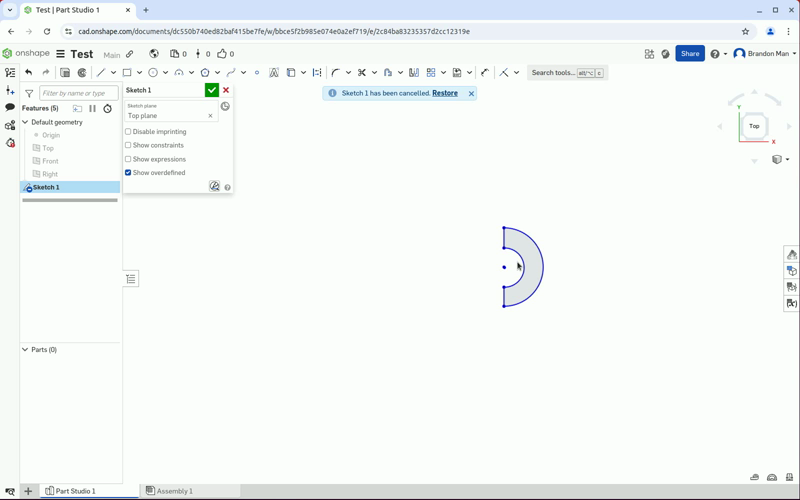
scroll(6)
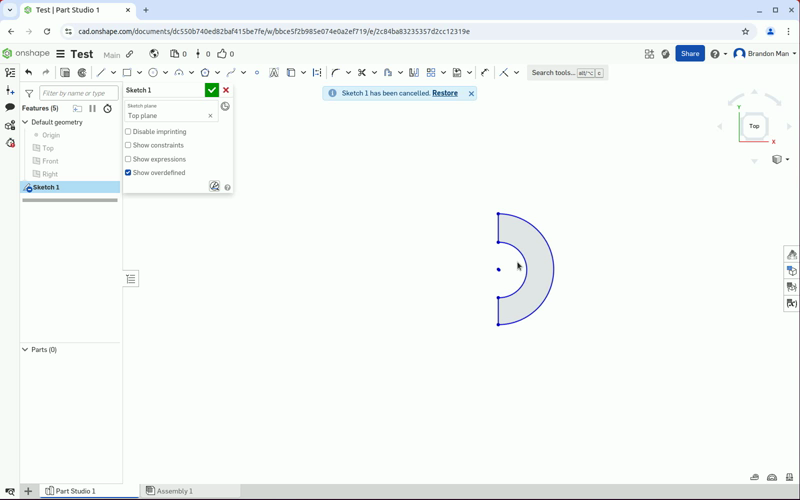
scroll(6)
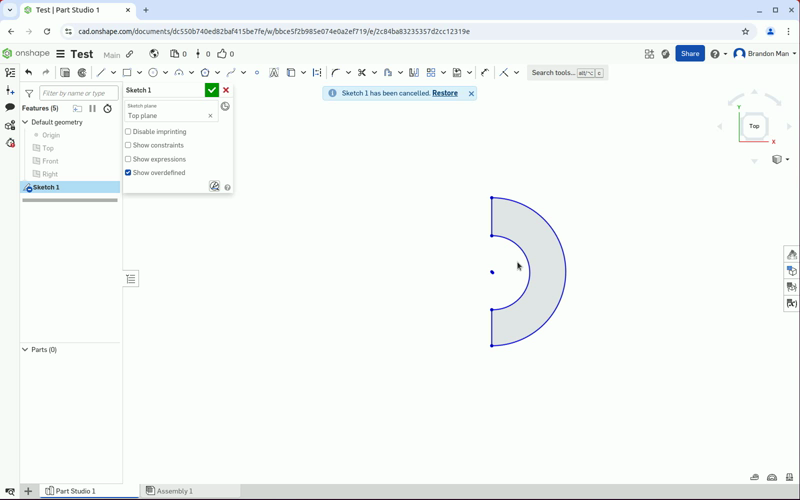
scroll(6)
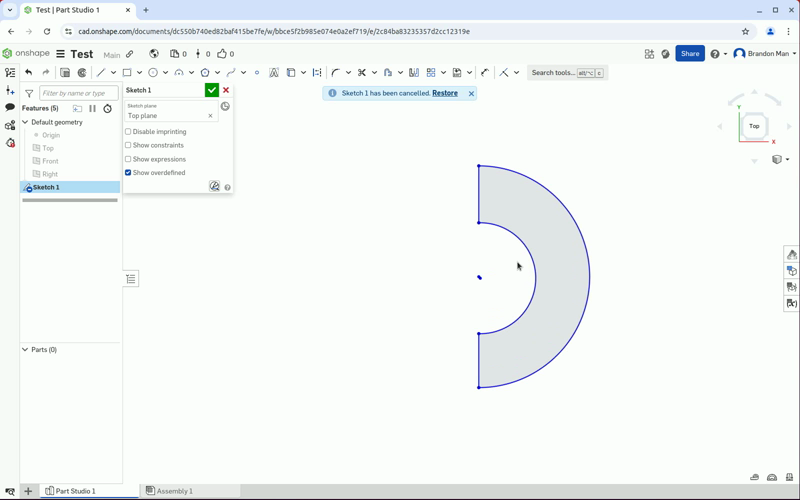
scroll(6)
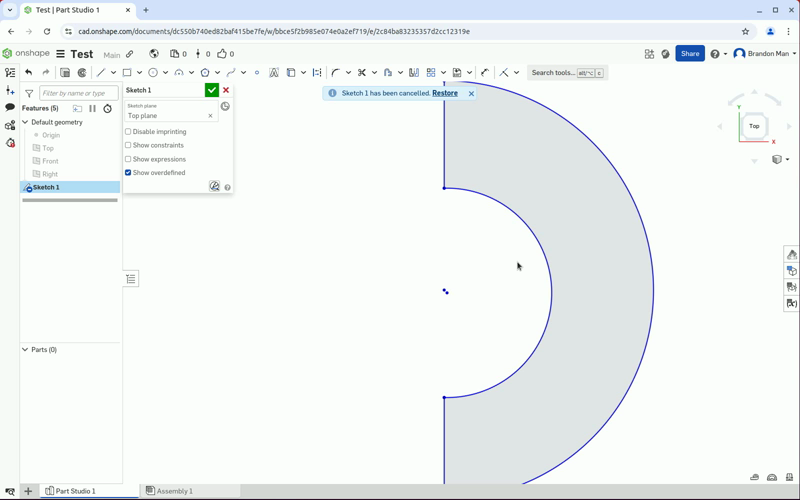
click(517, 261)
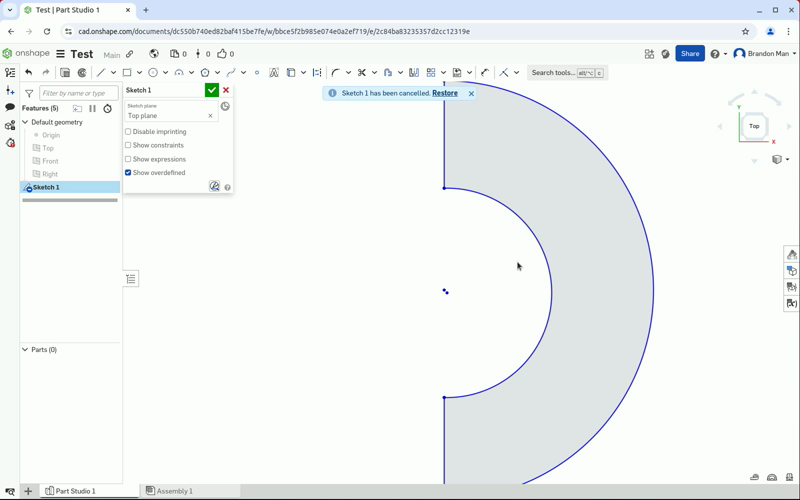
scroll(-6)
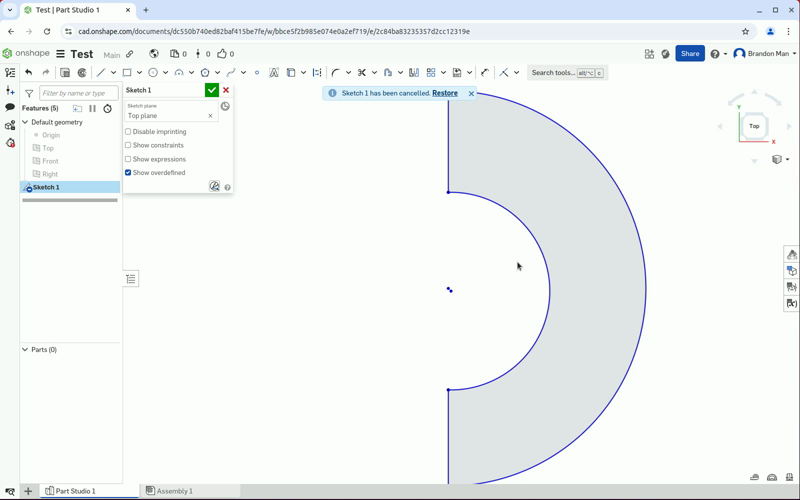
scroll(-6)
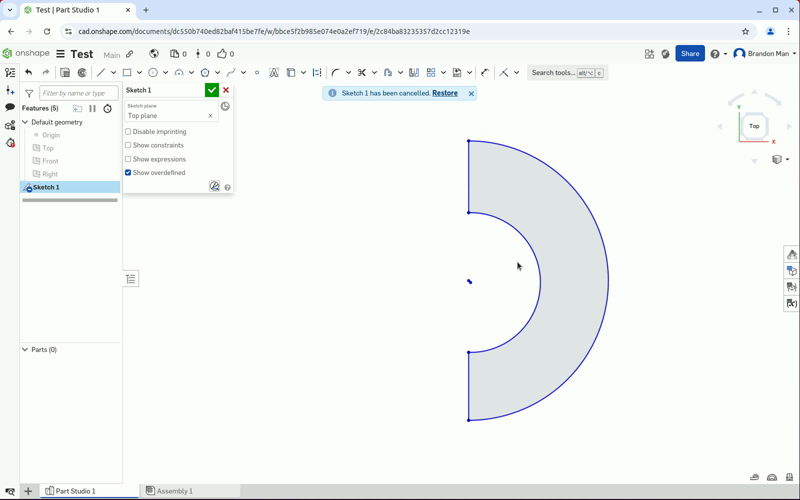
scroll(-6)
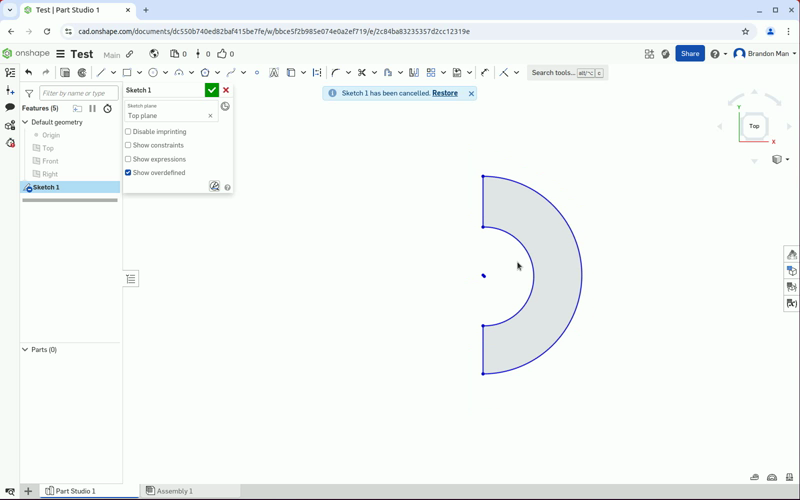
scroll(-6)
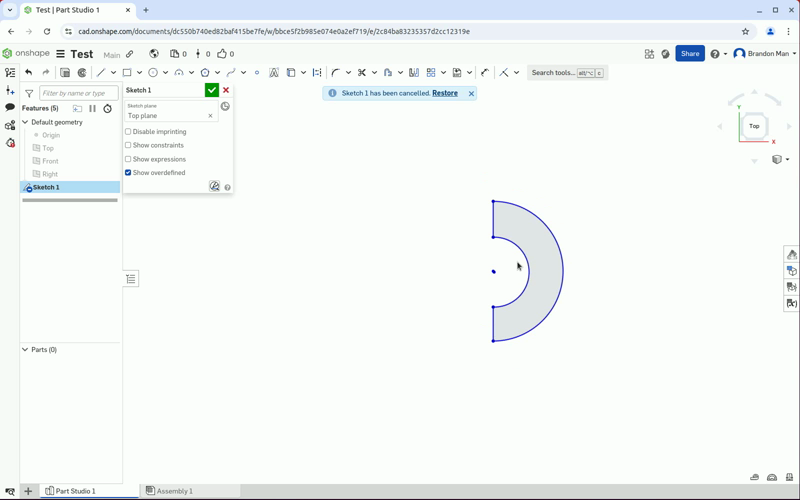
scroll(-6)
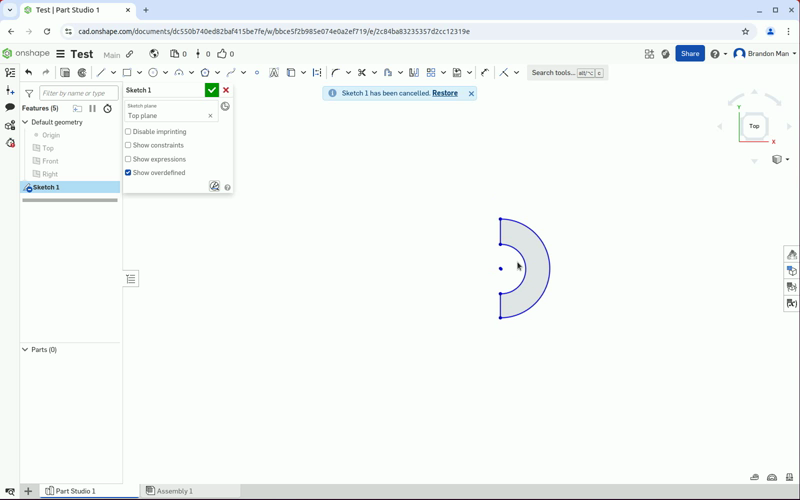
scroll(-6)
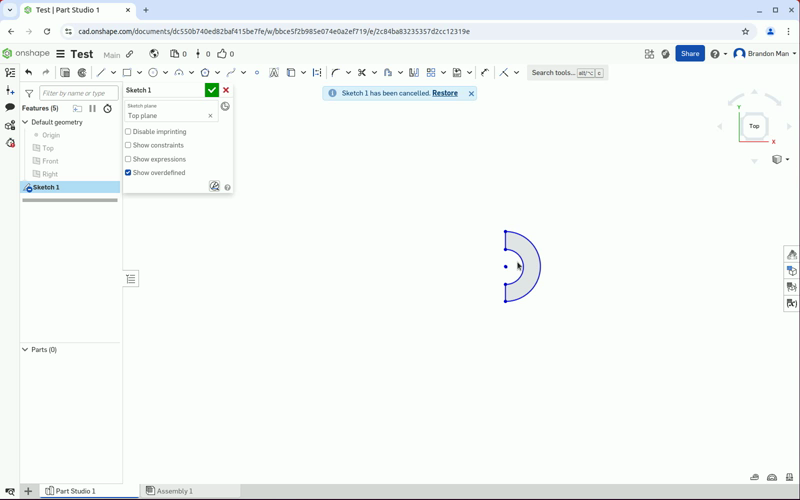
scroll(-6)
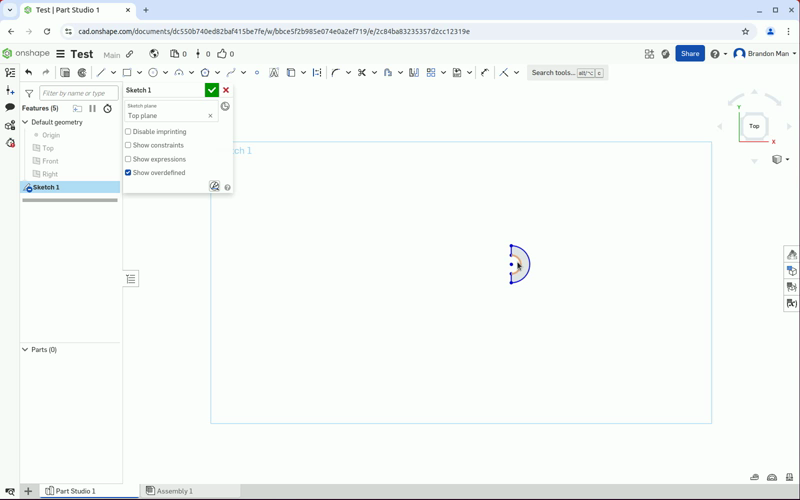
mouse_move(73, 352)
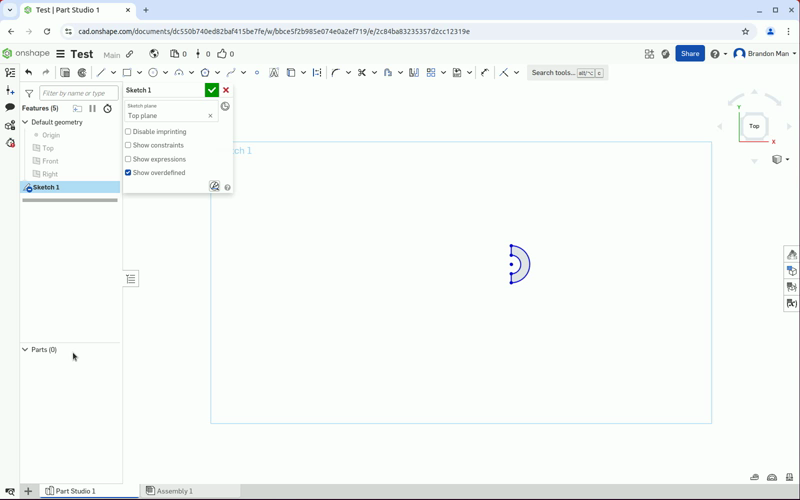
key(shift+y)
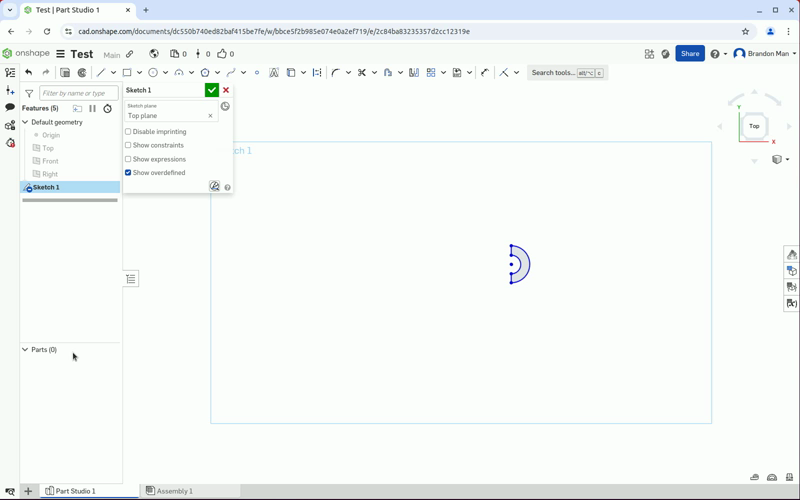
key(shift+e)
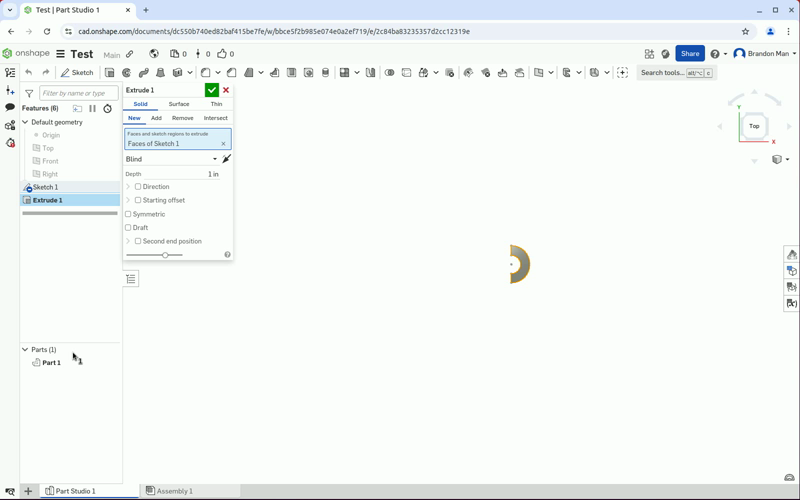
mouse_move(143, 106)
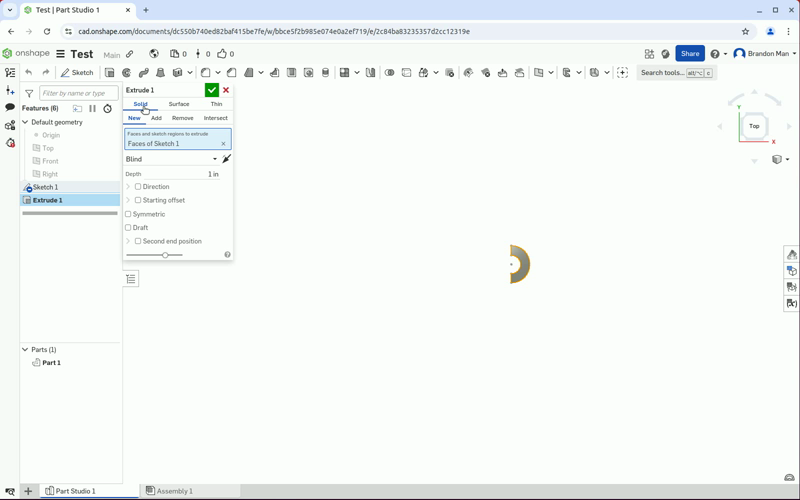
click(143, 106)
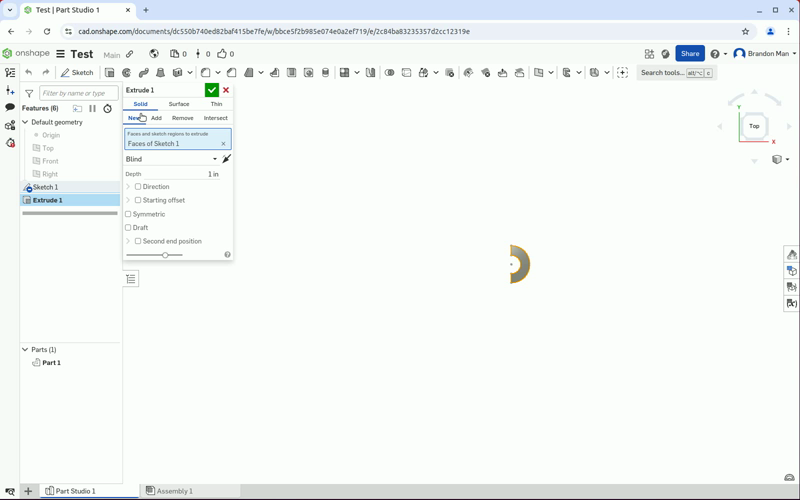
mouse_move(137, 120)
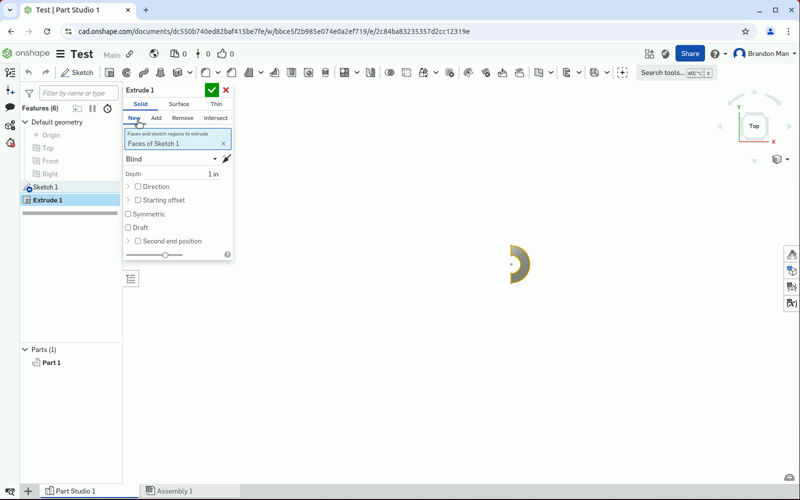
click(137, 120)
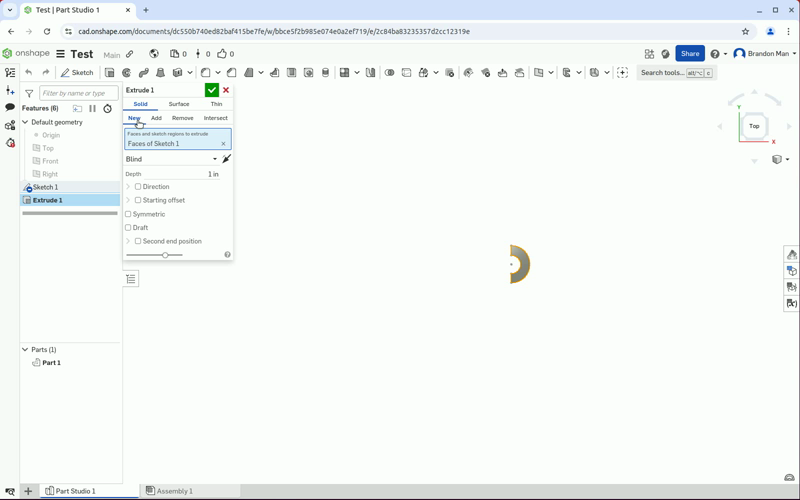
key(tab, 4)
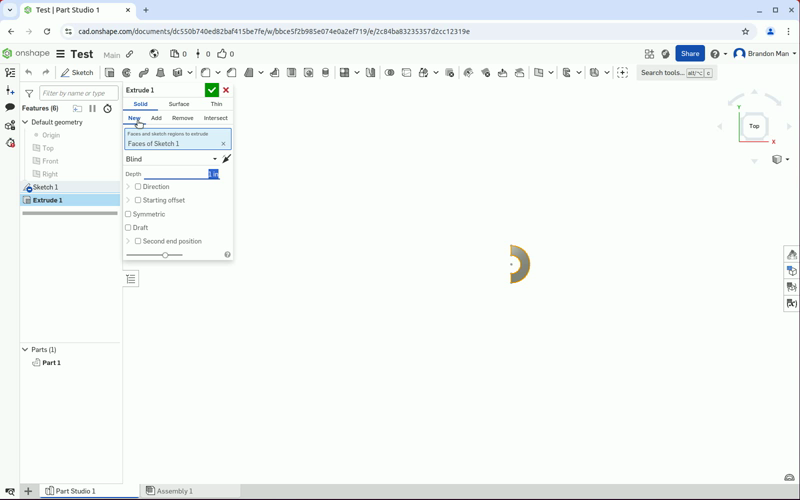
text(3.611)
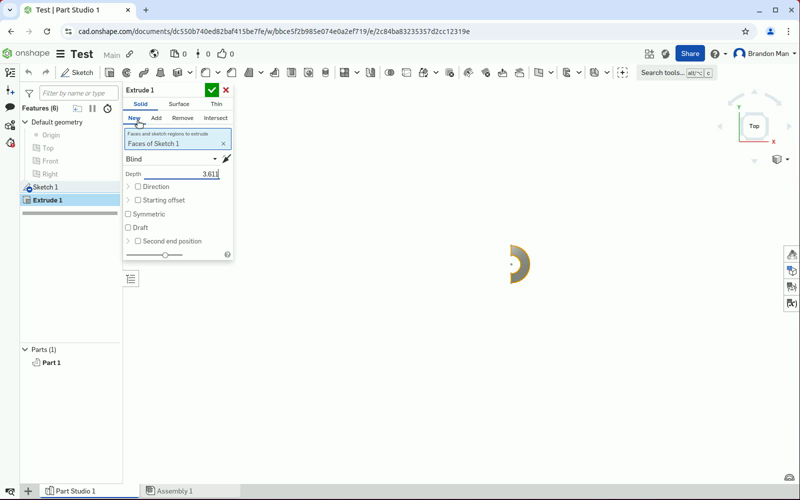
key(enter)
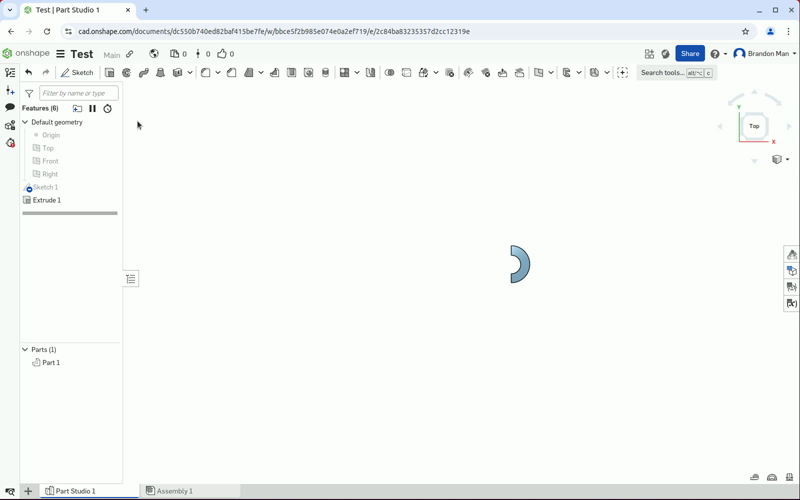
key(shift+h)
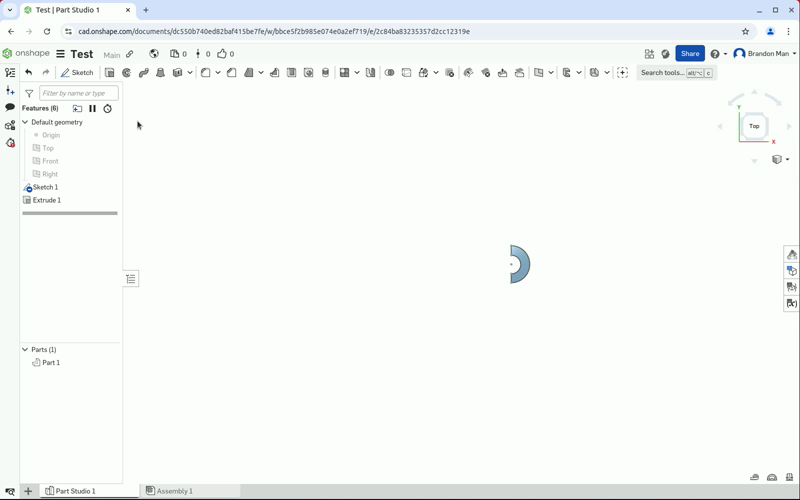
key(shift+h)
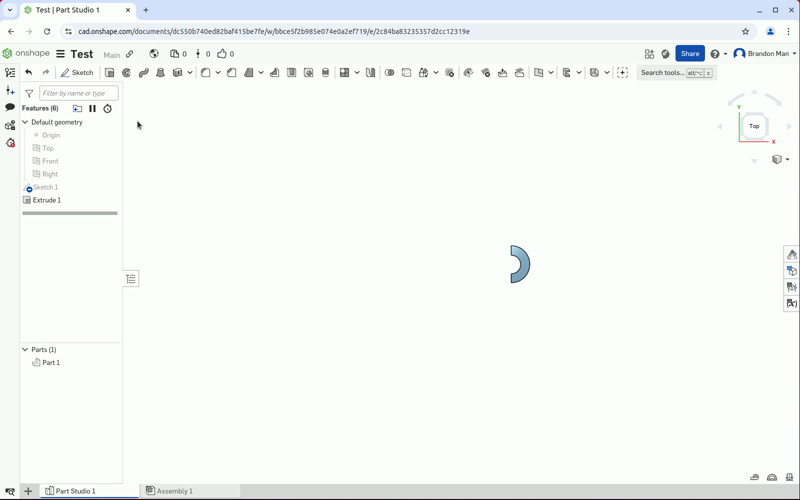
mouse_move(73, 189)
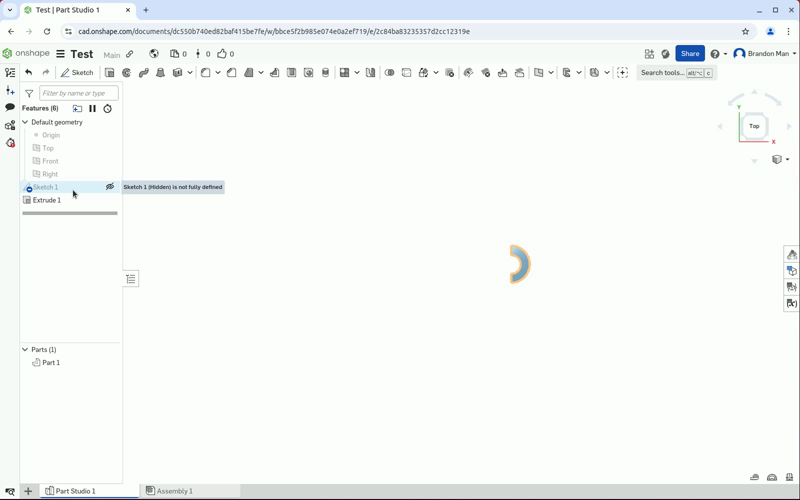
click(73, 189)
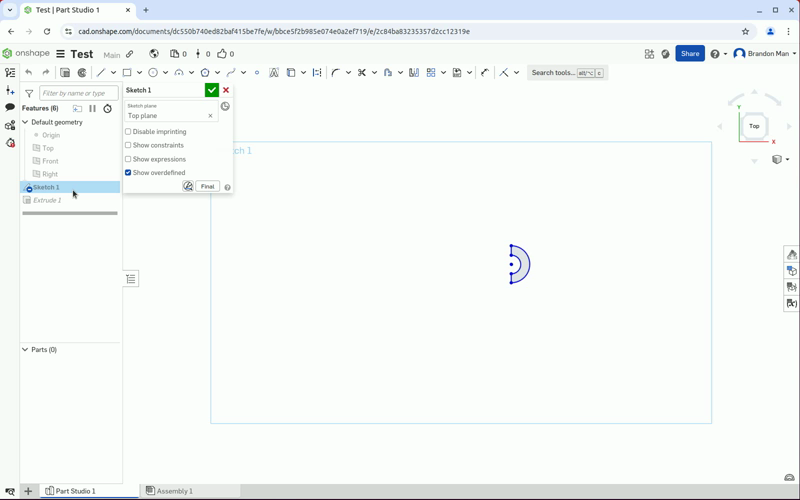
mouse_move(229, 92)
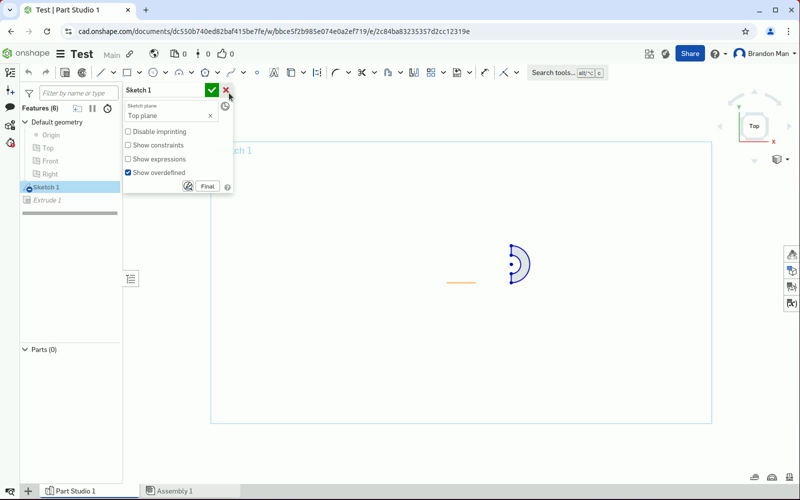
click(229, 92)
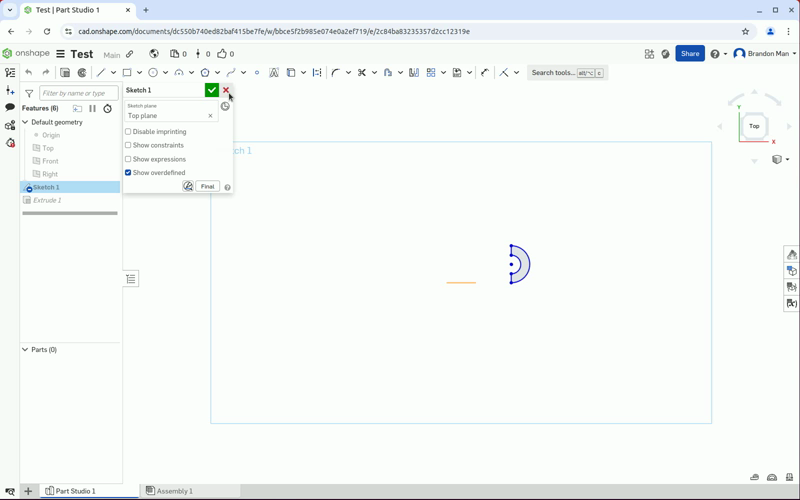
key(shift+s)
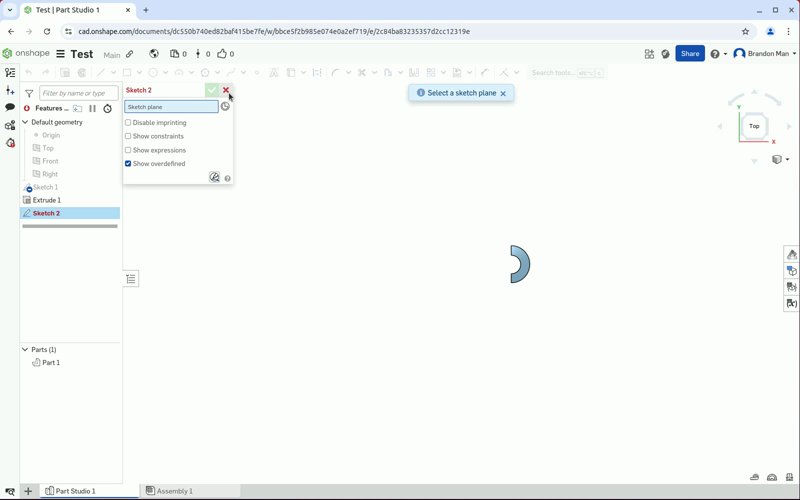
mouse_move(73, 150)
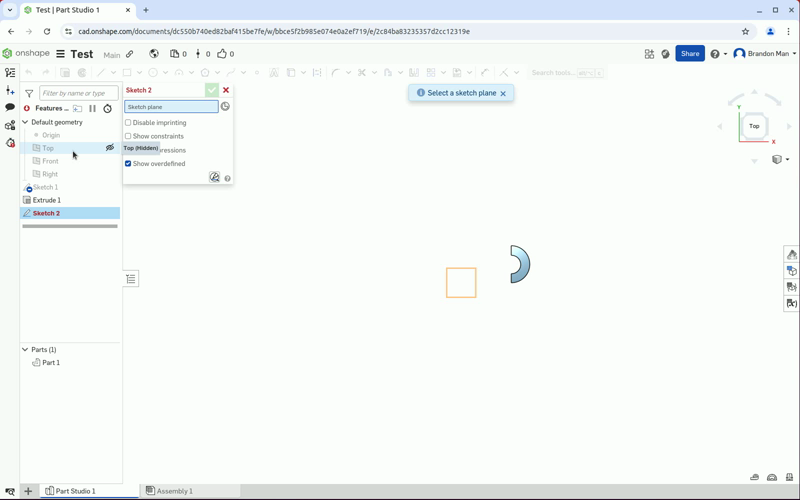
click(73, 150)
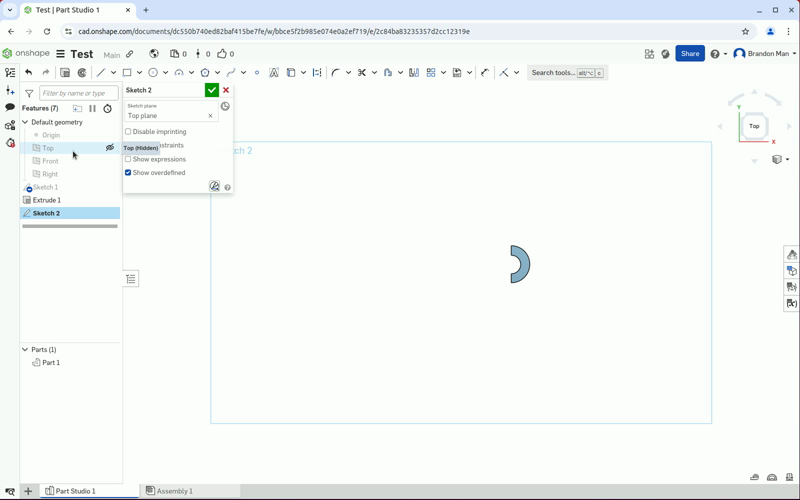
mouse_move(73, 352)
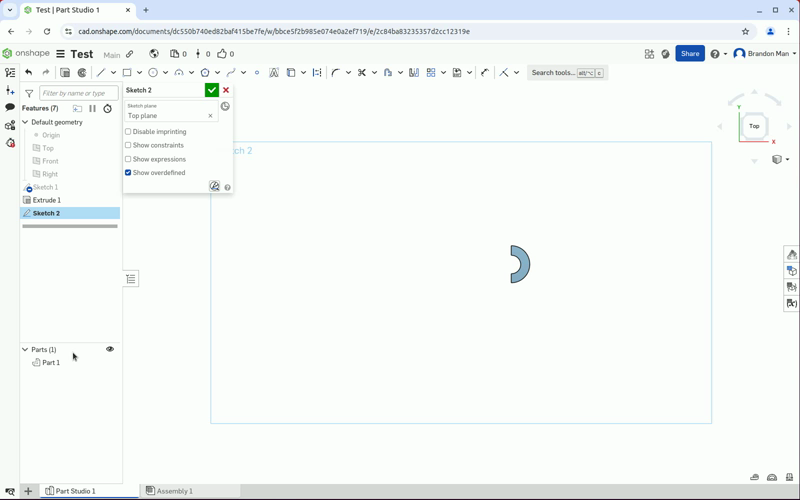
key(y)
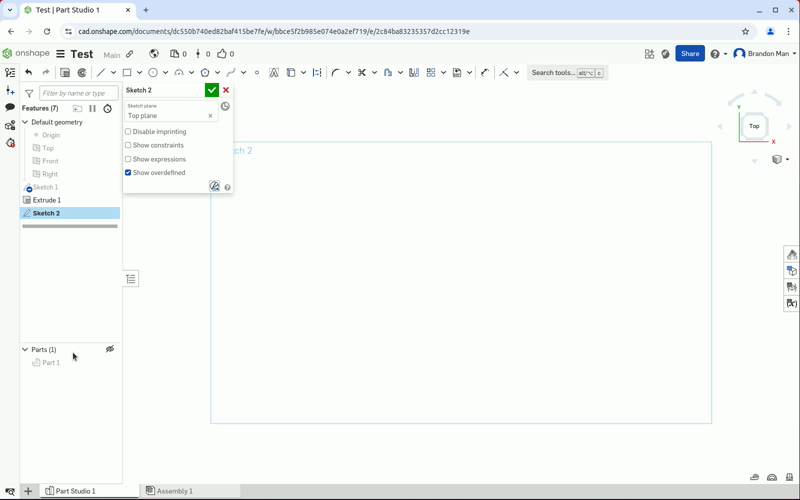
key(l)
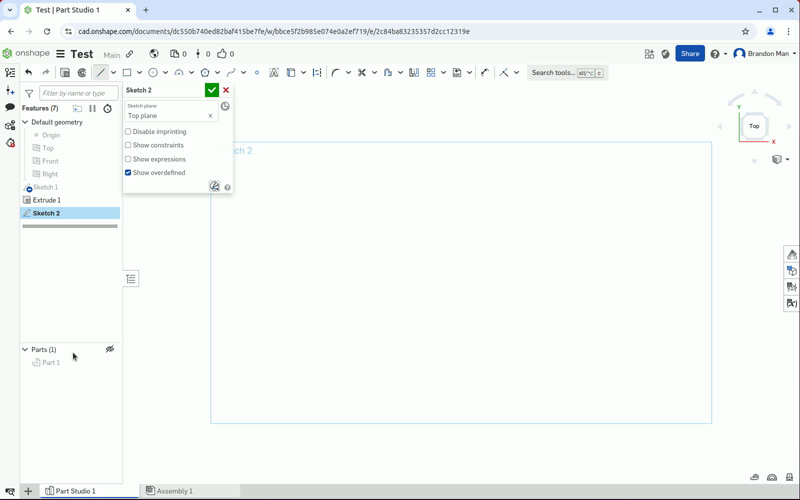
key_down(shift)
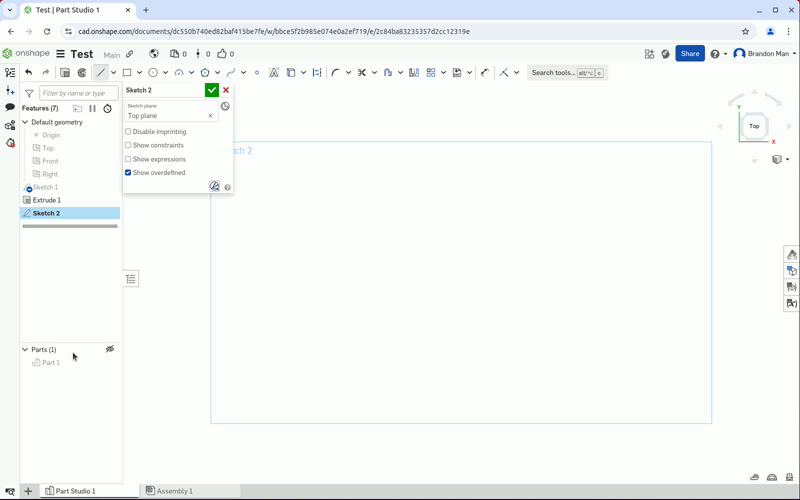
mouse_move(365, 282)
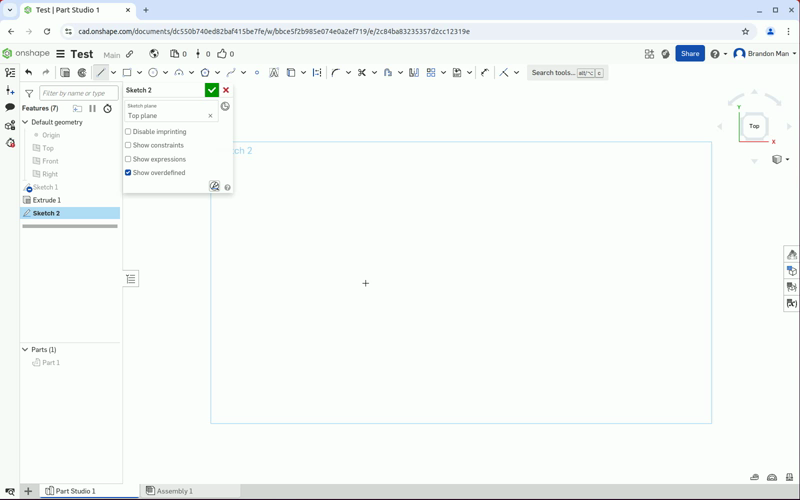
click(365, 282)
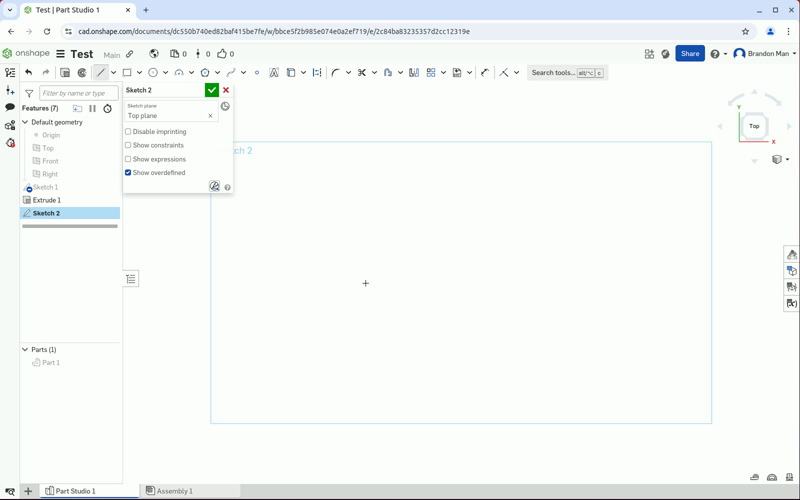
key_up(shift)
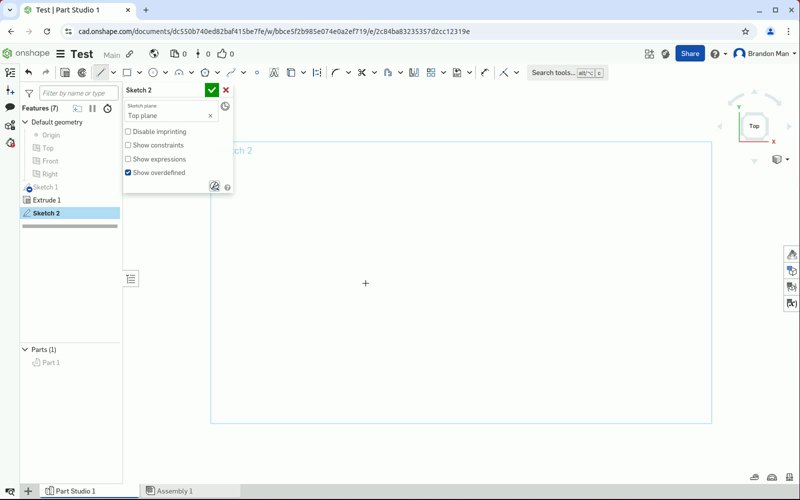
key_down(shift)
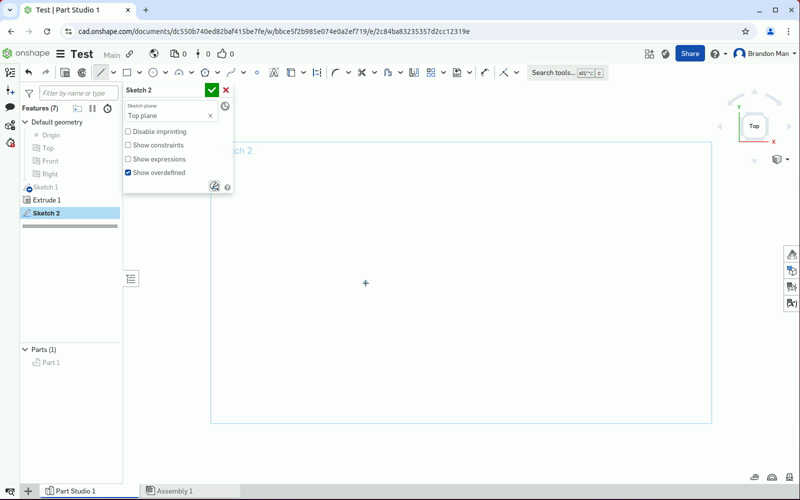
mouse_move(395, 282)
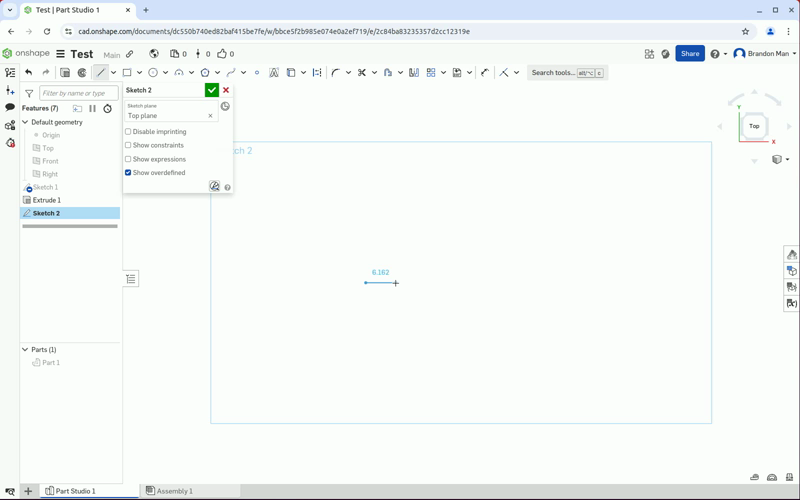
mouse_move(365, 273)
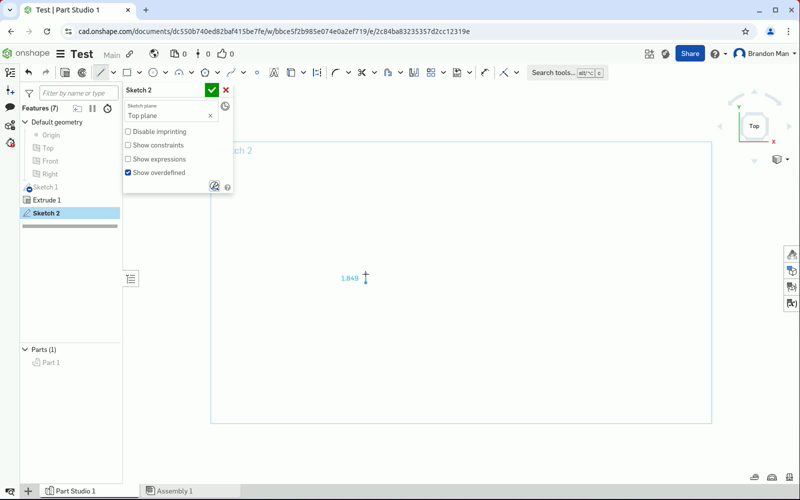
click(365, 273)
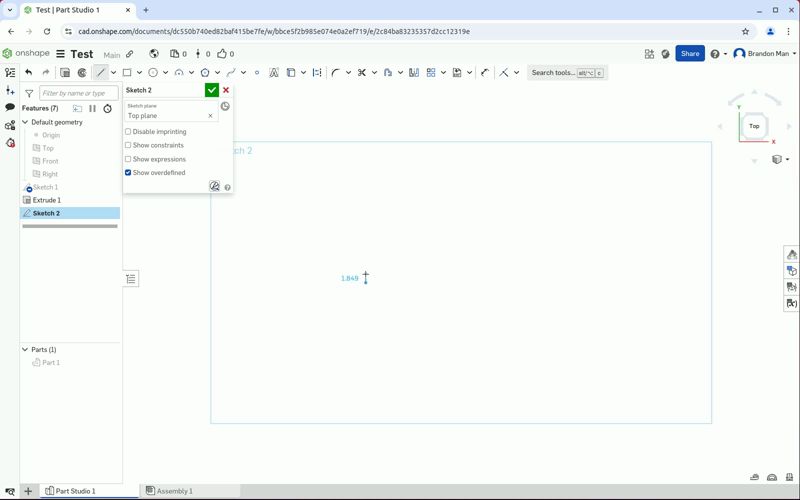
key_up(shift)
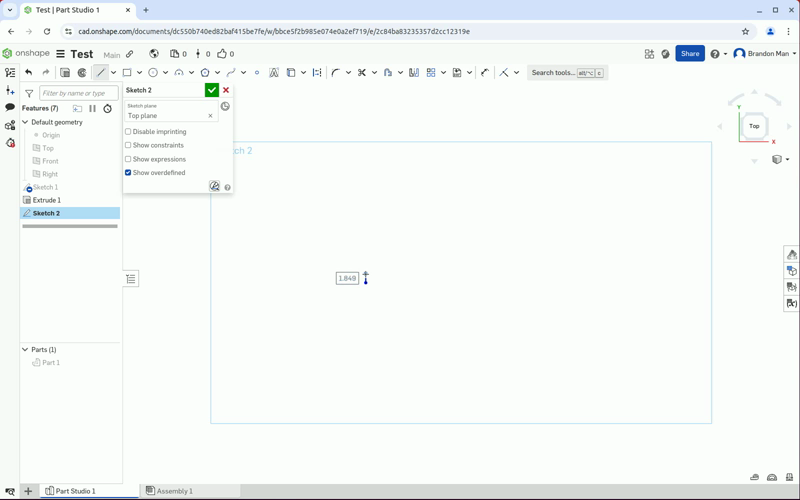
key(esc)
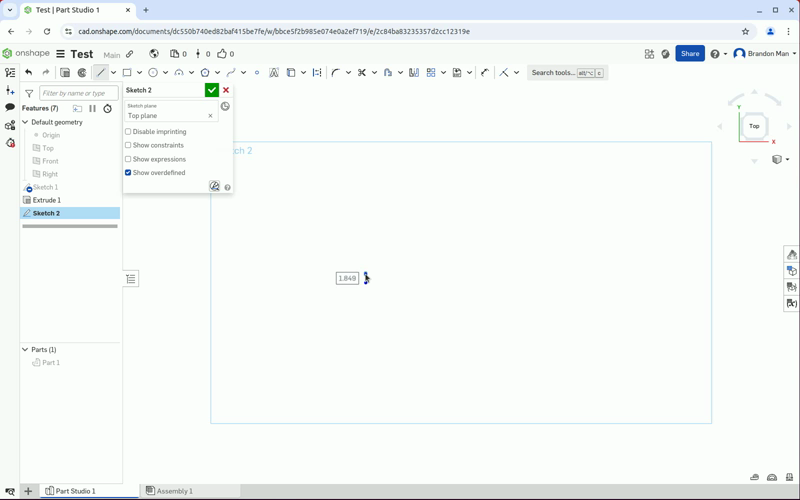
key(a)
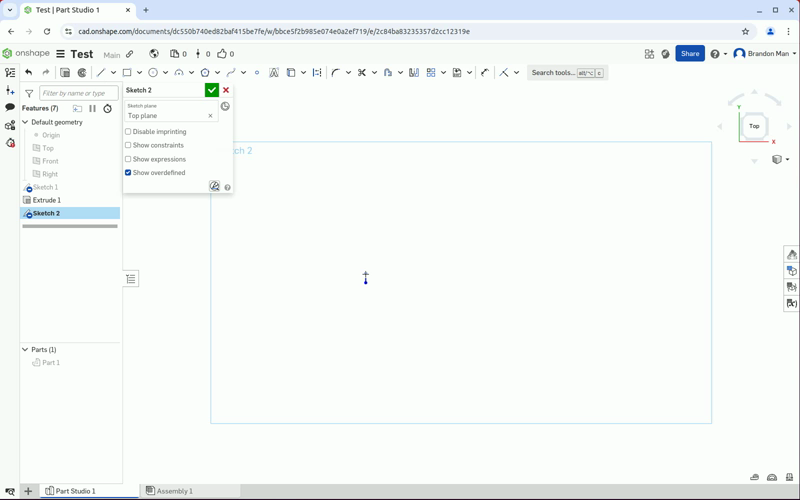
mouse_move(365, 273)
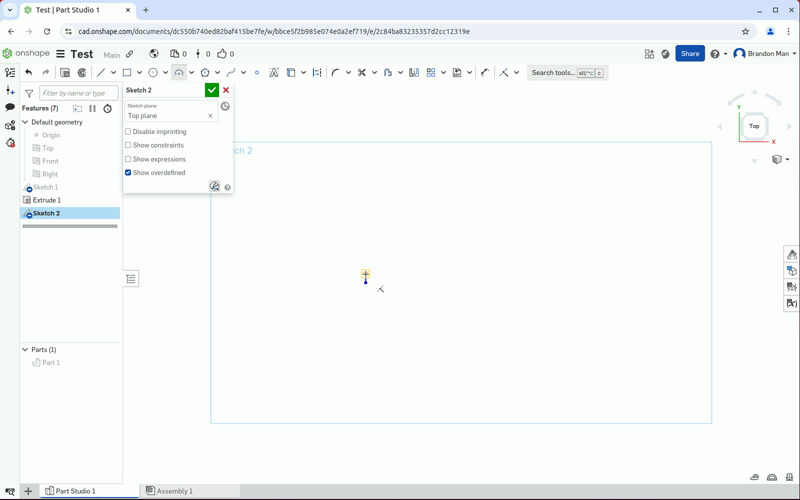
click(365, 273)
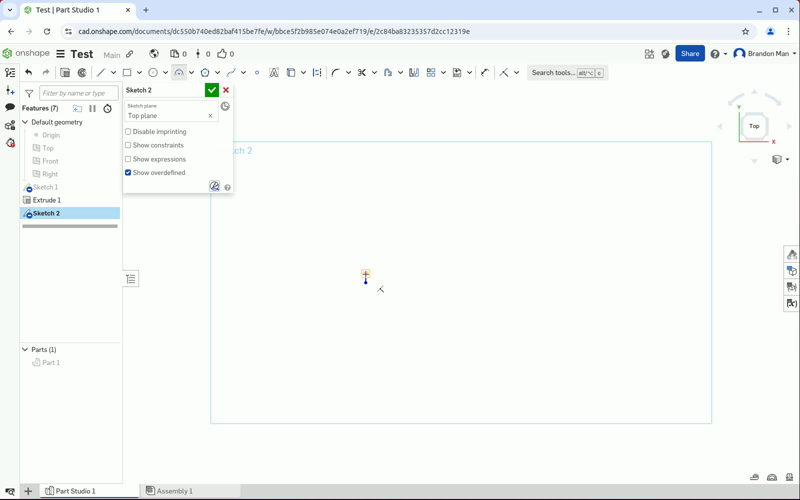
key_down(shift)
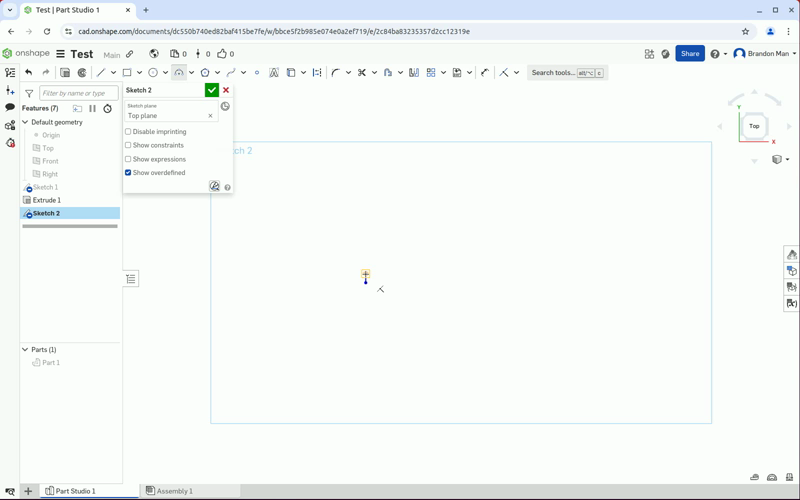
mouse_move(365, 255)
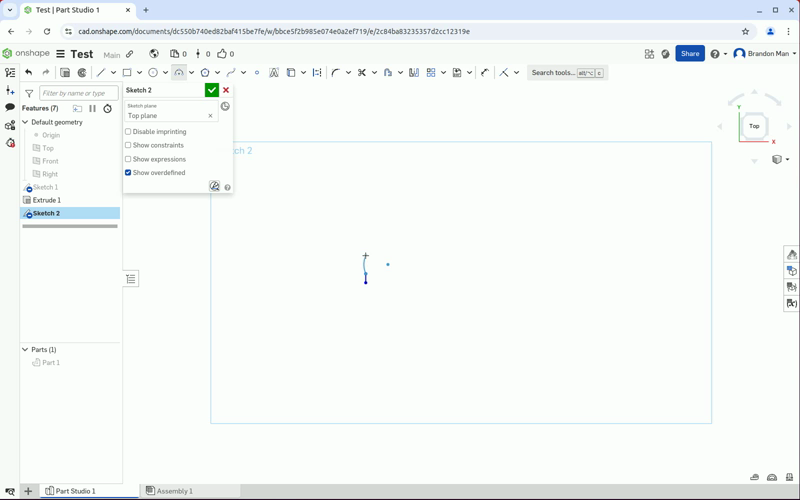
click(365, 255)
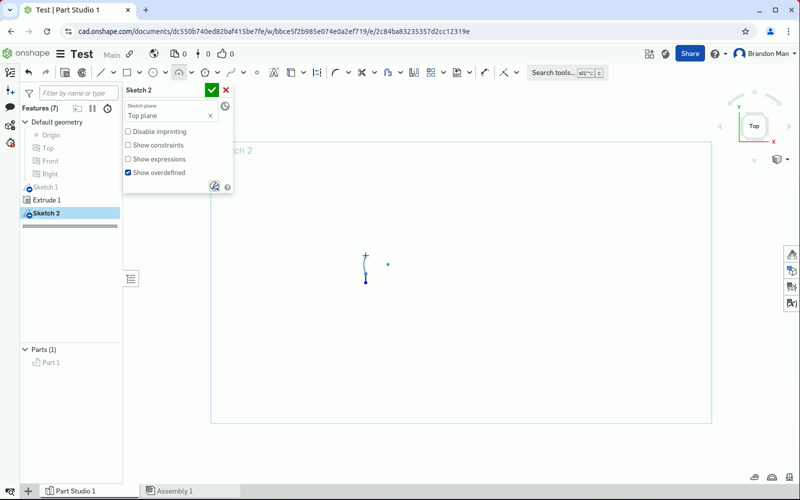
mouse_move(356, 264)
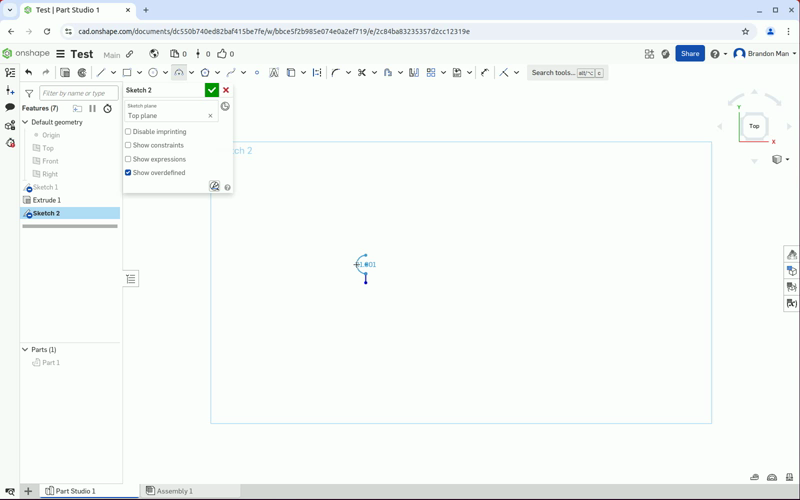
click(356, 264)
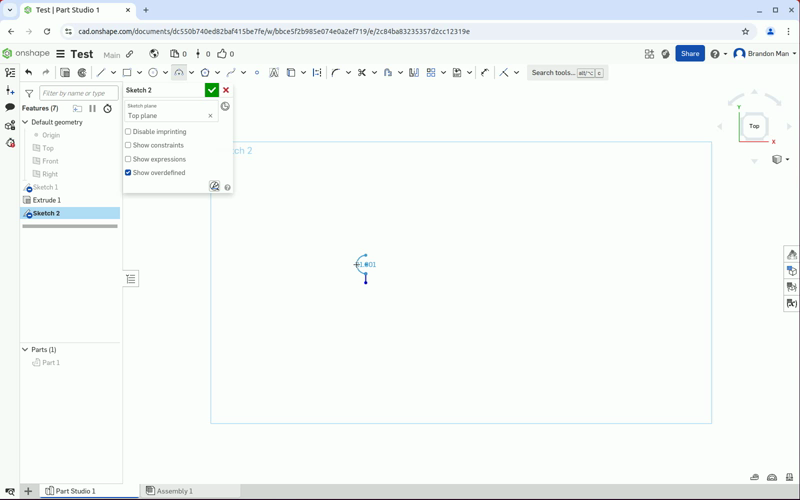
key_up(shift)
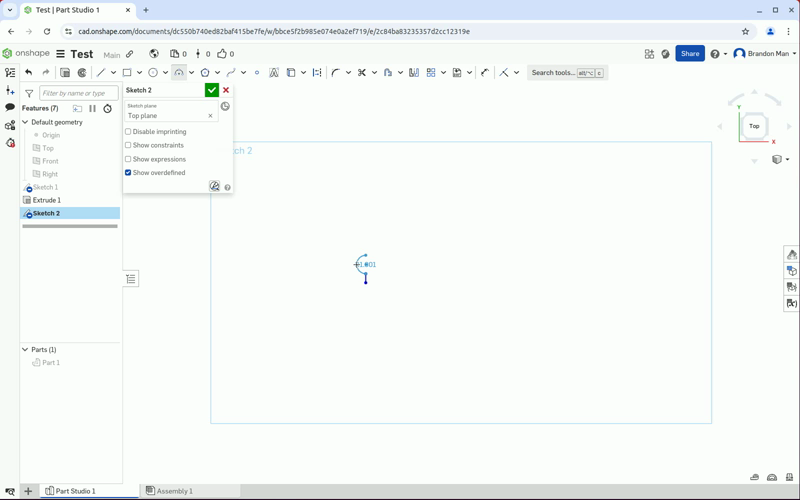
key(esc)
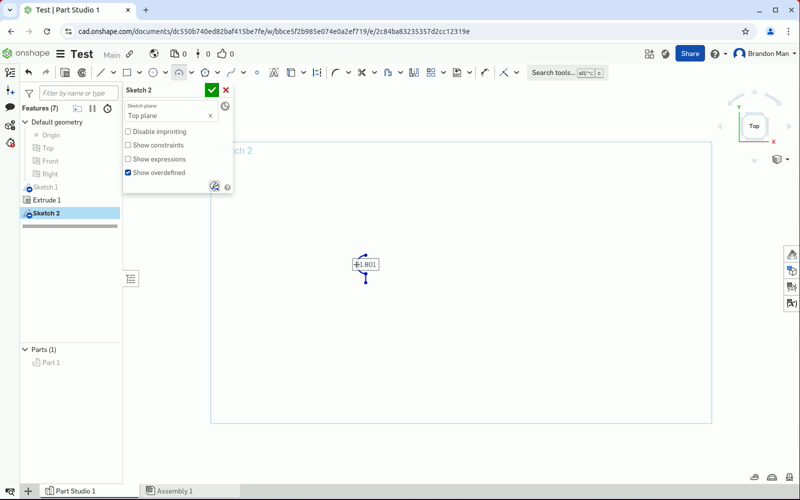
key(l)
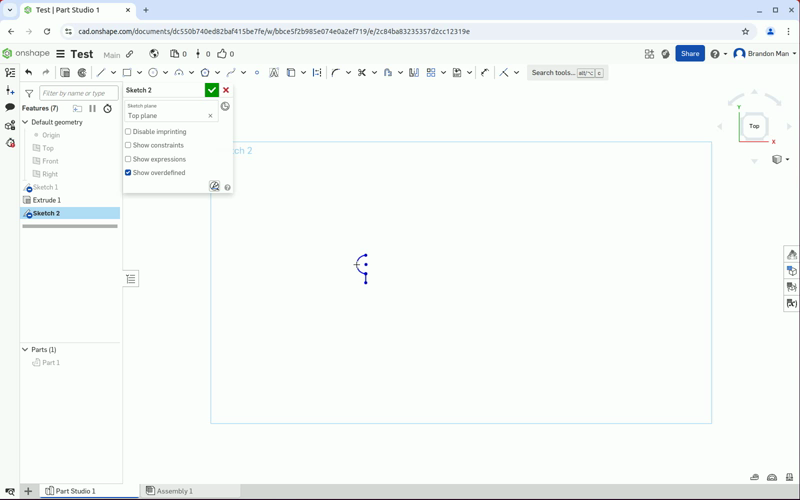
mouse_move(365, 255)
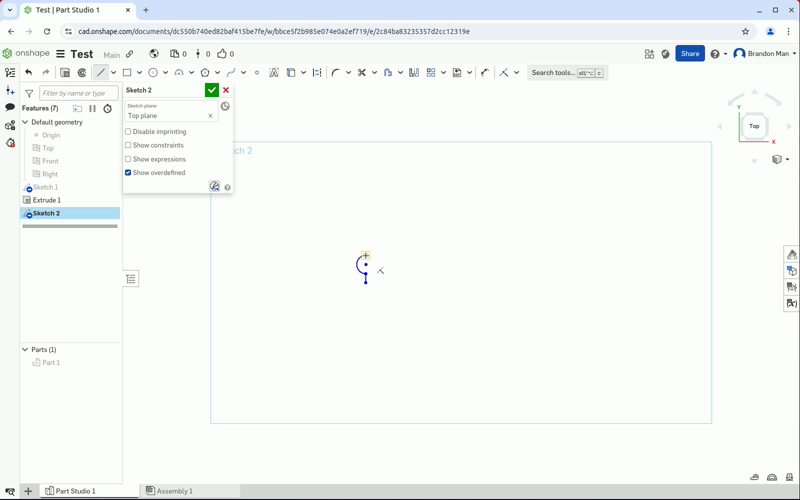
click(365, 255)
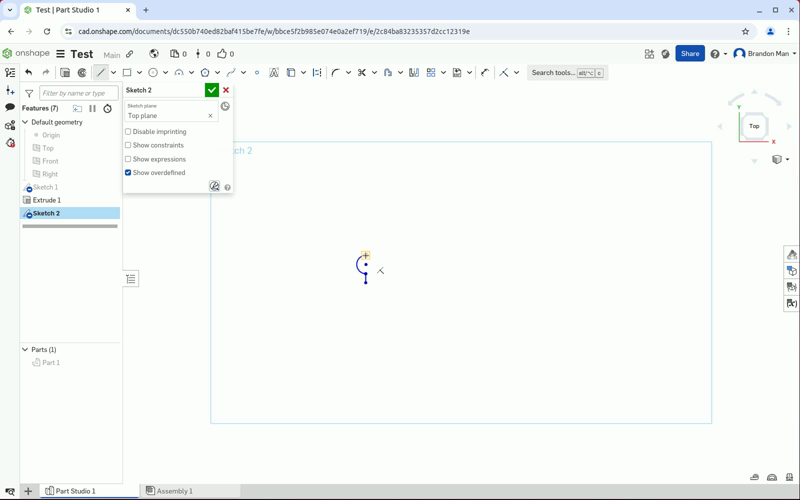
key_down(shift)
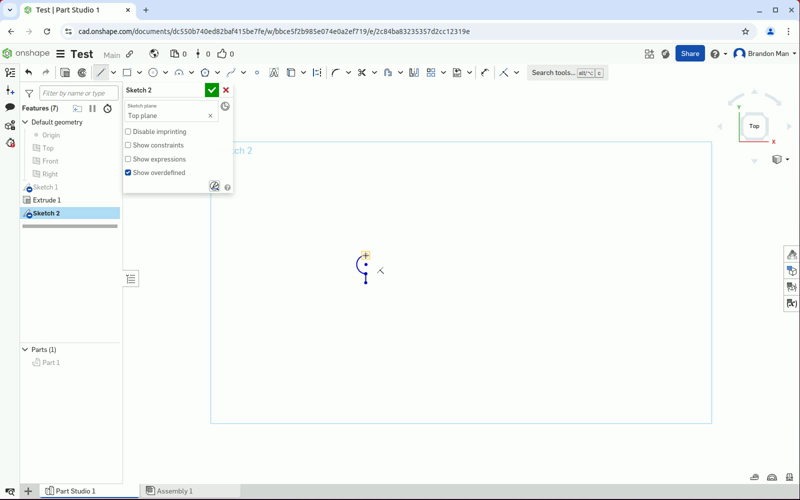
mouse_move(395, 255)
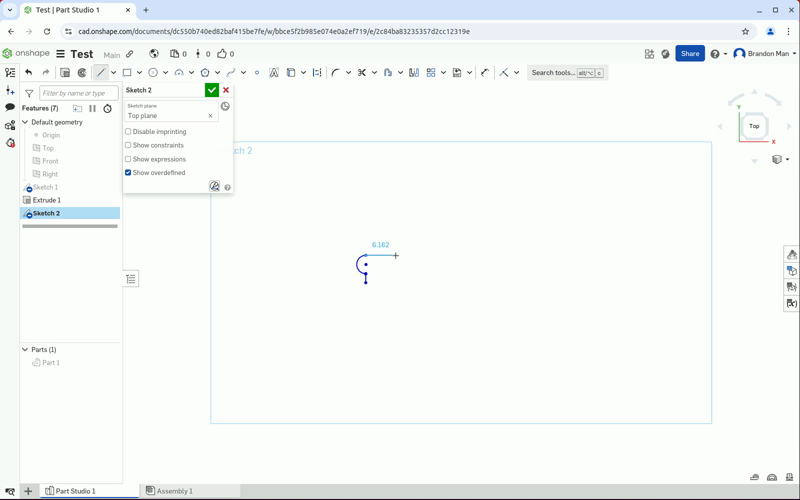
mouse_move(365, 245)
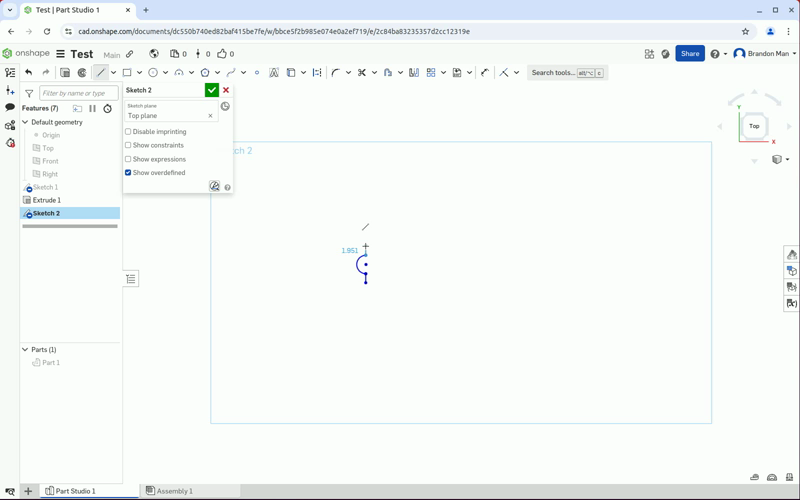
click(365, 245)
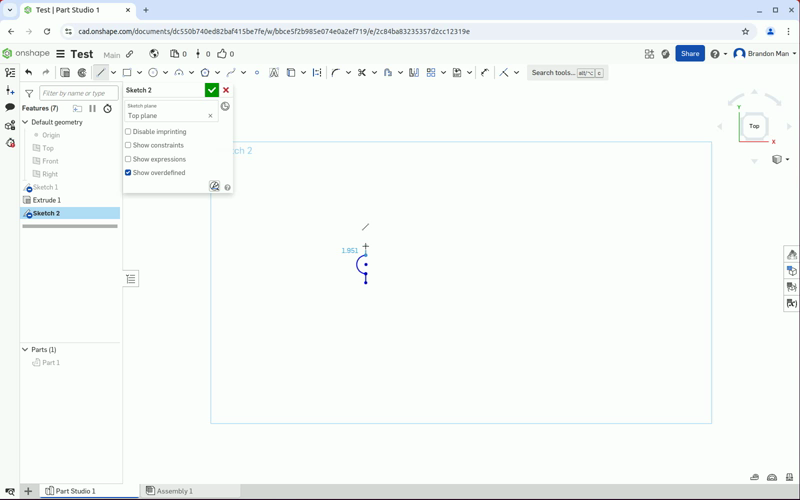
key_up(shift)
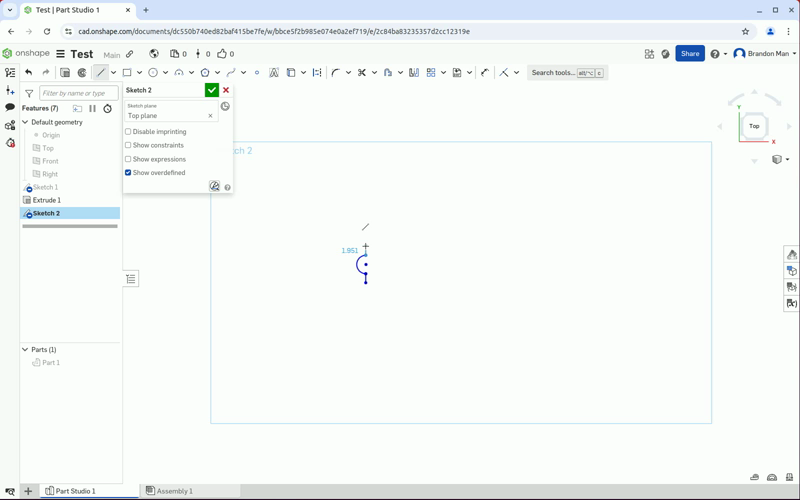
key(esc)
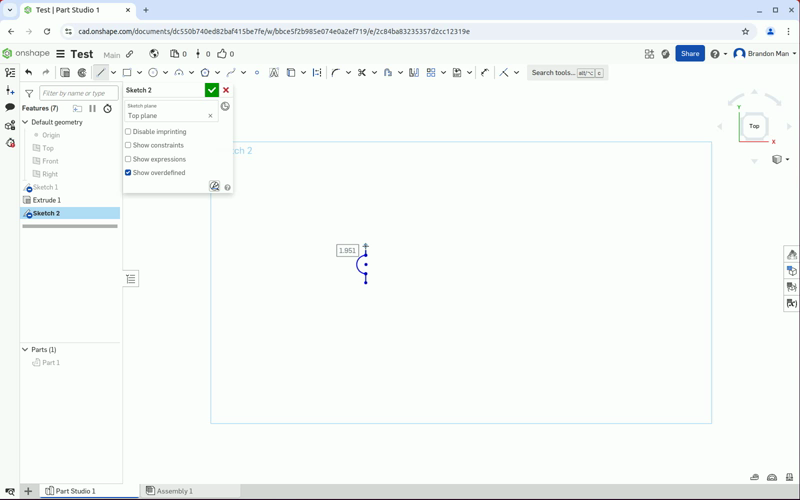
key(a)
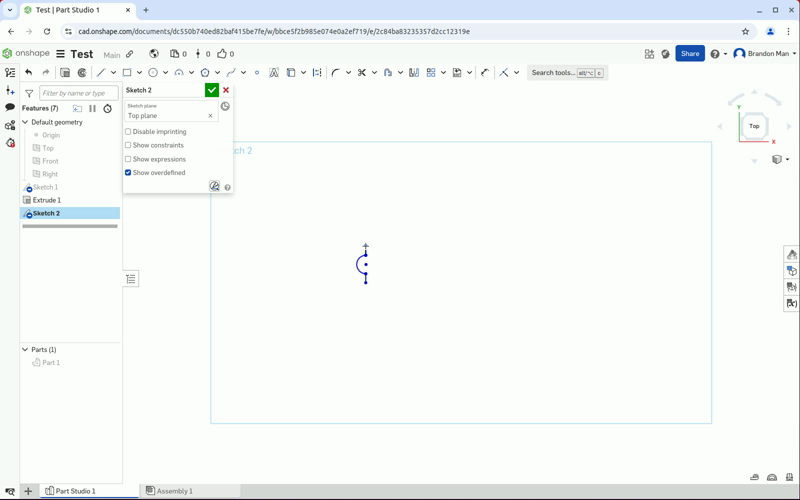
mouse_move(365, 245)
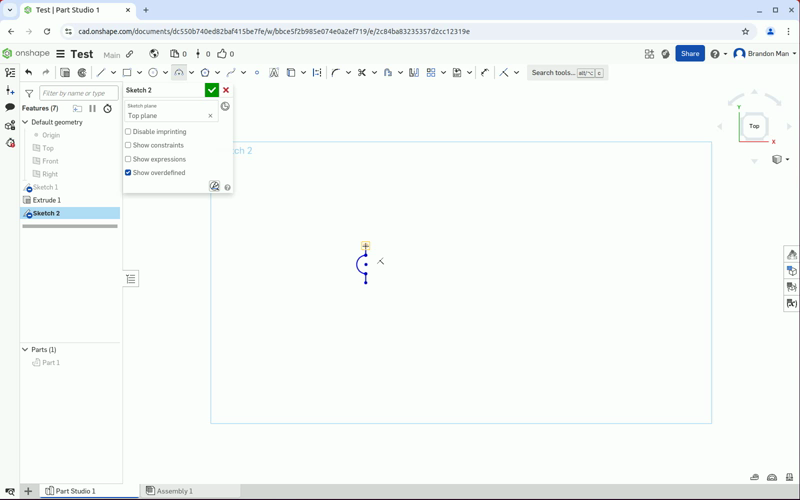
click(365, 245)
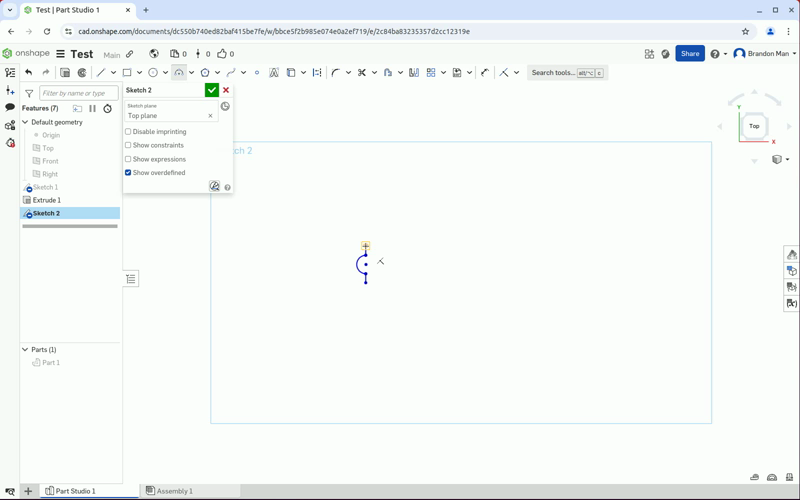
mouse_move(365, 282)
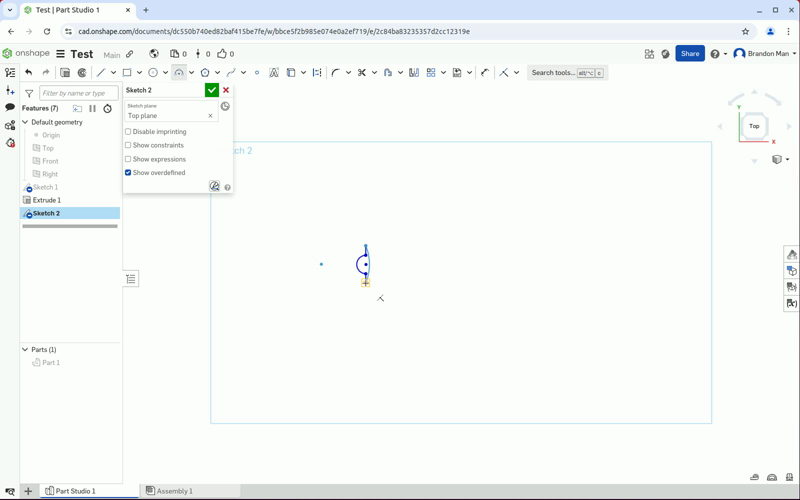
click(365, 282)
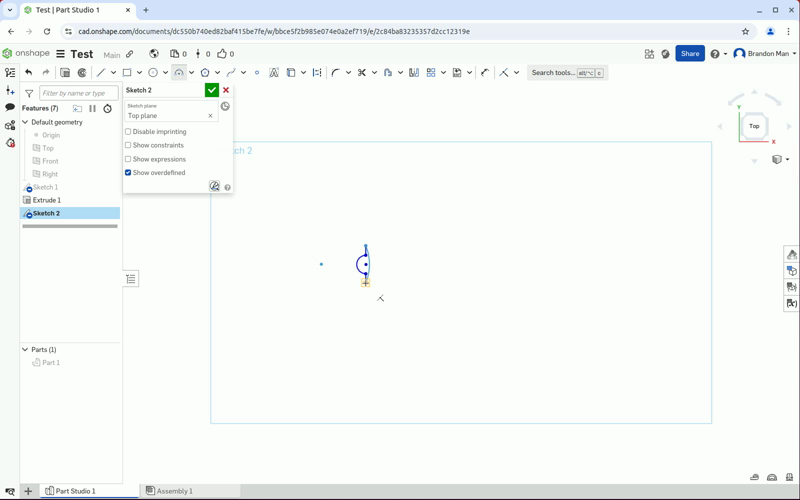
key_down(shift)
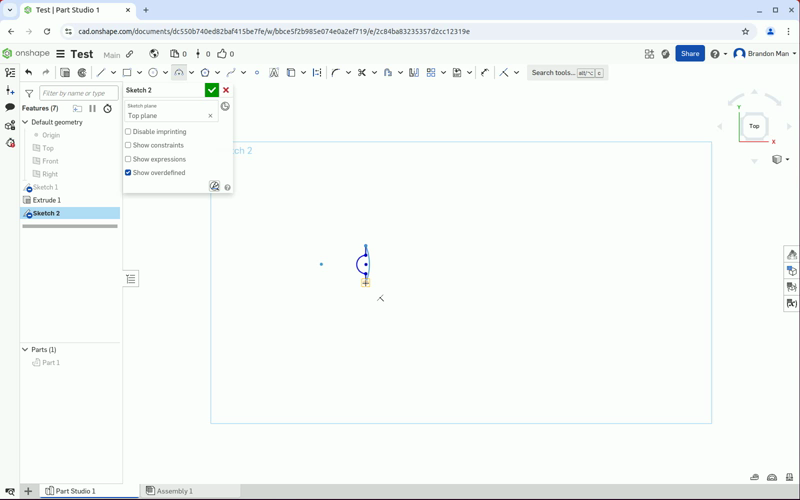
mouse_move(347, 264)
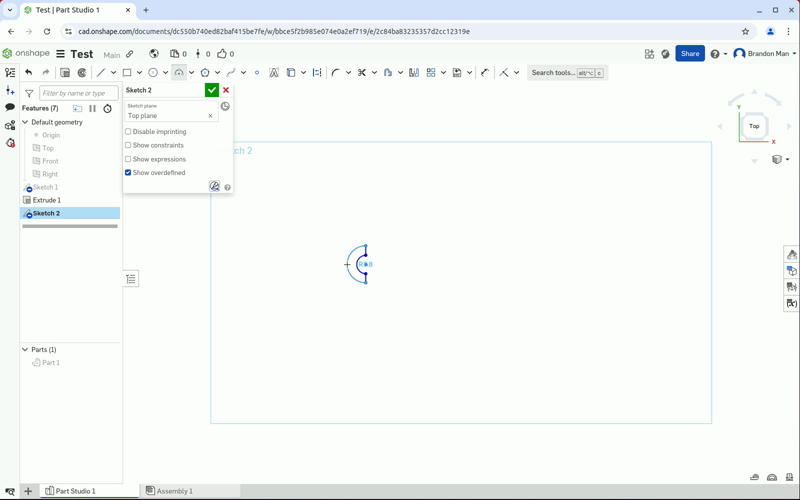
click(347, 264)
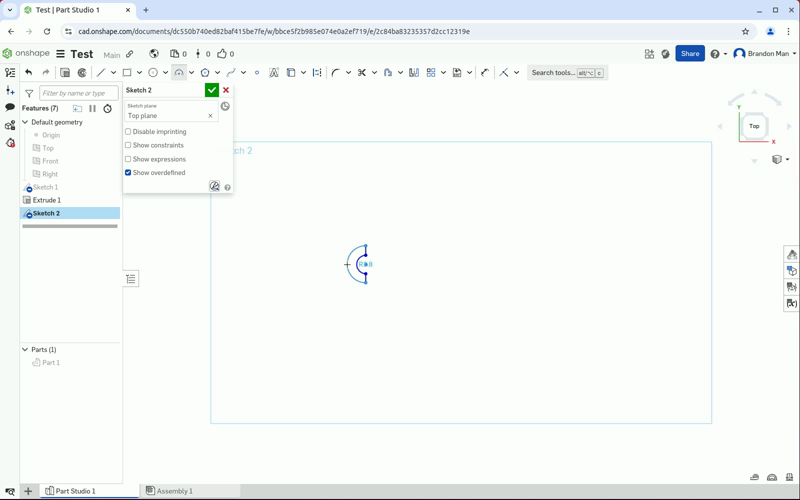
key_up(shift)
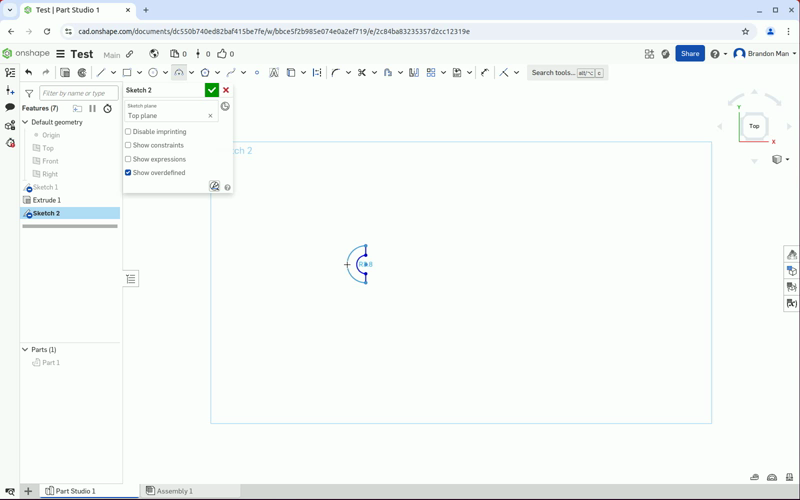
key(esc)
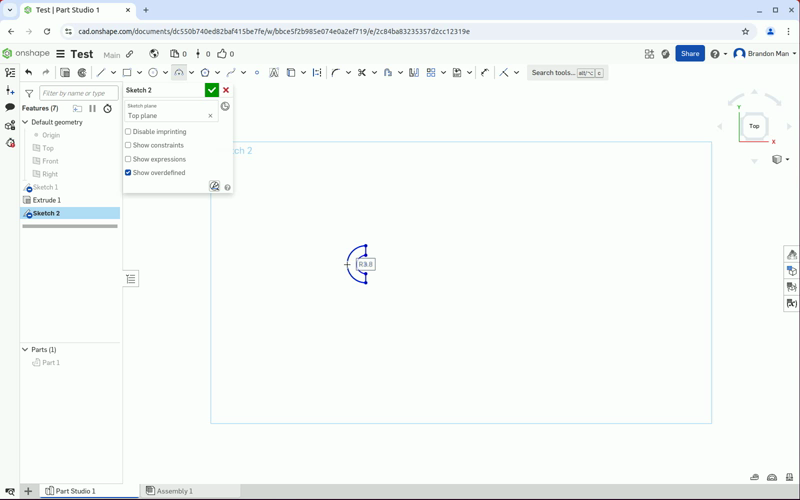
mouse_move(363, 260)
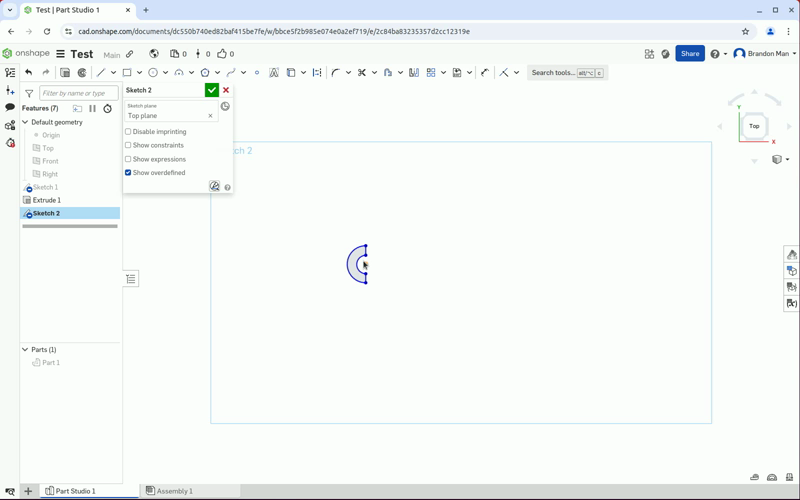
scroll(6)
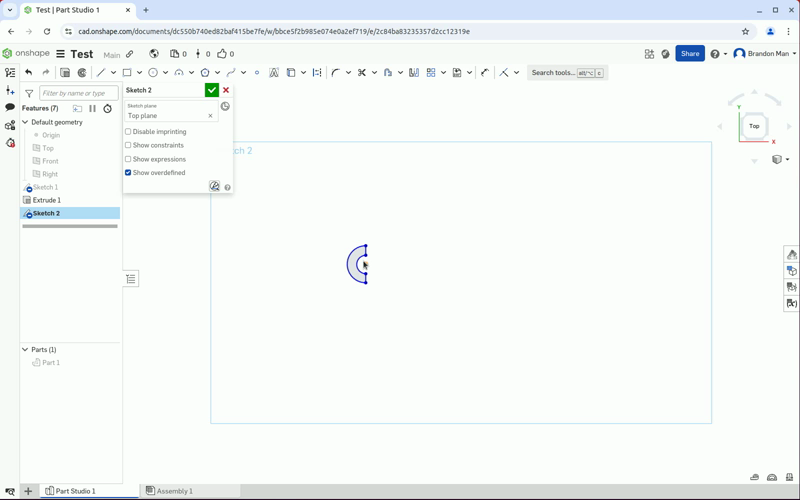
scroll(6)
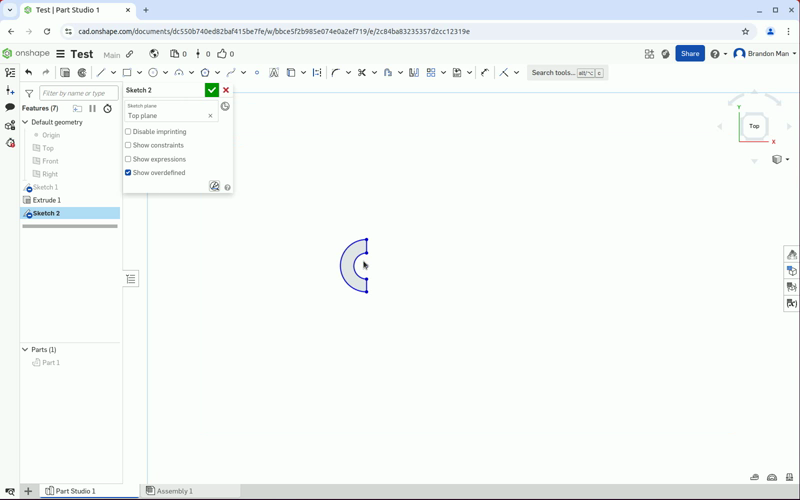
scroll(6)
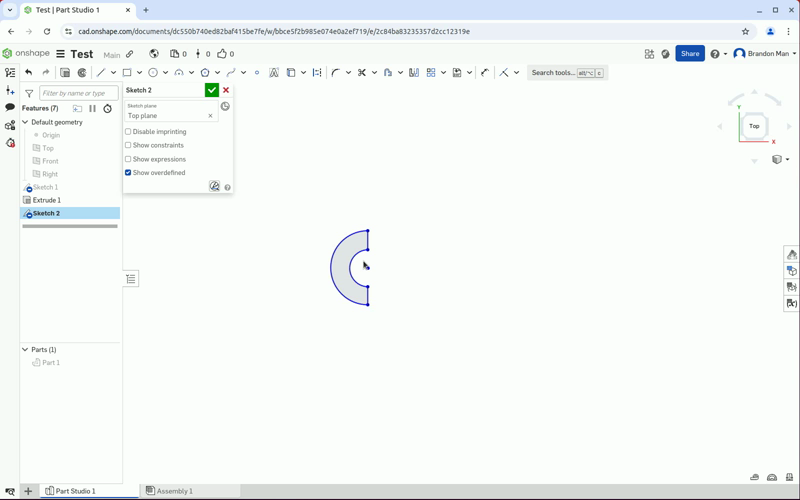
scroll(6)
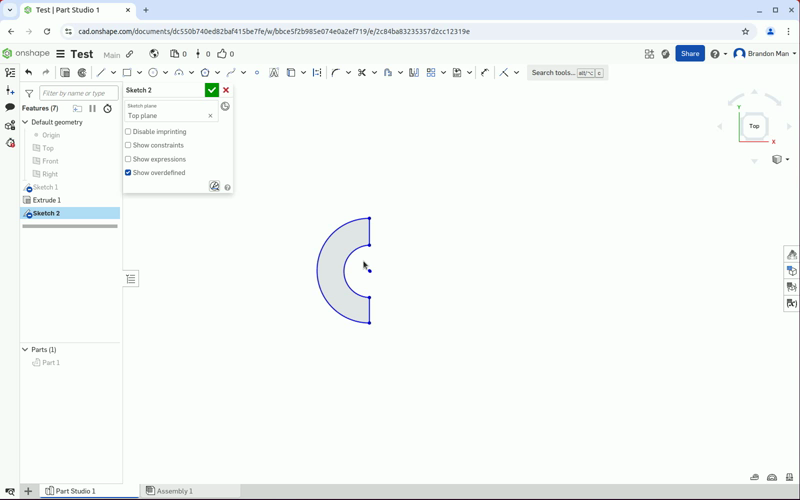
scroll(6)
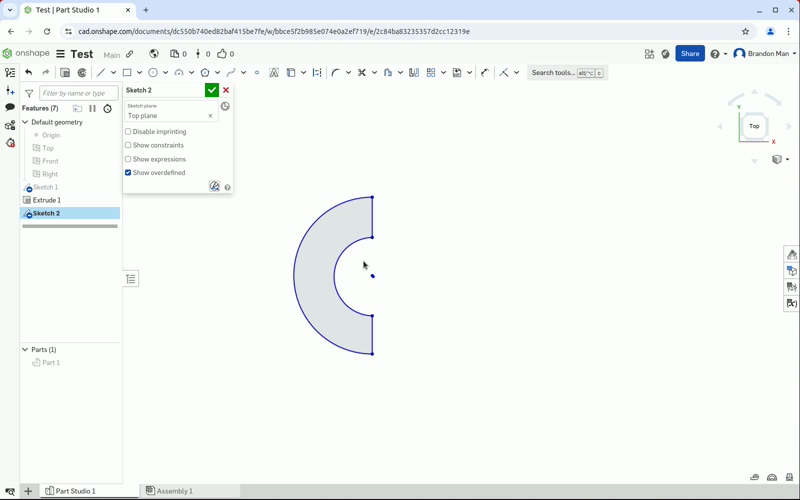
scroll(6)
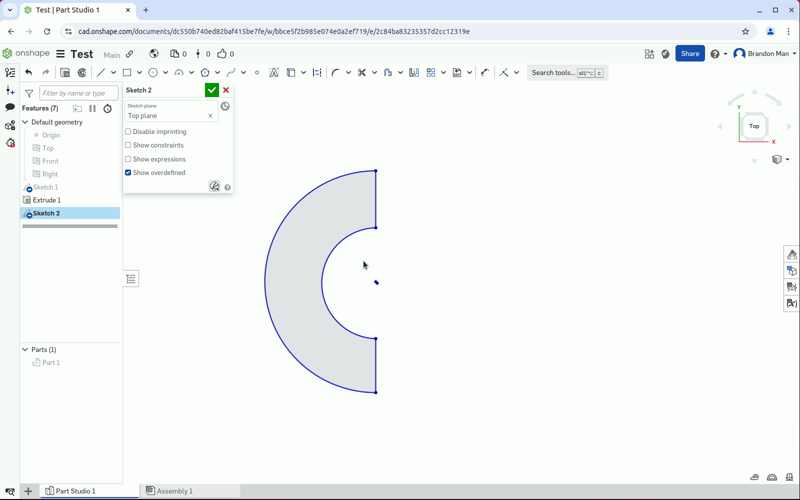
scroll(6)
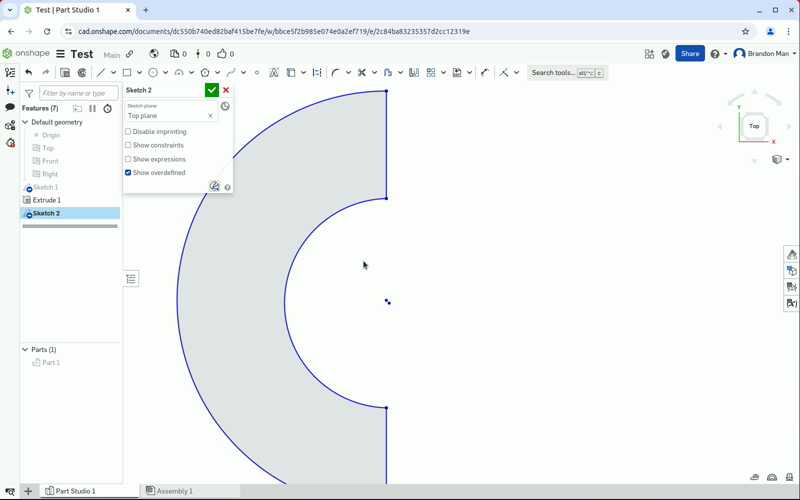
click(363, 260)
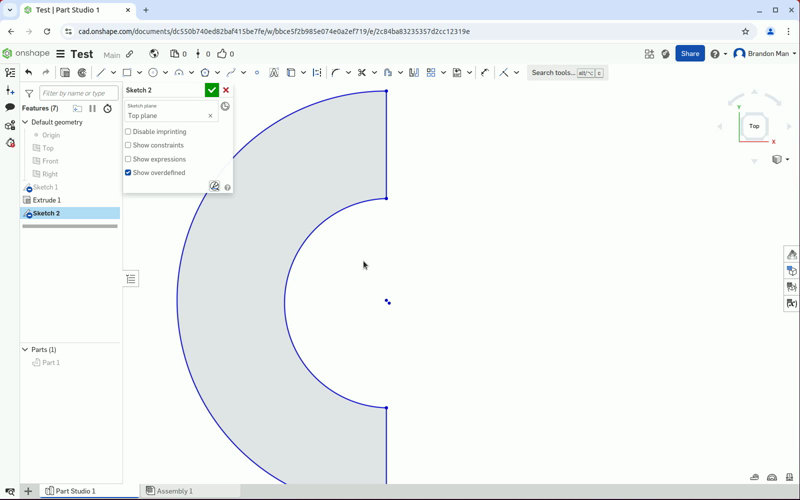
scroll(-6)
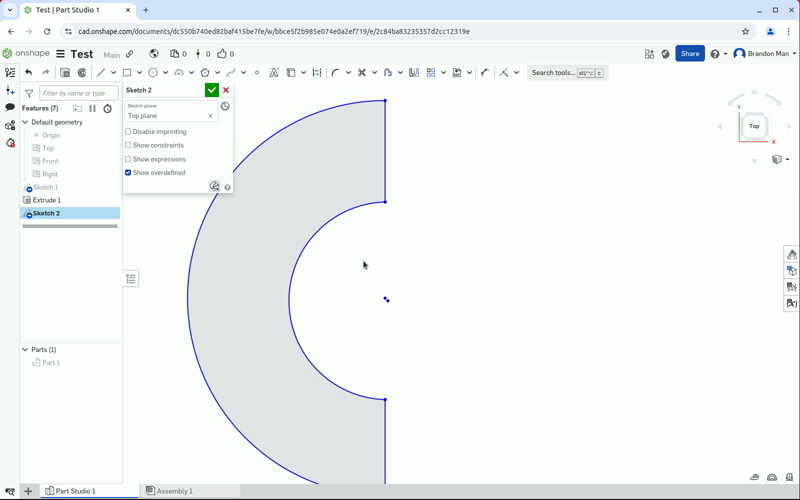
scroll(-6)
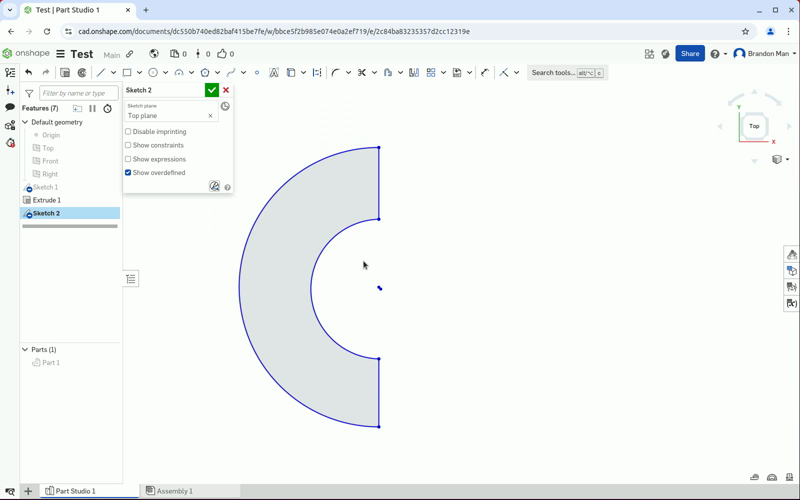
scroll(-6)
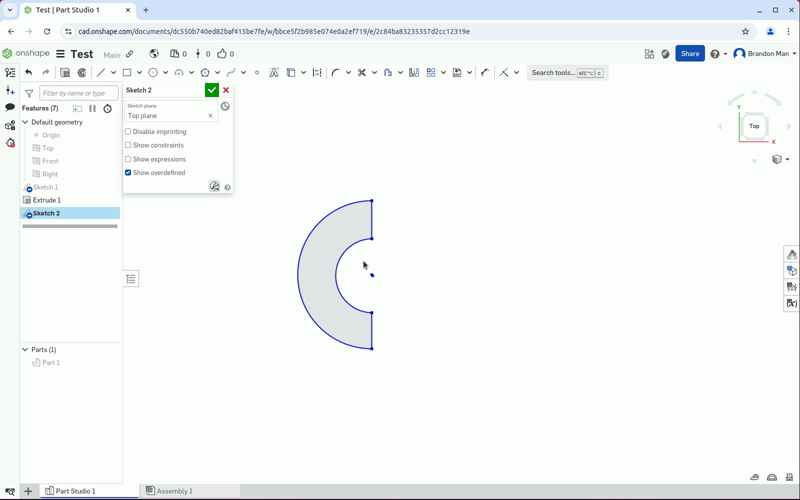
scroll(-6)
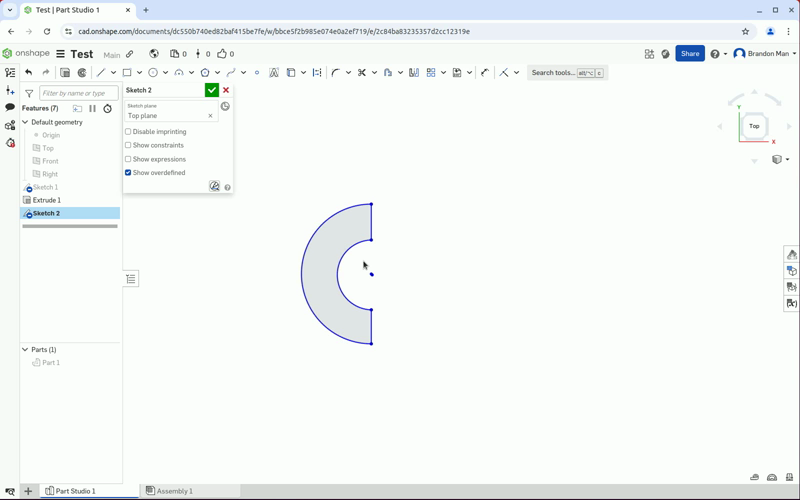
scroll(-6)
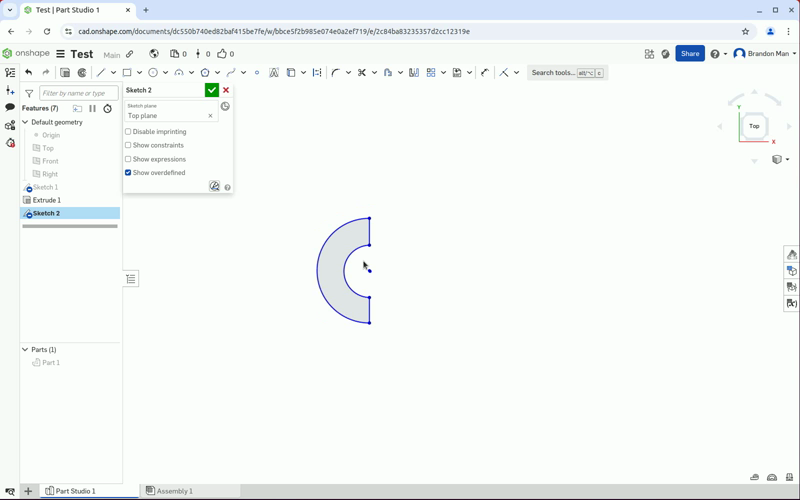
scroll(-6)
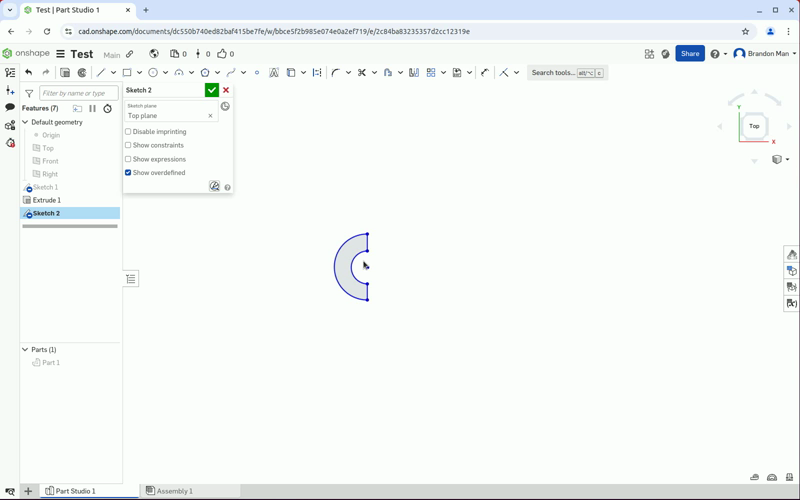
scroll(-6)
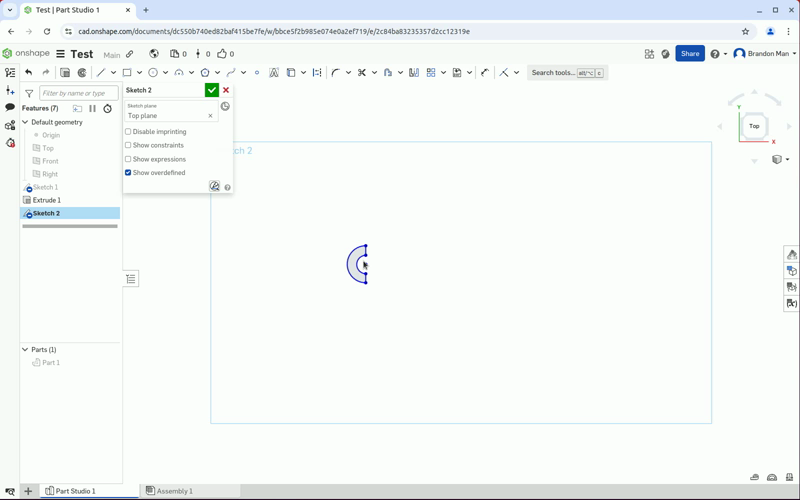
mouse_move(73, 352)
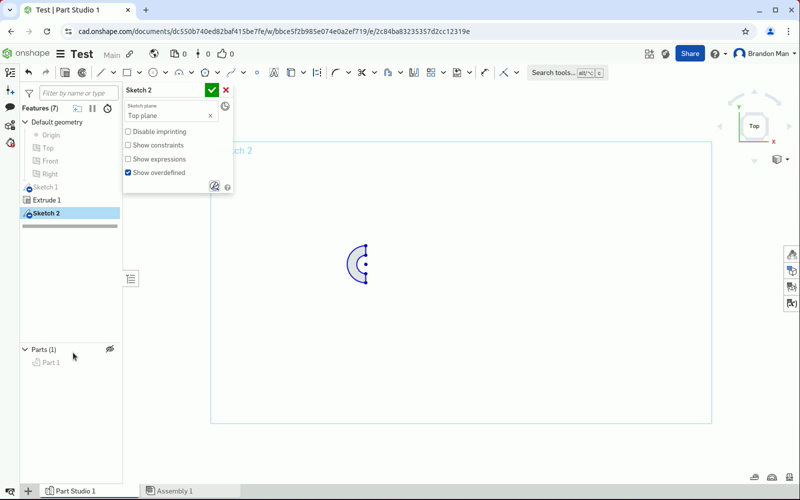
key(shift+y)
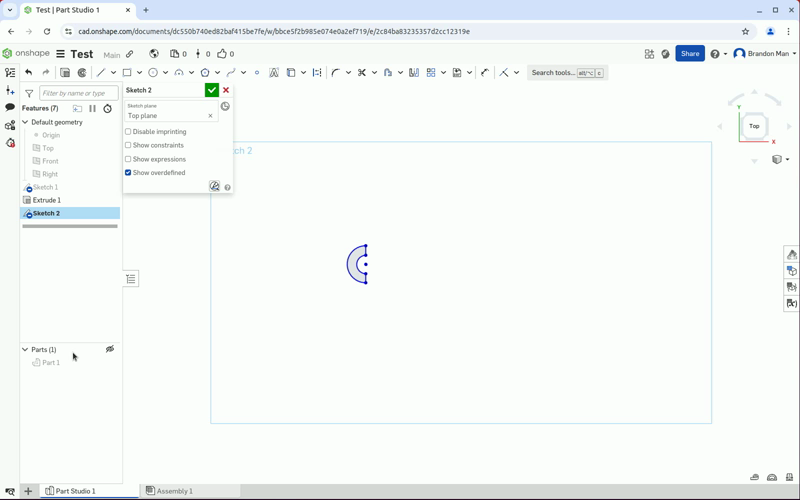
key(shift+e)
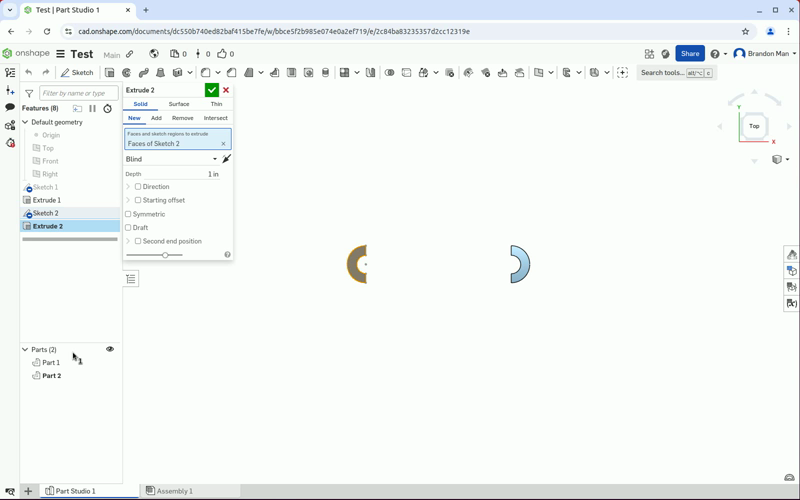
mouse_move(143, 106)
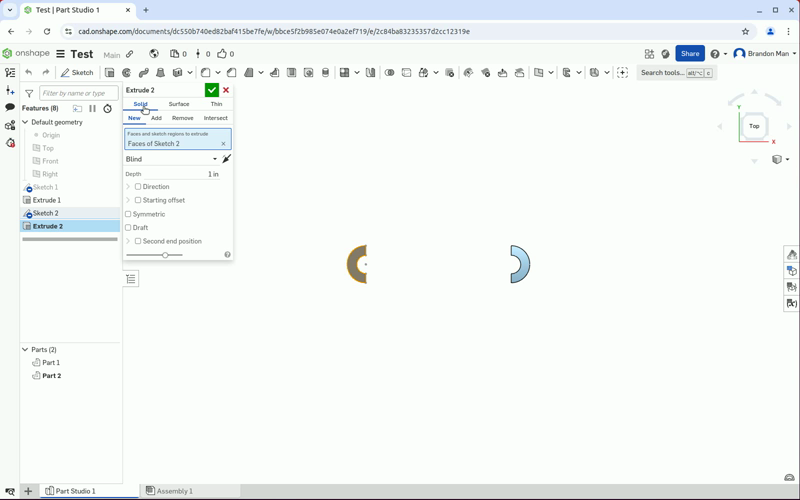
click(143, 106)
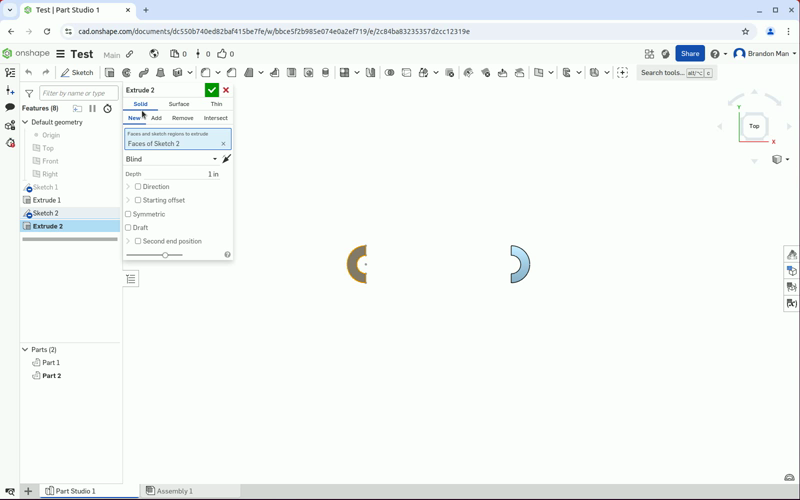
mouse_move(137, 120)
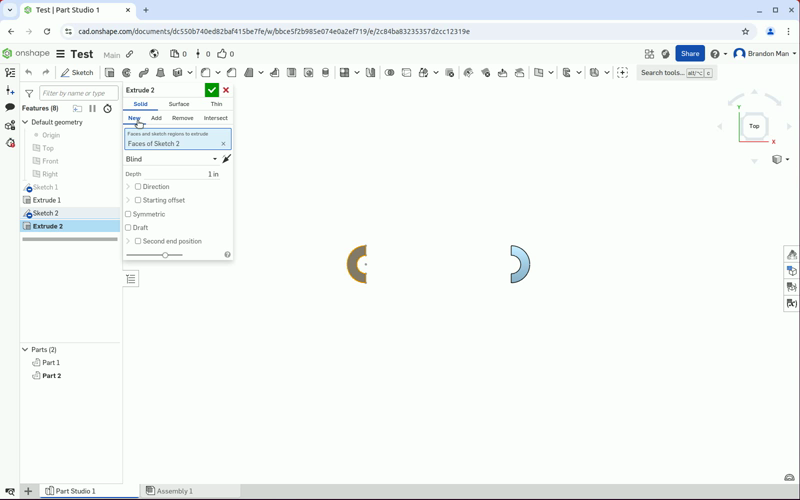
click(137, 120)
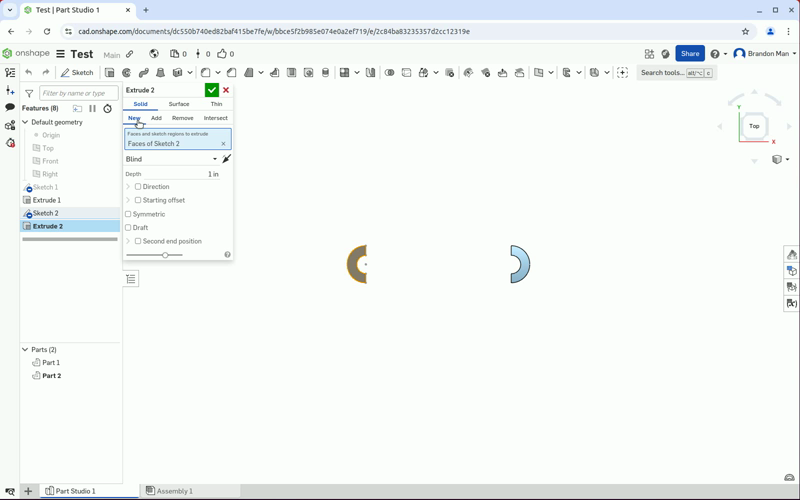
key(tab, 4)
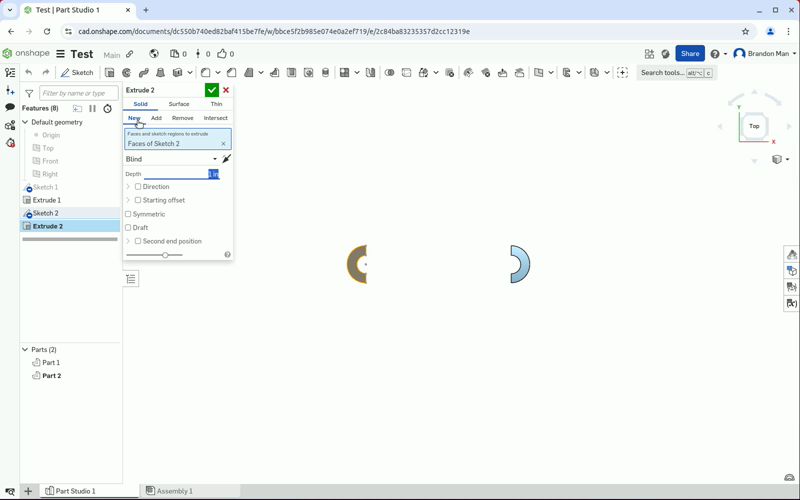
text(3.611)
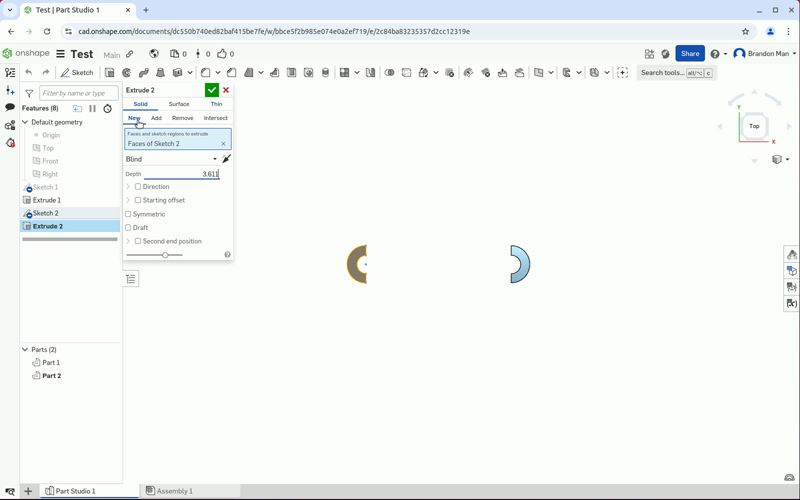
key(enter)
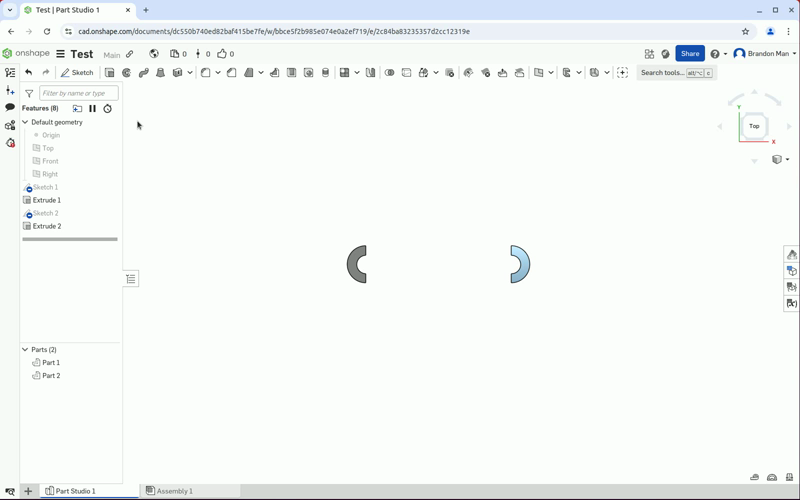
key(shift+h)
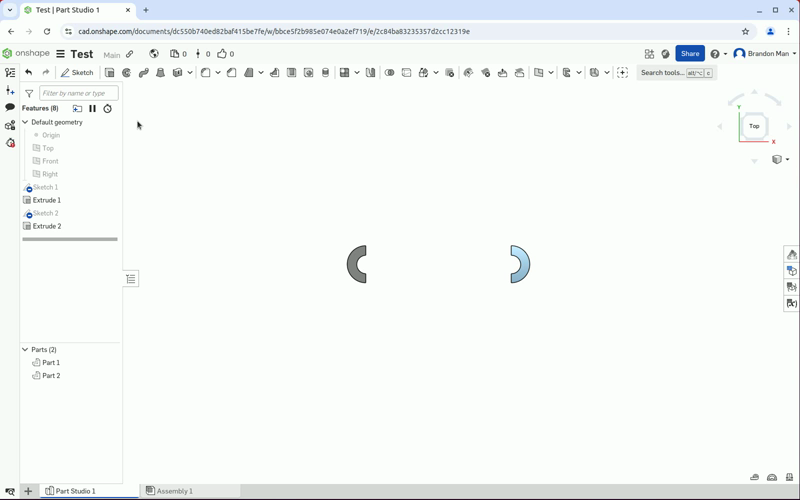
key(shift+h)
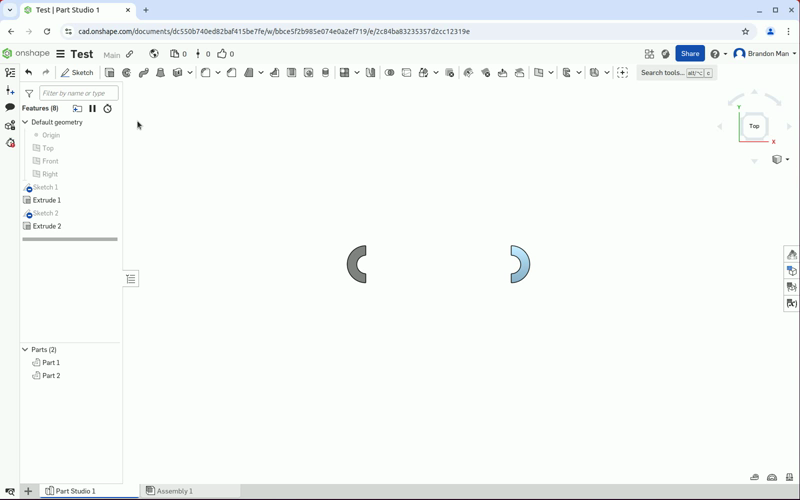
mouse_move(73, 189)
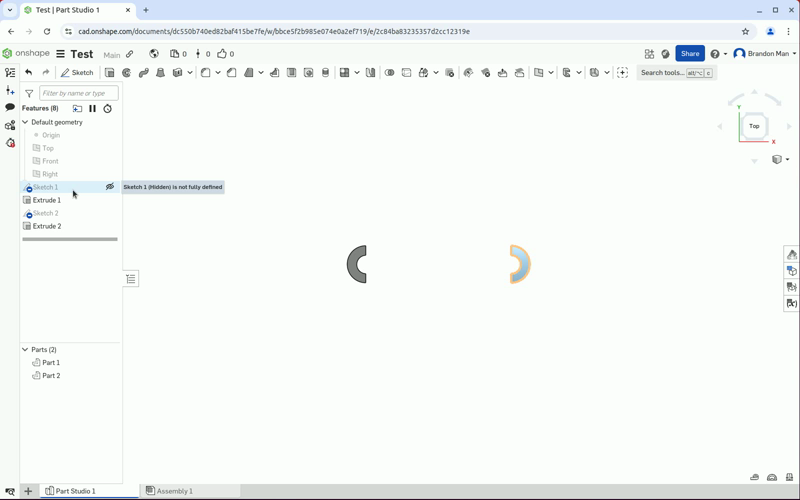
click(73, 189)
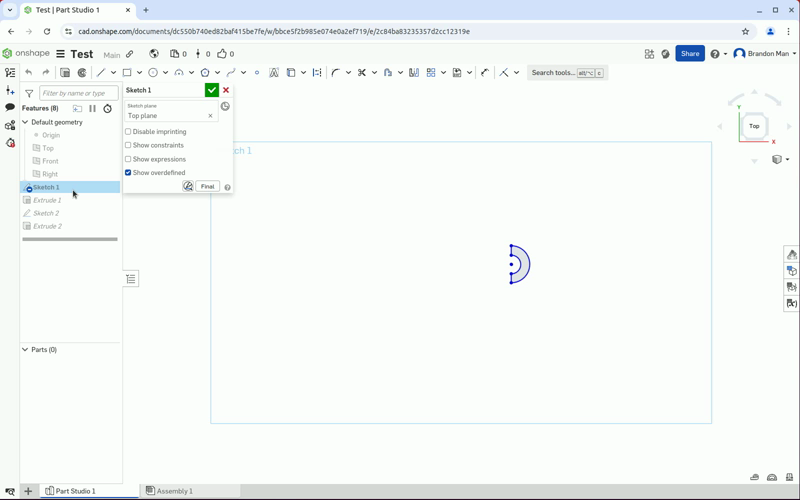
mouse_move(229, 92)
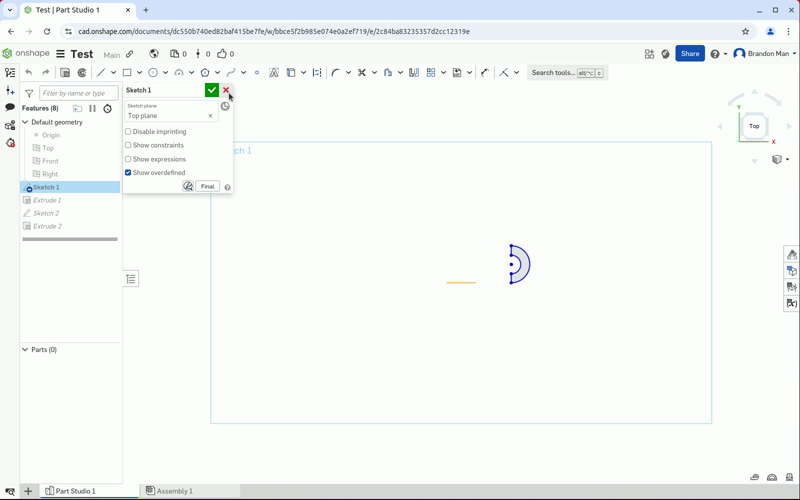
click(229, 92)
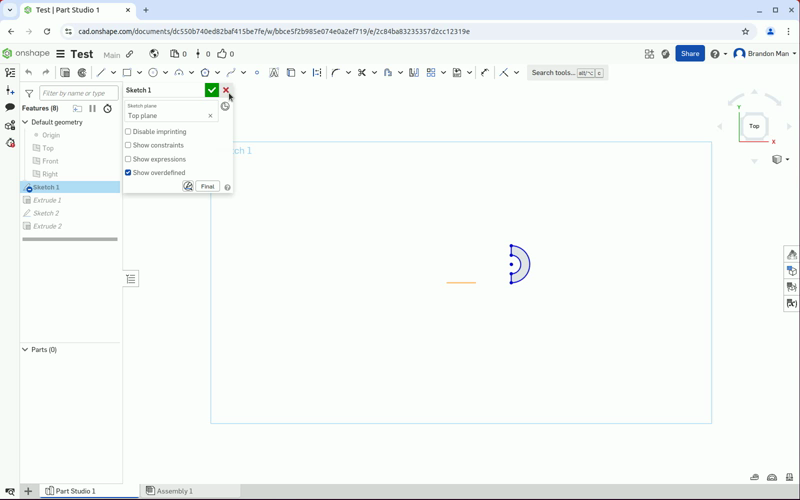
key(shift+s)
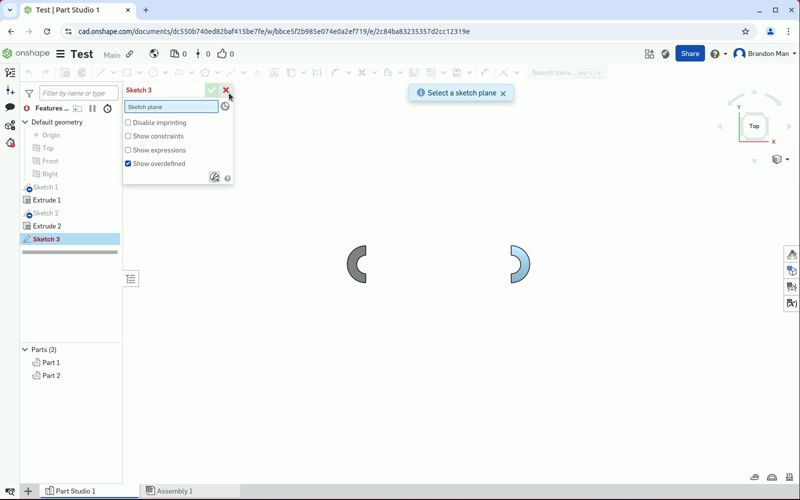
mouse_move(73, 150)
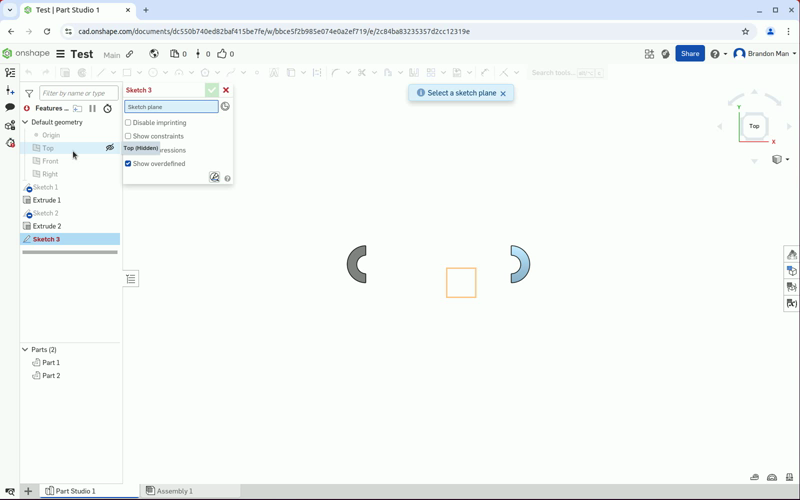
click(73, 150)
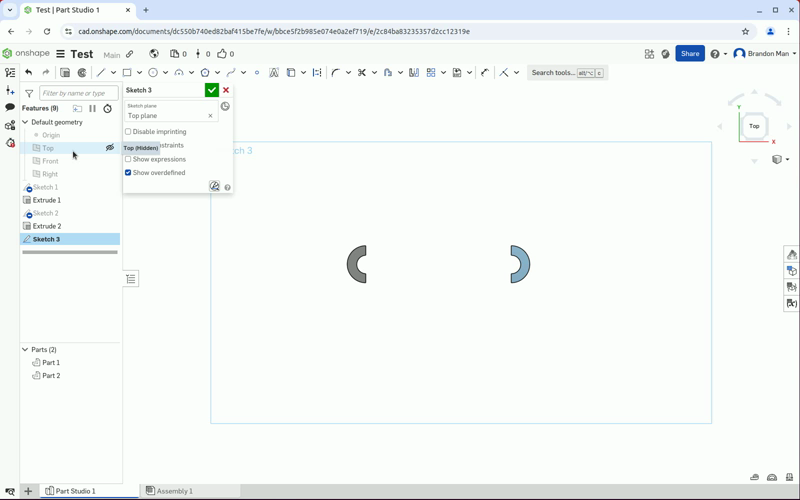
mouse_move(73, 352)
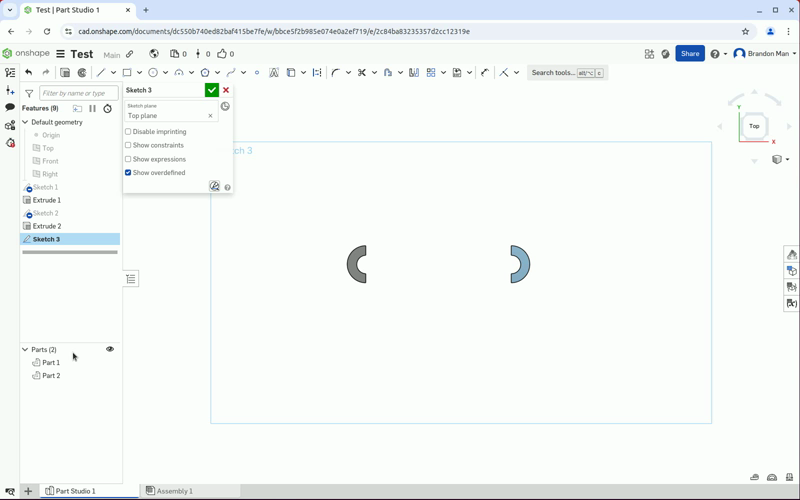
key(y)
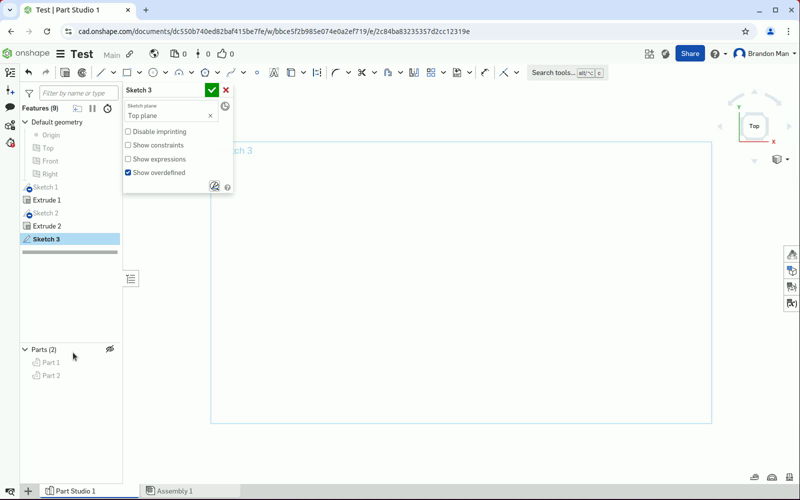
key(l)
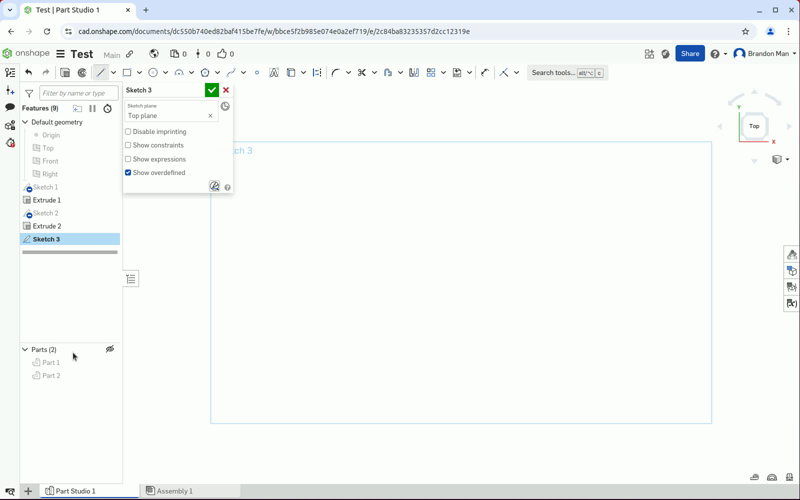
key_down(shift)
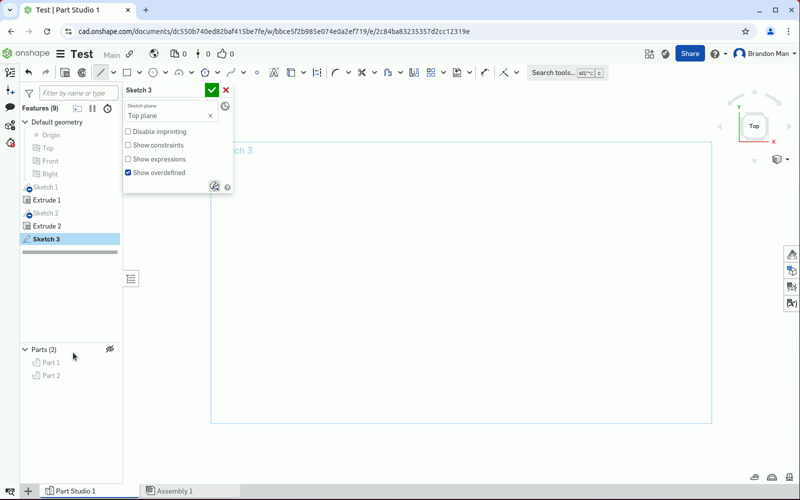
mouse_move(365, 282)
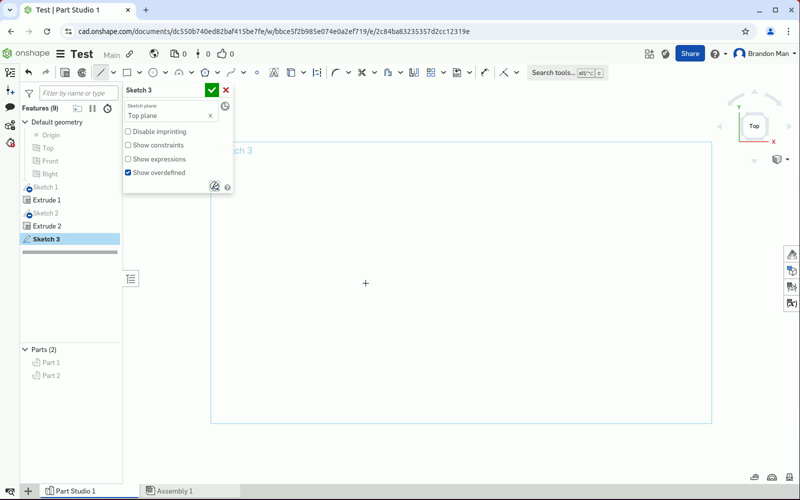
click(365, 282)
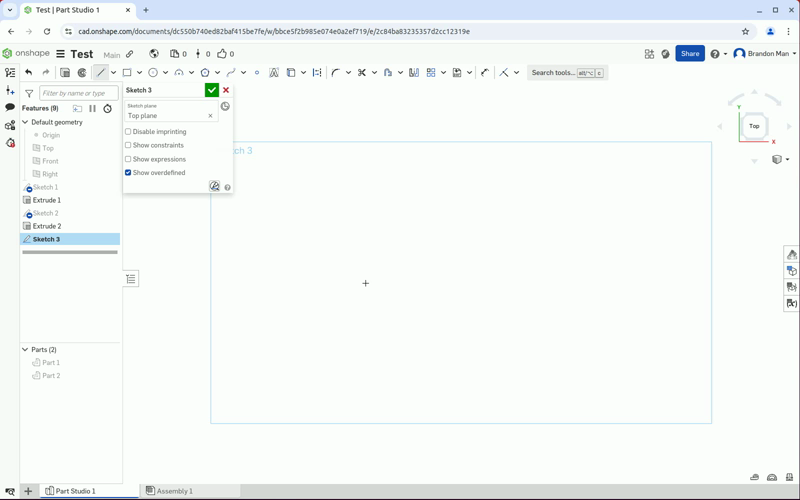
key_up(shift)
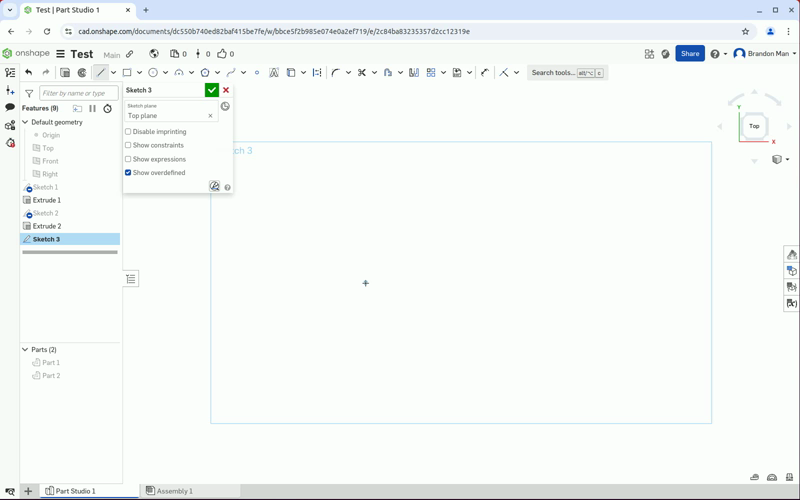
key_down(shift)
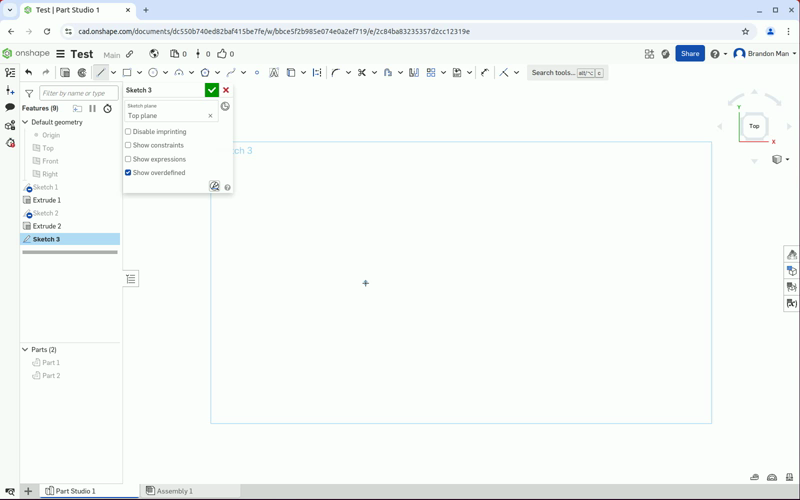
mouse_move(510, 282)
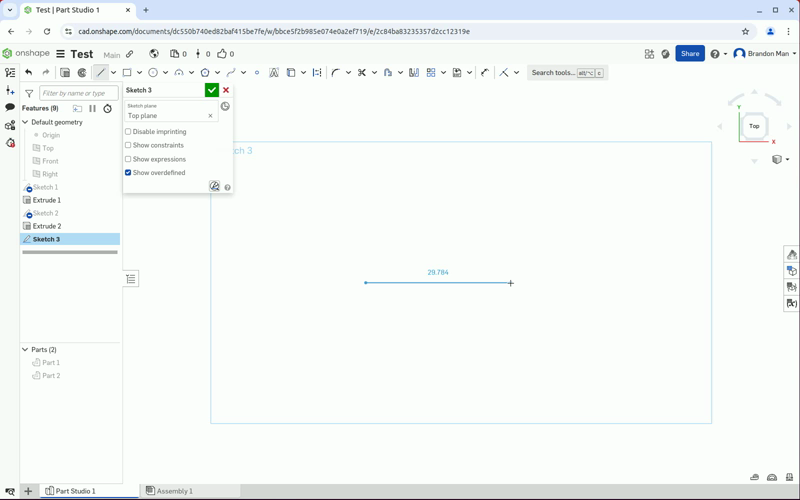
click(510, 282)
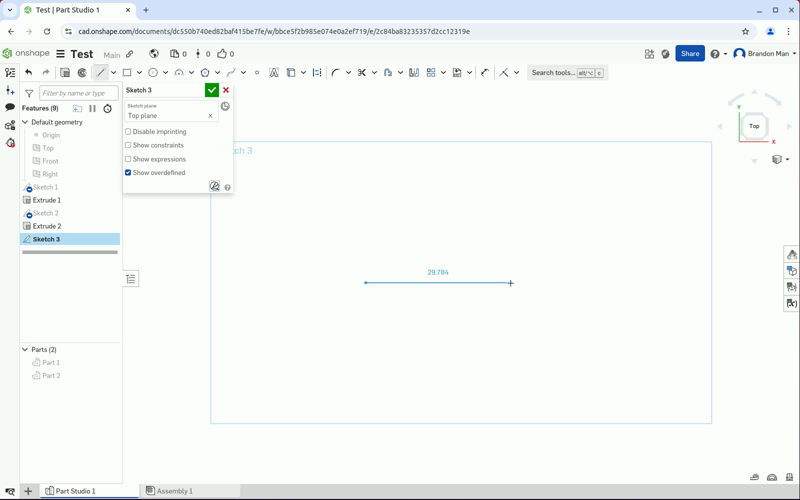
key_up(shift)
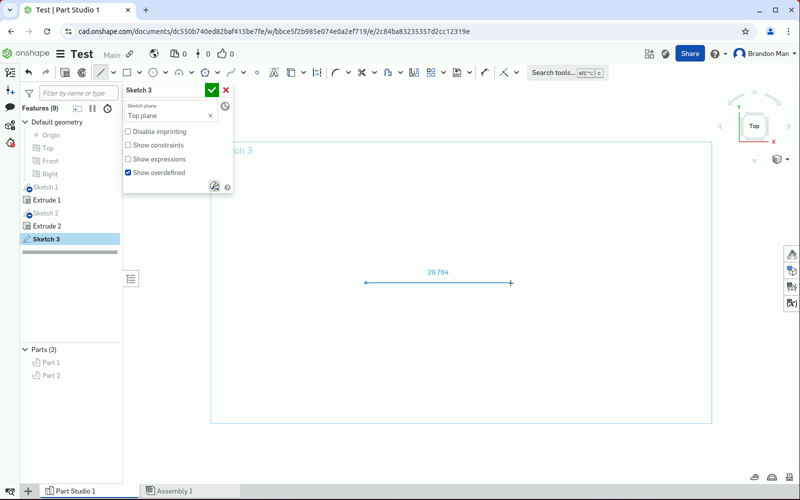
key_down(shift)
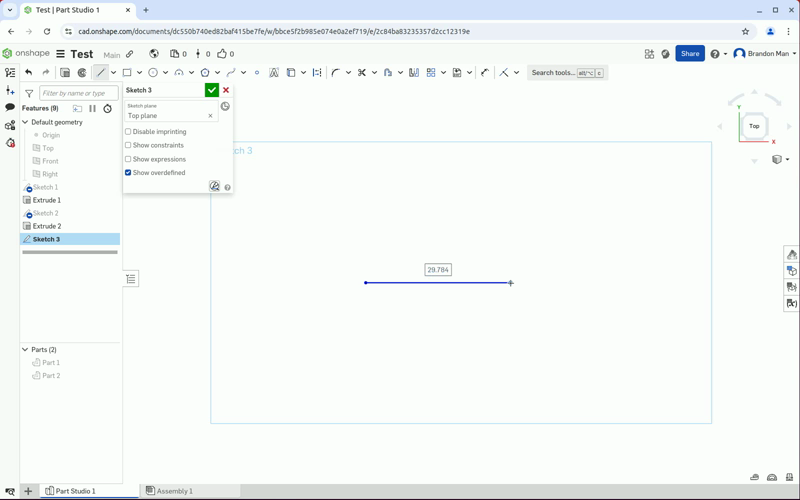
mouse_move(540, 282)
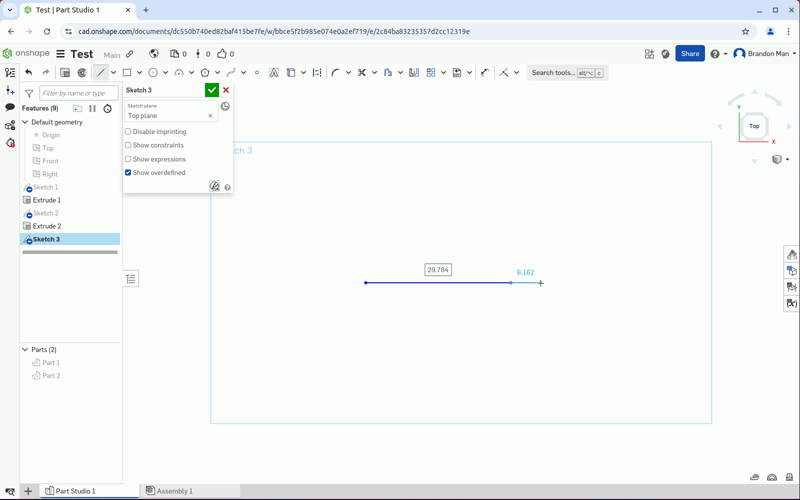
mouse_move(510, 273)
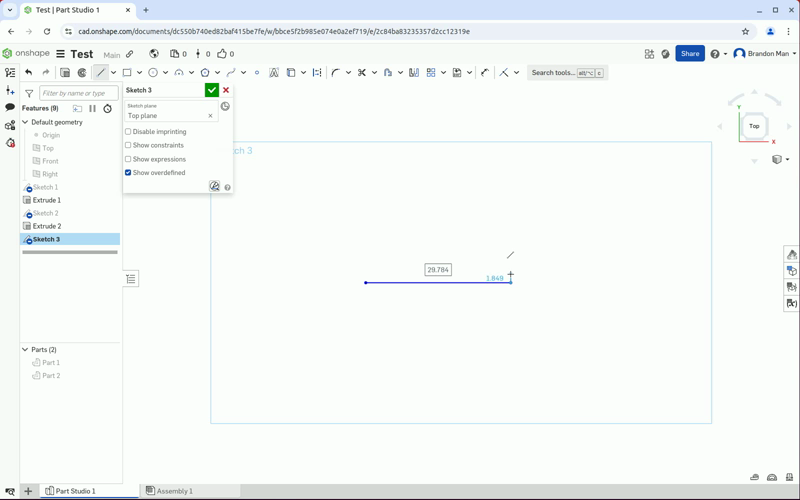
click(510, 273)
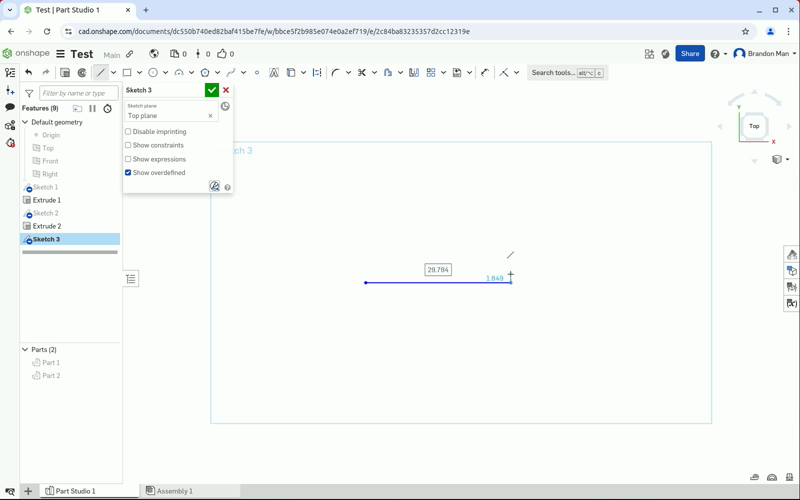
key_up(shift)
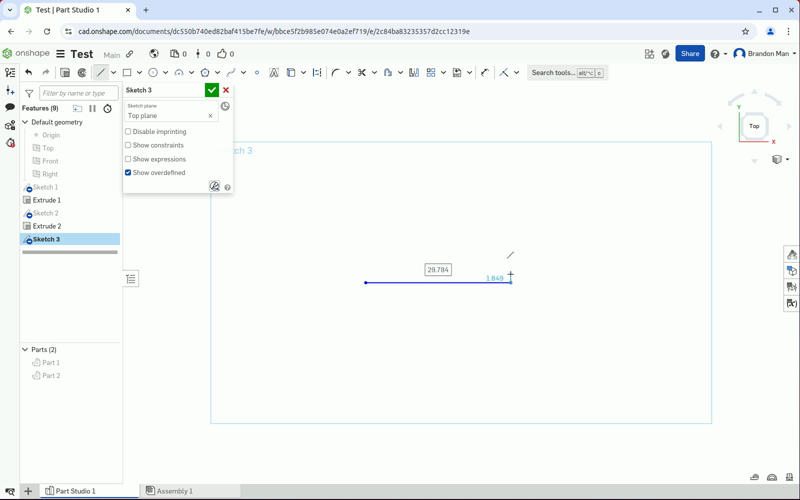
key(esc)
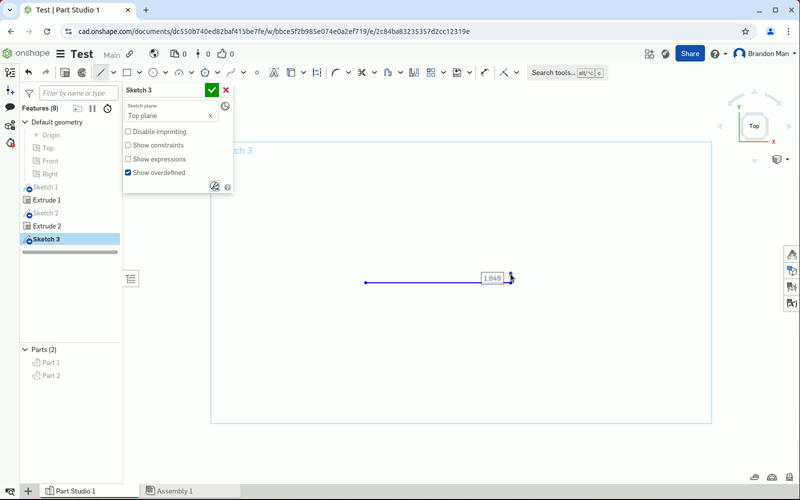
key(a)
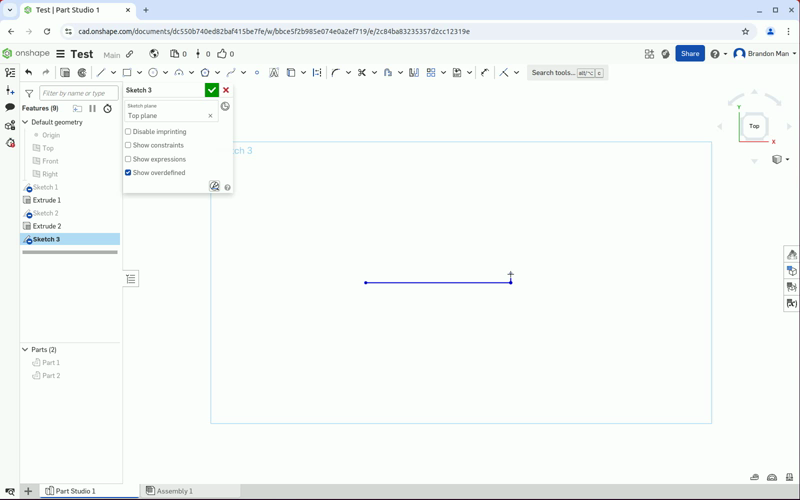
mouse_move(510, 273)
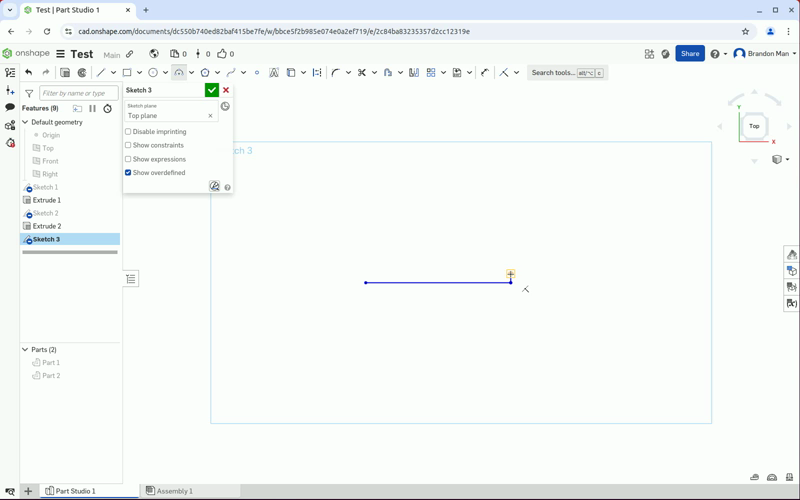
click(510, 273)
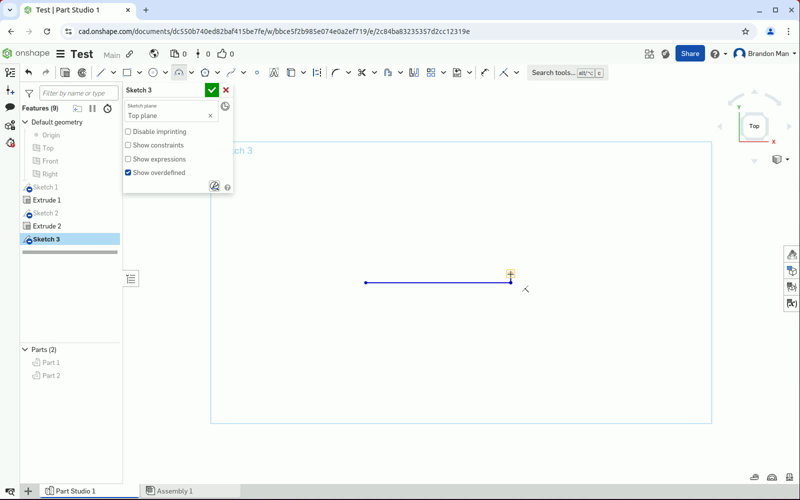
key_down(shift)
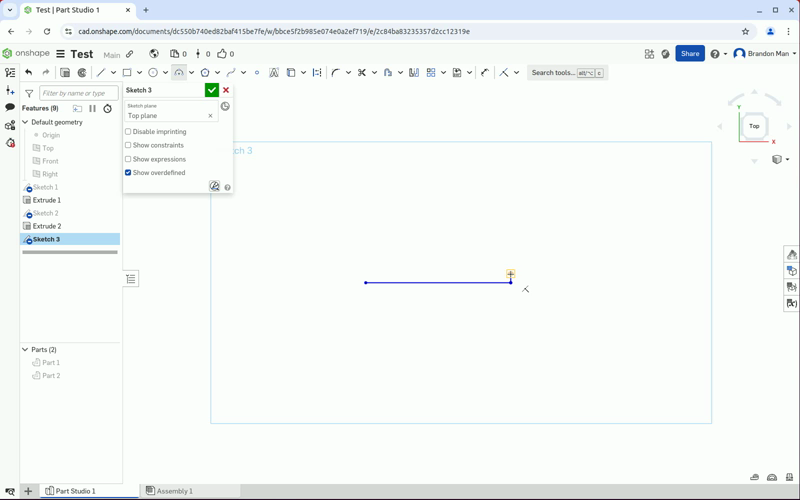
mouse_move(510, 255)
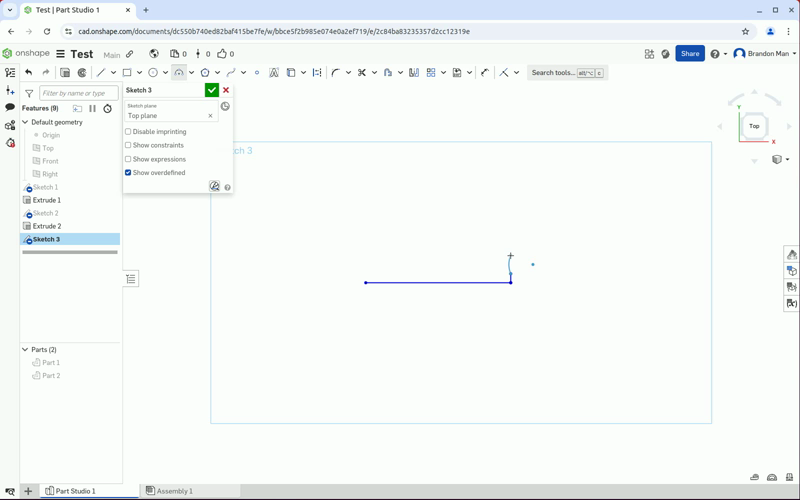
click(510, 255)
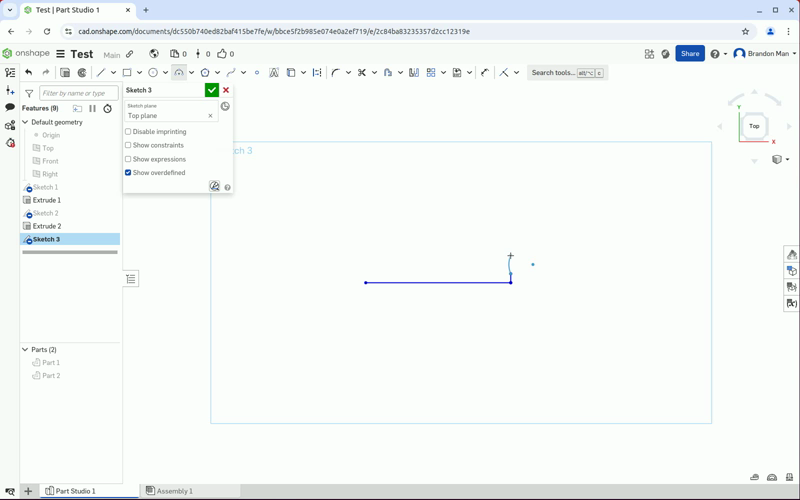
mouse_move(501, 264)
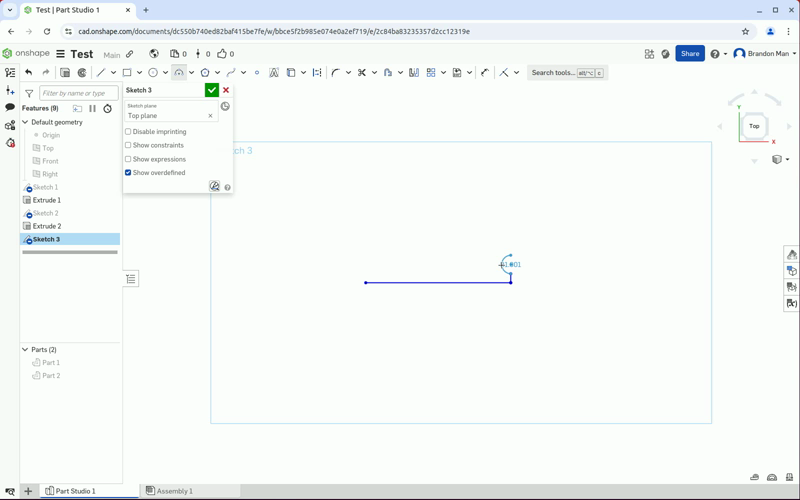
click(501, 264)
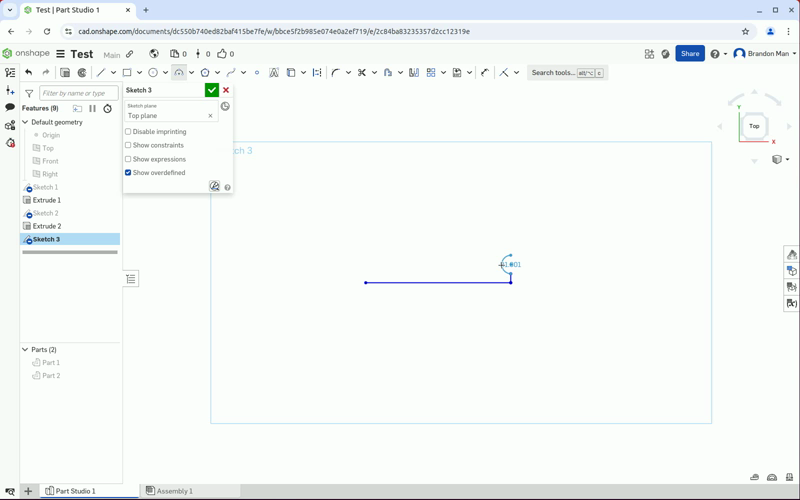
key_up(shift)
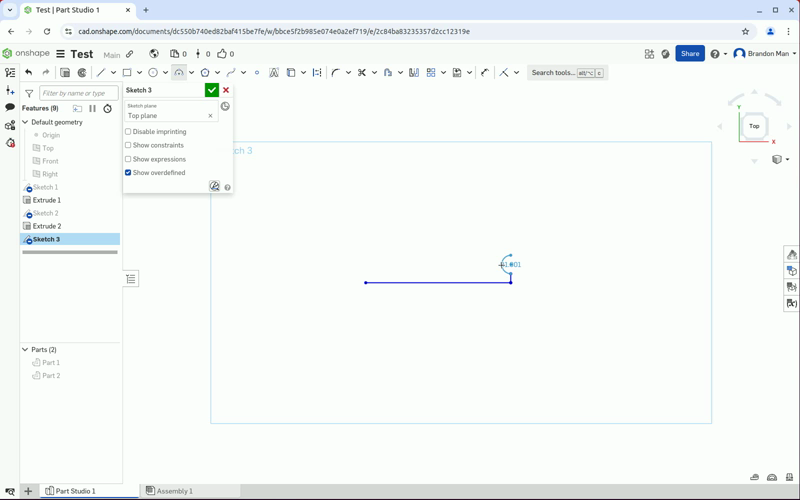
key(esc)
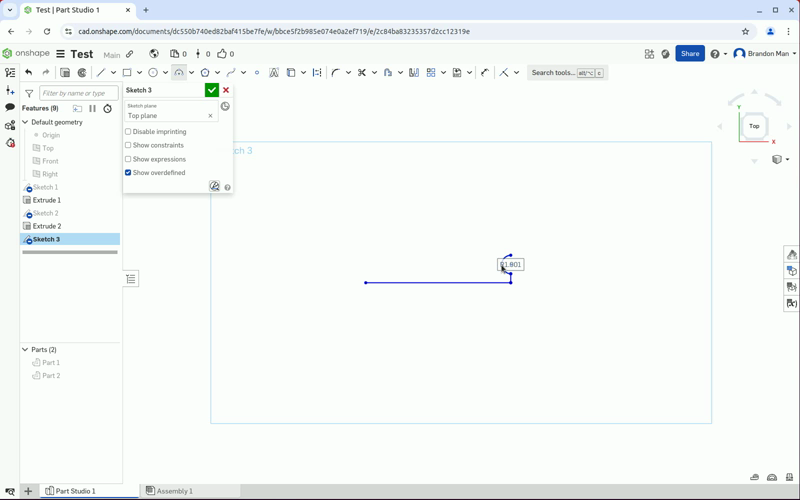
key(l)
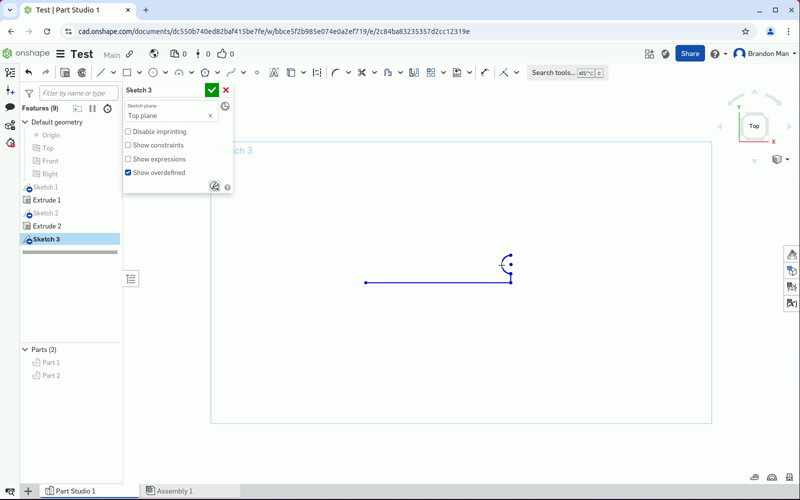
mouse_move(510, 255)
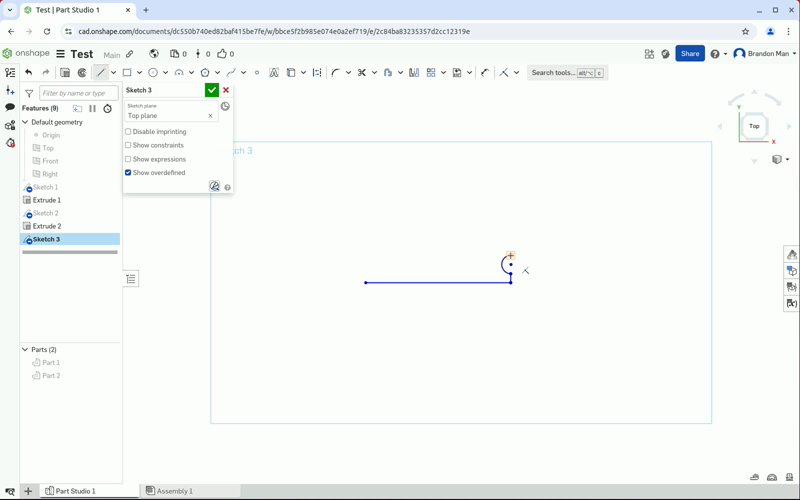
click(510, 255)
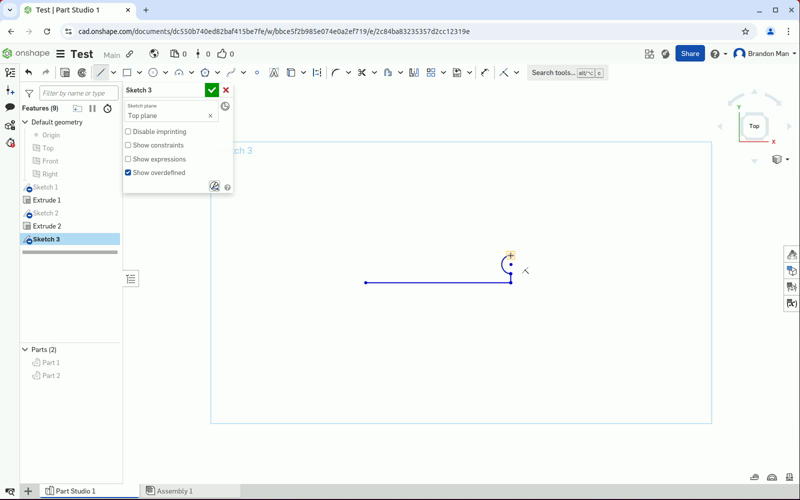
key_down(shift)
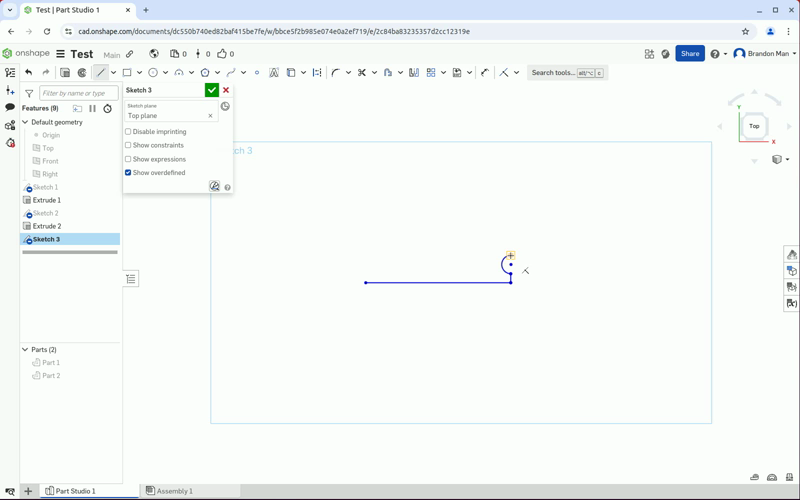
mouse_move(540, 255)
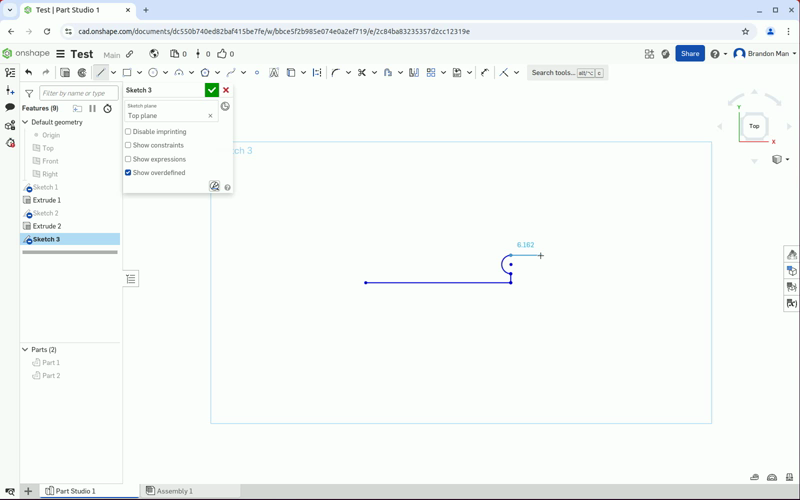
mouse_move(510, 246)
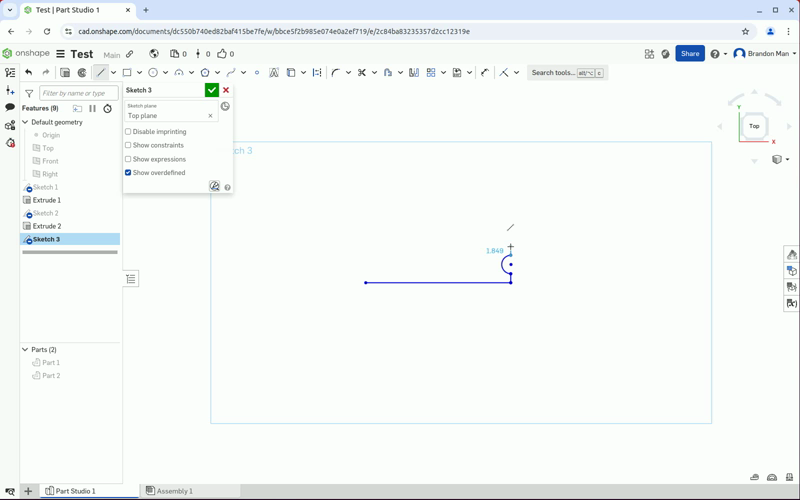
click(510, 246)
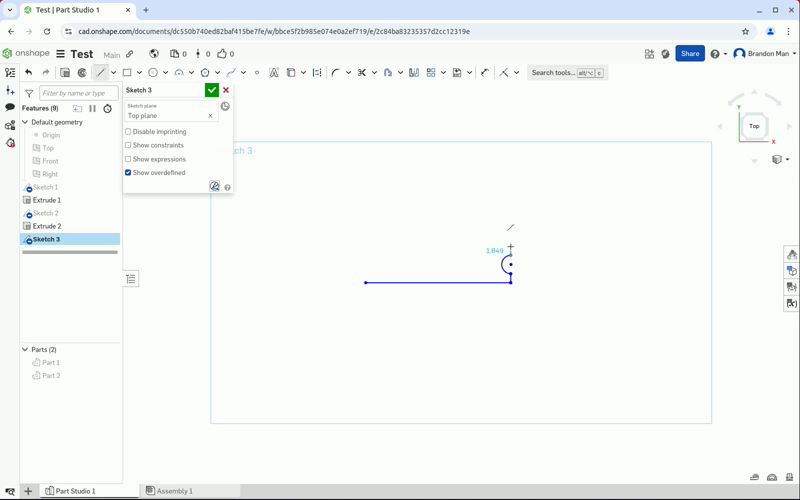
key_up(shift)
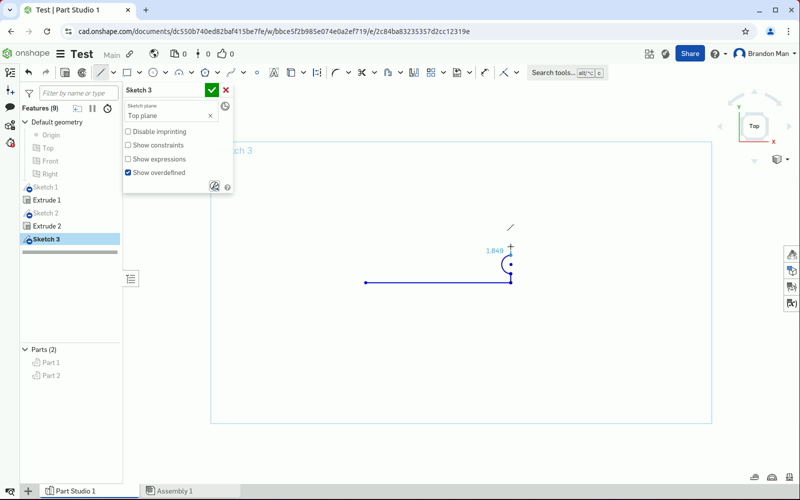
key_down(shift)
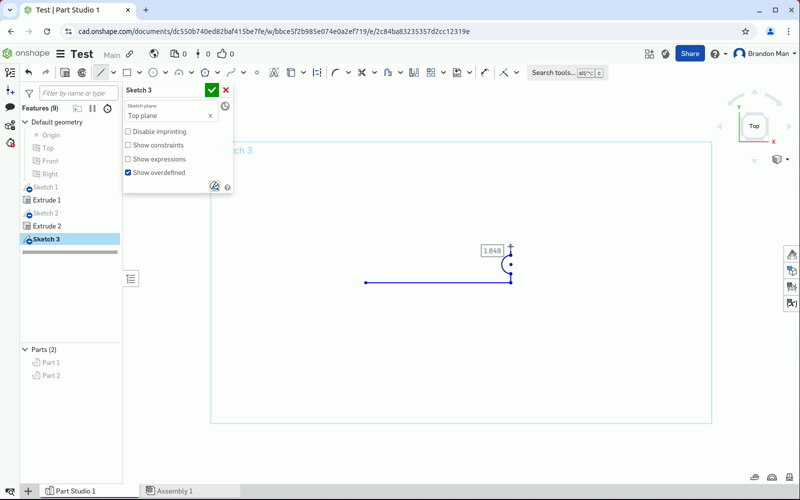
mouse_move(365, 246)
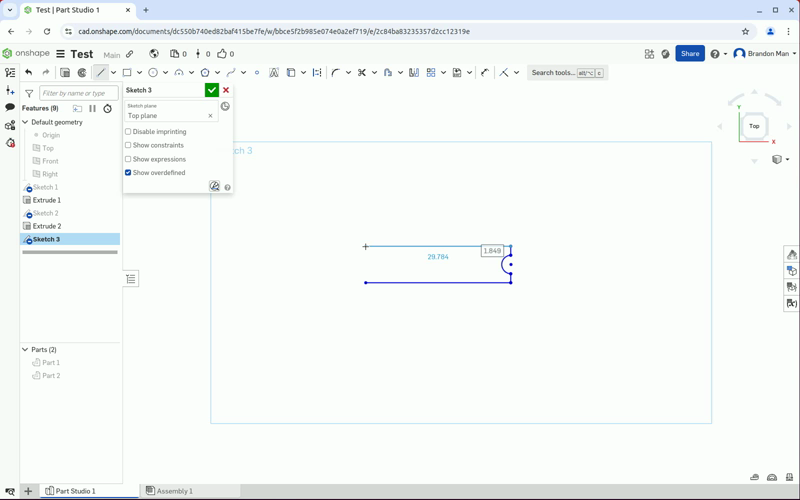
click(365, 246)
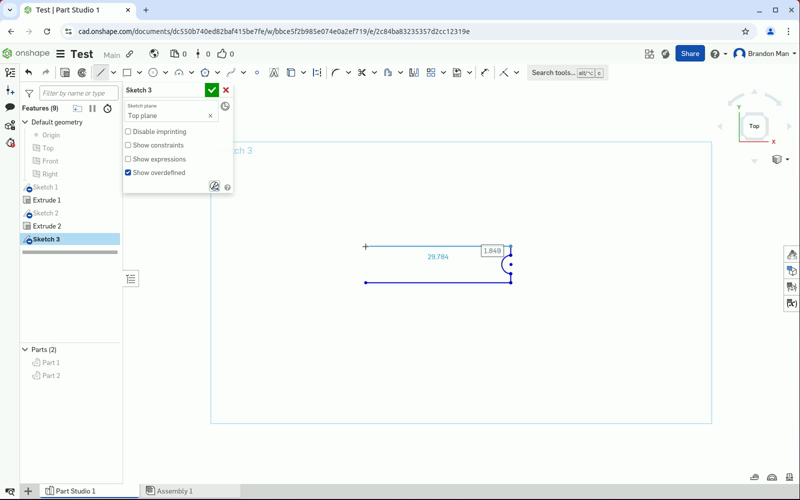
key_up(shift)
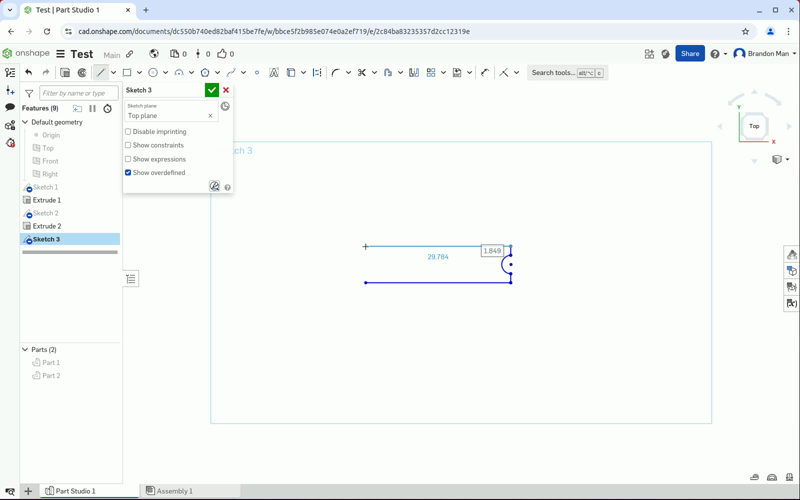
key_down(shift)
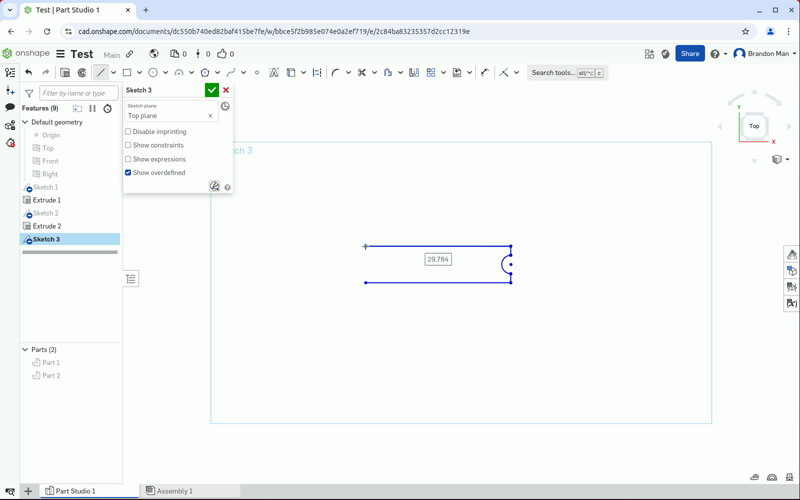
mouse_move(395, 246)
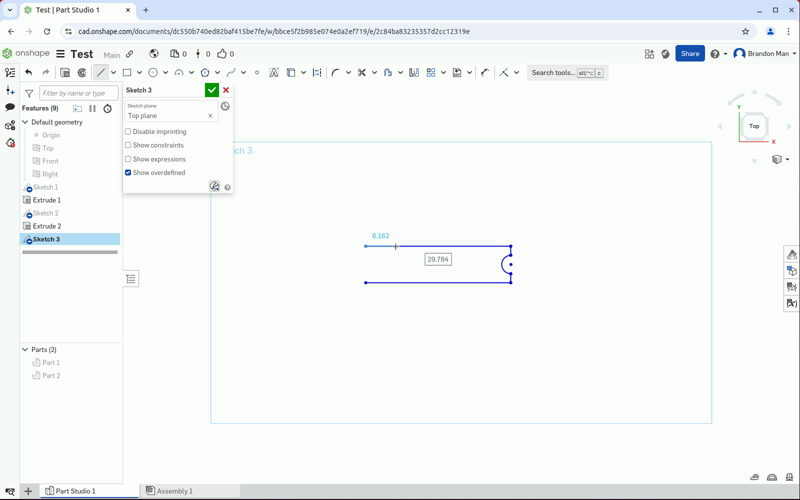
mouse_move(365, 255)
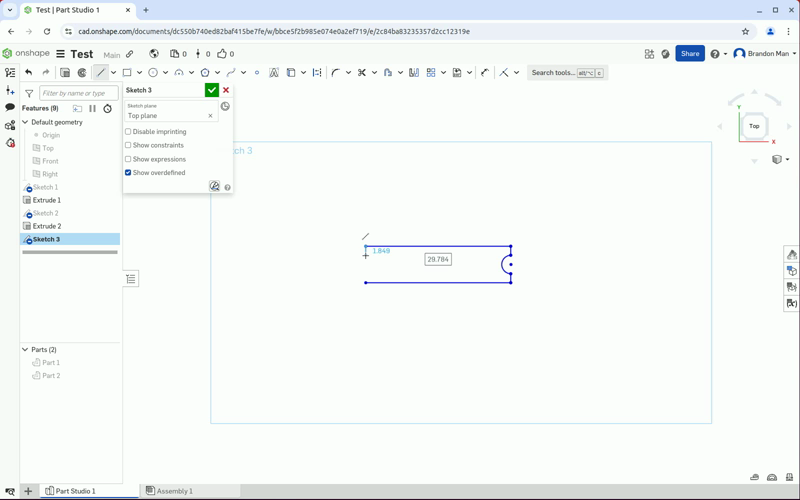
click(365, 255)
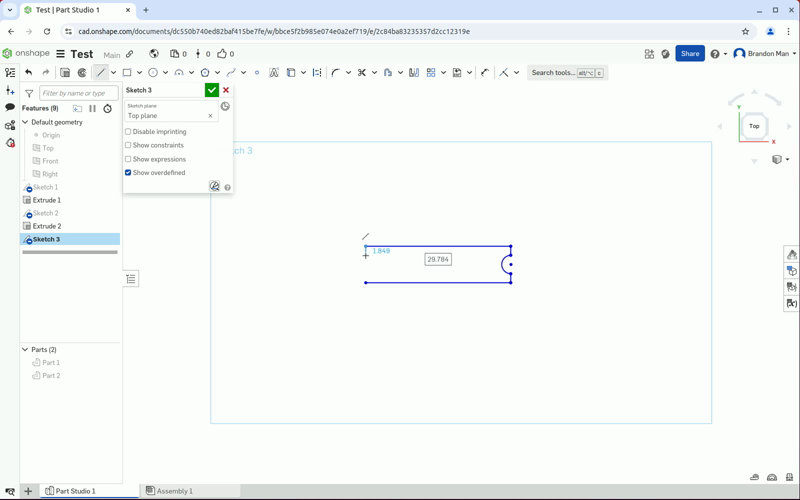
key_up(shift)
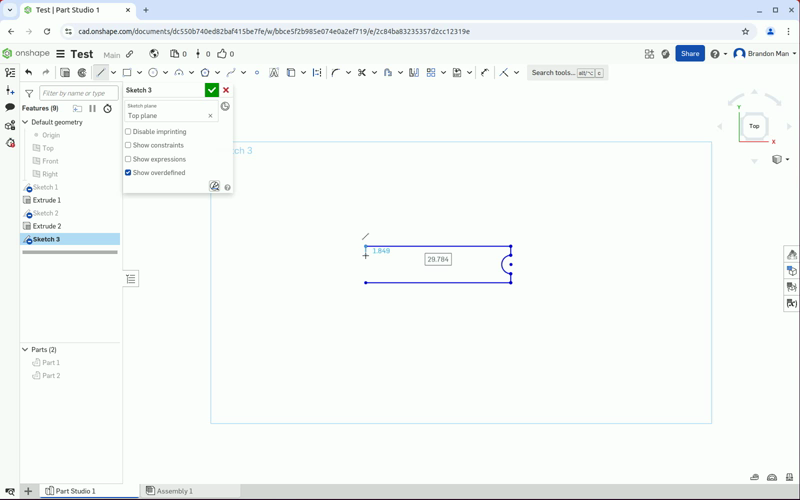
key(esc)
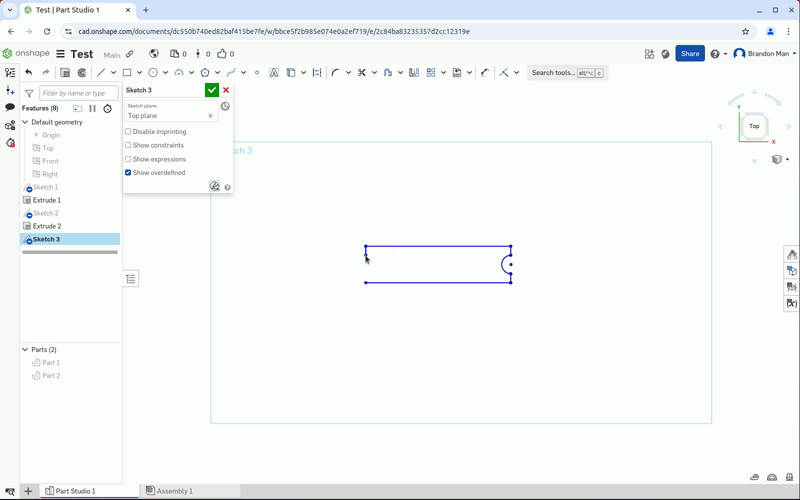
key(a)
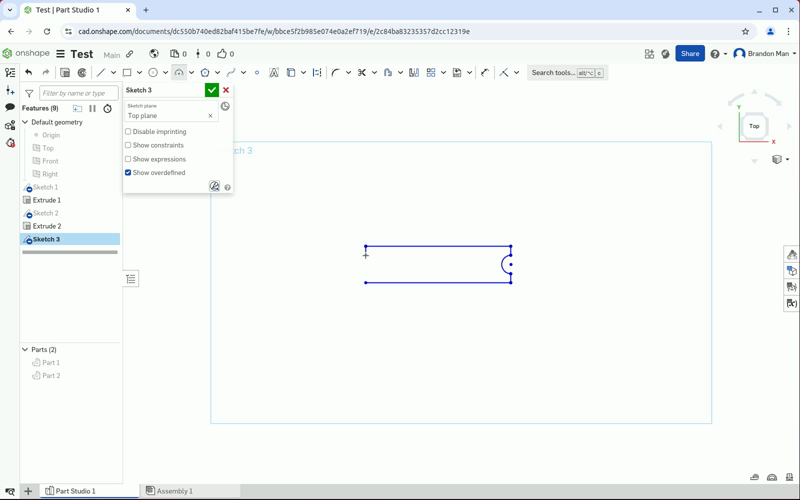
mouse_move(365, 255)
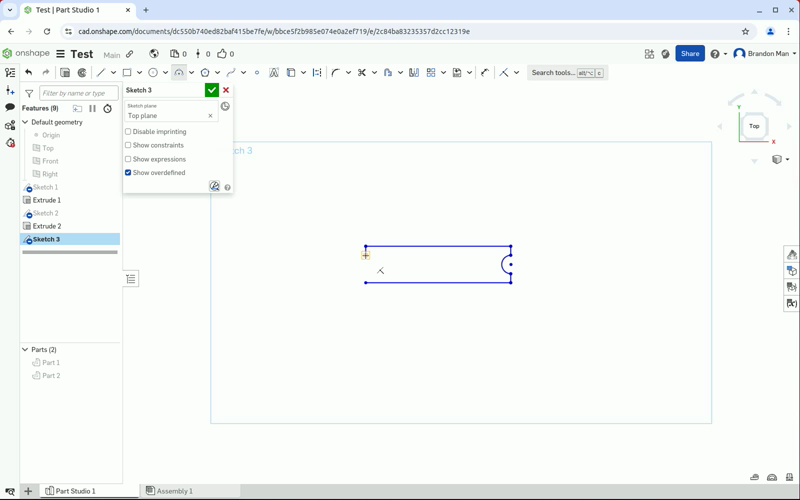
click(365, 255)
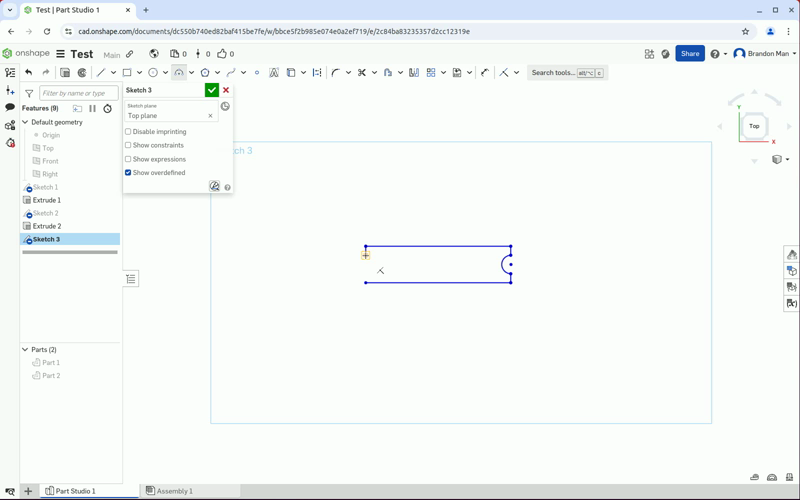
key_down(shift)
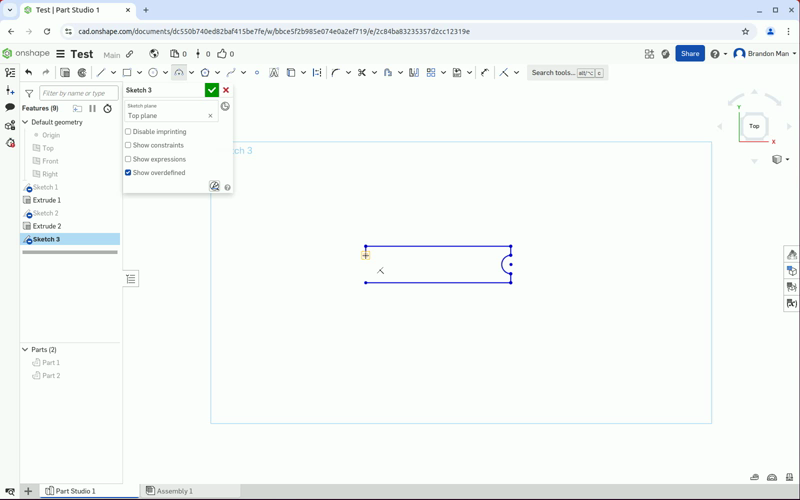
mouse_move(365, 273)
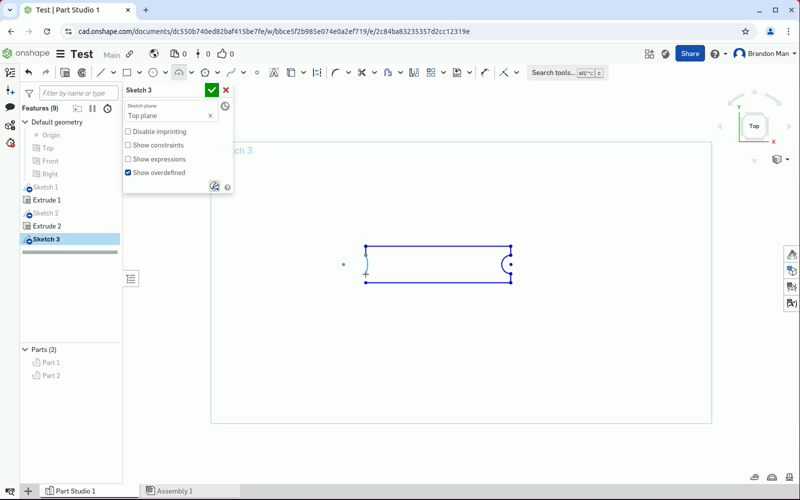
click(365, 273)
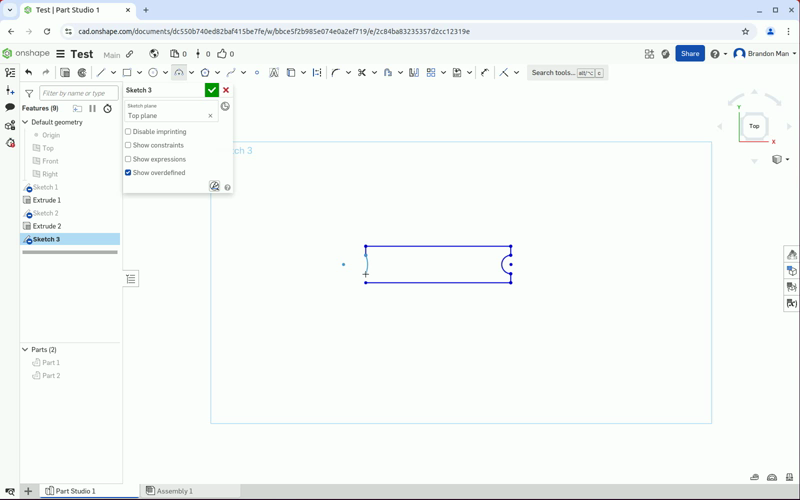
mouse_move(374, 264)
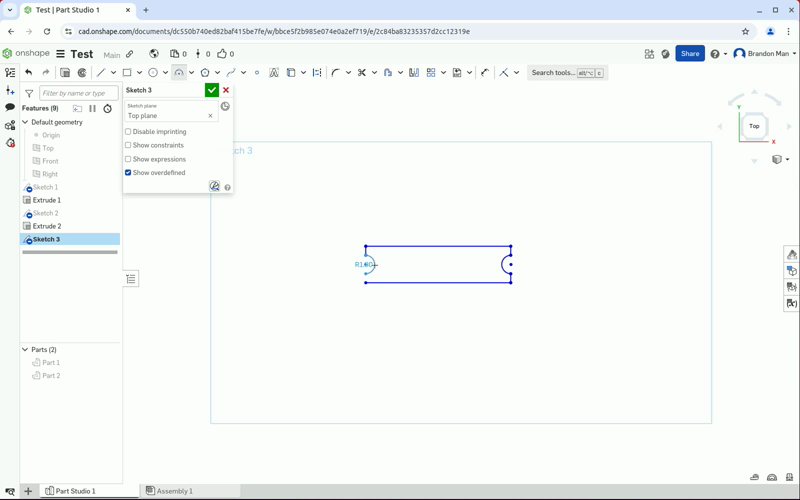
click(374, 264)
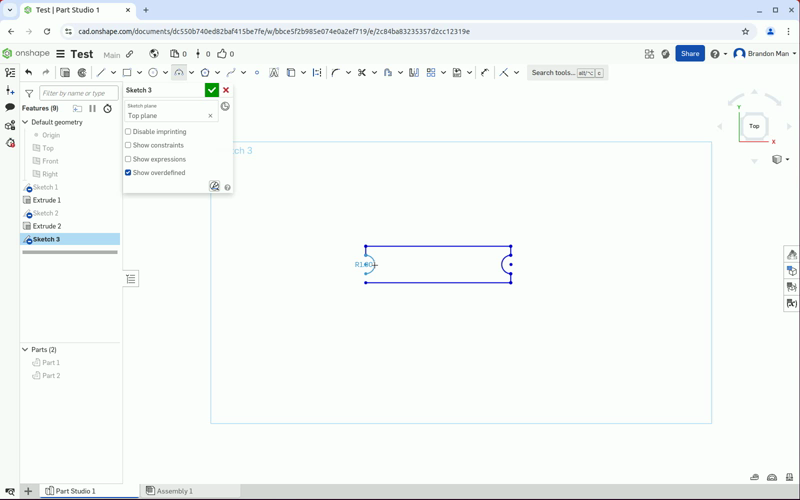
key_up(shift)
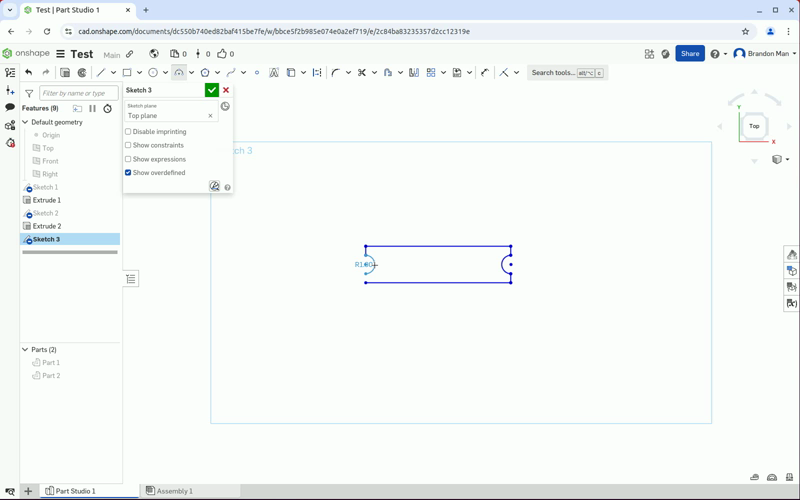
key(esc)
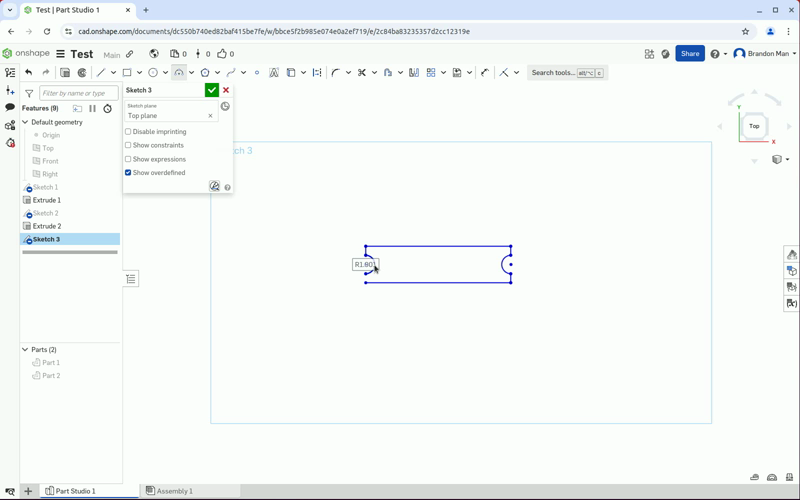
key(l)
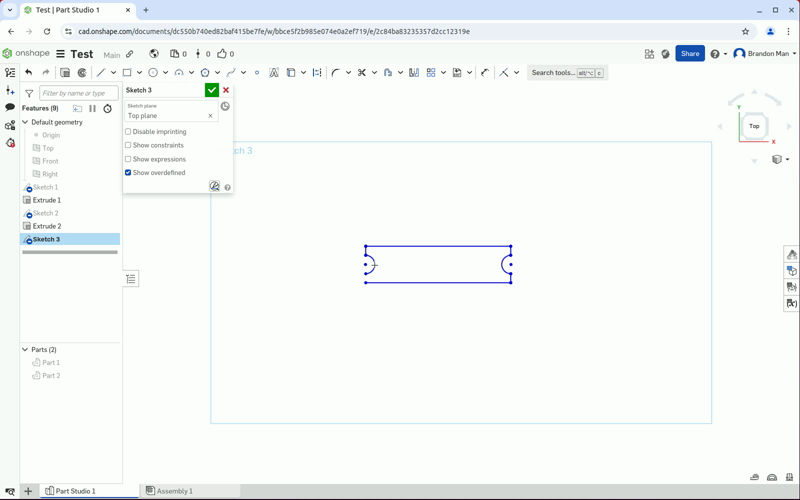
mouse_move(365, 273)
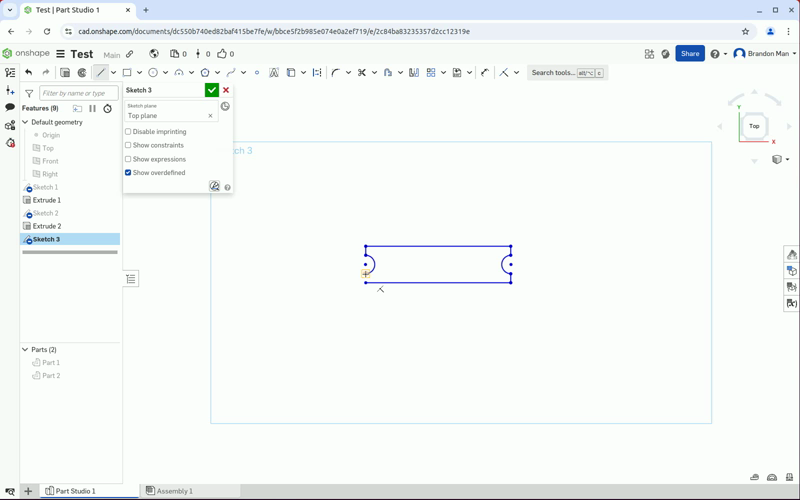
click(365, 273)
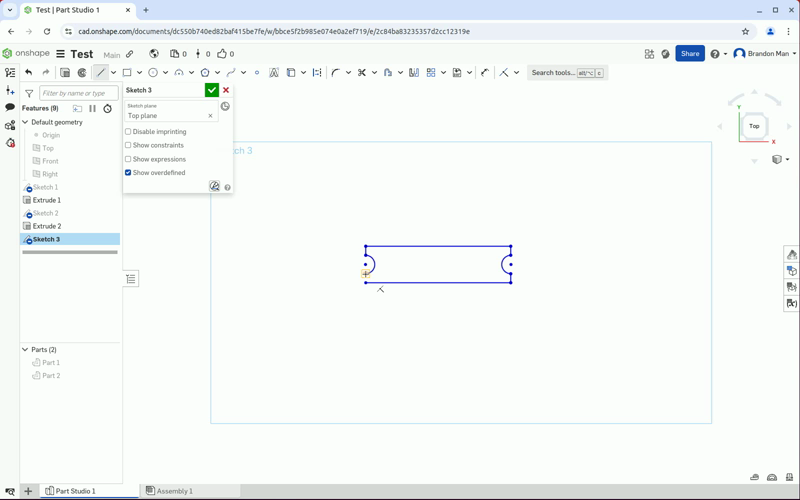
mouse_move(395, 273)
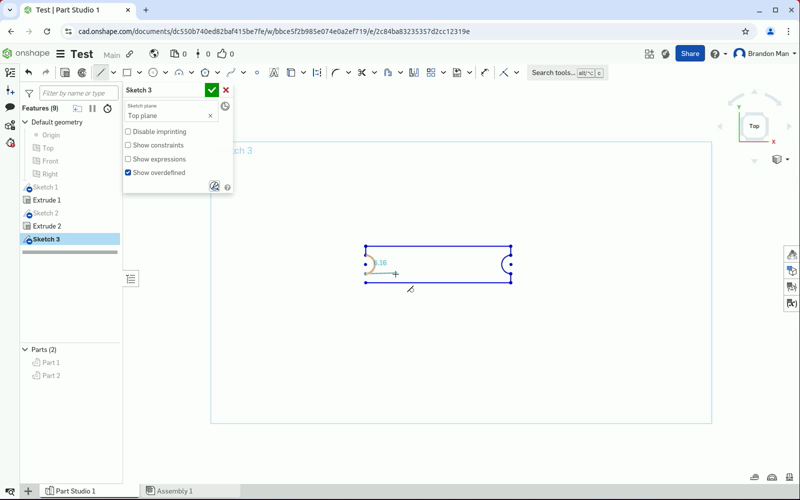
key_down(shift)
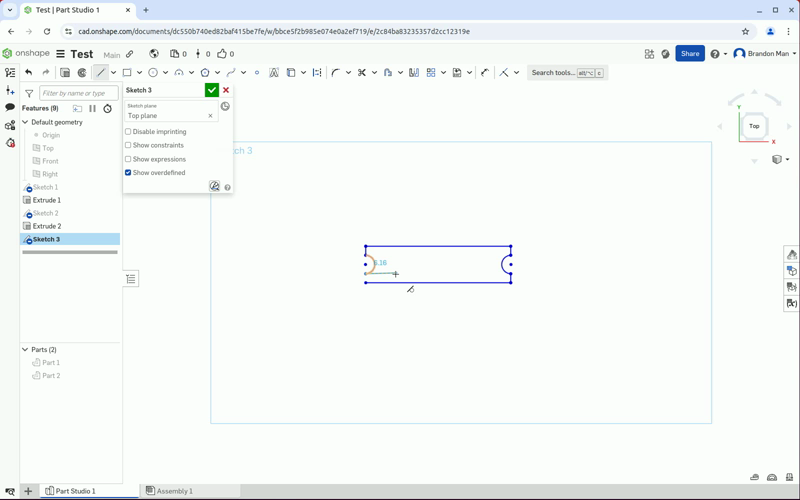
mouse_move(365, 282)
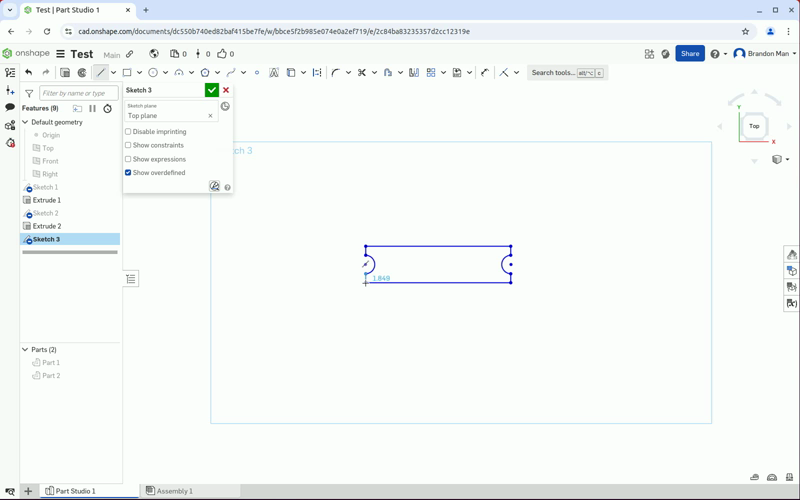
key_up(shift)
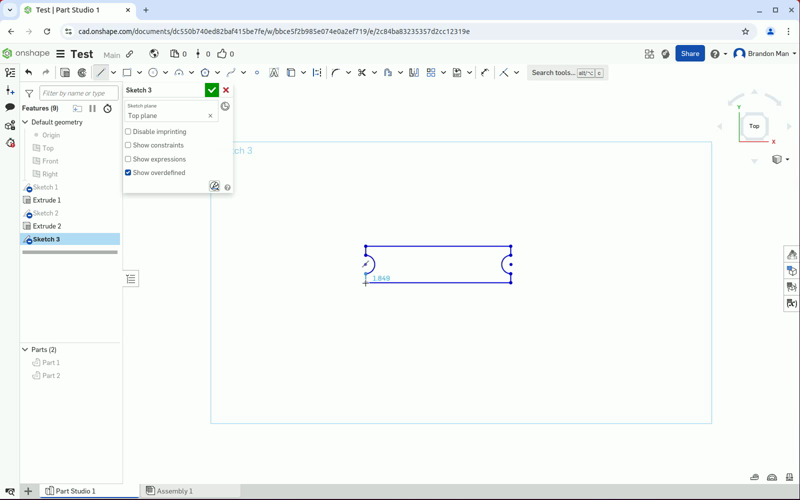
click(365, 282)
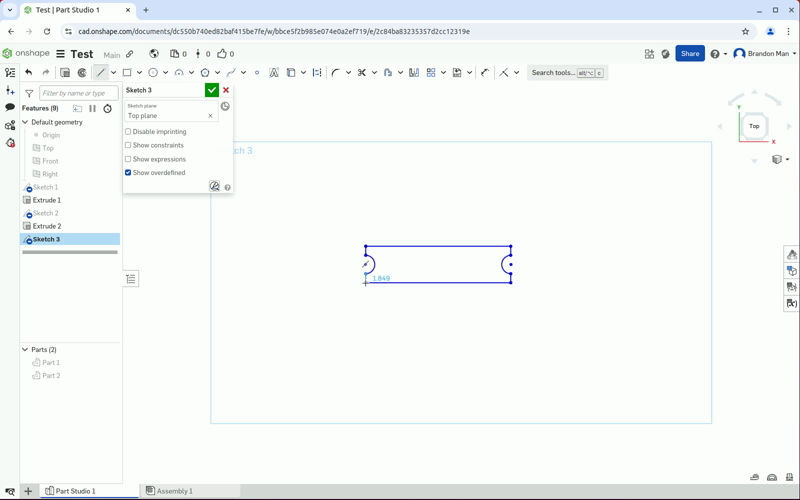
key(esc)
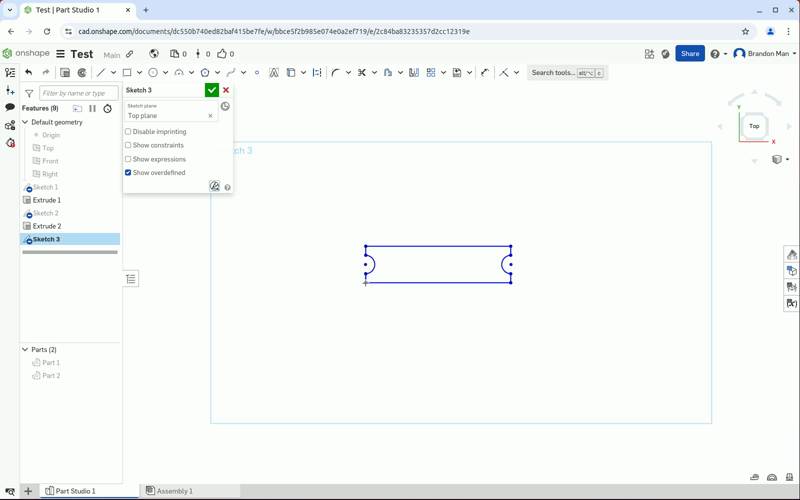
key(l)
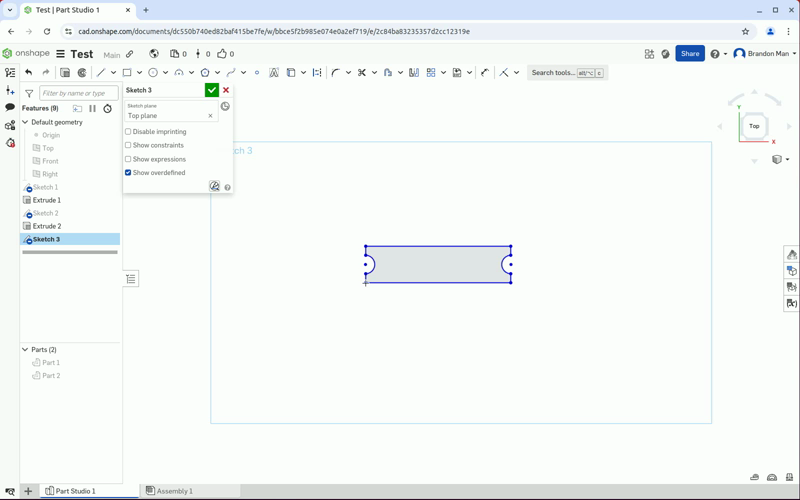
key_down(shift)
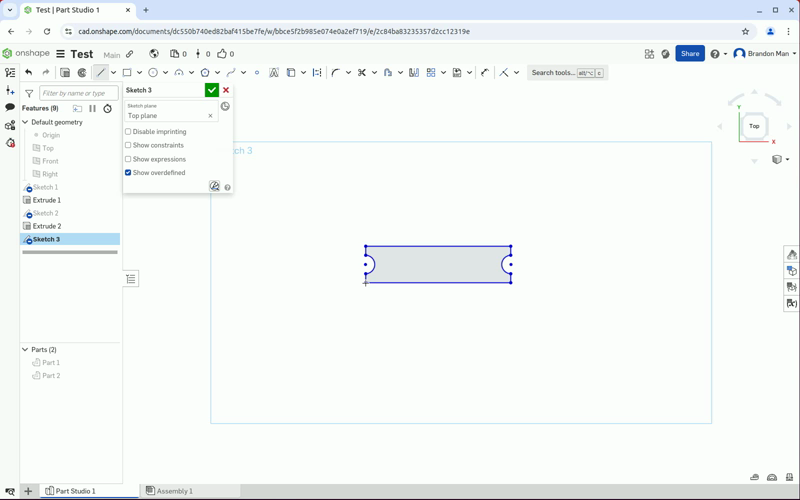
mouse_move(393, 273)
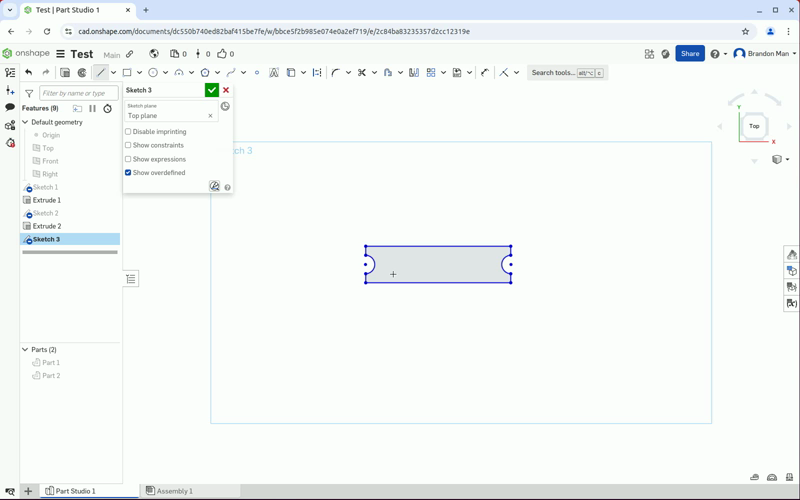
click(393, 273)
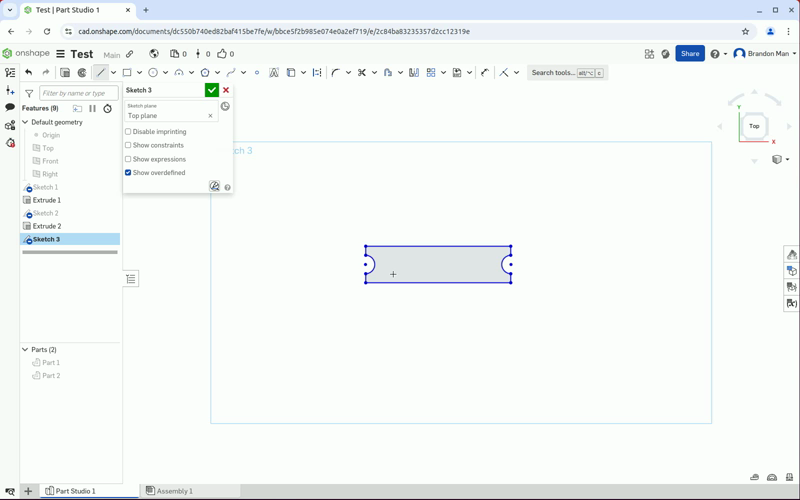
key_up(shift)
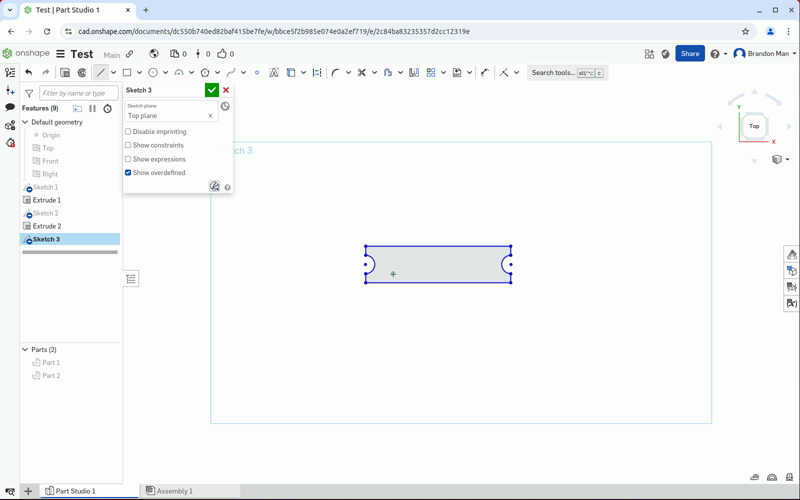
key_down(shift)
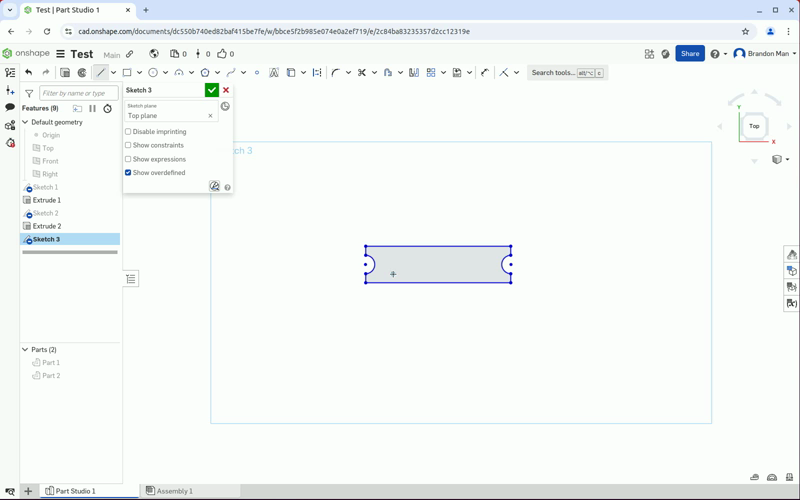
mouse_move(483, 273)
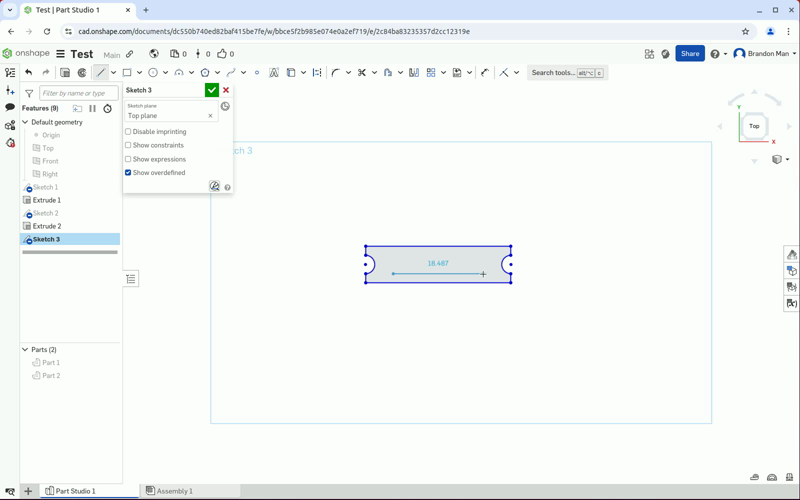
click(483, 273)
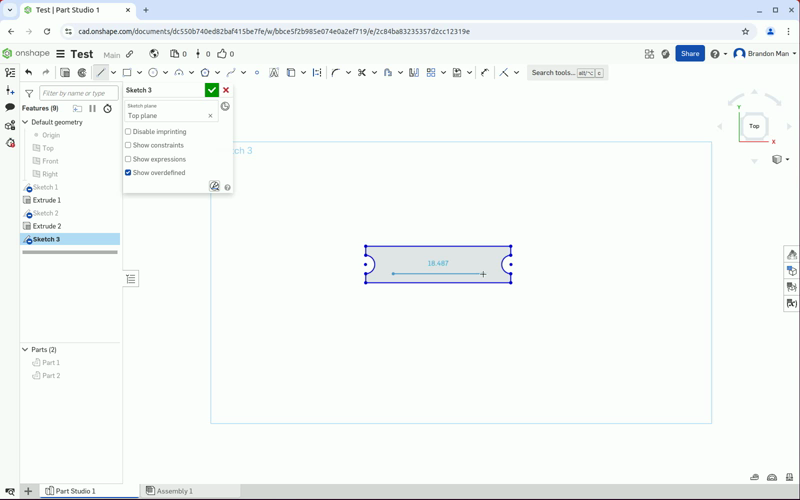
key_up(shift)
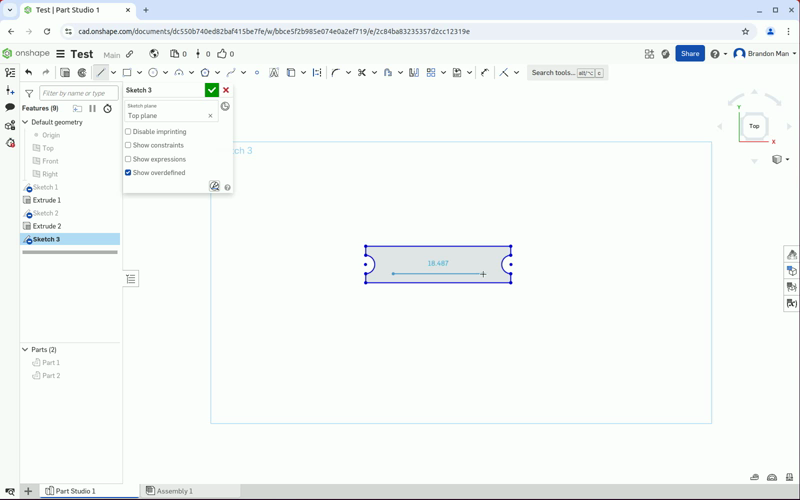
key_down(shift)
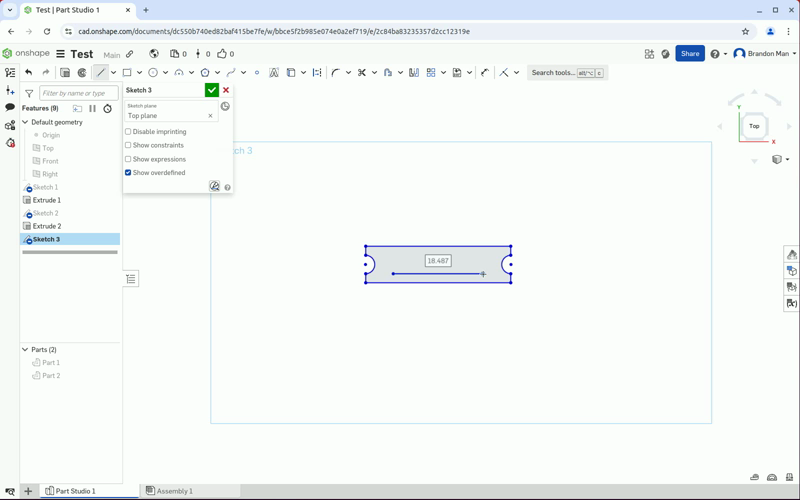
mouse_move(513, 273)
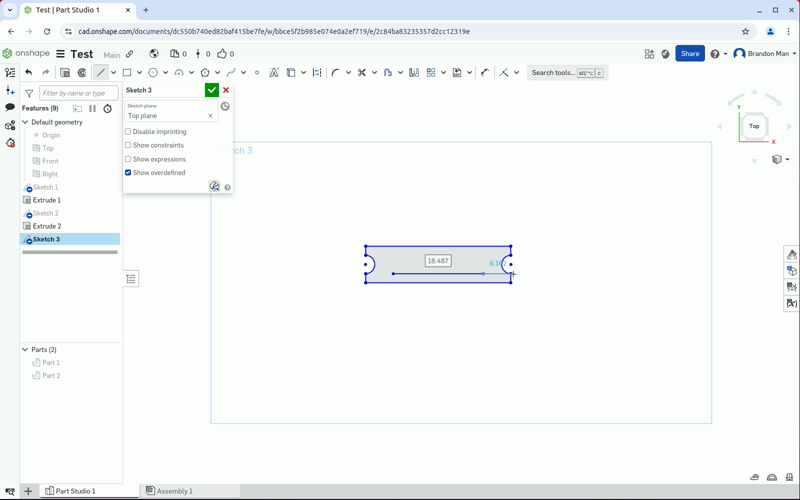
mouse_move(483, 255)
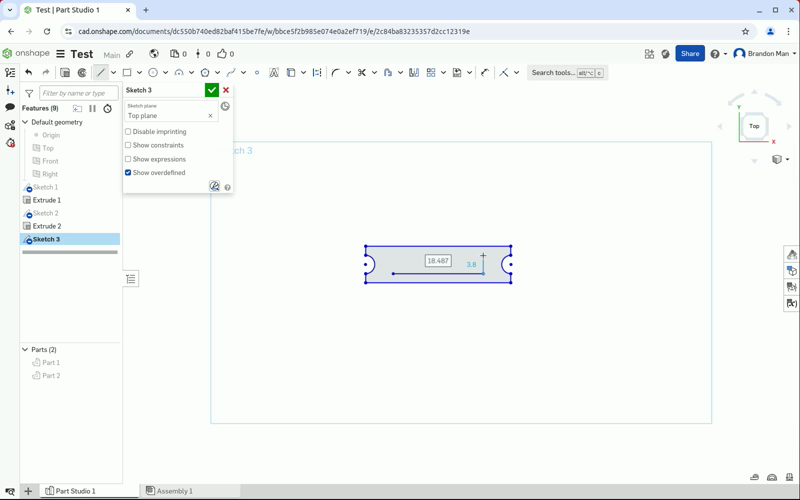
click(483, 255)
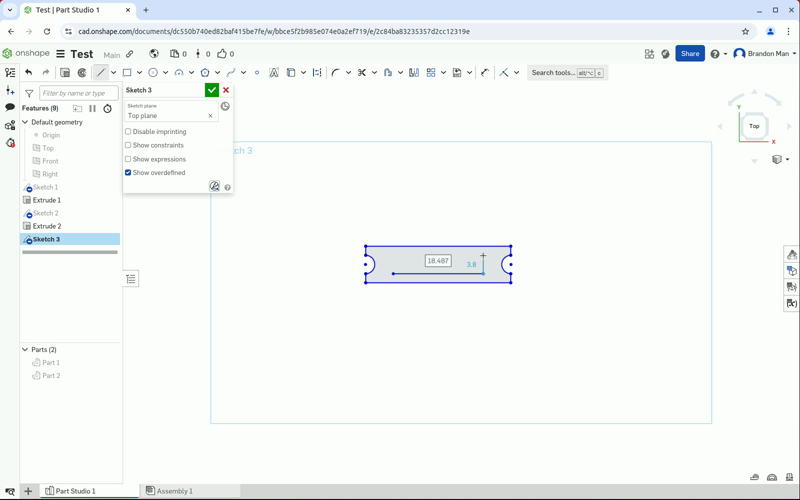
key_up(shift)
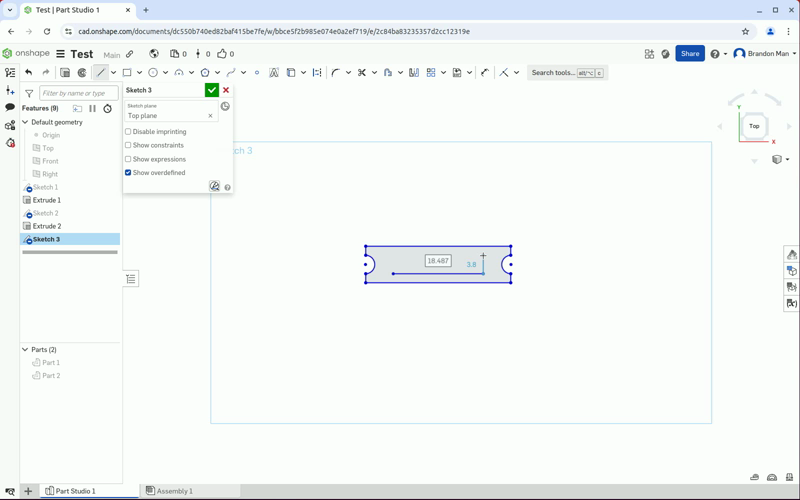
key_down(shift)
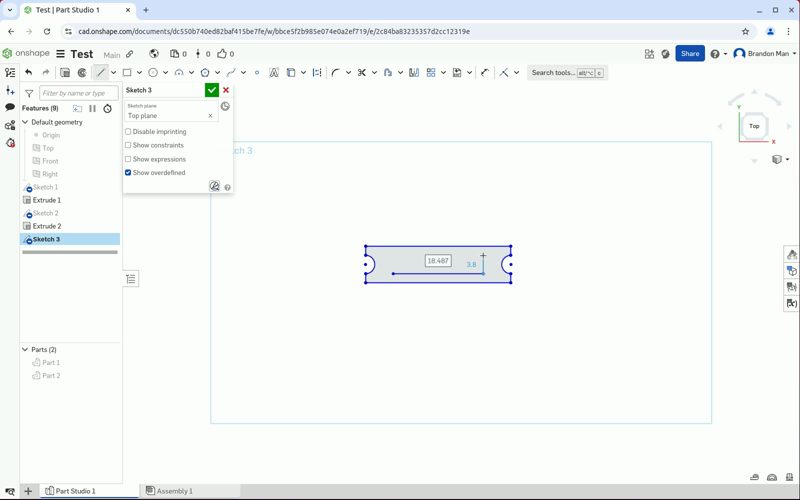
mouse_move(393, 255)
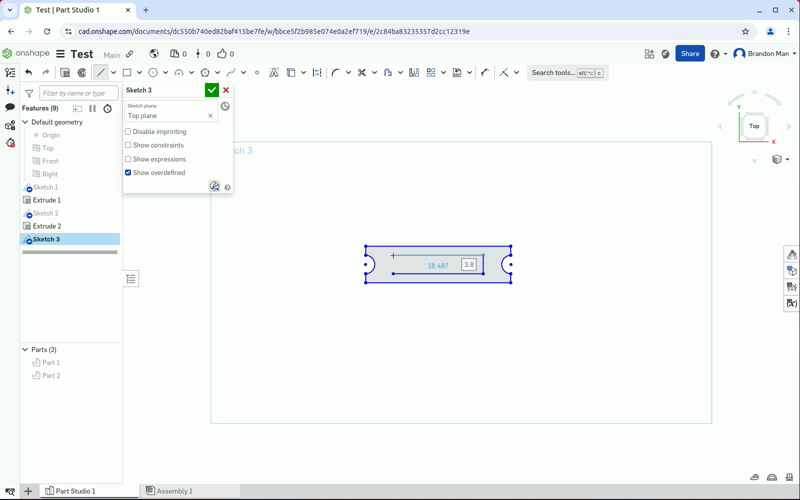
click(393, 255)
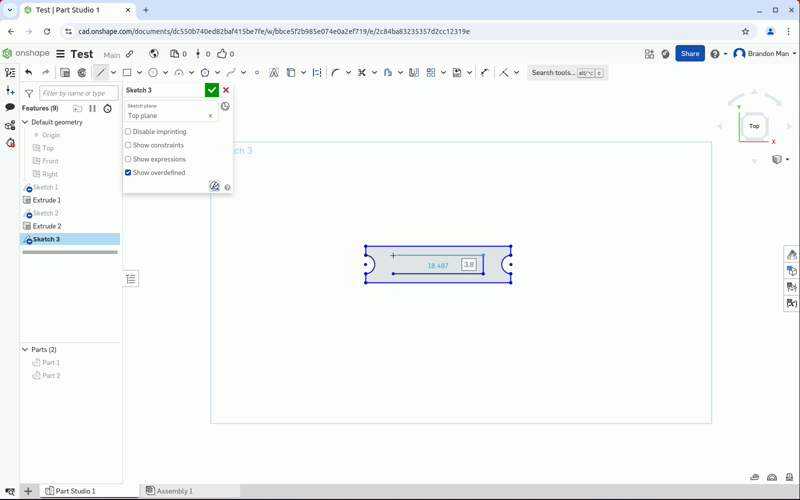
key_up(shift)
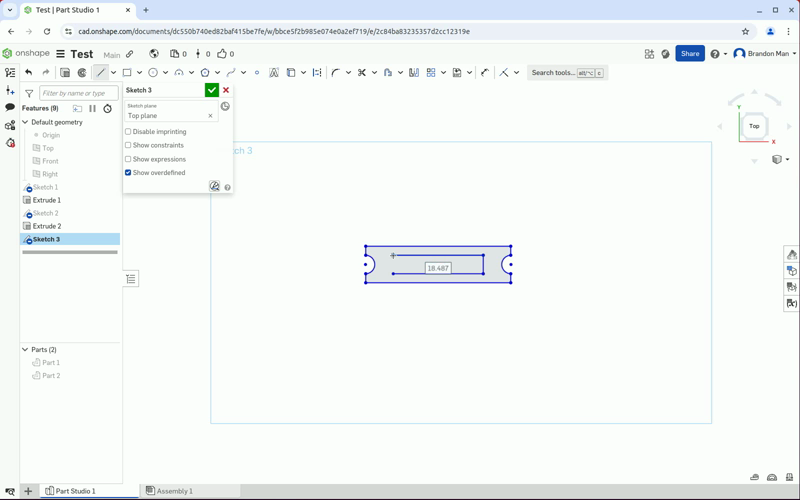
key_down(shift)
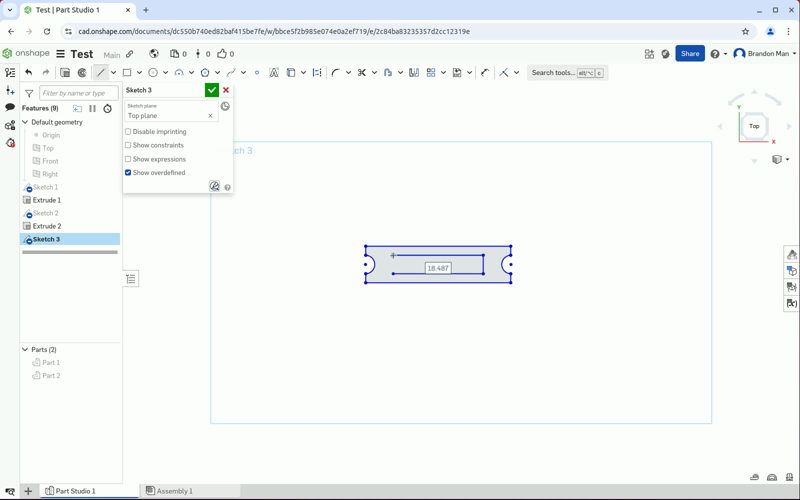
mouse_move(423, 255)
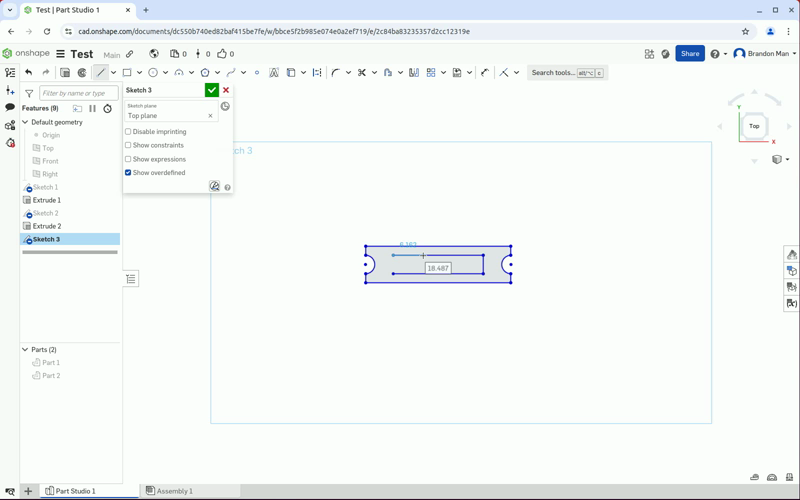
mouse_move(393, 264)
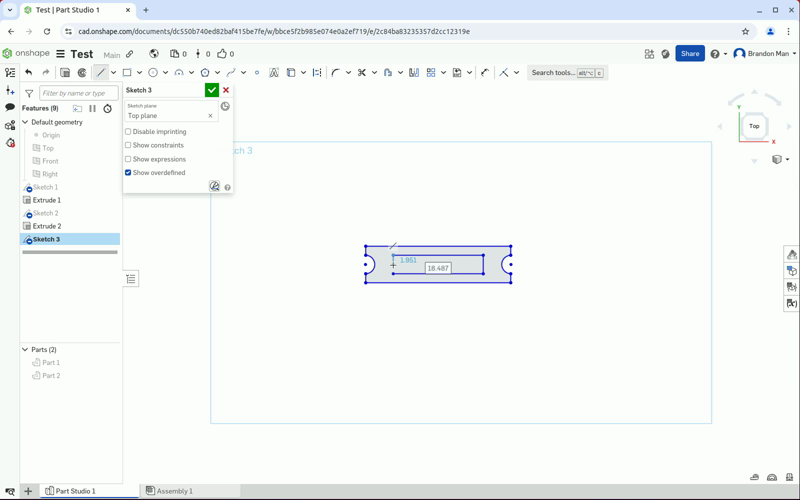
click(393, 264)
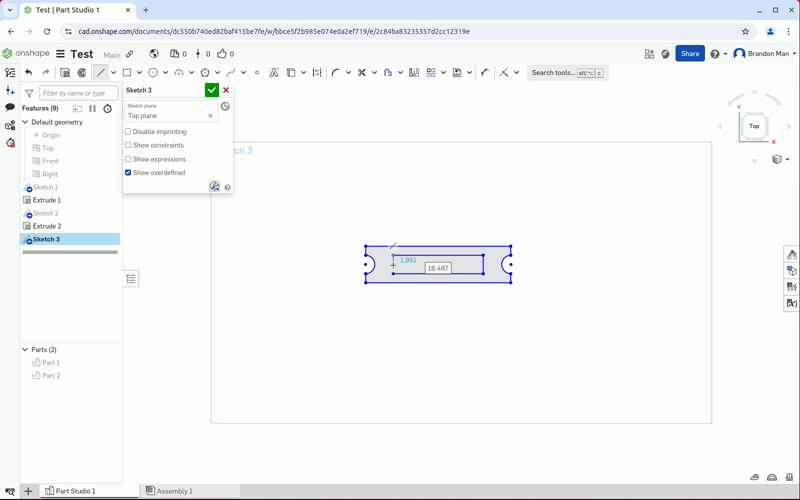
key_up(shift)
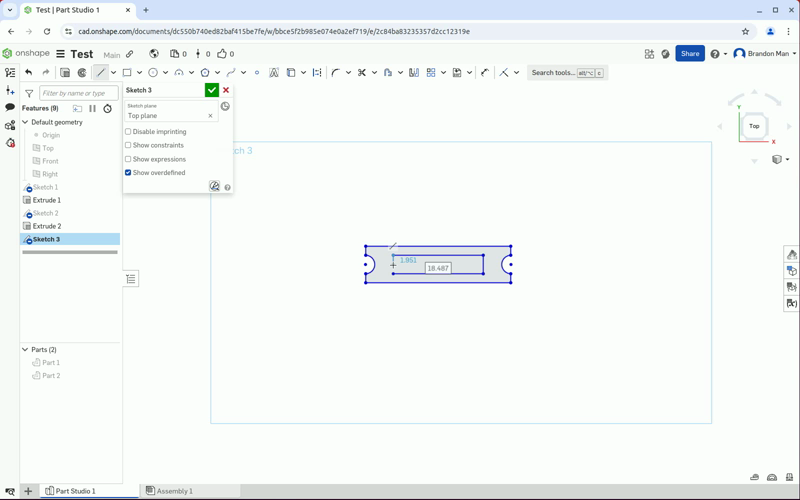
mouse_move(423, 264)
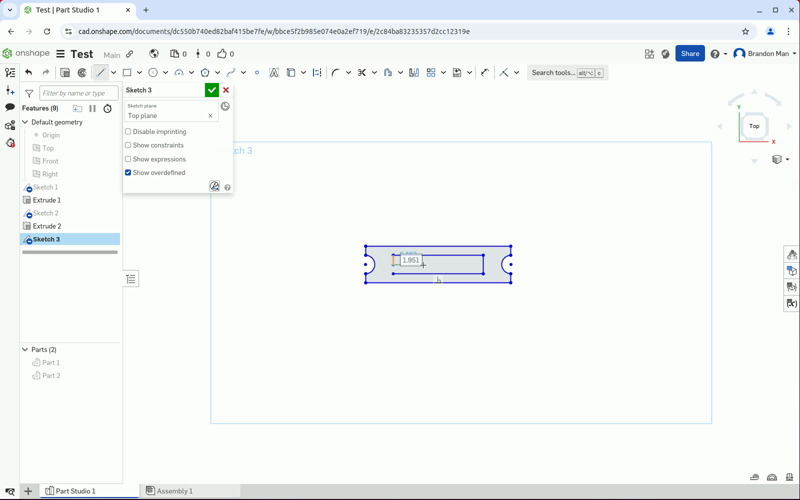
key_down(shift)
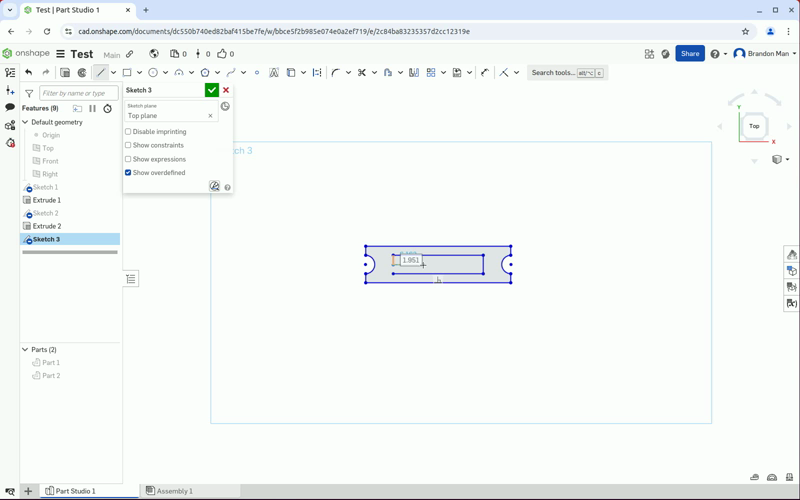
mouse_move(393, 273)
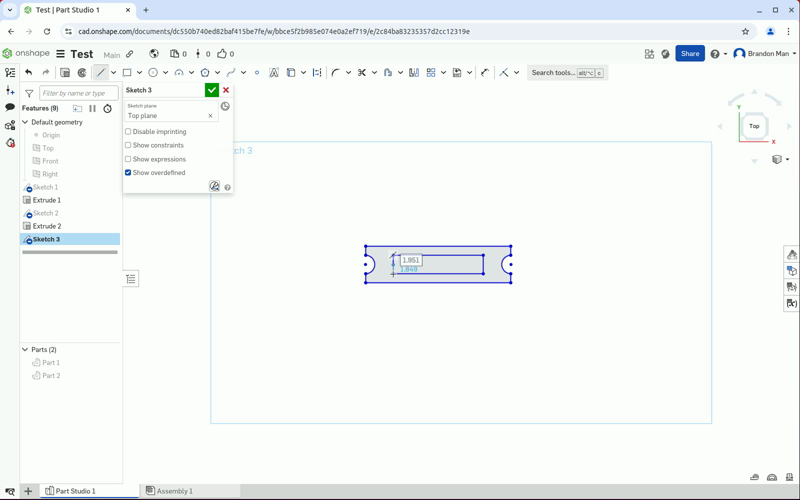
key_up(shift)
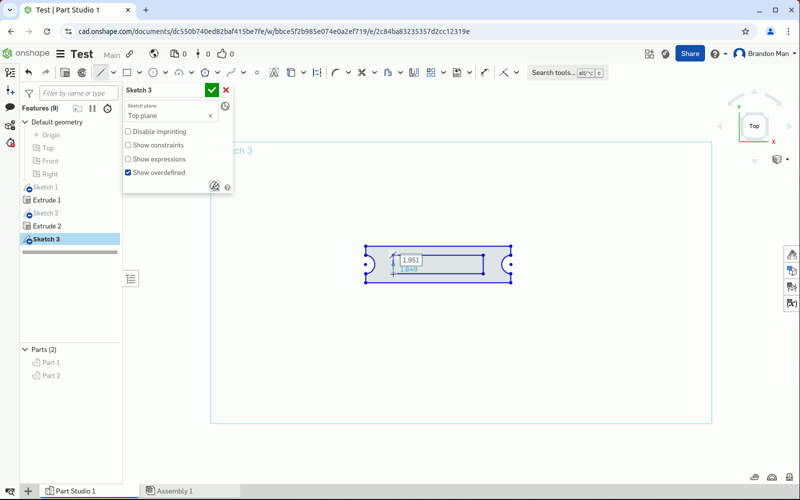
click(393, 273)
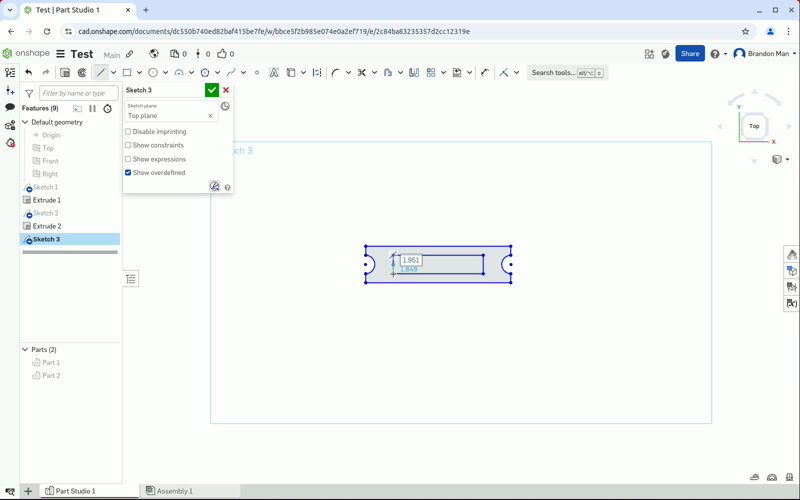
key(esc)
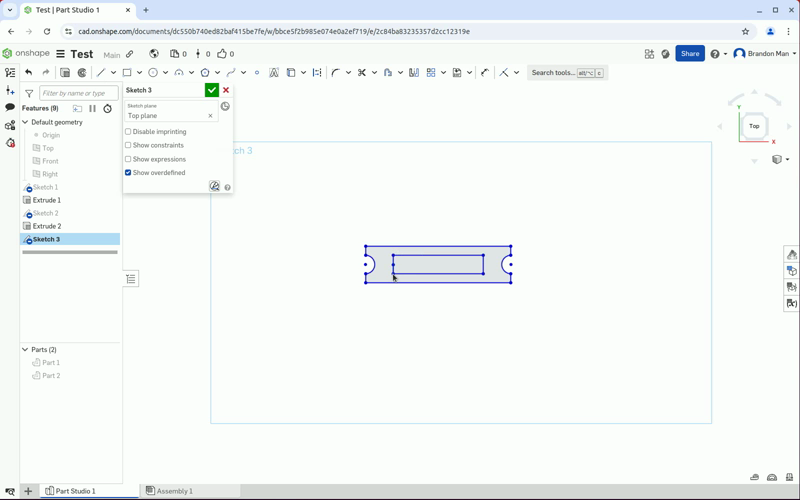
mouse_move(480, 278)
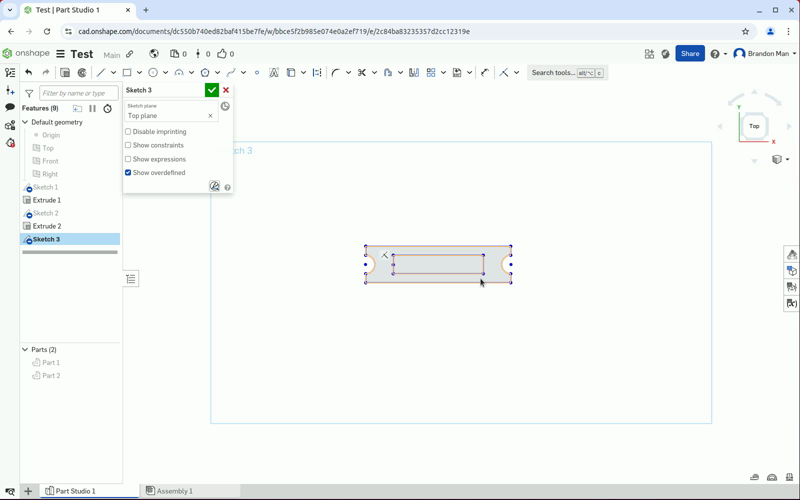
click(480, 278)
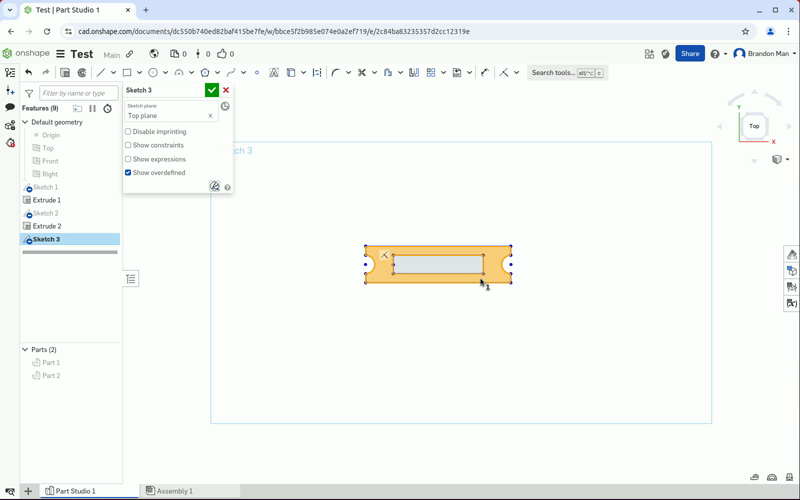
mouse_move(73, 352)
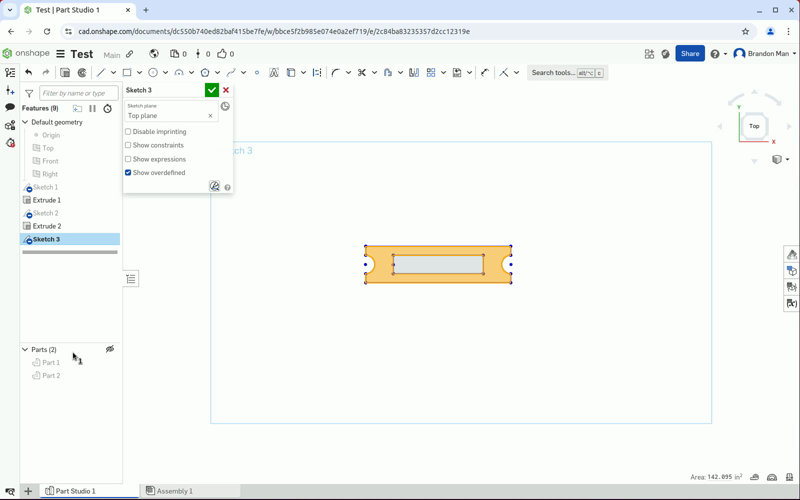
key(shift+y)
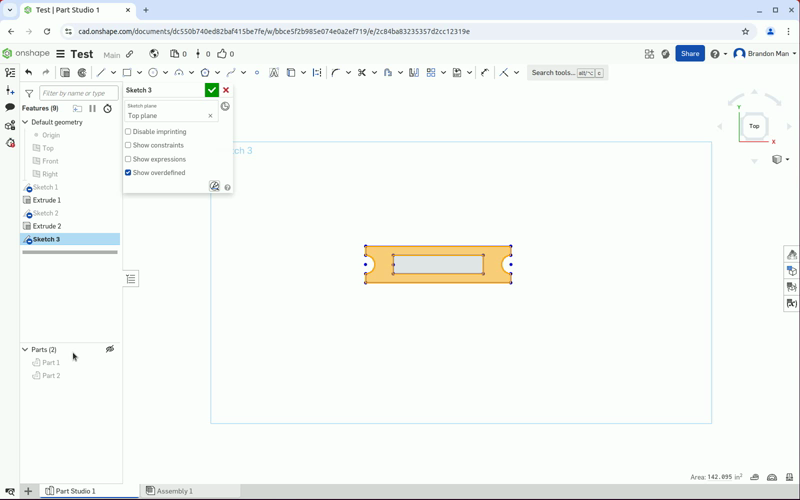
key(shift+e)
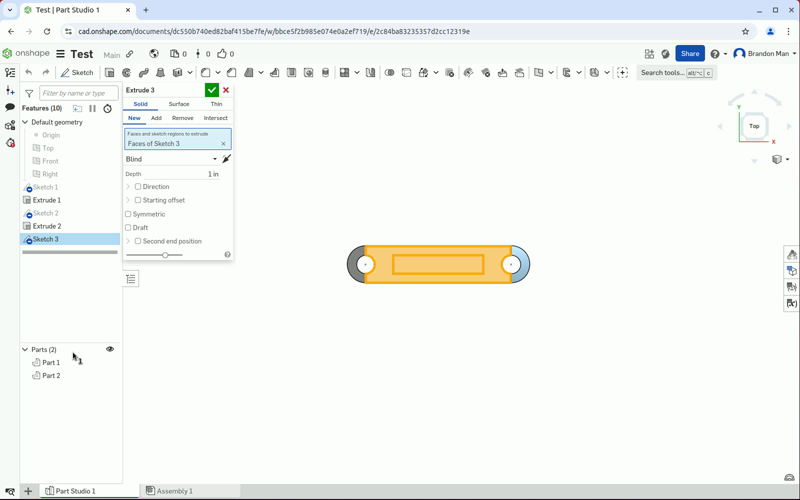
mouse_move(143, 106)
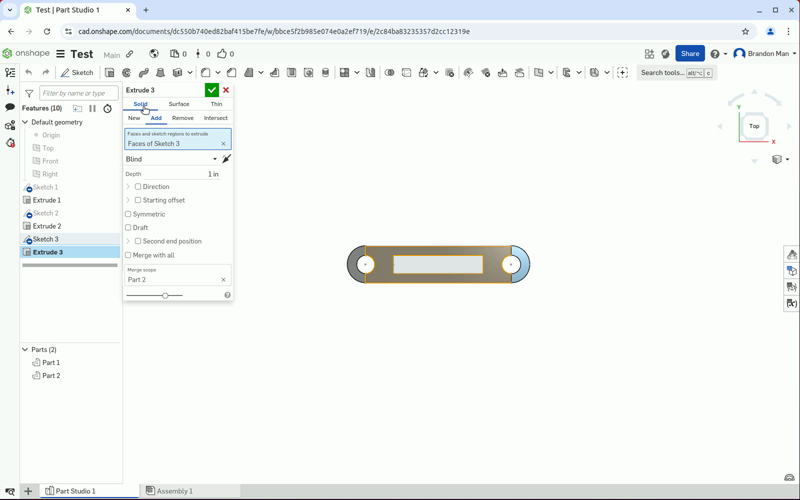
click(143, 106)
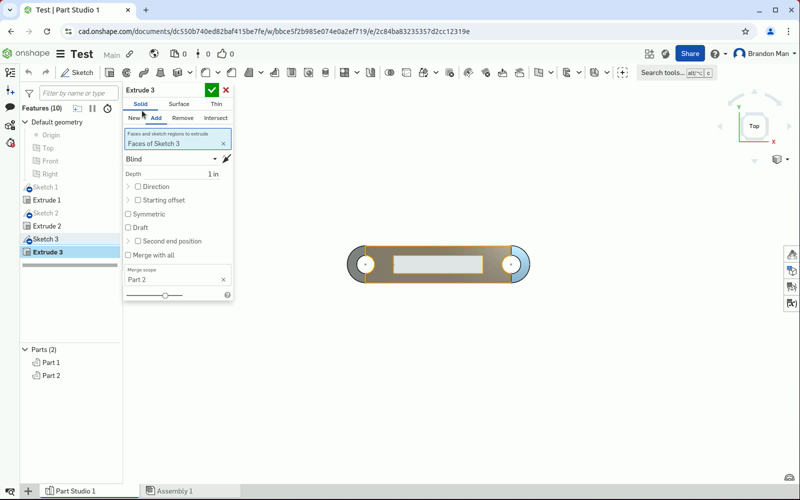
mouse_move(137, 120)
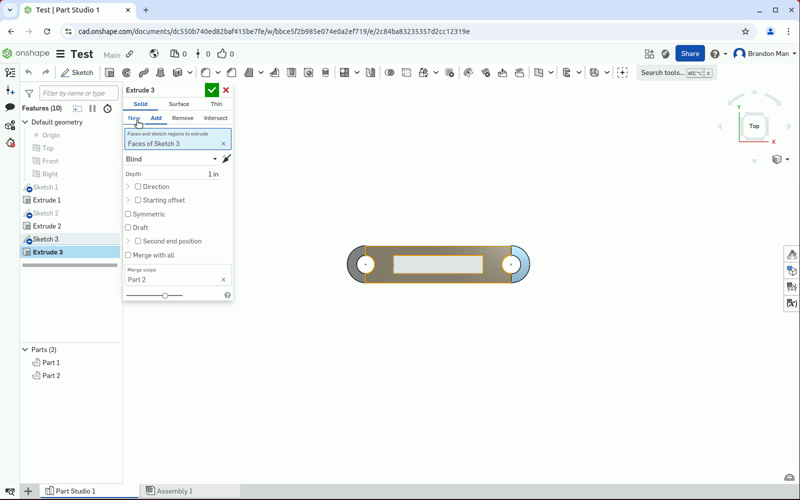
click(137, 120)
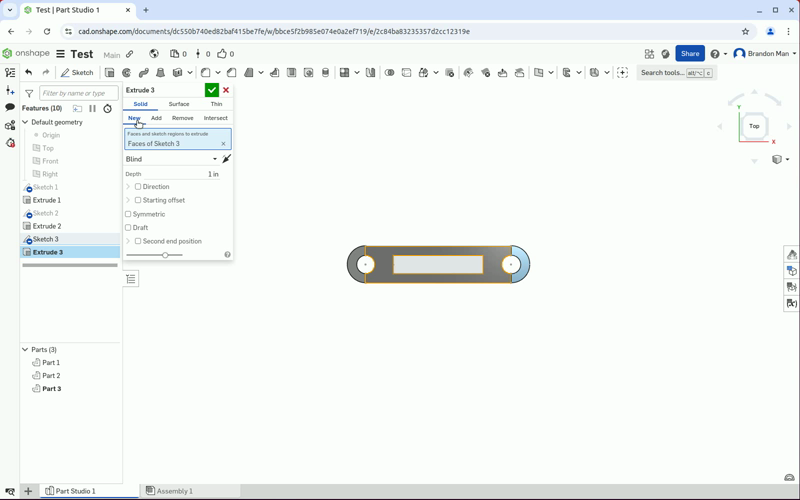
key(tab, 4)
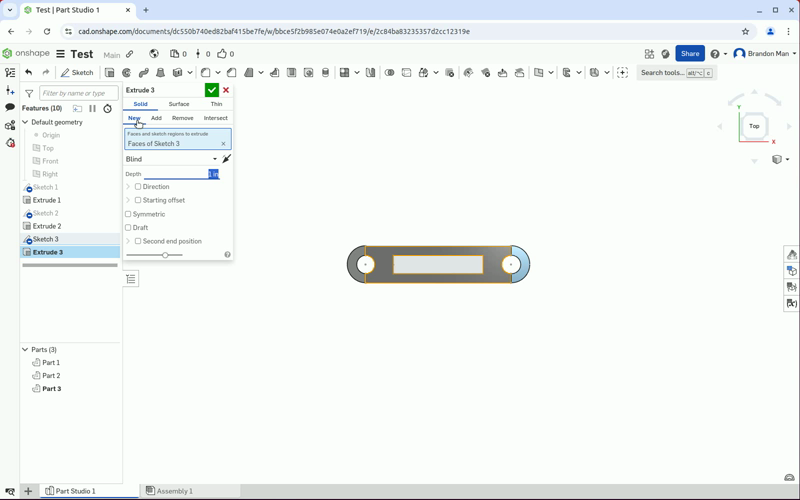
text(3.611)
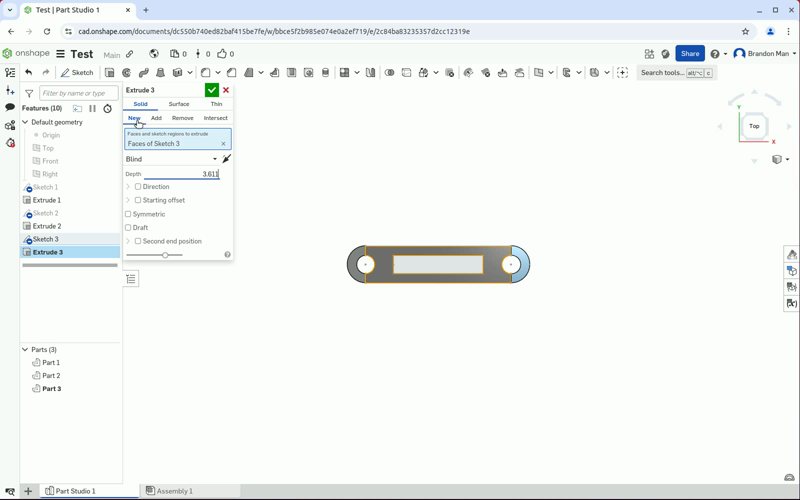
key(enter)
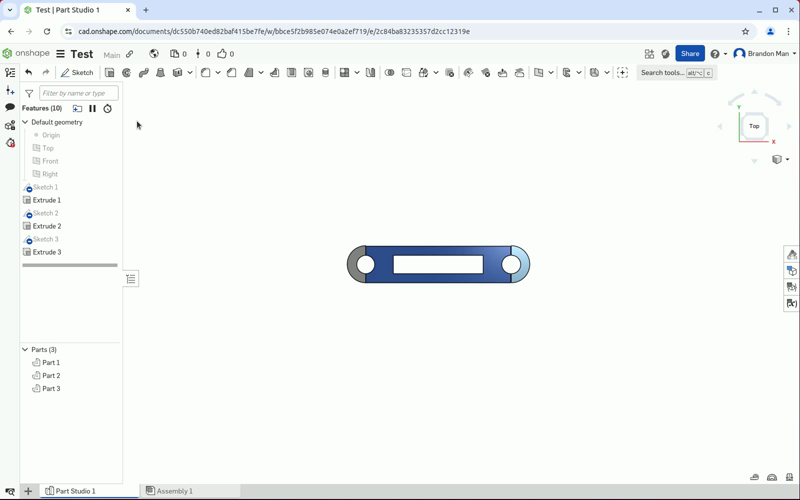
key(shift+h)
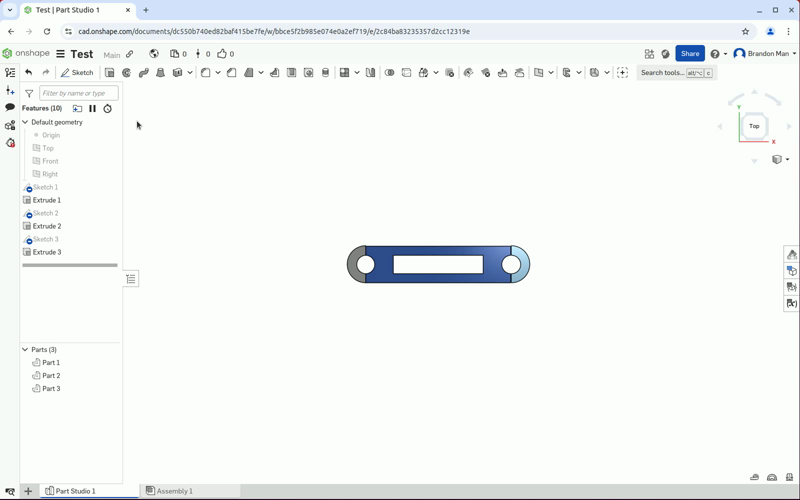
key(shift+h)
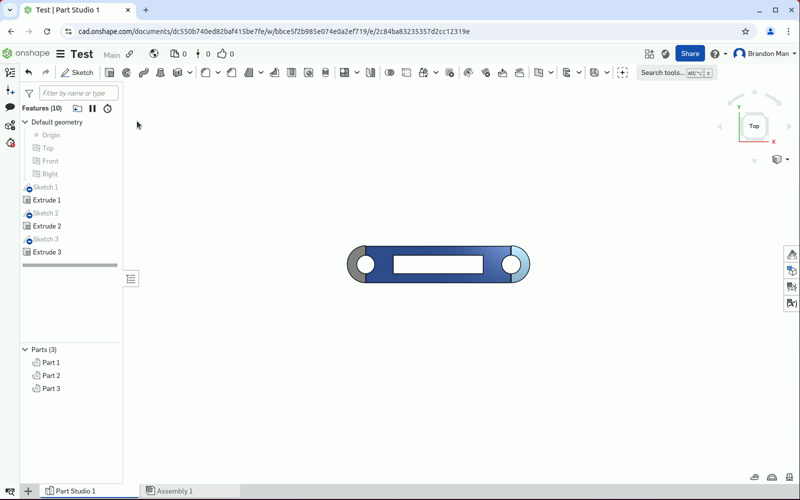
mouse_move(73, 189)
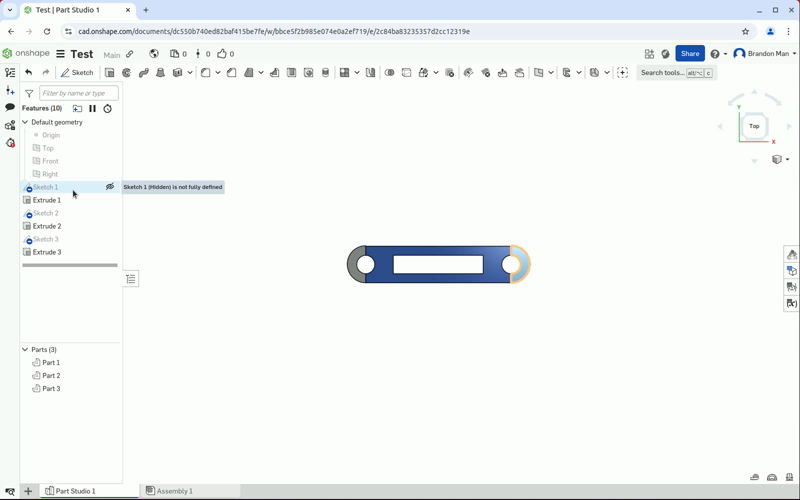
click(73, 189)
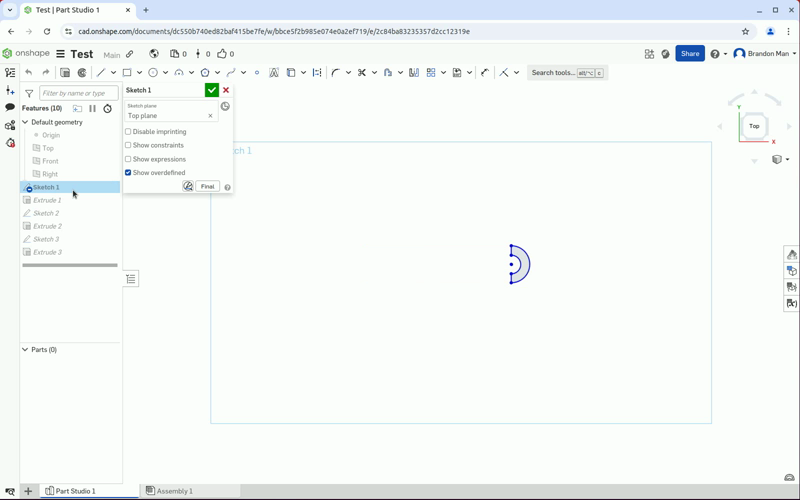
mouse_move(229, 92)
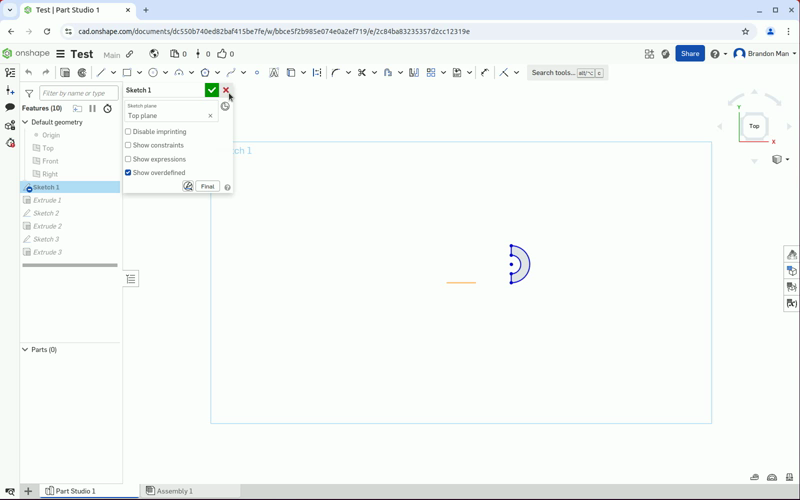
click(229, 92)
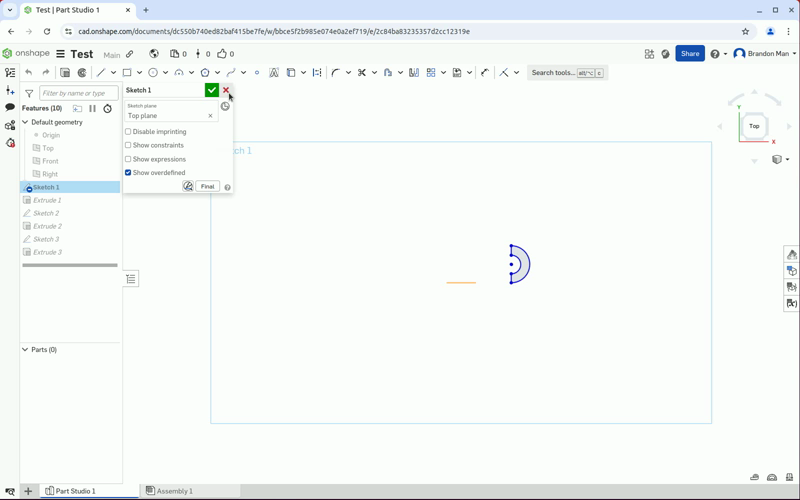
key(shift+s)
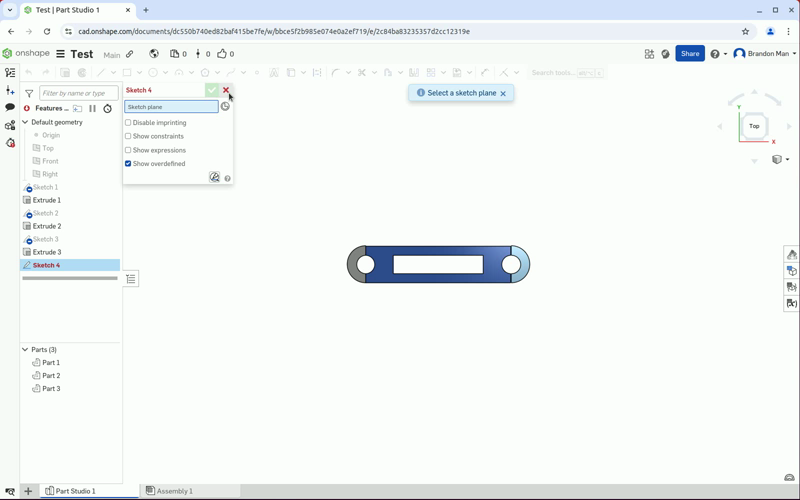
mouse_move(73, 150)
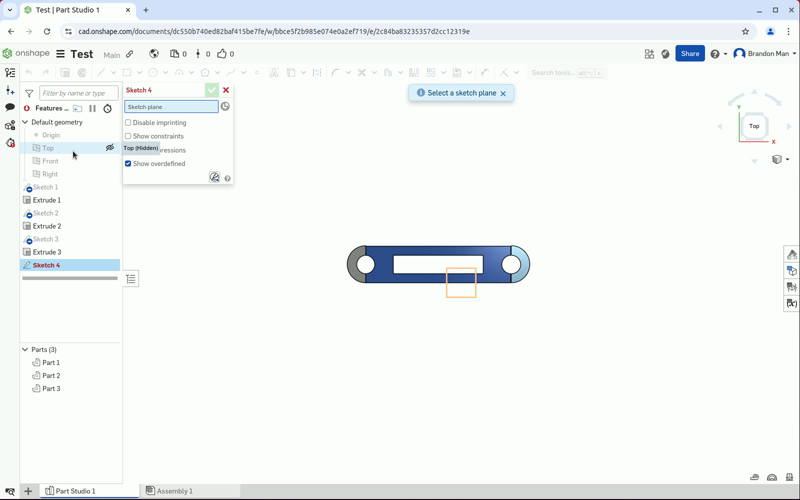
click(73, 150)
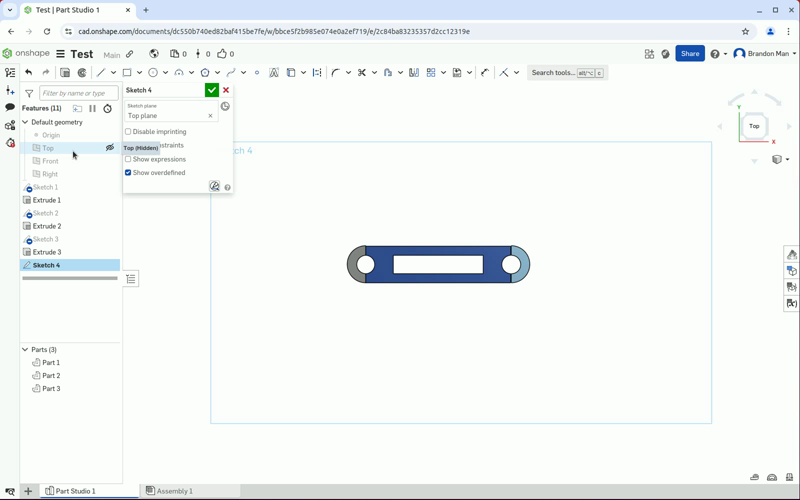
mouse_move(73, 352)
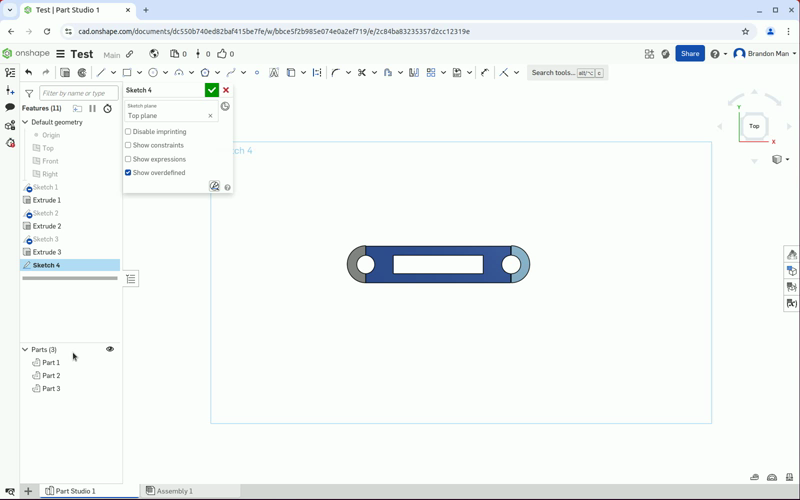
key(y)
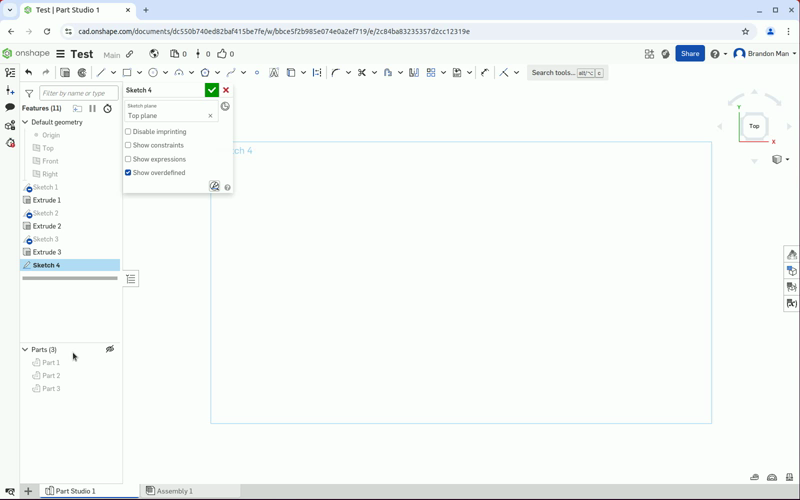
key(l)
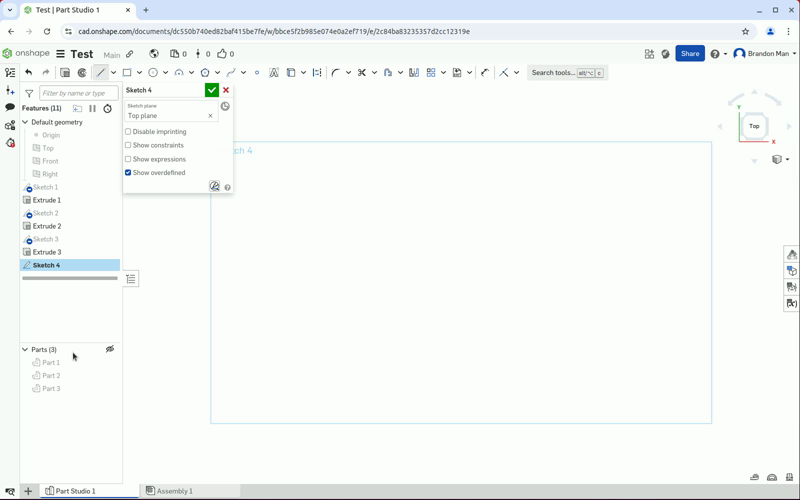
key_down(shift)
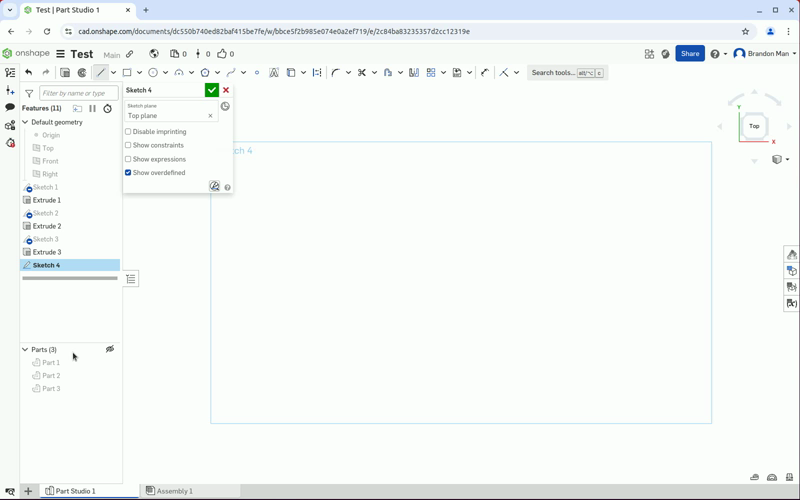
mouse_move(393, 273)
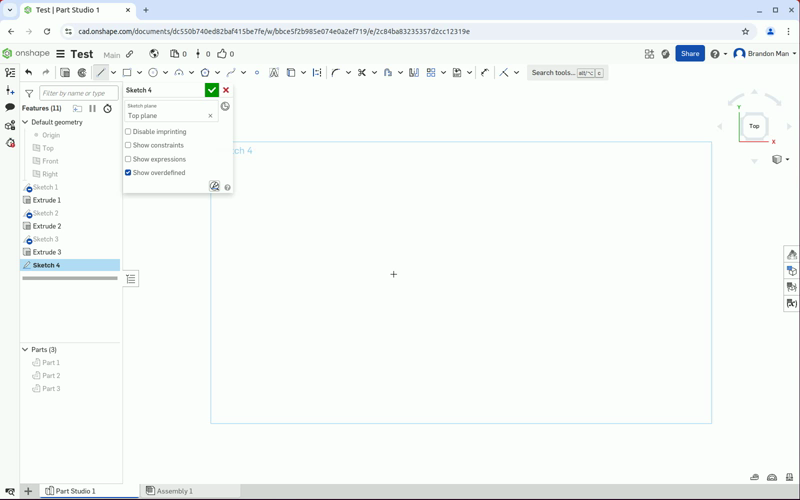
click(393, 273)
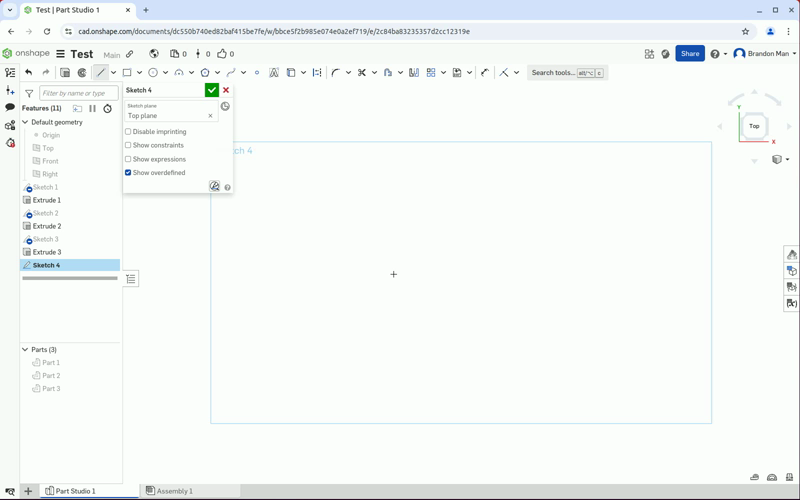
key_up(shift)
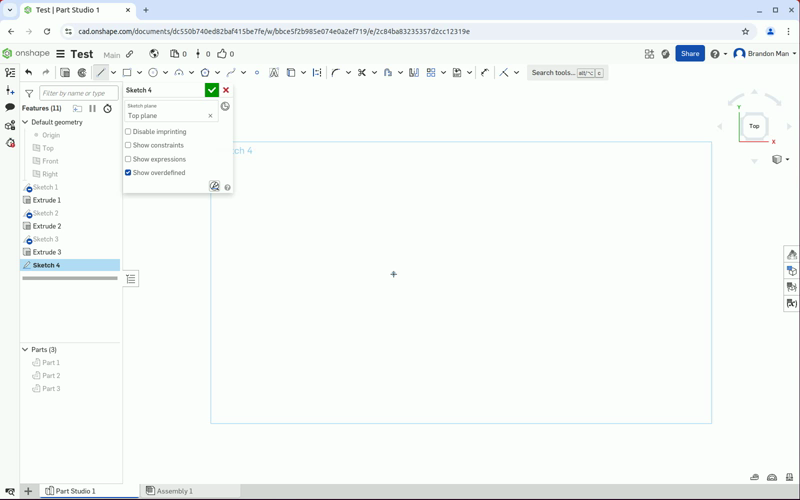
key_down(shift)
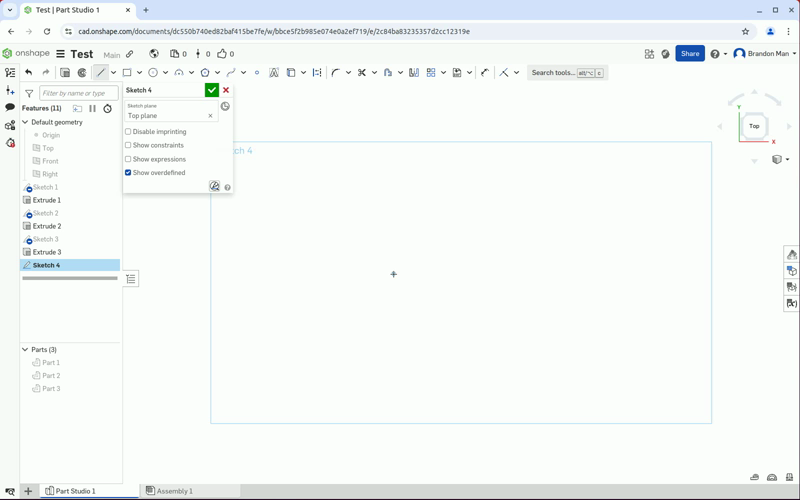
mouse_move(484, 273)
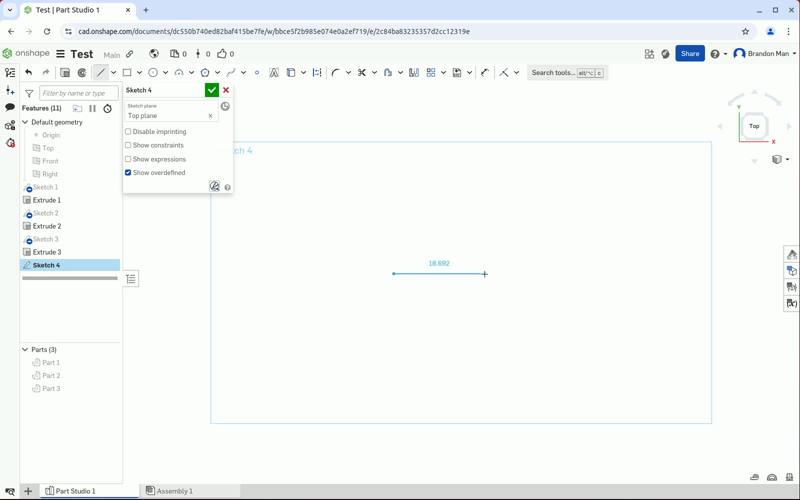
click(484, 273)
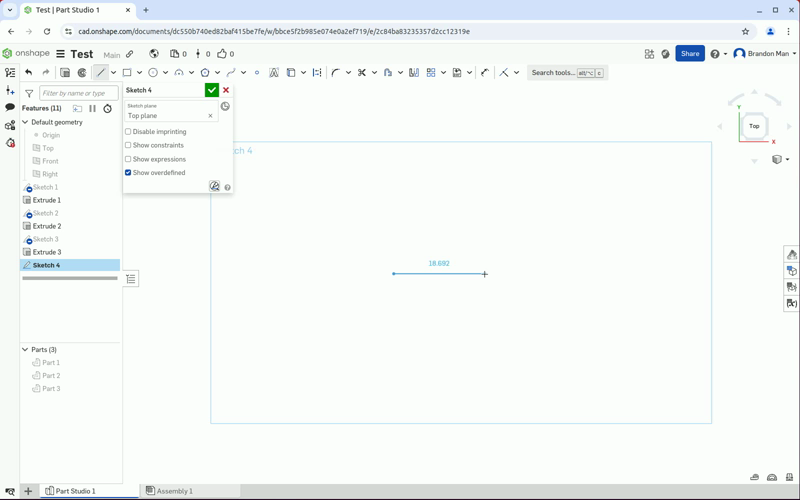
key_up(shift)
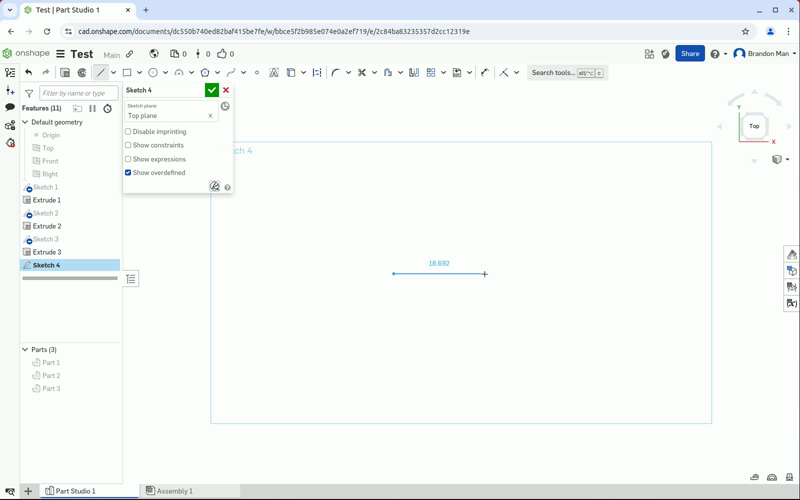
key_down(shift)
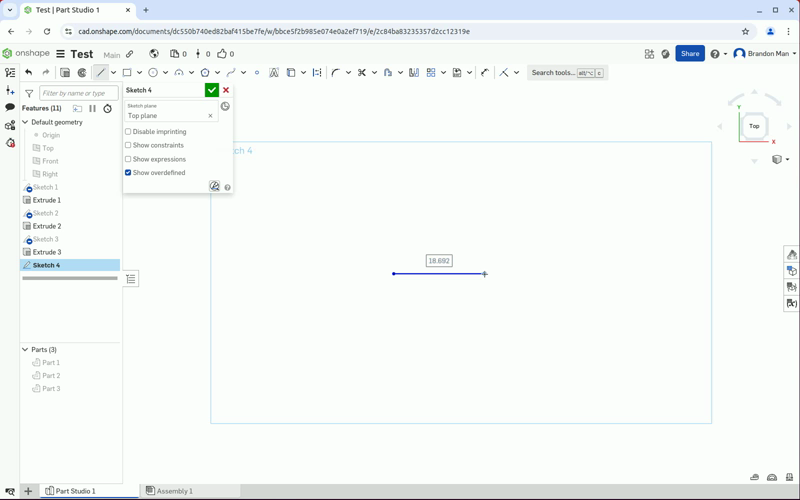
mouse_move(514, 273)
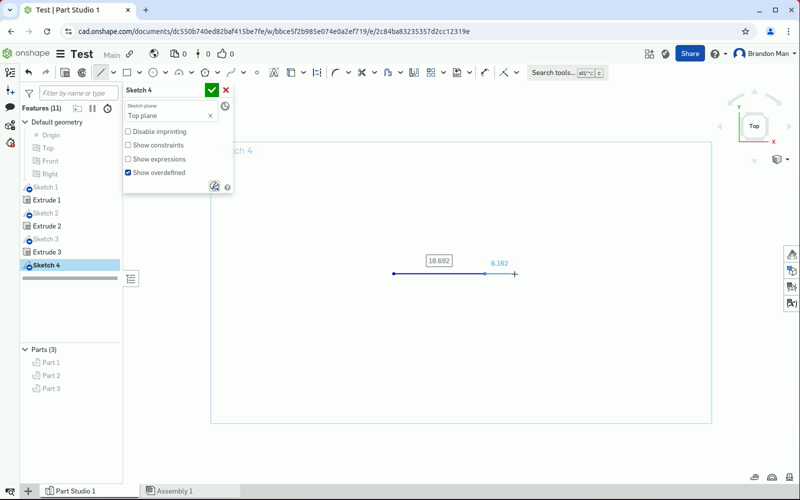
mouse_move(484, 255)
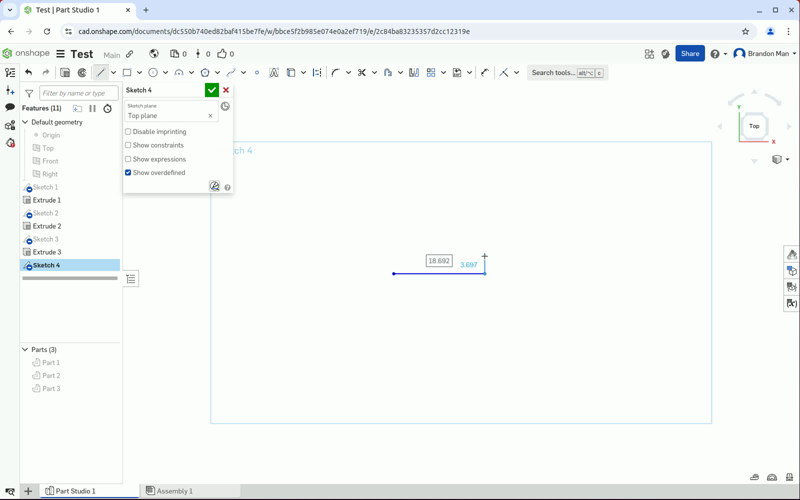
click(484, 255)
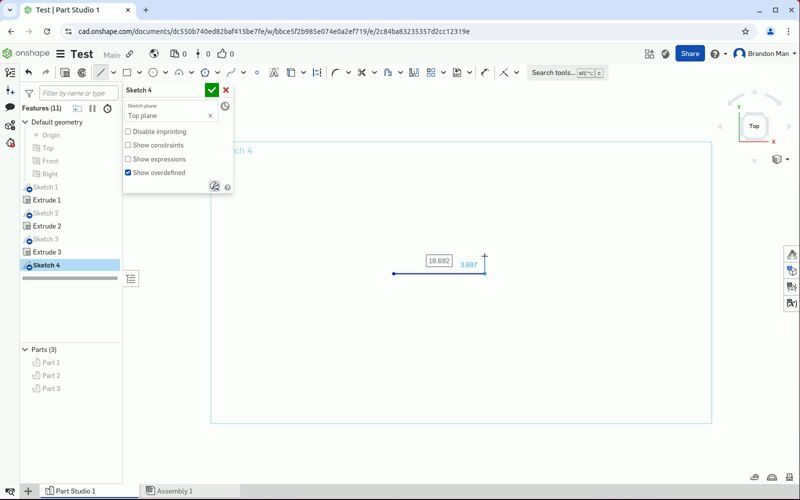
key_up(shift)
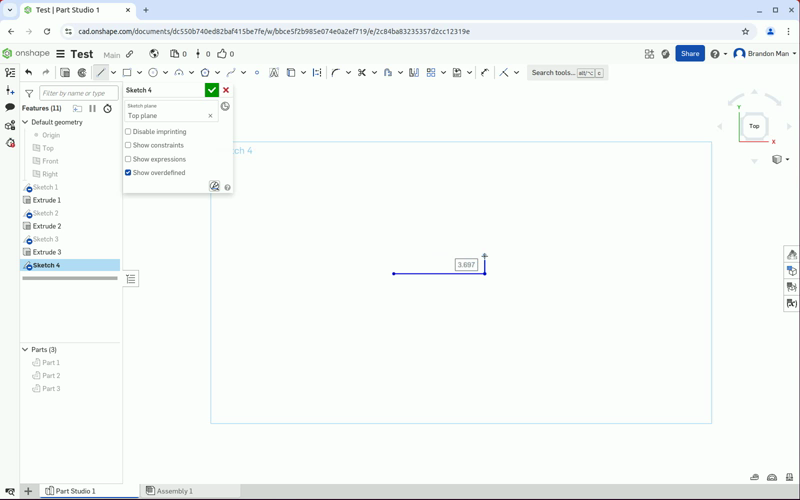
key_down(shift)
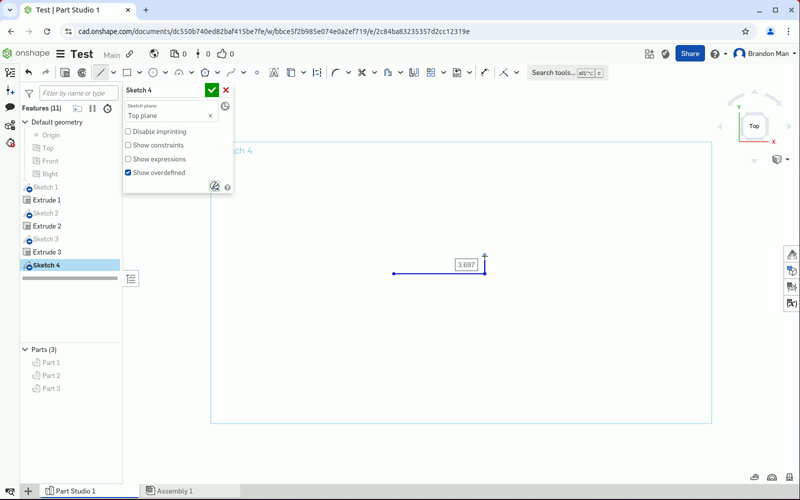
mouse_move(393, 255)
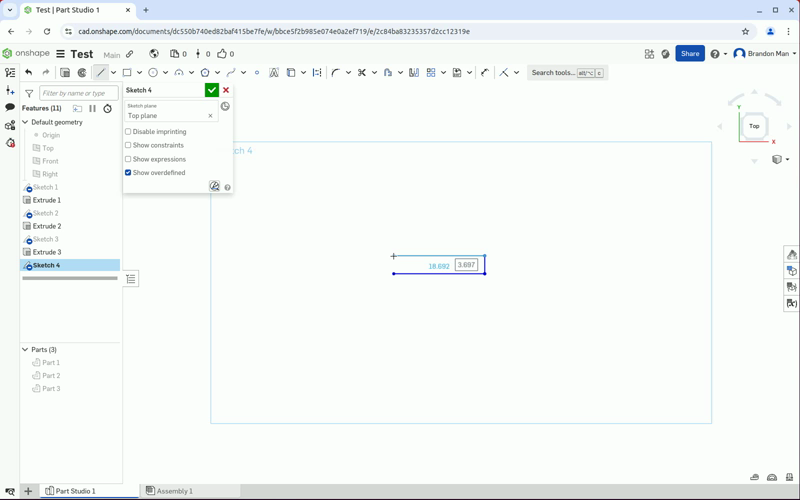
click(393, 255)
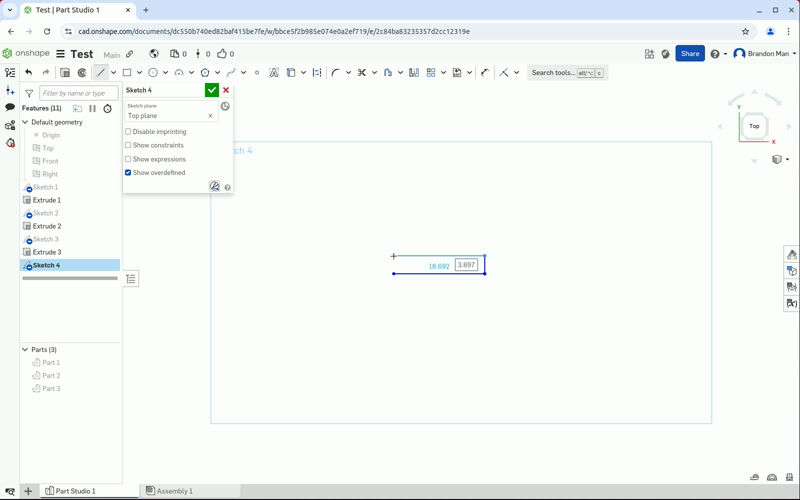
key_up(shift)
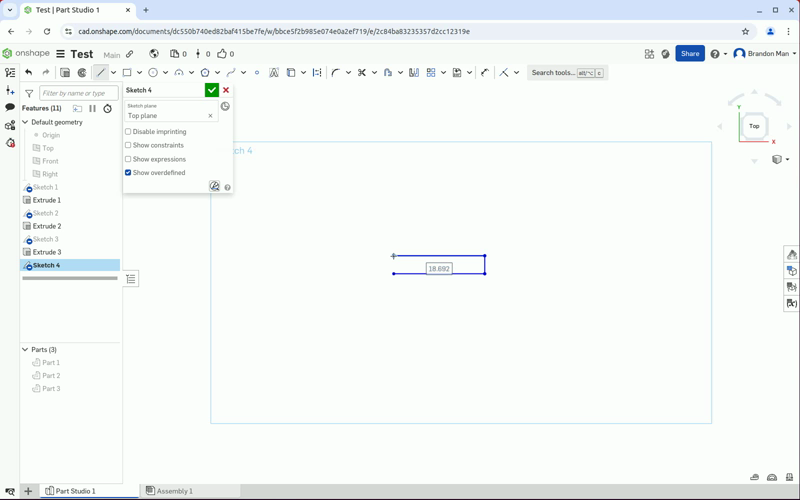
key_down(shift)
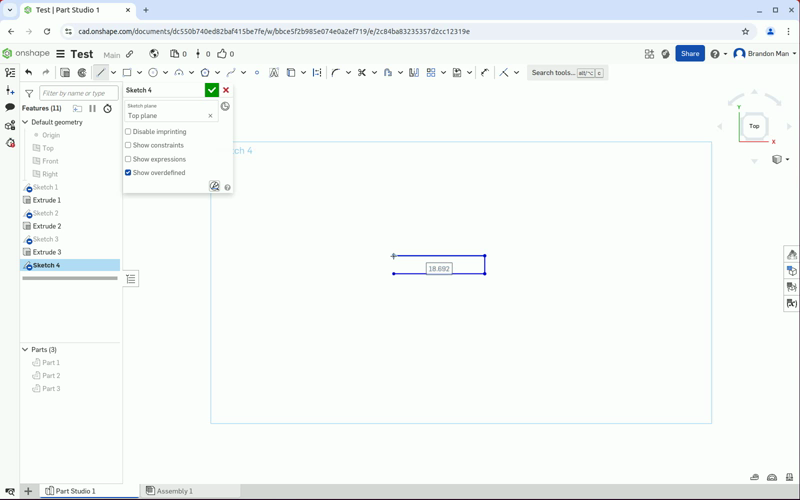
mouse_move(423, 255)
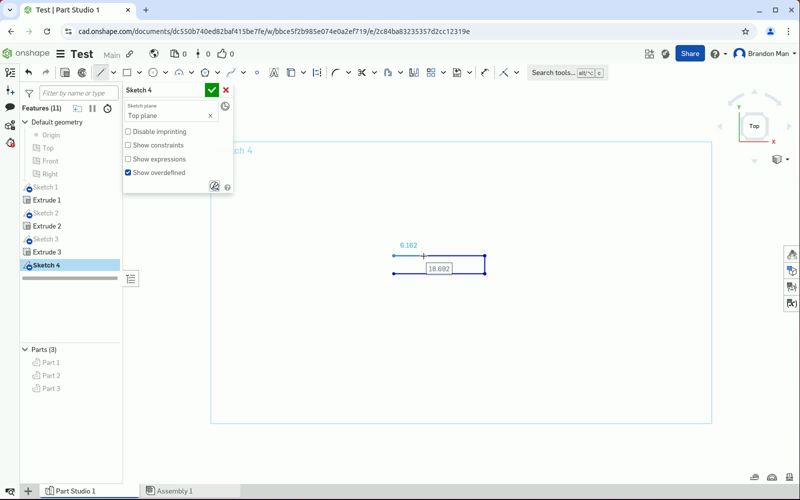
mouse_move(393, 264)
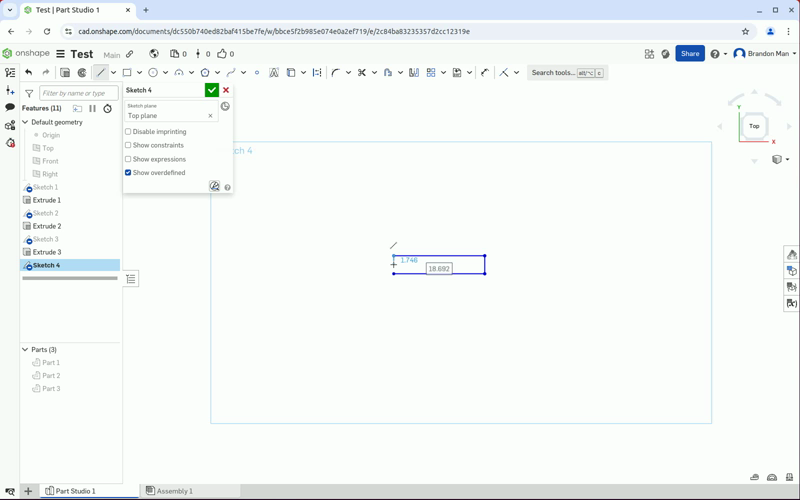
click(393, 264)
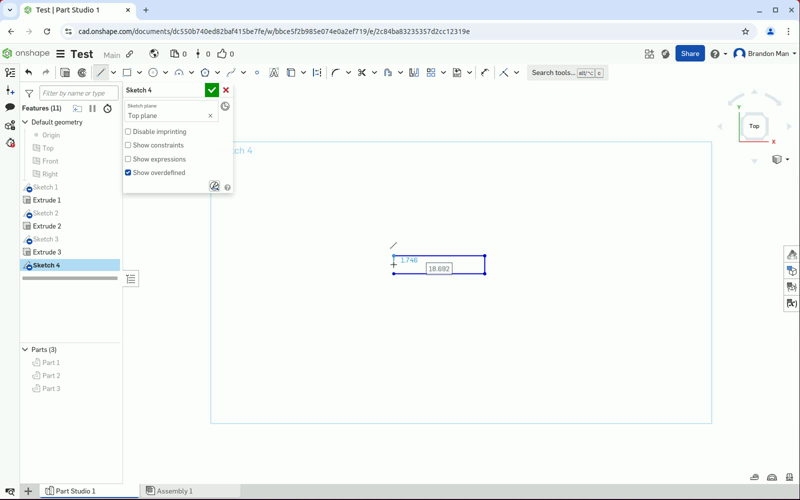
key_up(shift)
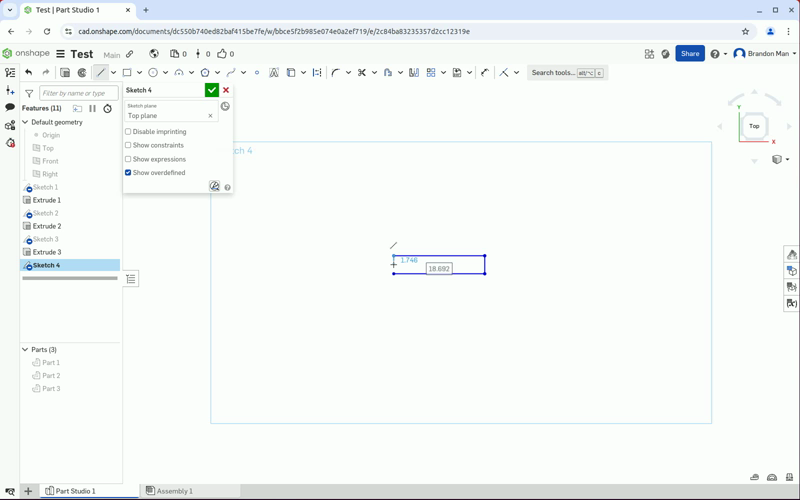
mouse_move(423, 264)
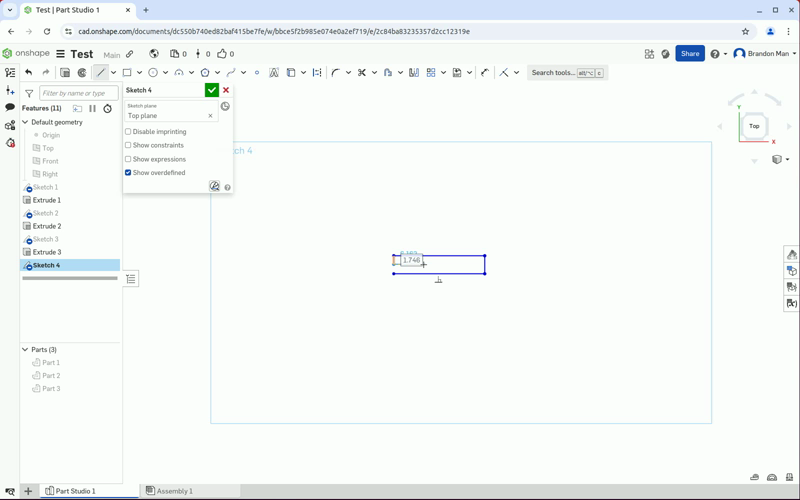
key_down(shift)
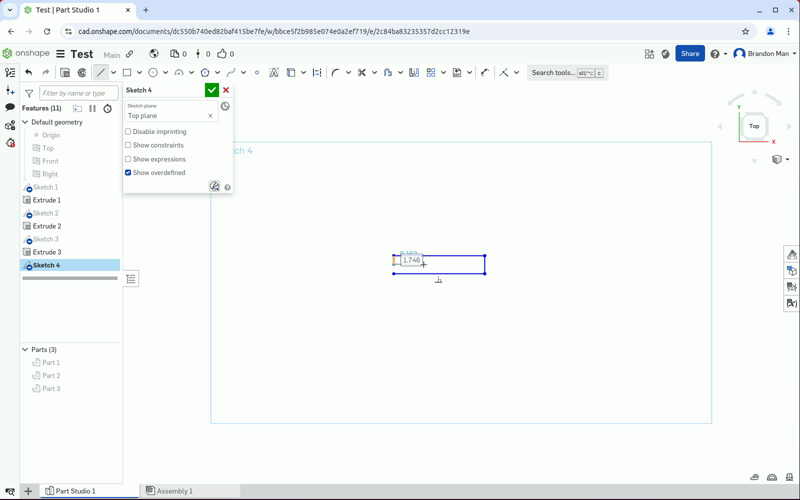
mouse_move(393, 273)
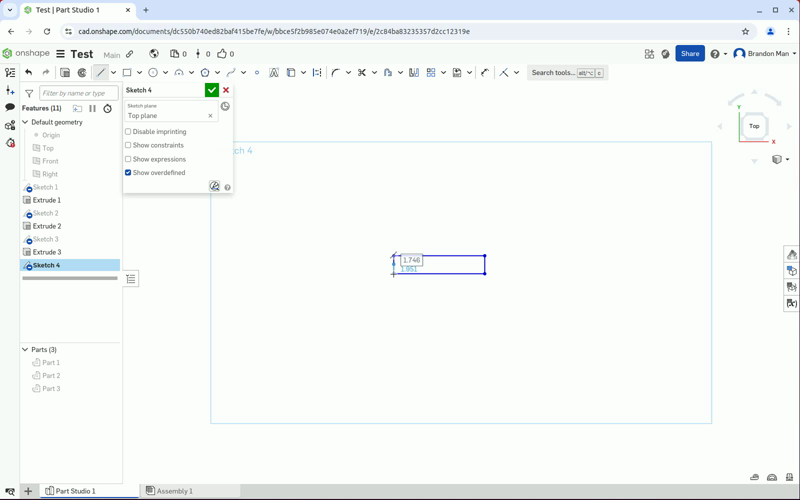
key_up(shift)
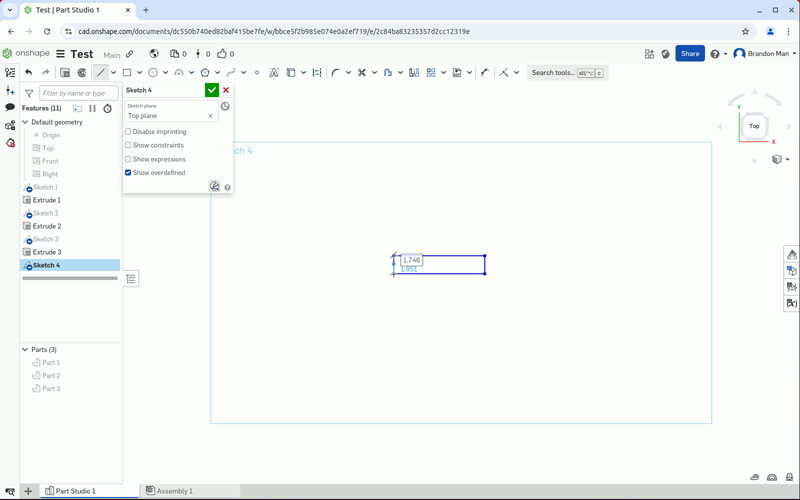
click(393, 273)
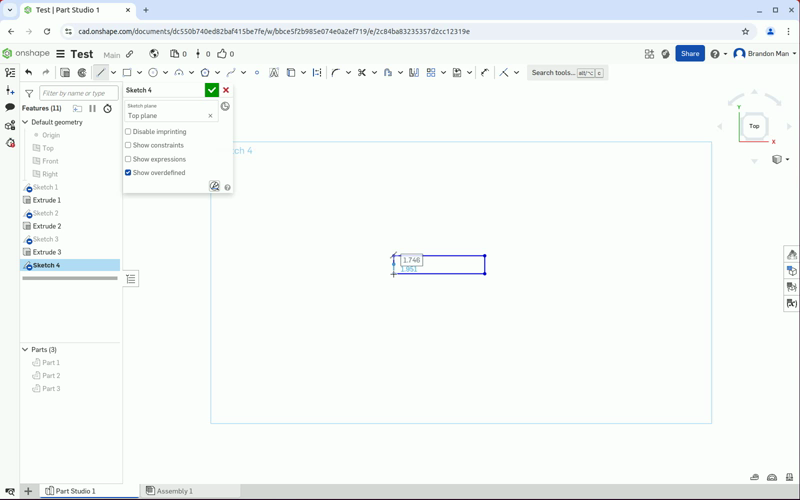
key(esc)
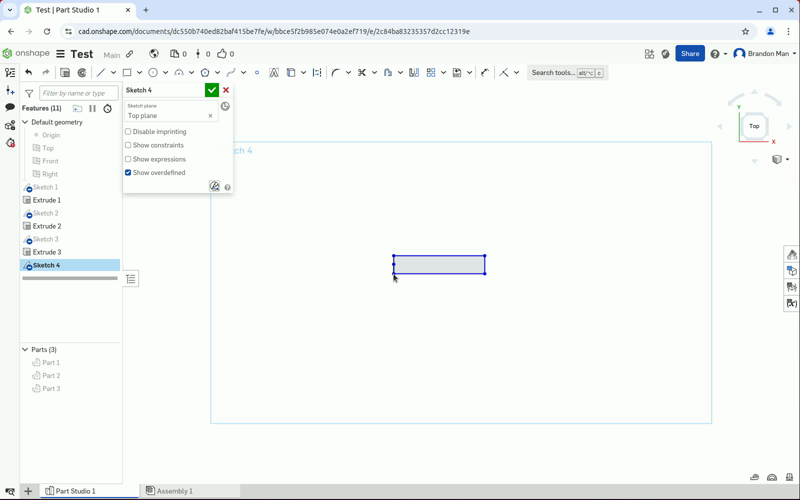
mouse_move(427, 263)
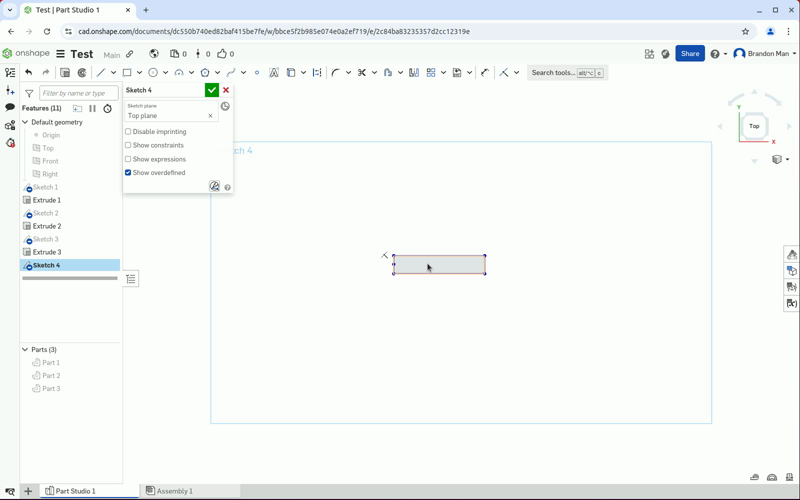
scroll(6)
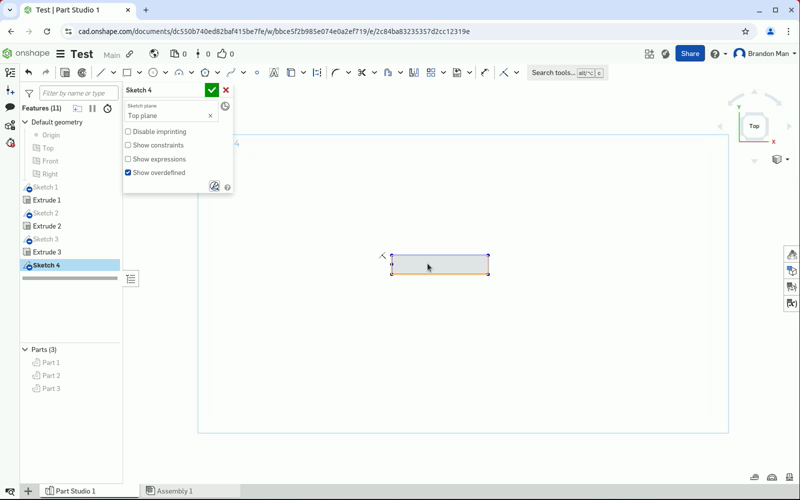
scroll(6)
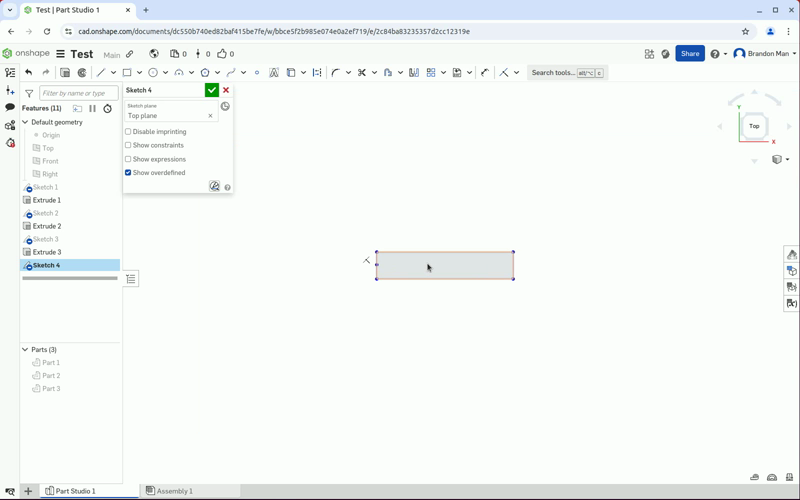
scroll(6)
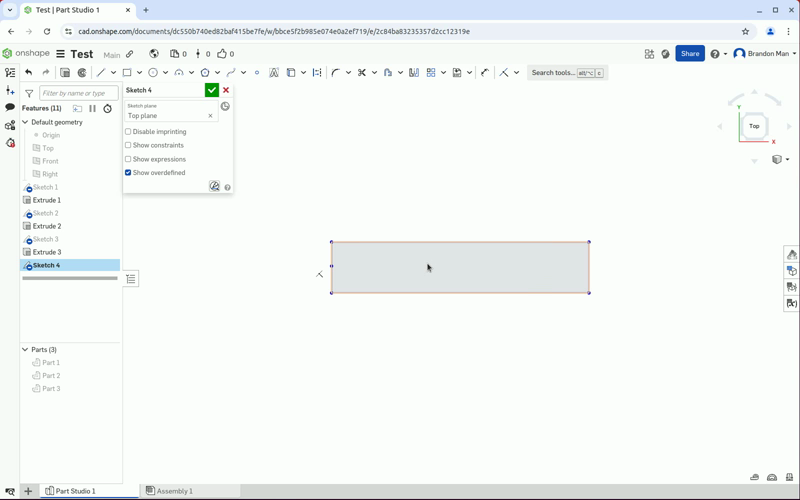
scroll(6)
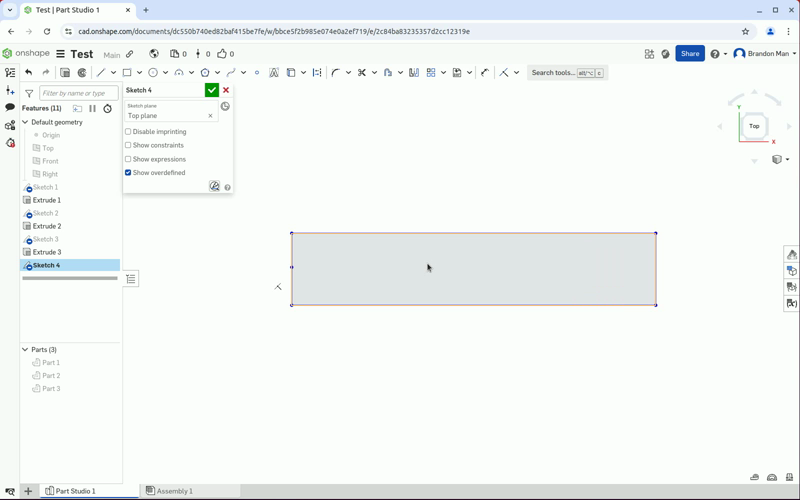
scroll(6)
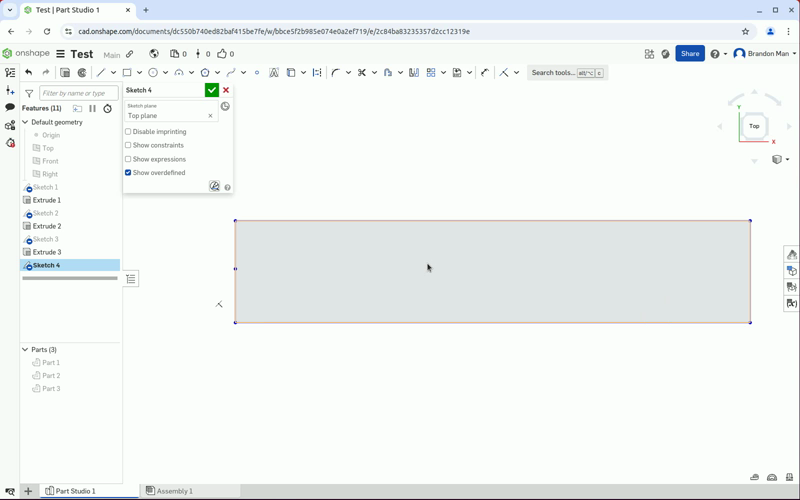
scroll(6)
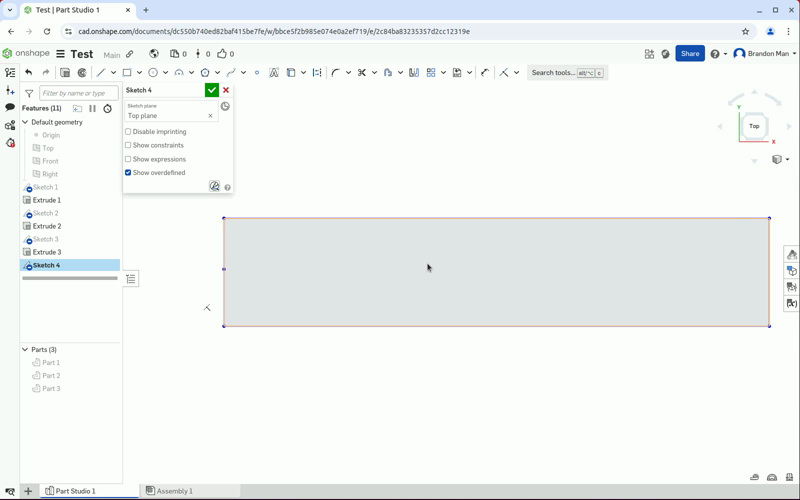
scroll(6)
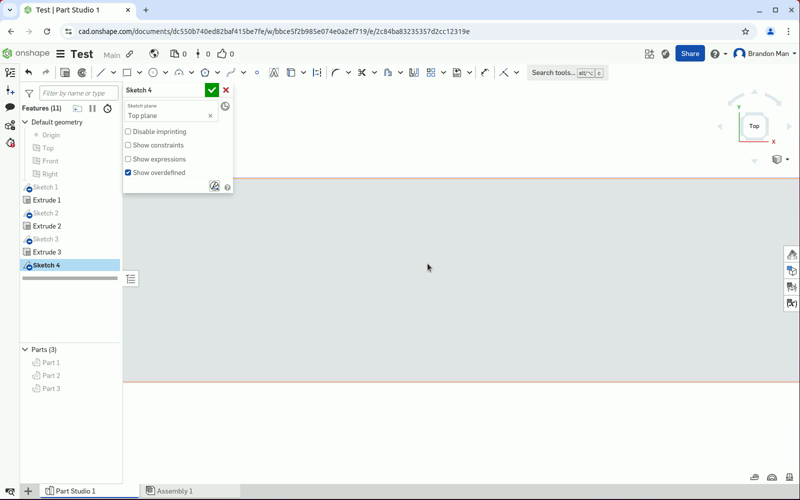
click(427, 263)
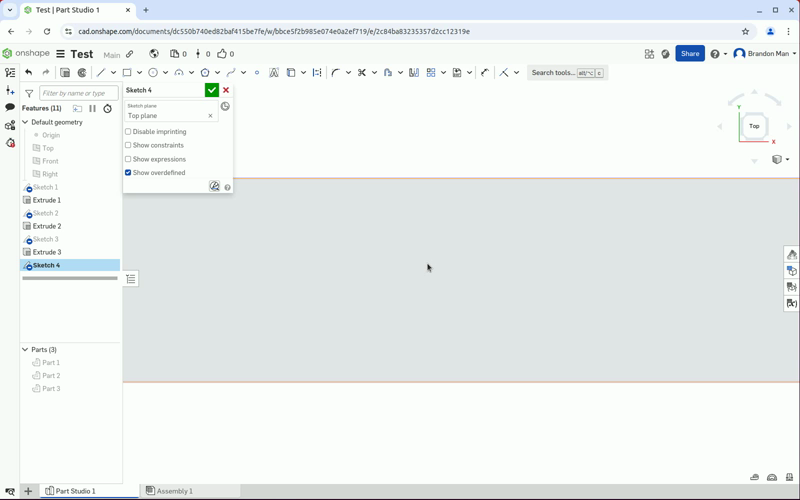
scroll(-6)
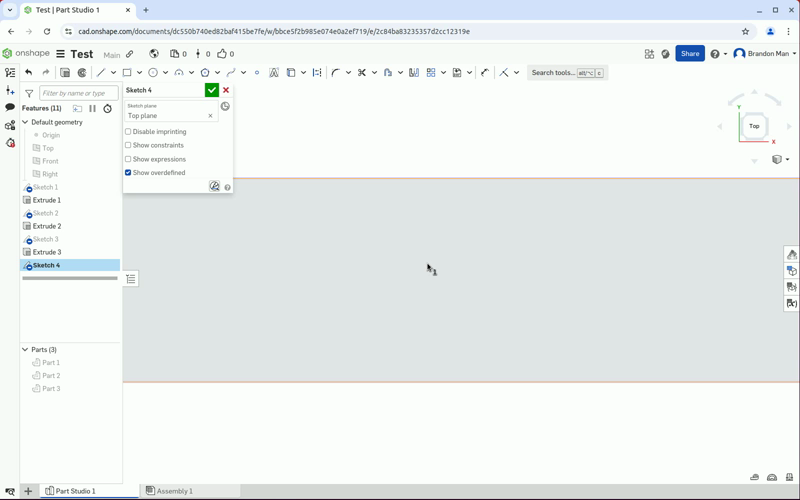
scroll(-6)
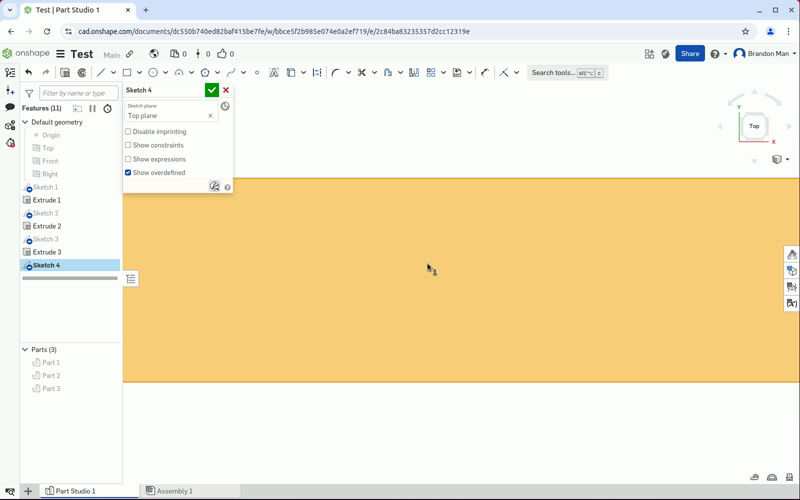
scroll(-6)
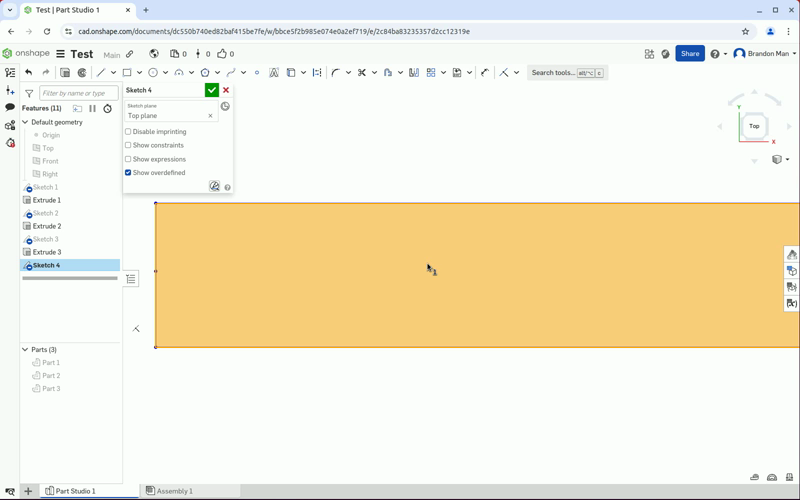
scroll(-6)
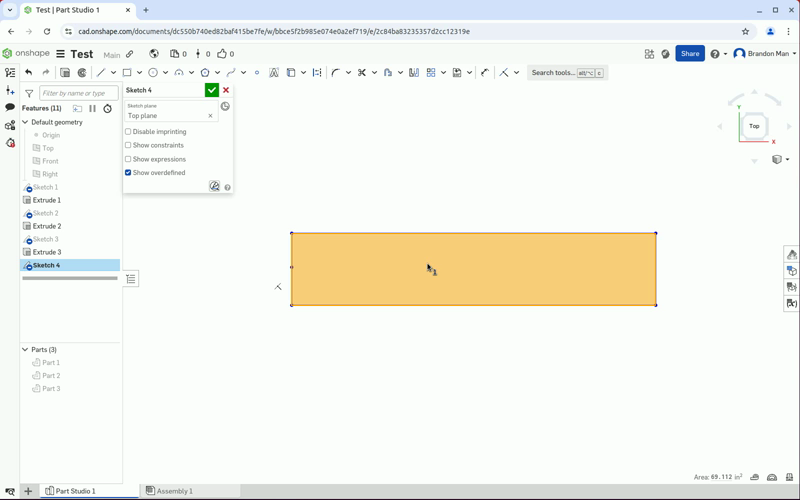
scroll(-6)
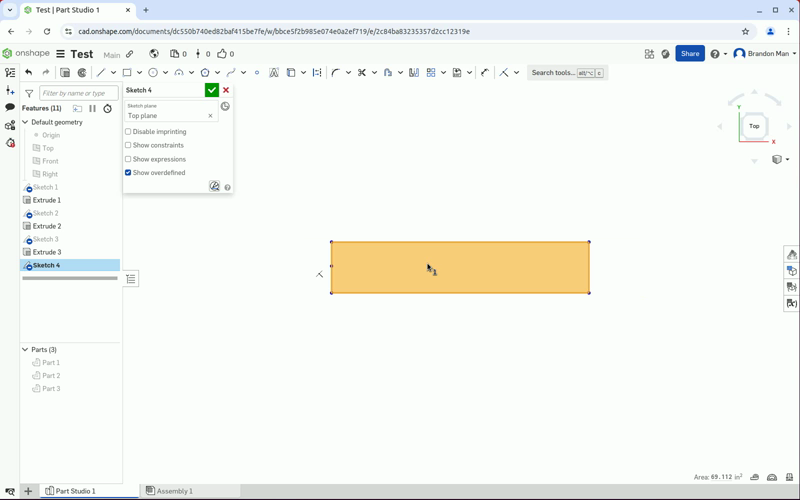
scroll(-6)
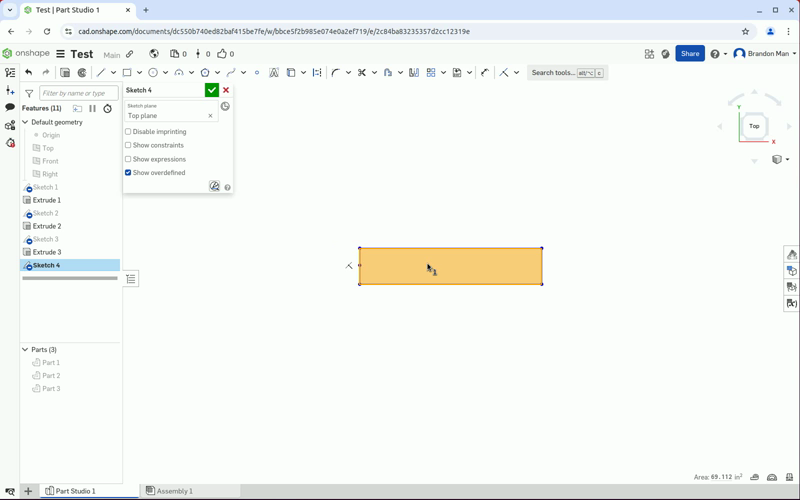
scroll(-6)
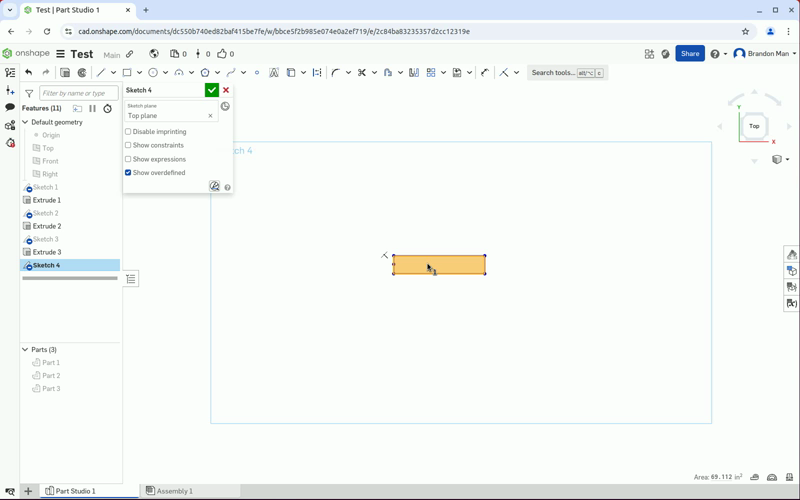
mouse_move(73, 352)
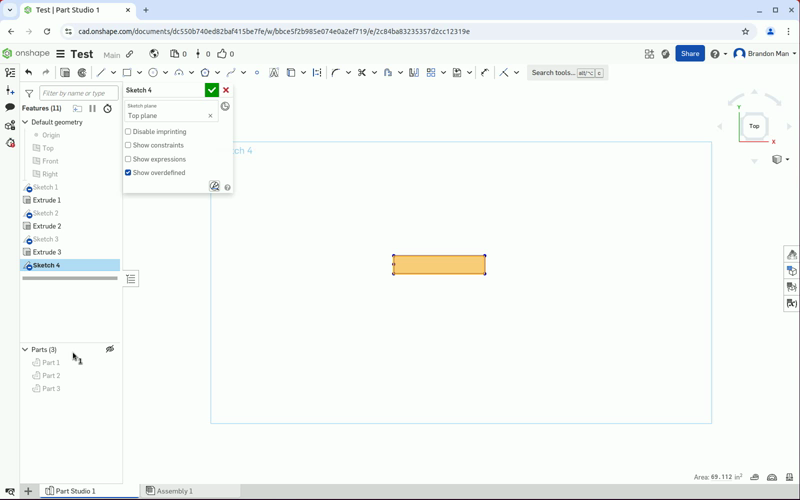
key(shift+y)
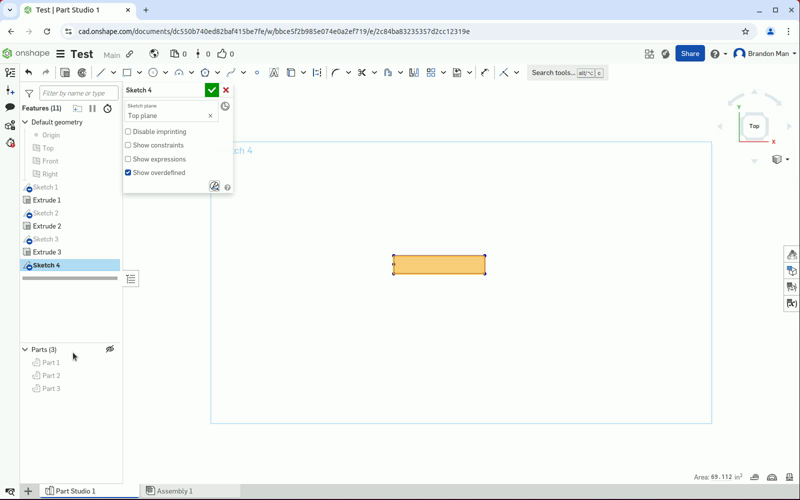
key(shift+e)
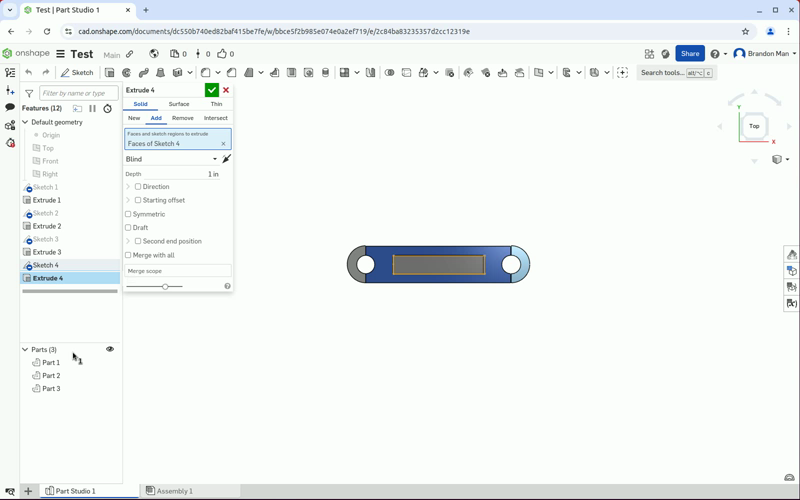
mouse_move(143, 106)
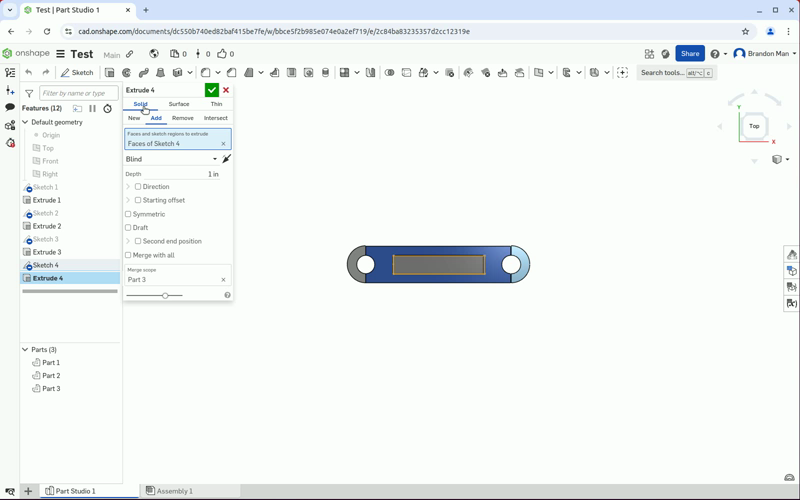
click(143, 106)
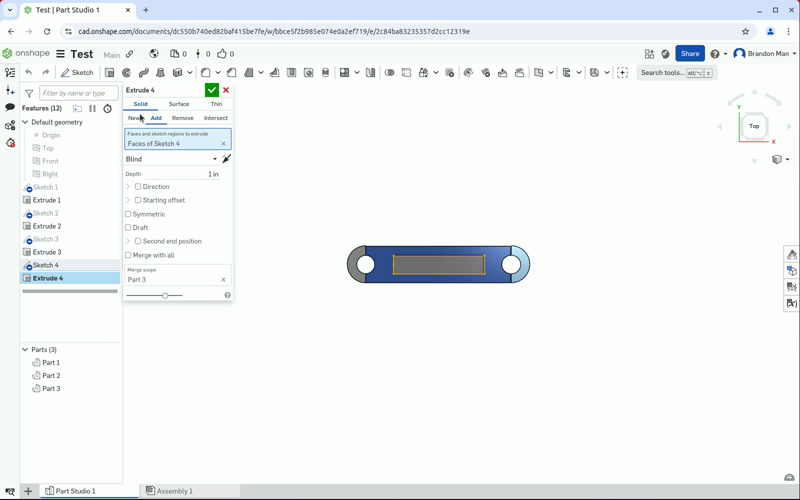
mouse_move(137, 120)
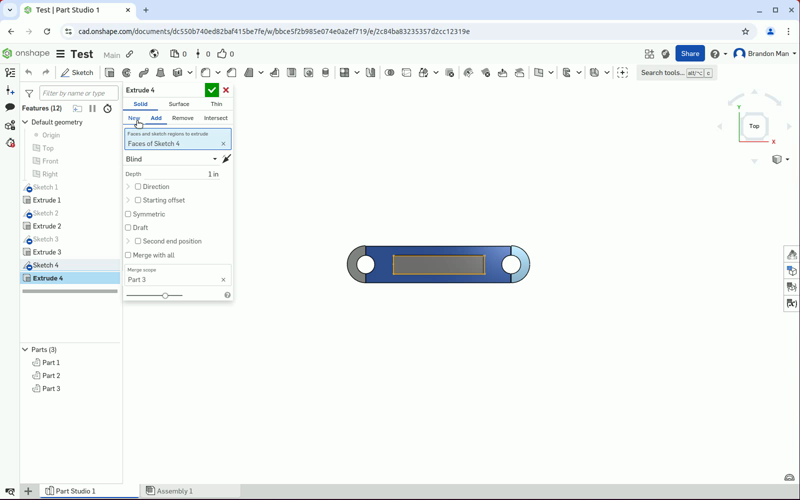
click(137, 120)
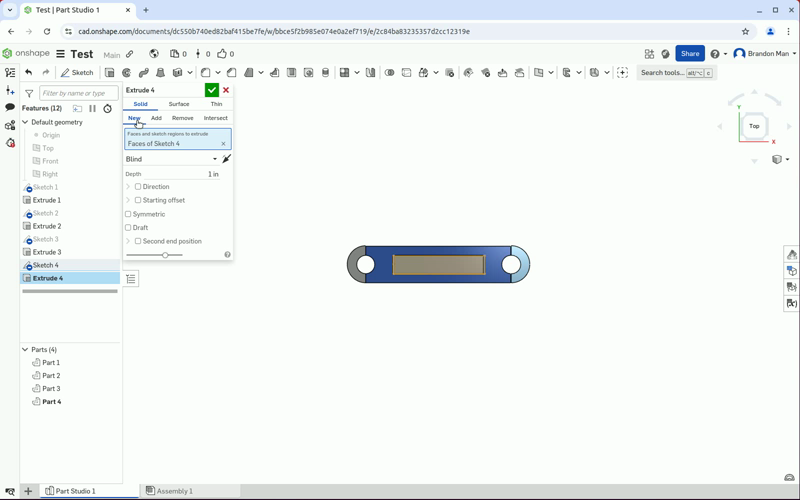
key(tab, 4)
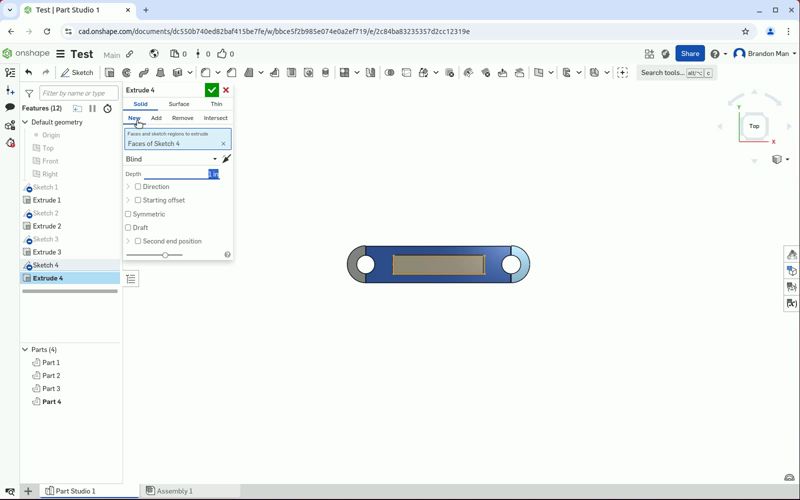
text(3.611)
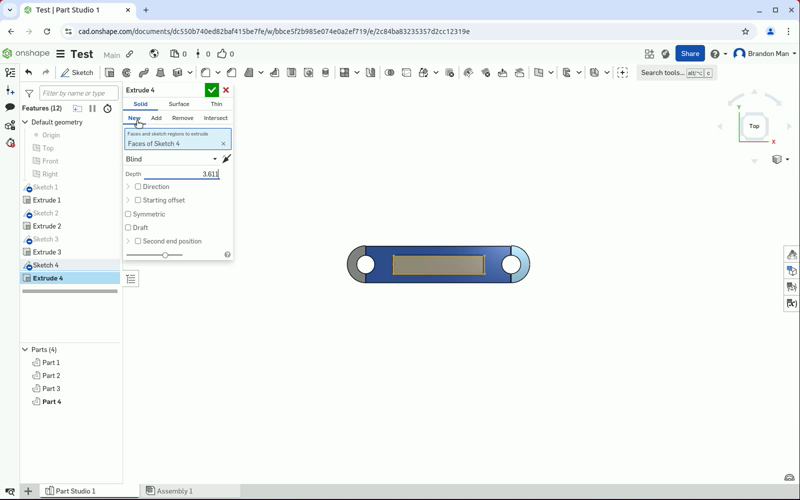
key(enter)
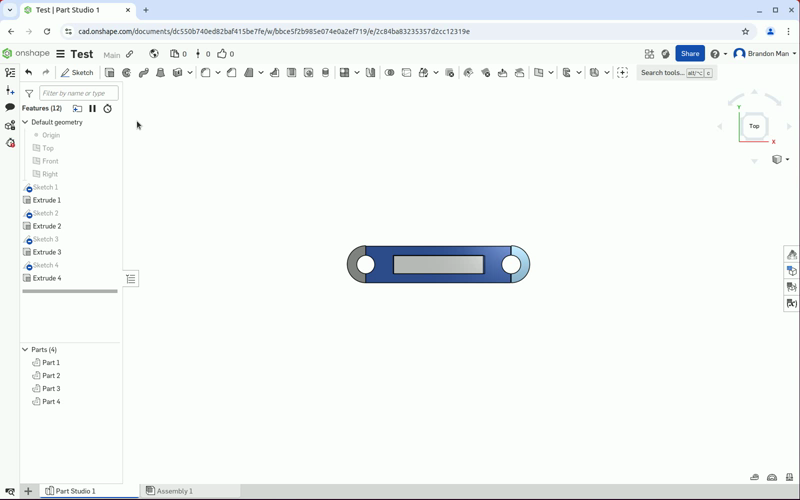
key(shift+h)
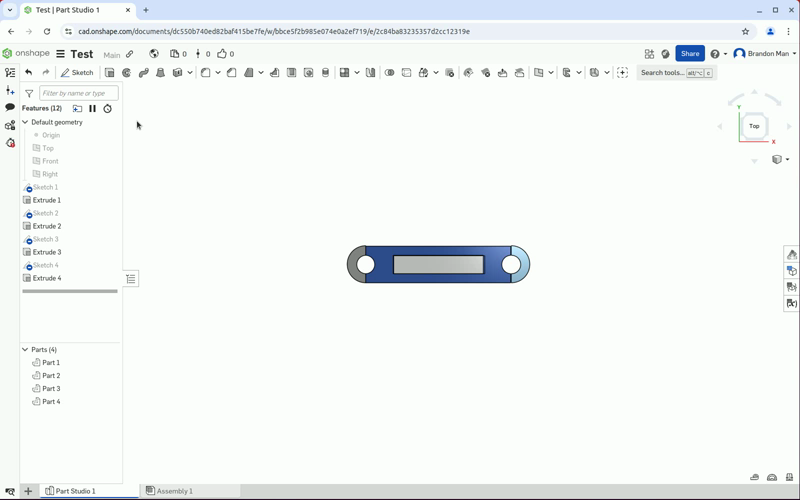
key(shift+h)
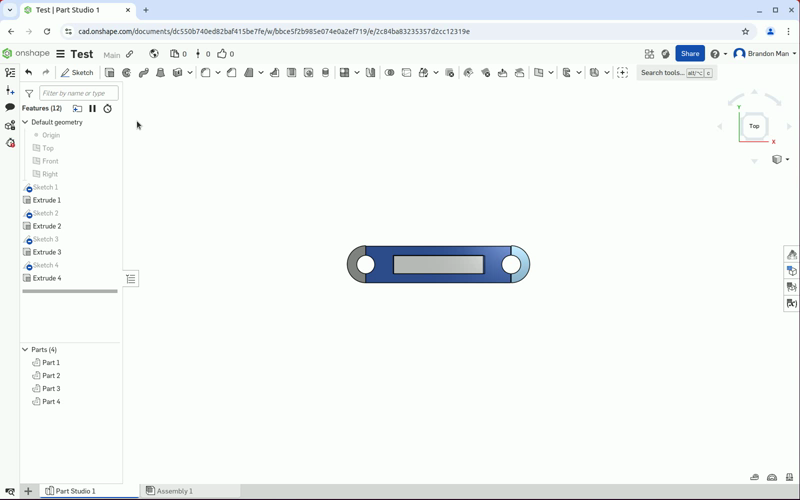
mouse_move(73, 189)
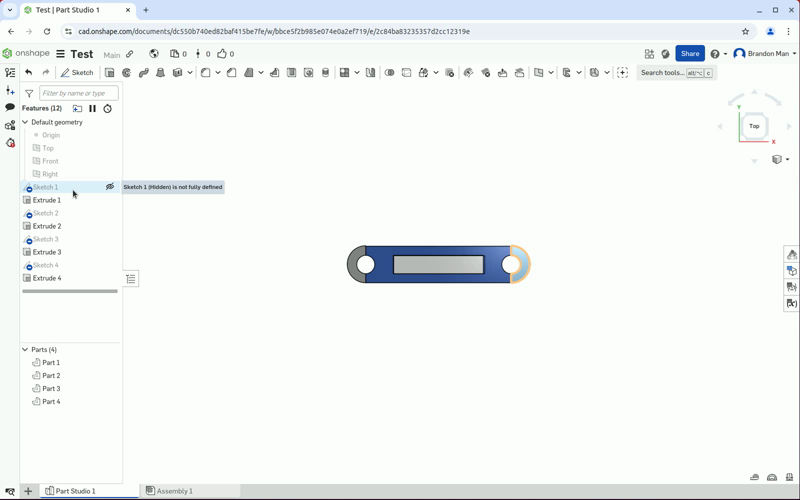
click(73, 189)
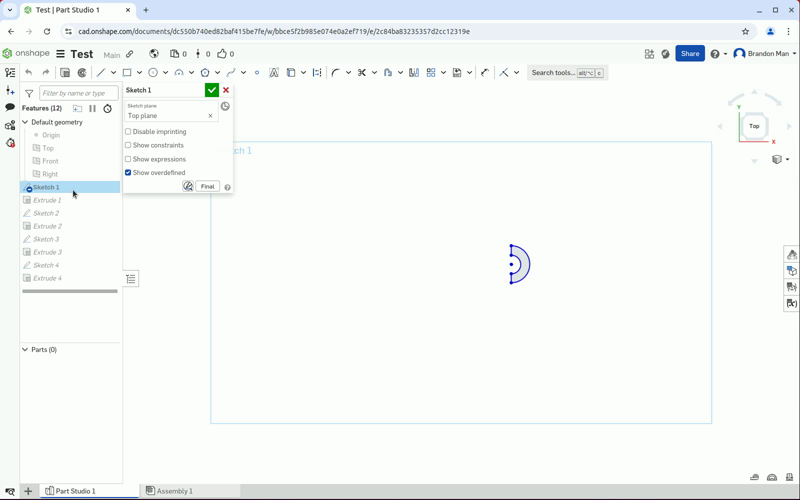
mouse_move(229, 92)
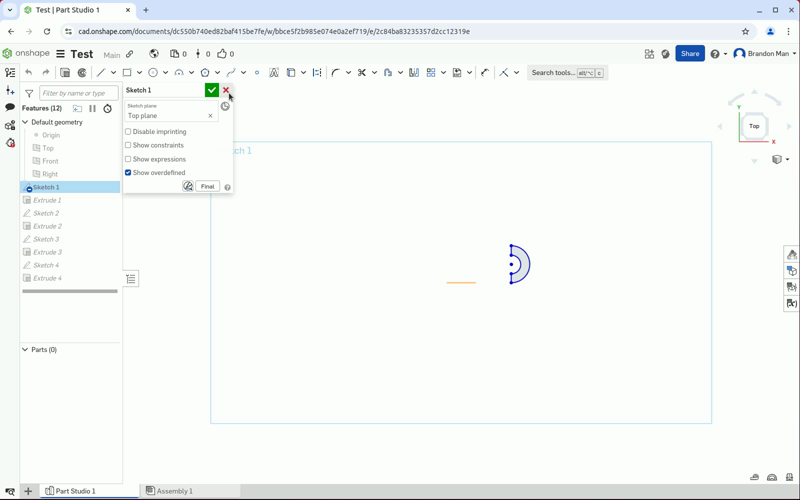
click(229, 92)
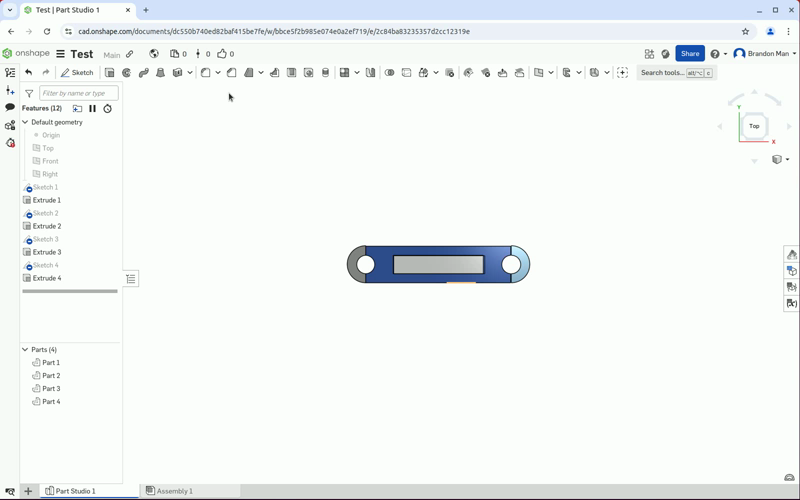
mouse_move(541, 75)
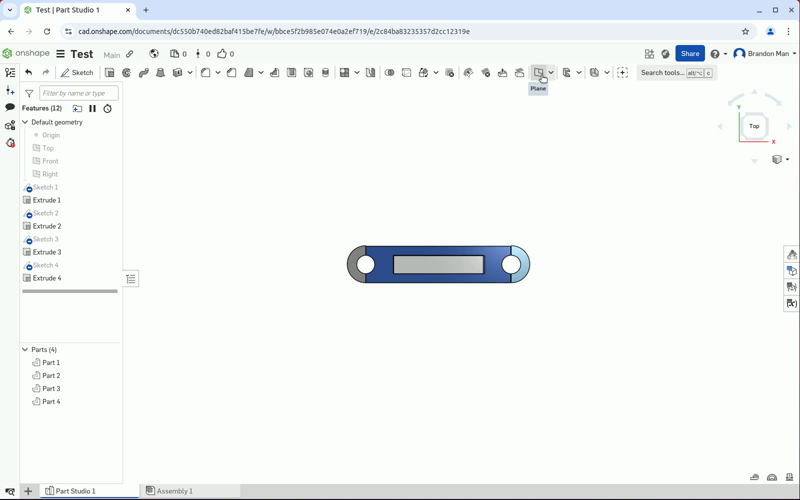
click(541, 75)
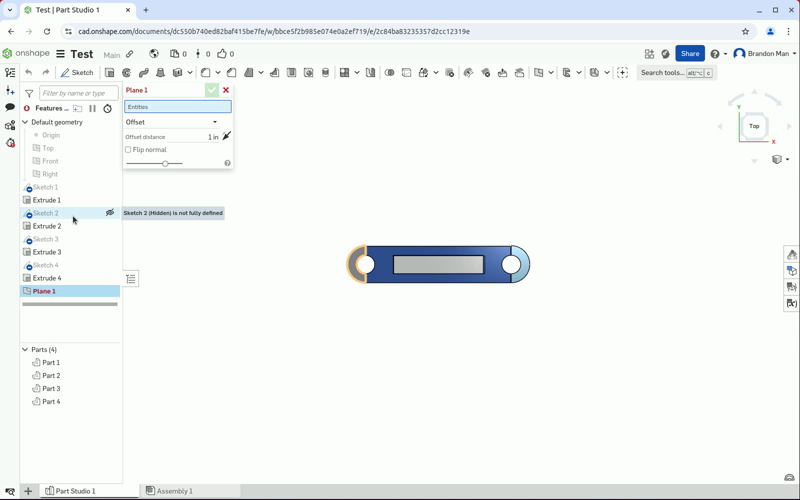
scroll(3)
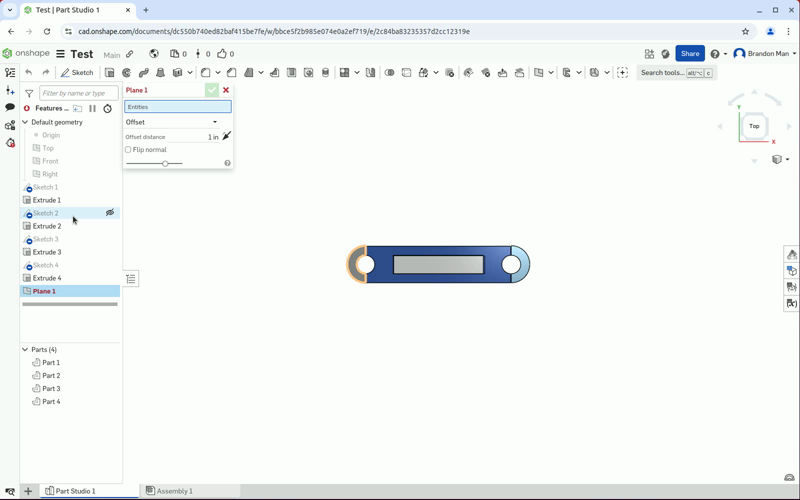
mouse_move(73, 150)
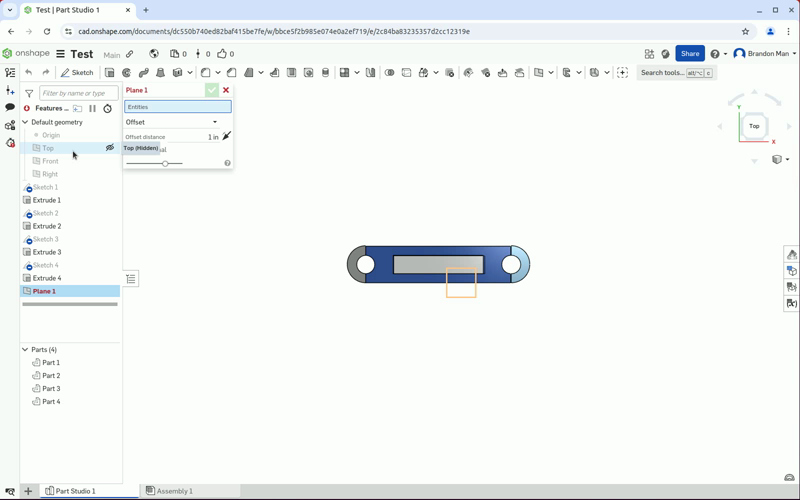
click(73, 150)
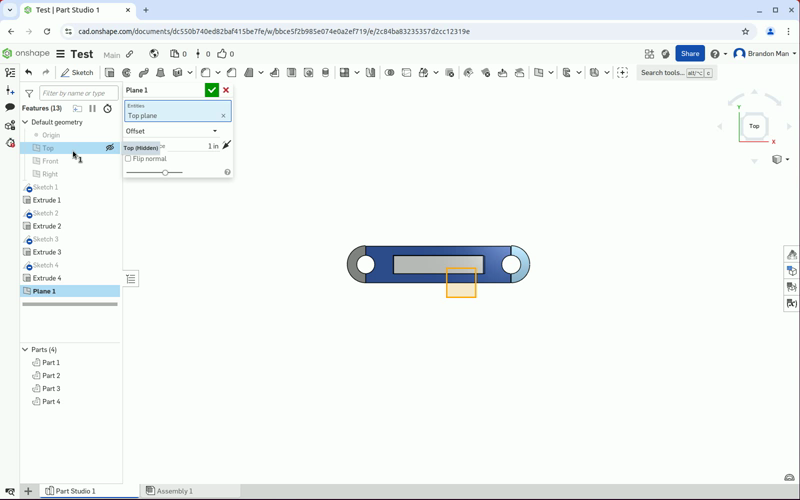
key(tab, 2)
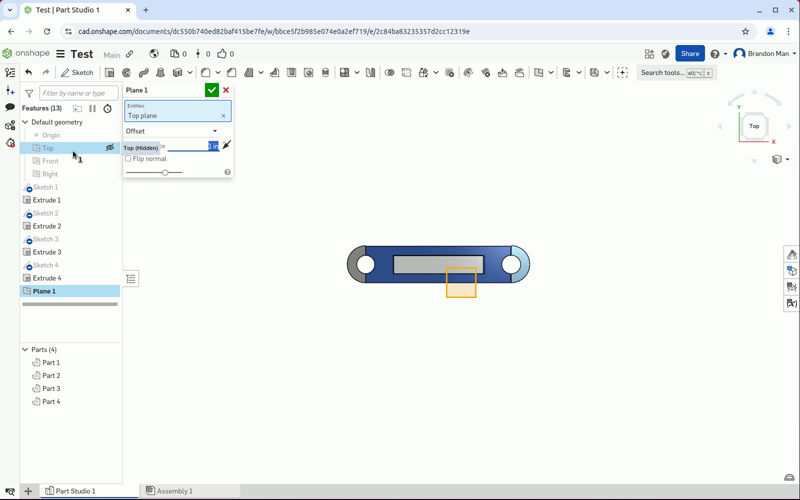
text(3.605)
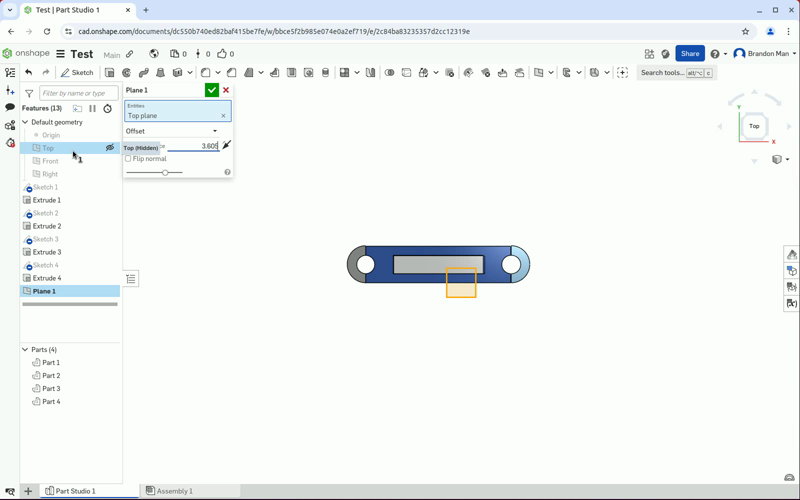
key(enter, 2)
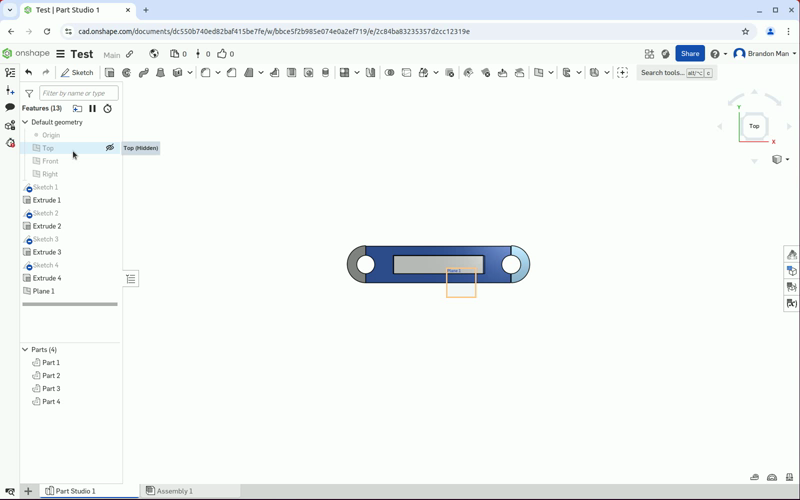
key(shift+s)
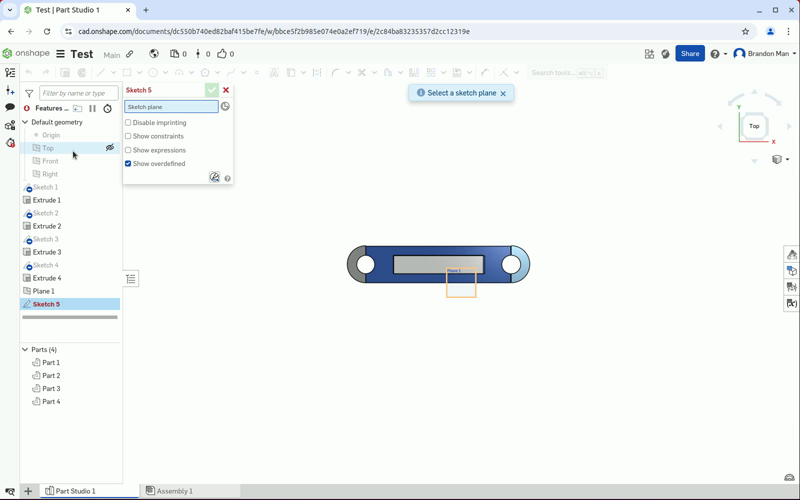
mouse_move(73, 293)
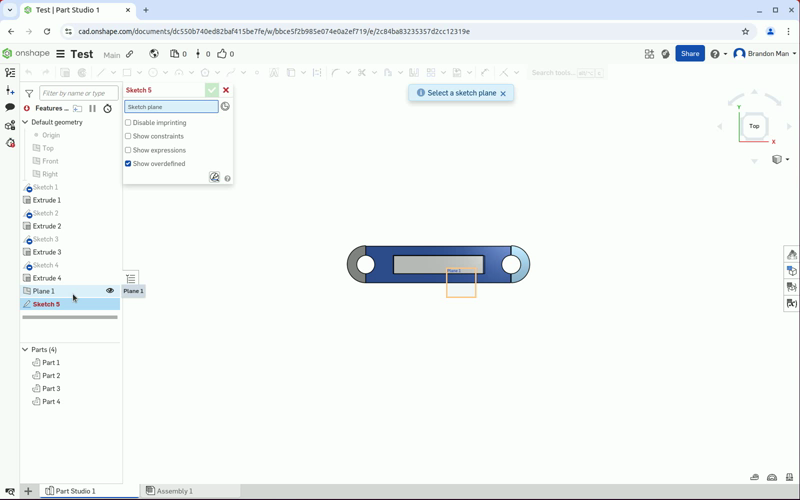
click(73, 293)
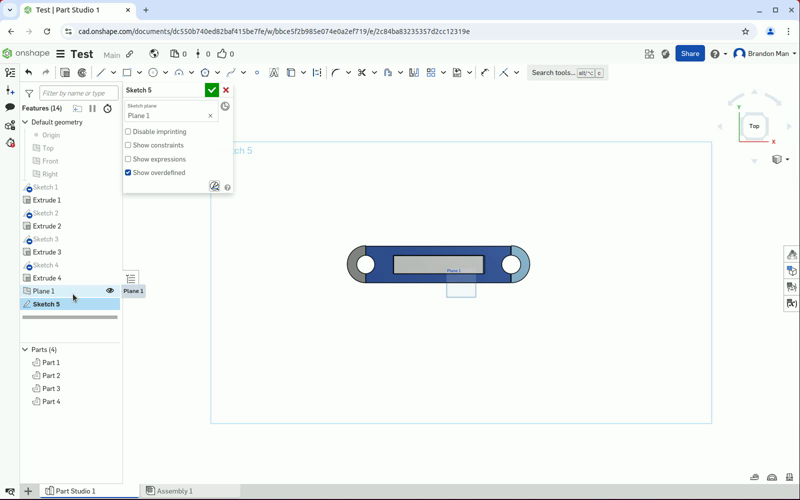
mouse_move(73, 352)
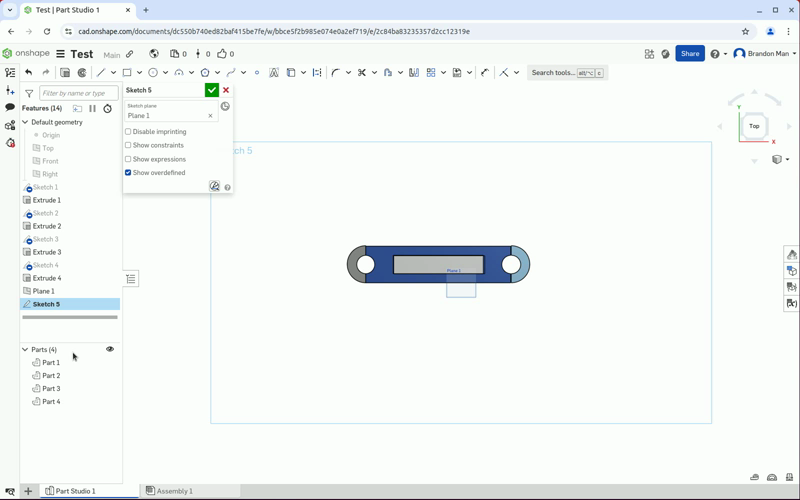
key(y)
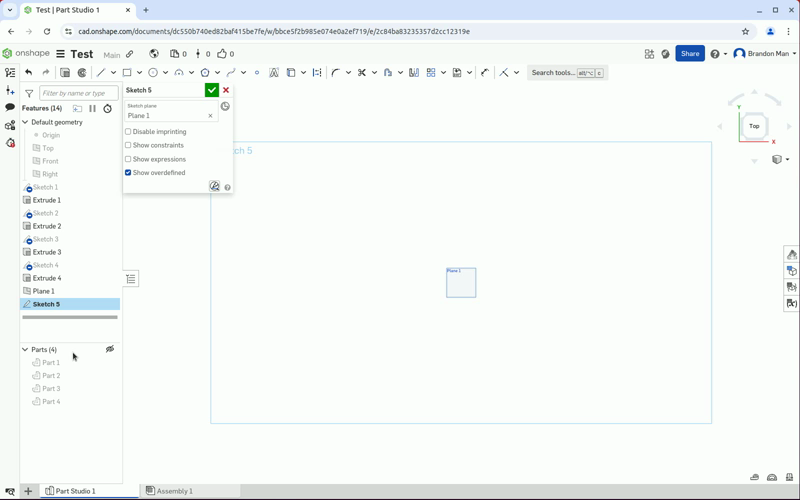
key(l)
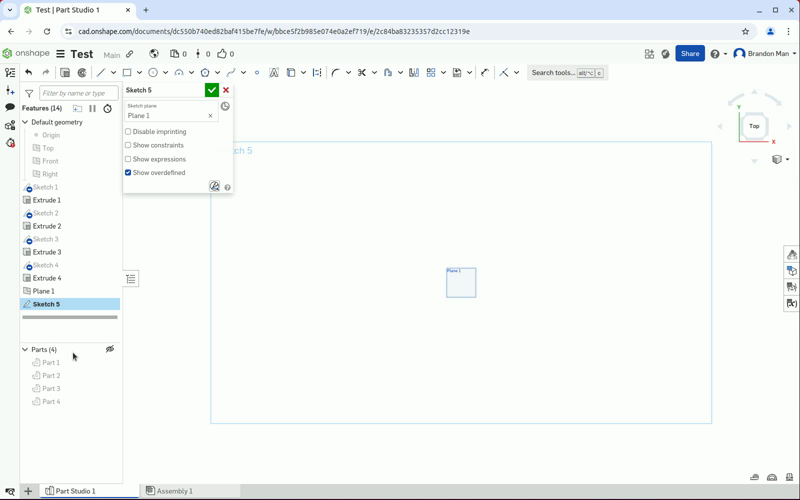
key_down(shift)
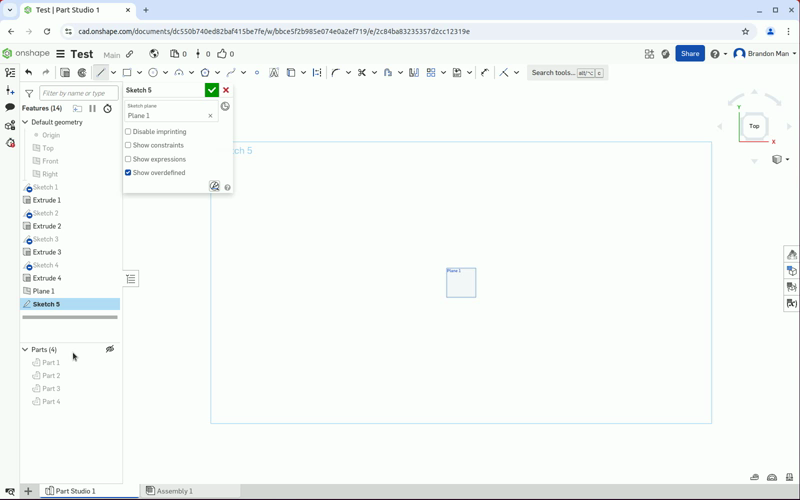
mouse_move(393, 273)
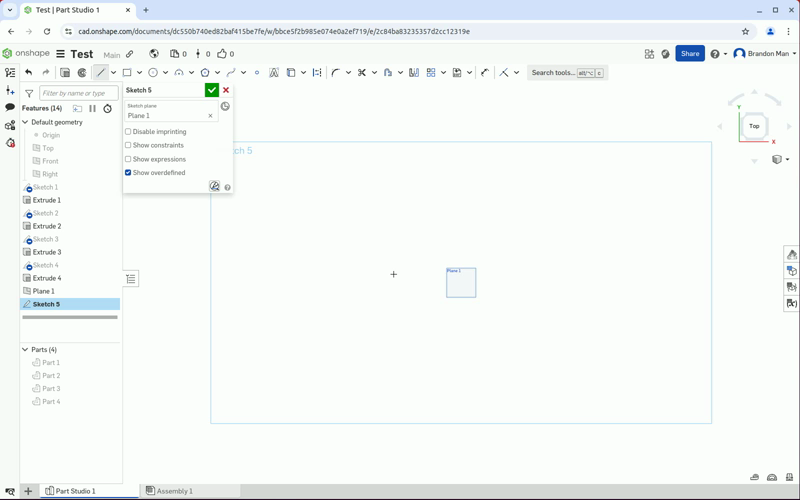
click(393, 273)
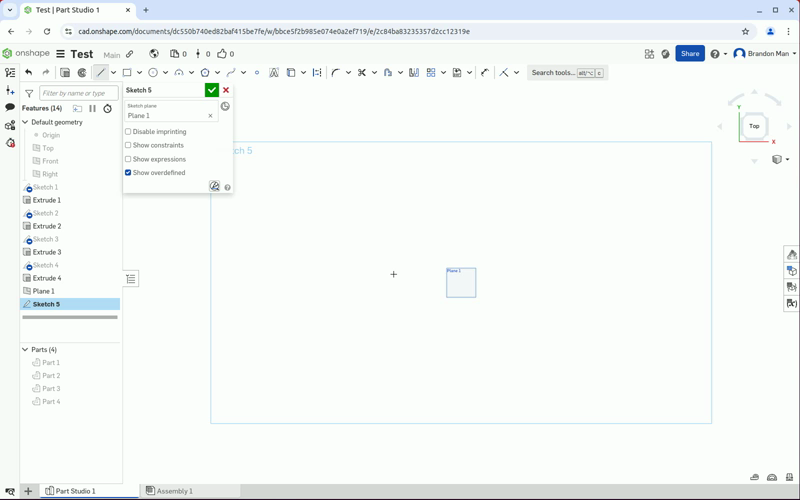
key_up(shift)
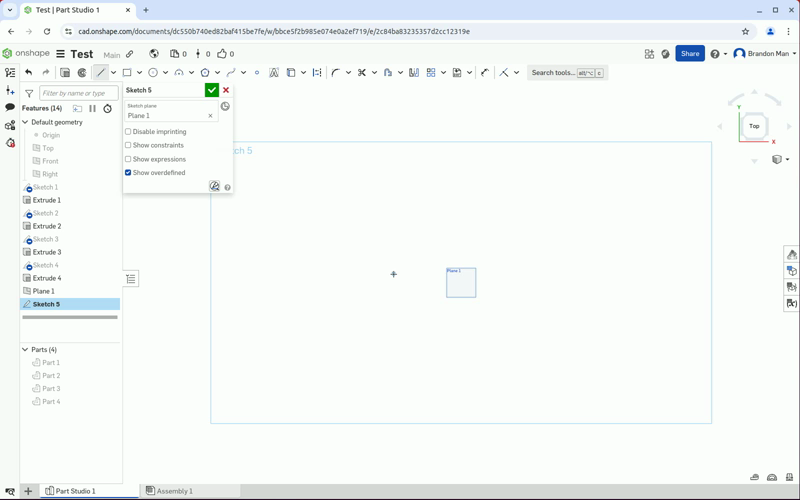
key_down(shift)
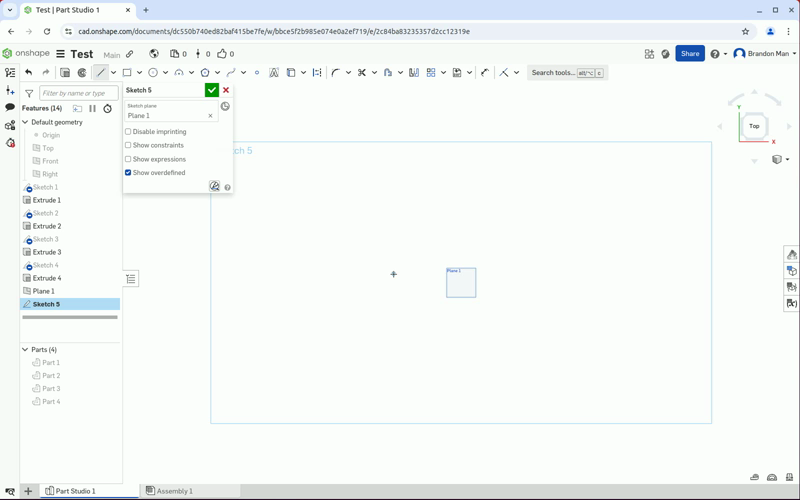
mouse_move(484, 273)
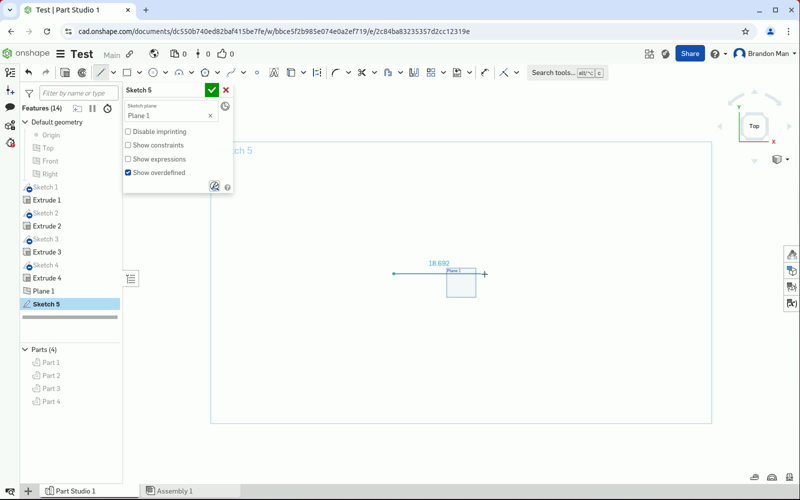
click(484, 273)
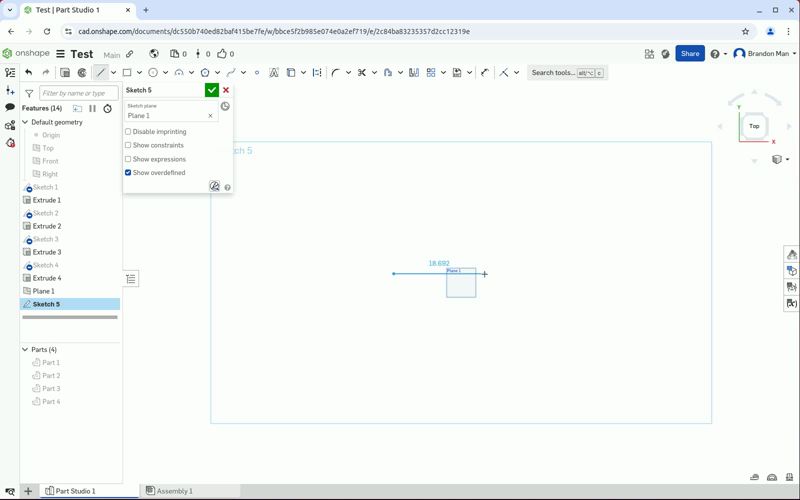
key_up(shift)
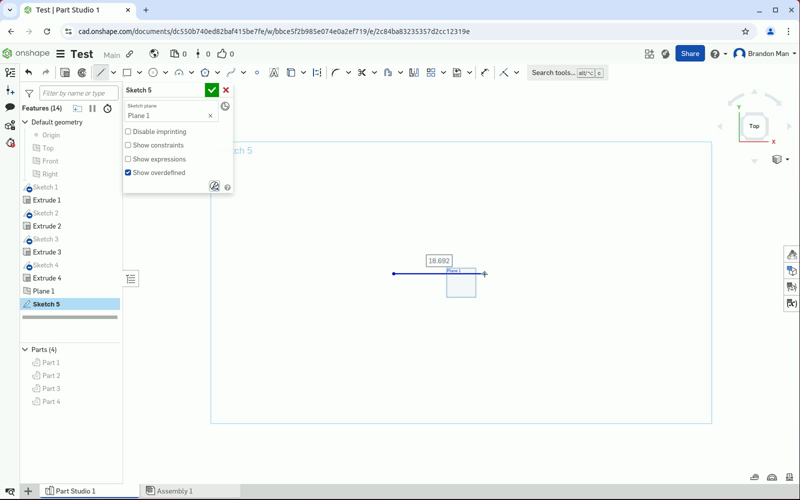
key_down(shift)
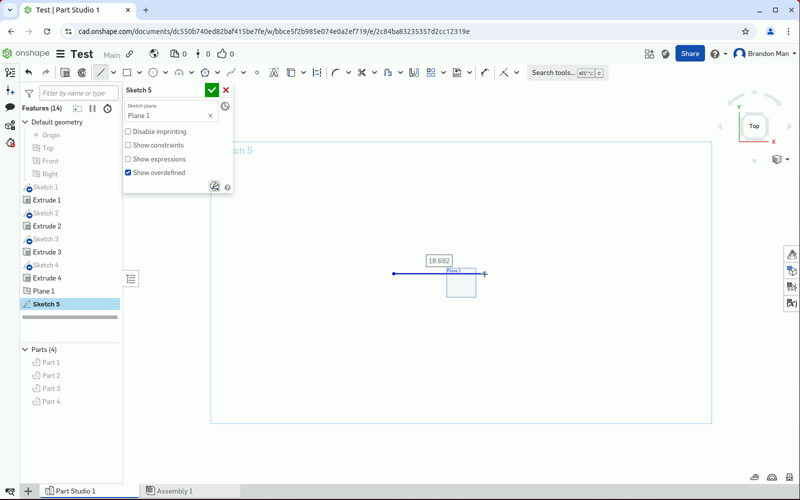
mouse_move(514, 273)
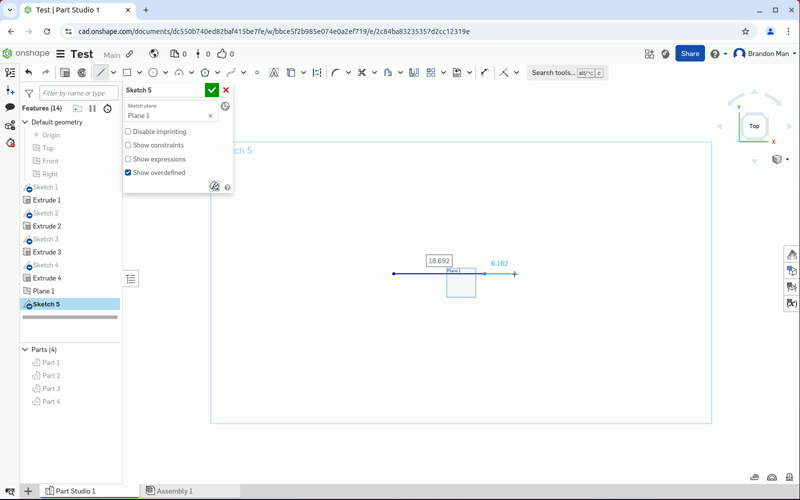
mouse_move(484, 255)
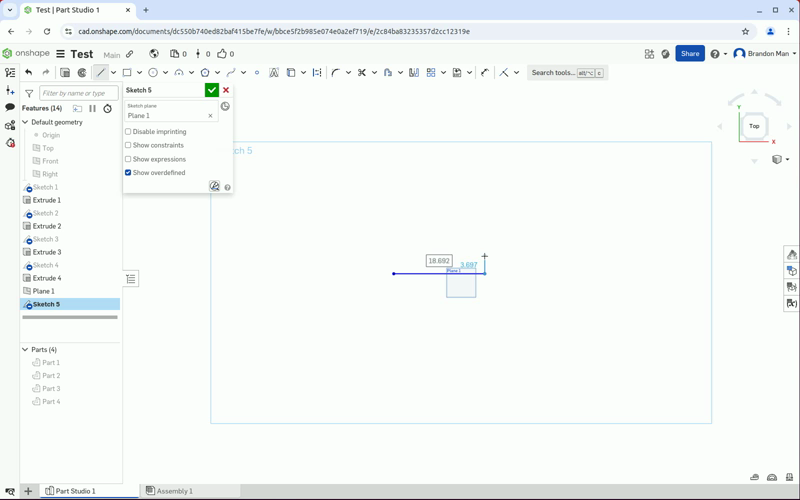
click(484, 255)
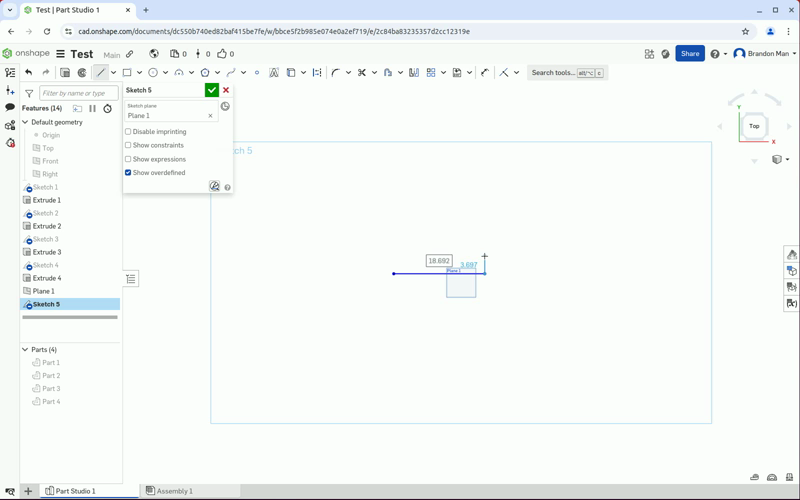
key_up(shift)
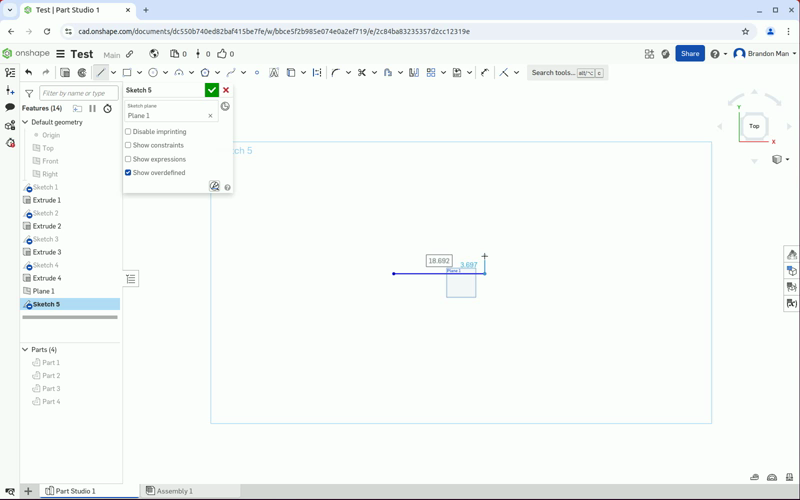
key_down(shift)
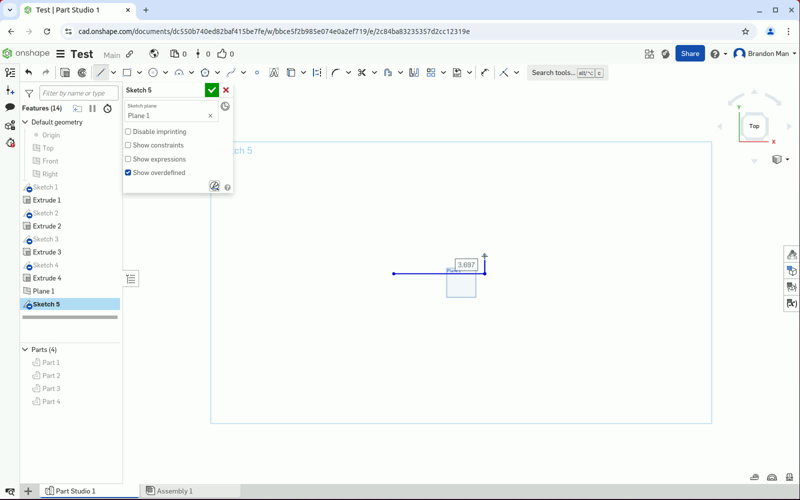
mouse_move(393, 255)
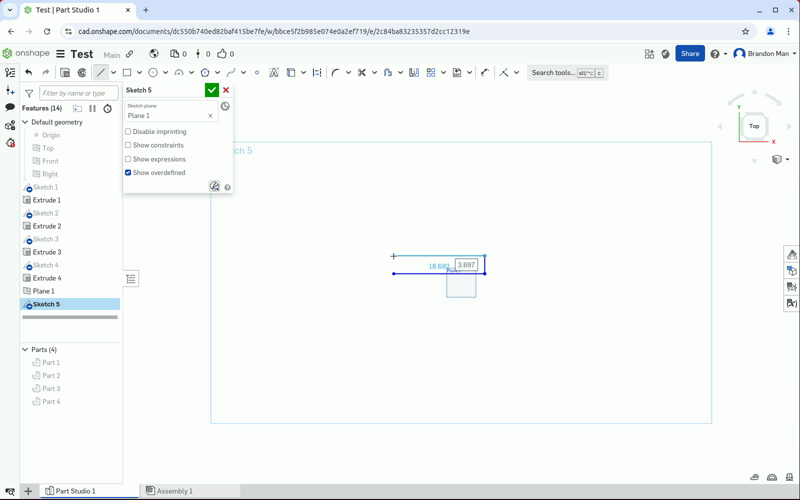
click(393, 255)
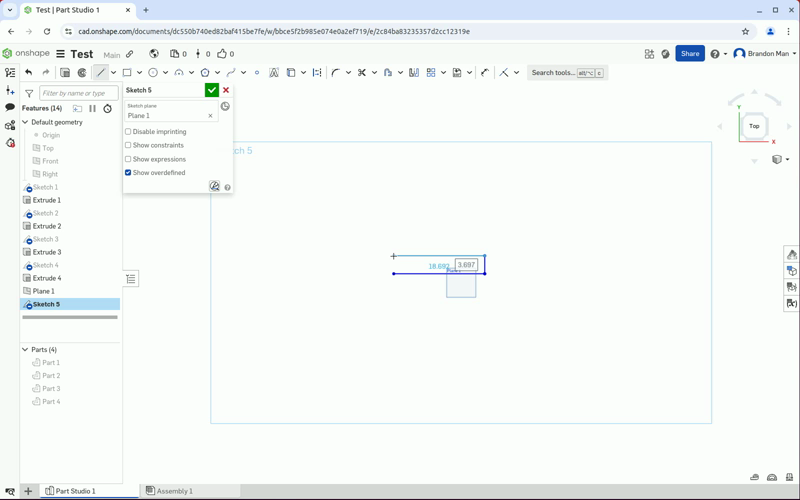
key_up(shift)
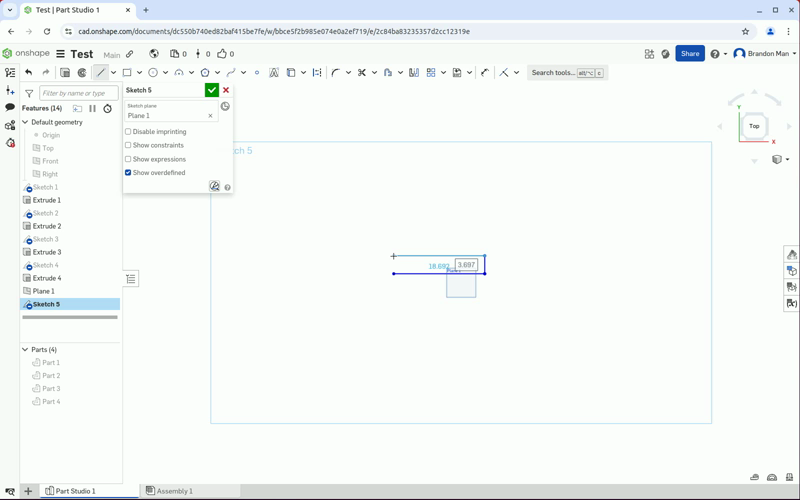
mouse_move(423, 255)
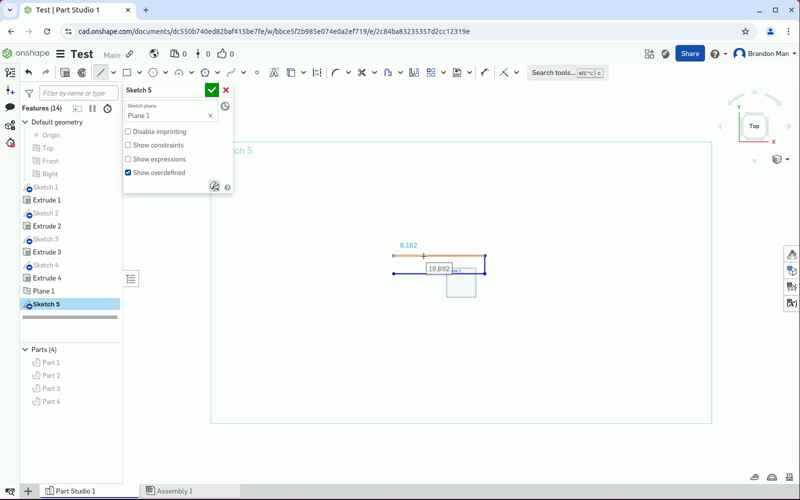
key_down(shift)
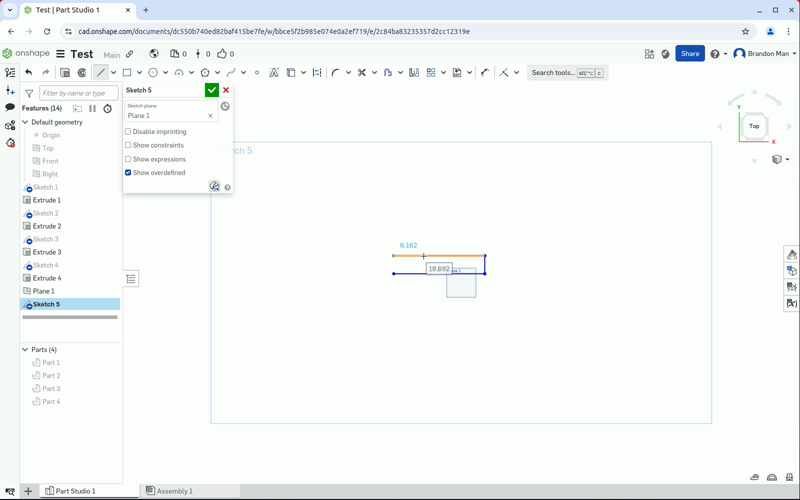
mouse_move(393, 273)
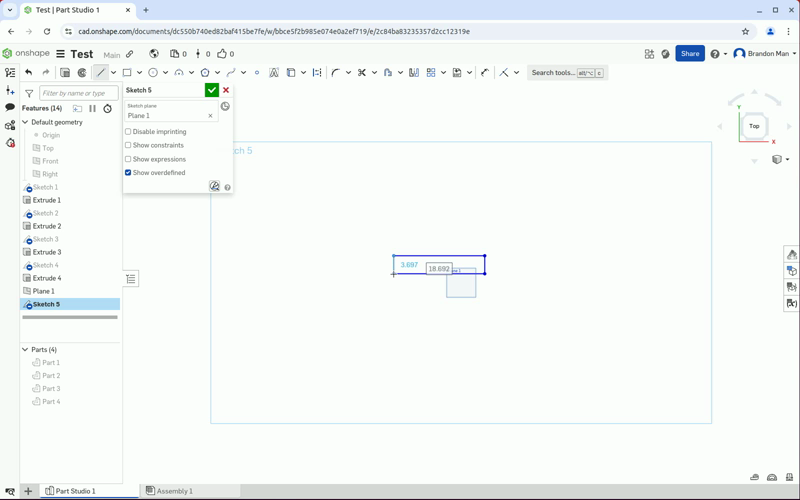
key_up(shift)
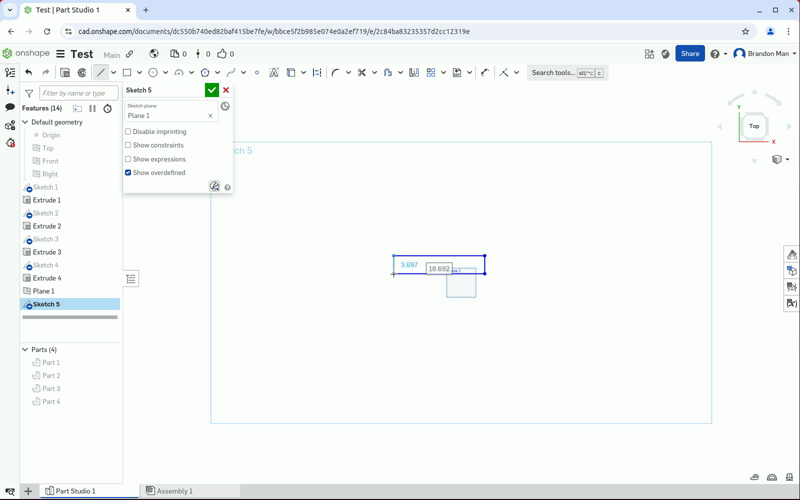
click(393, 273)
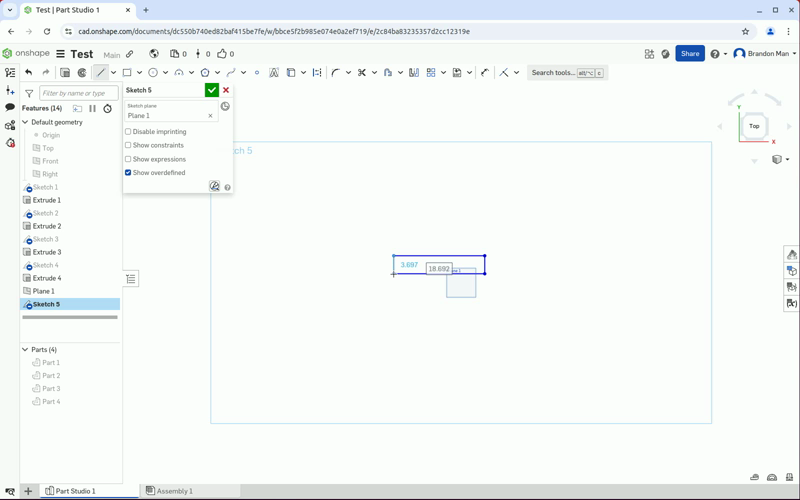
key(esc)
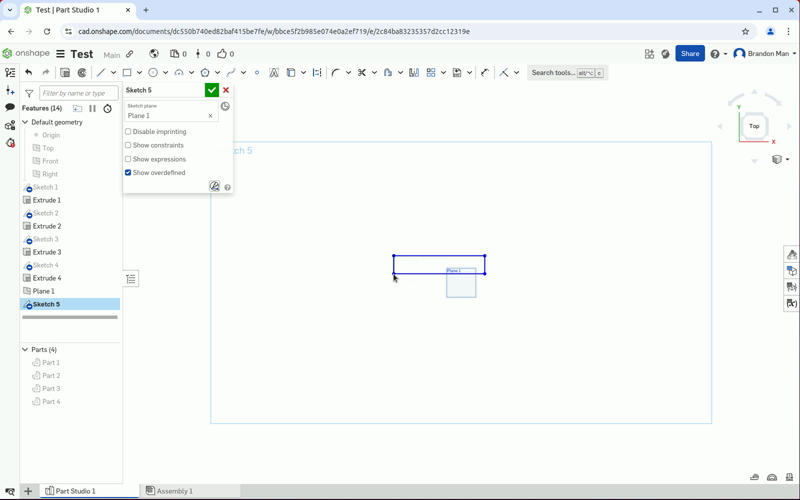
mouse_move(411, 259)
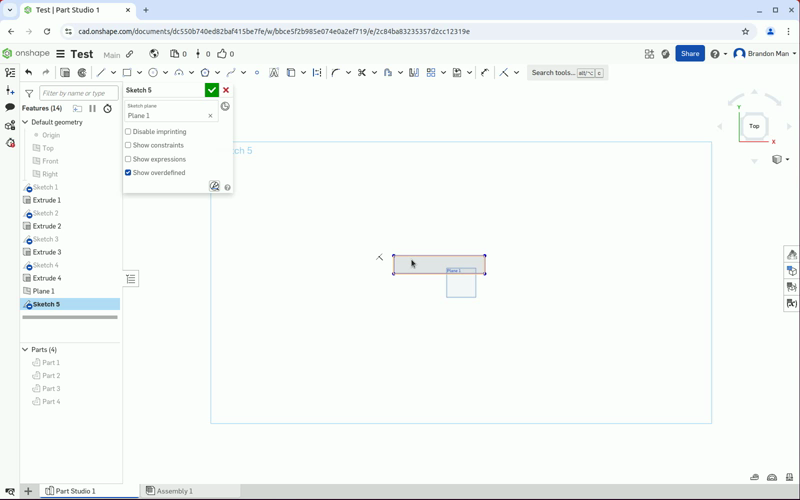
scroll(6)
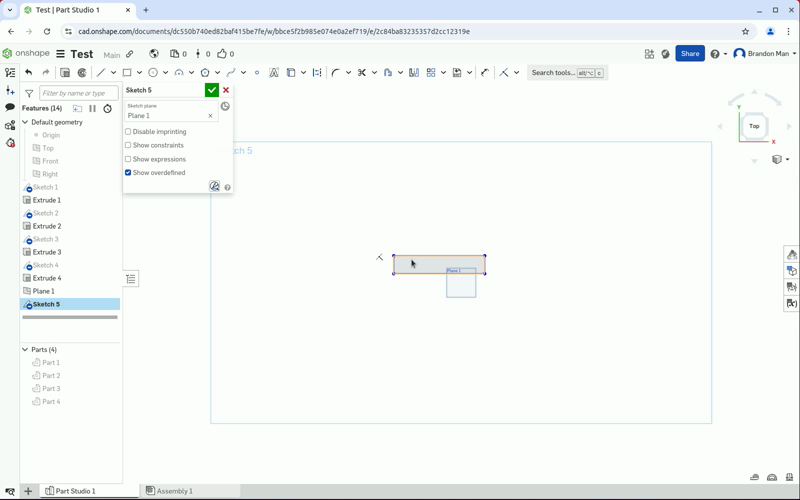
scroll(6)
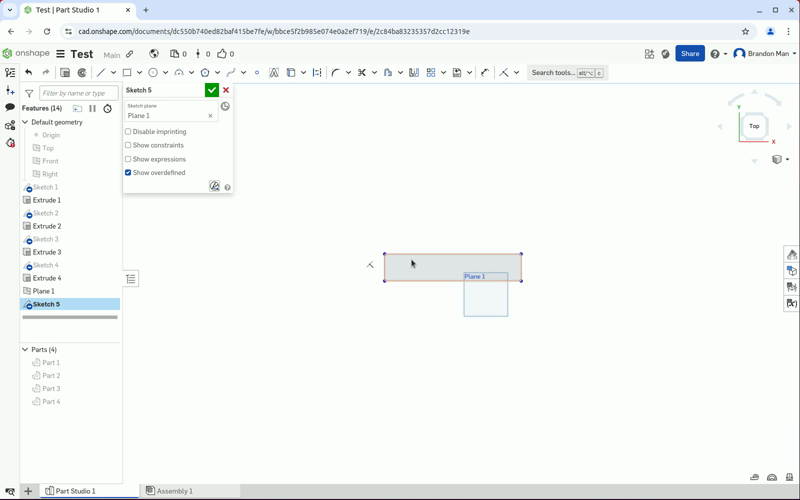
scroll(6)
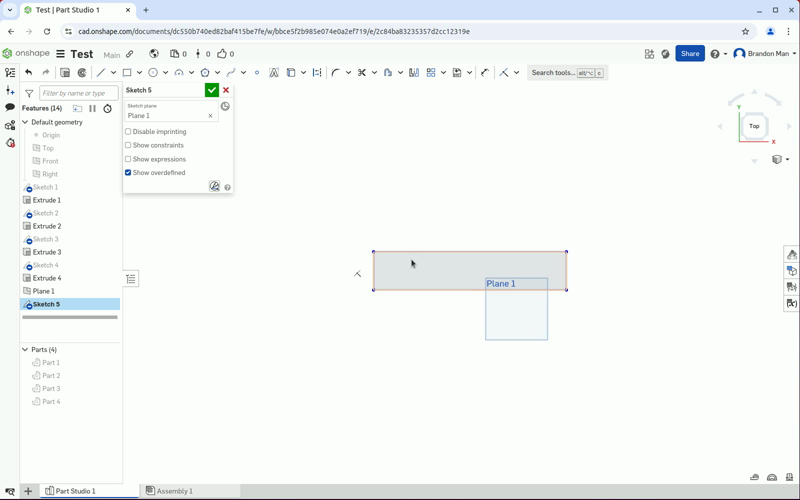
scroll(6)
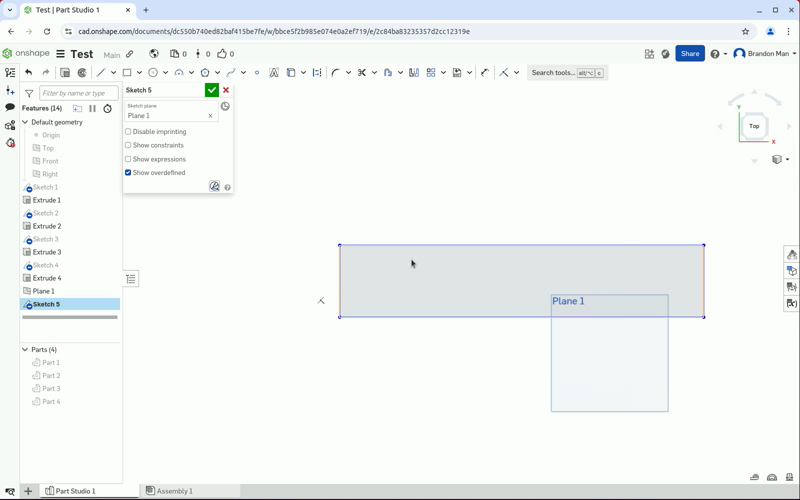
scroll(6)
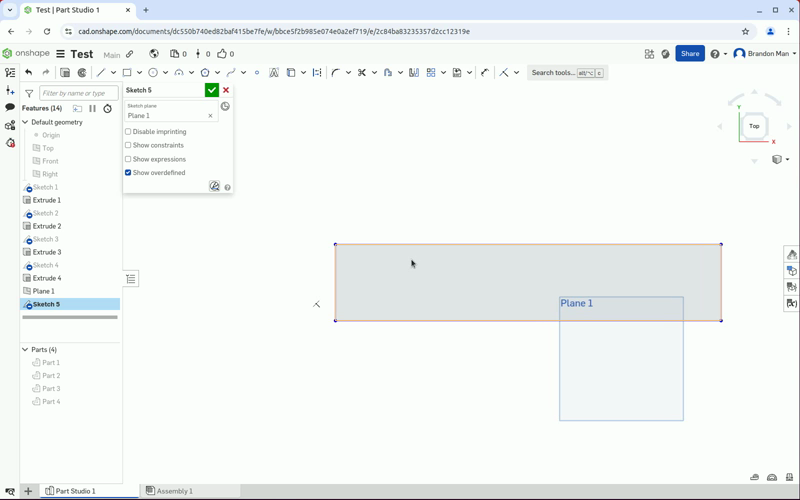
scroll(6)
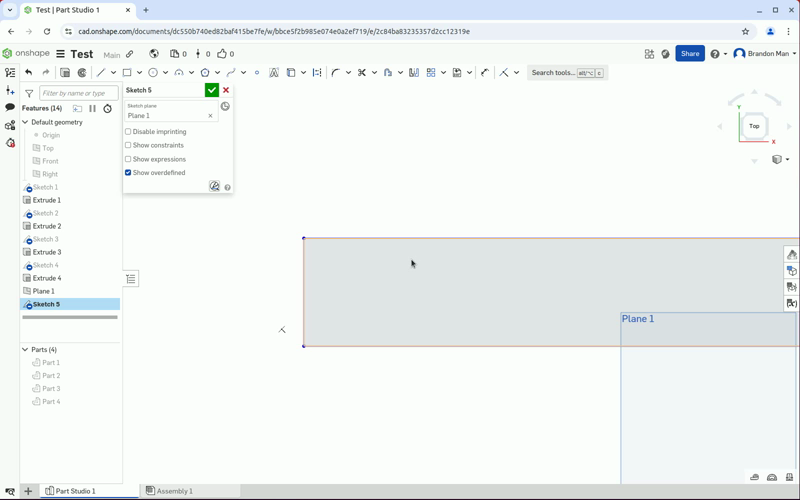
scroll(6)
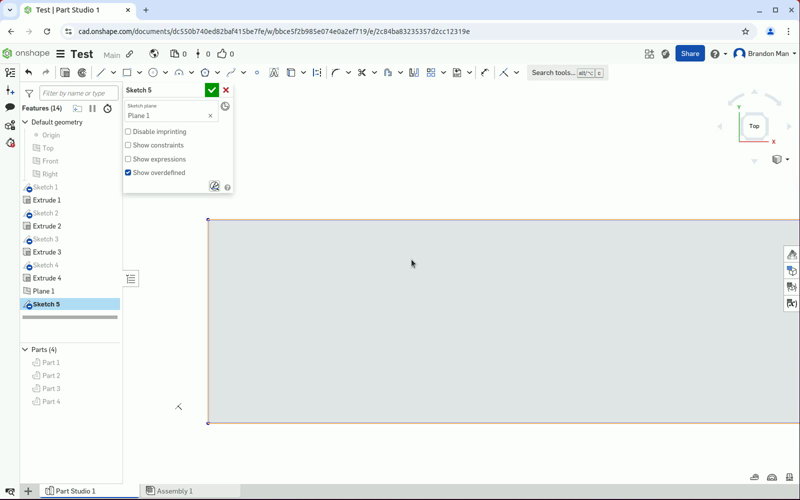
click(411, 259)
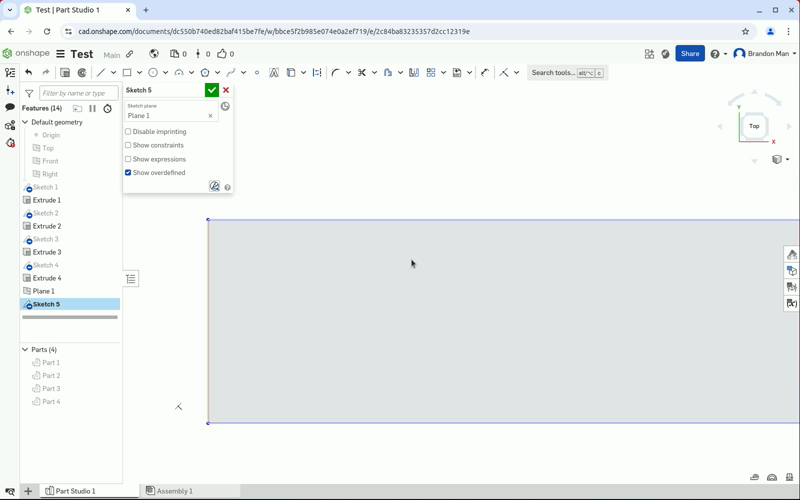
scroll(-6)
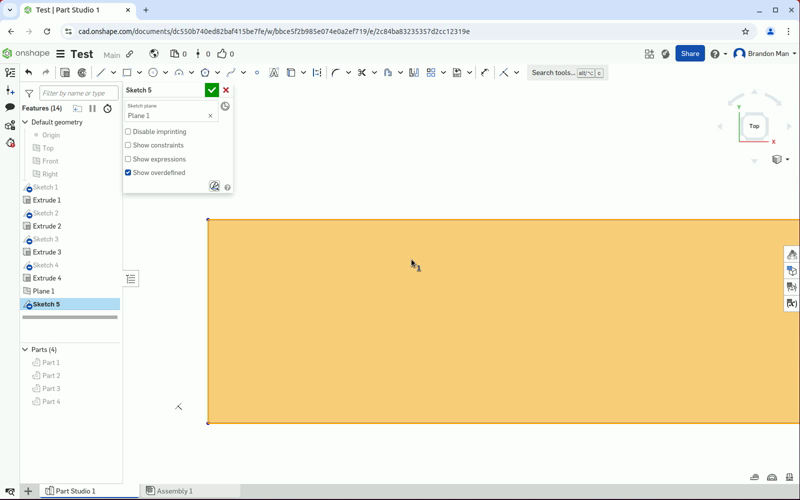
scroll(-6)
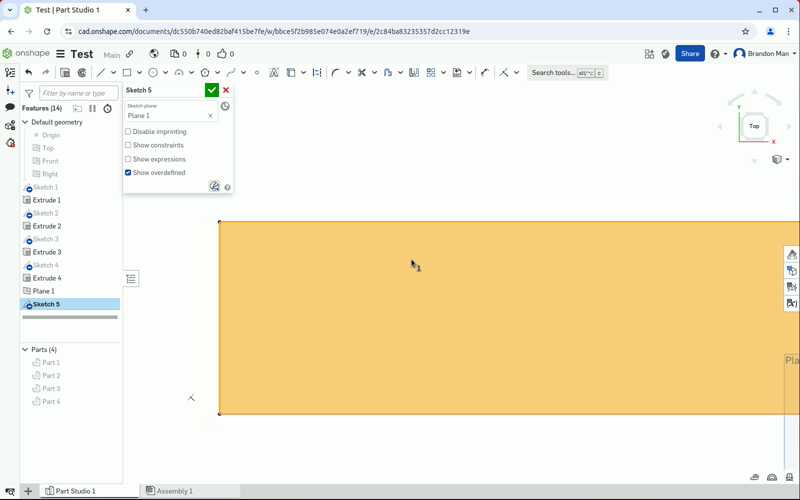
scroll(-6)
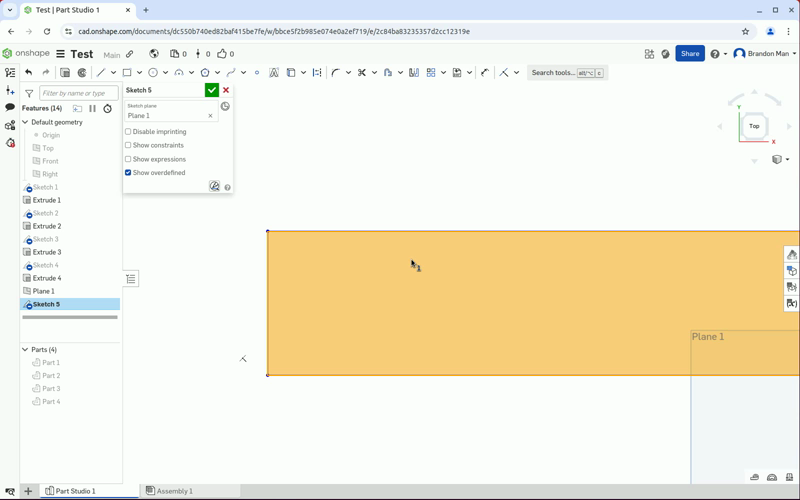
scroll(-6)
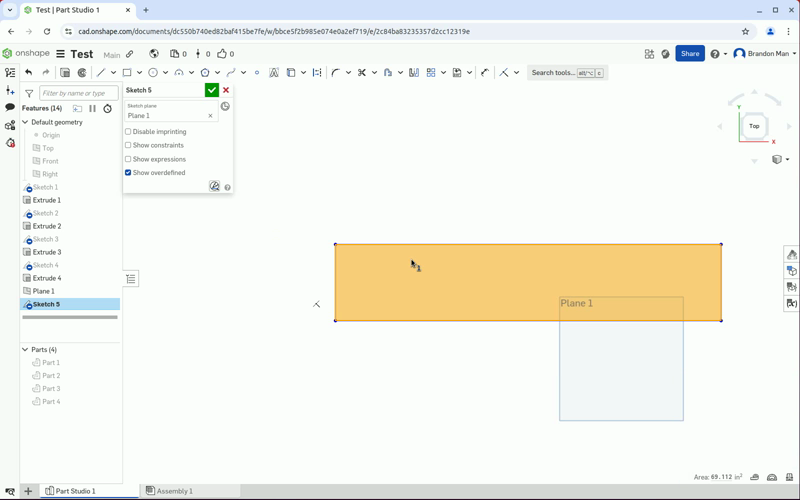
scroll(-6)
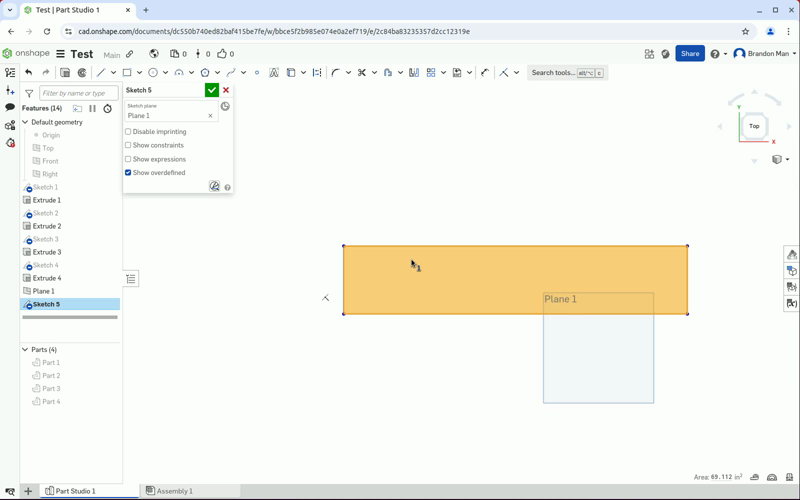
scroll(-6)
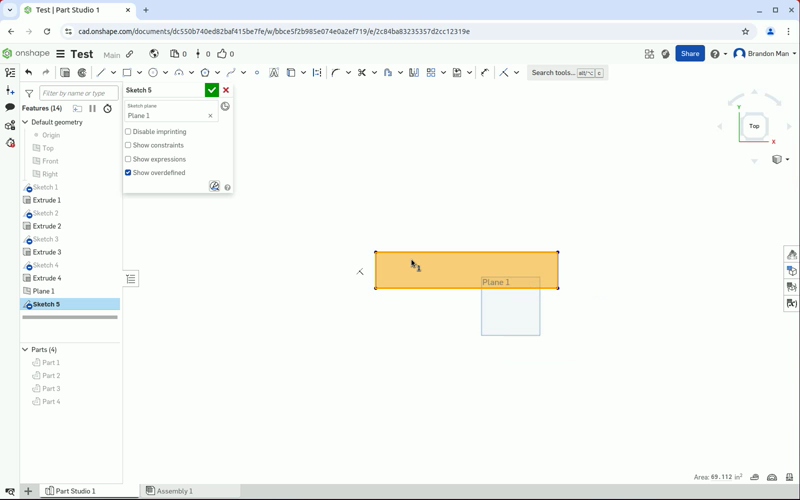
scroll(-6)
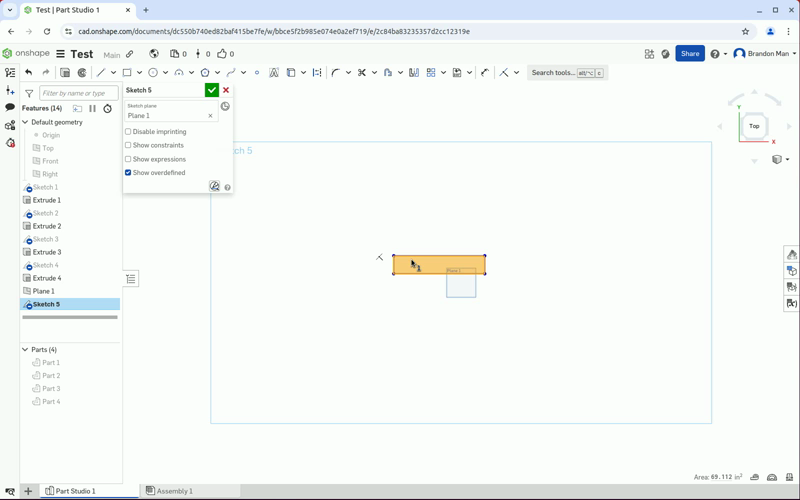
mouse_move(73, 352)
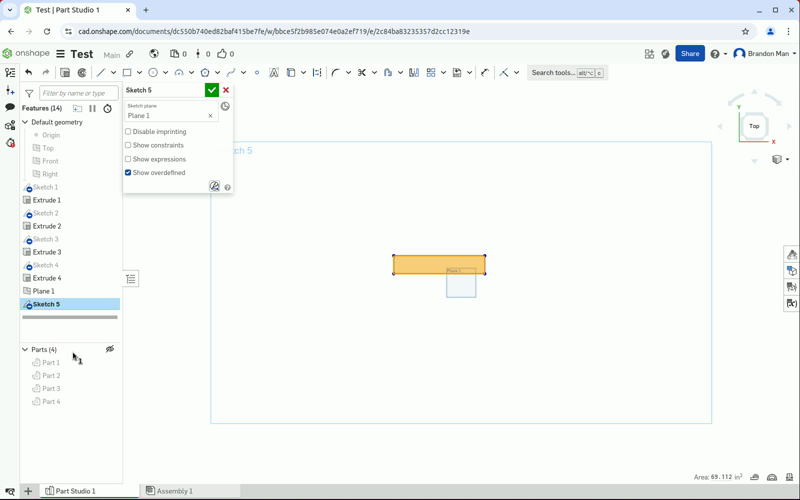
key(shift+y)
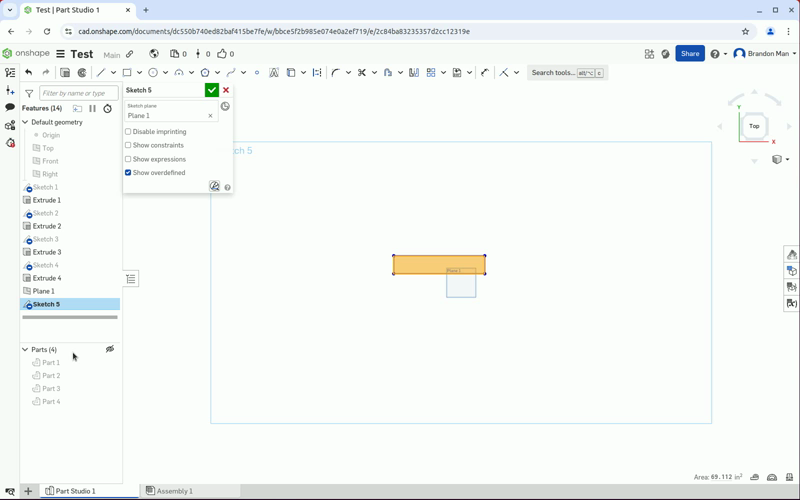
key(shift+e)
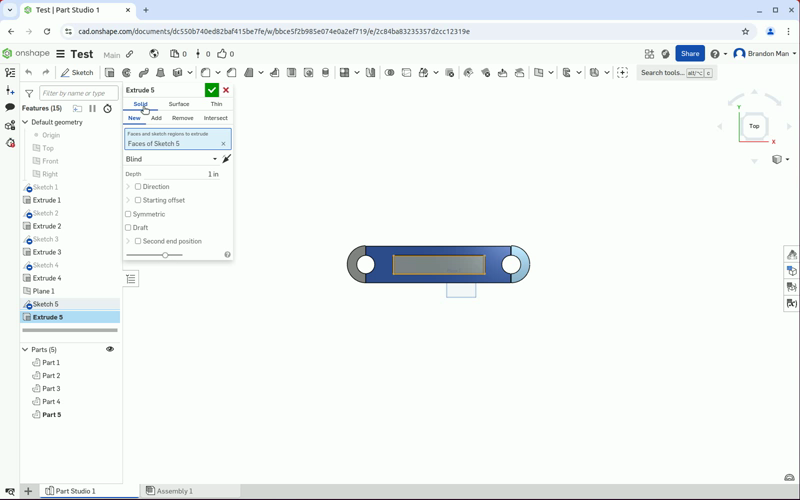
mouse_move(143, 106)
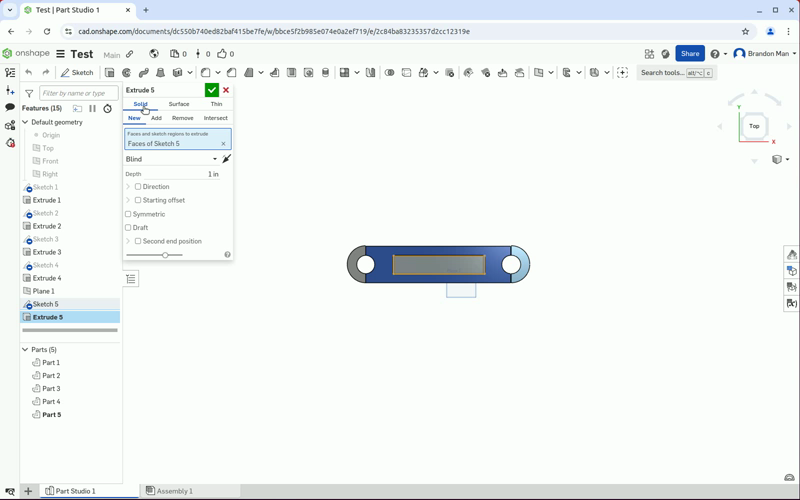
click(143, 106)
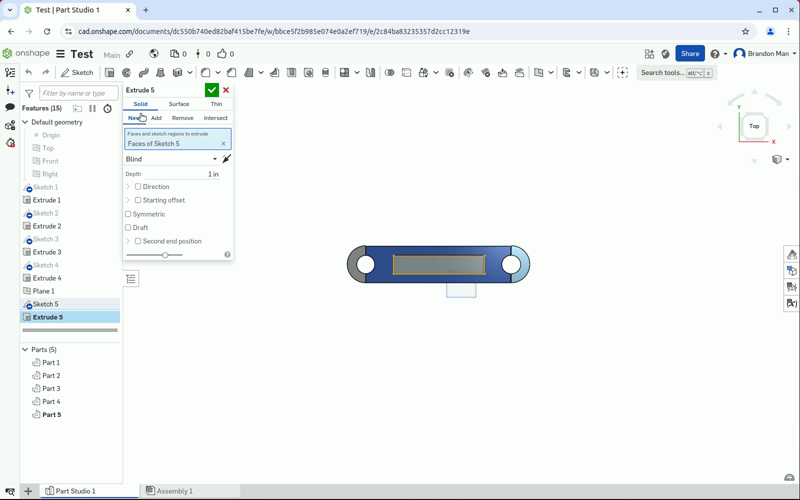
mouse_move(137, 120)
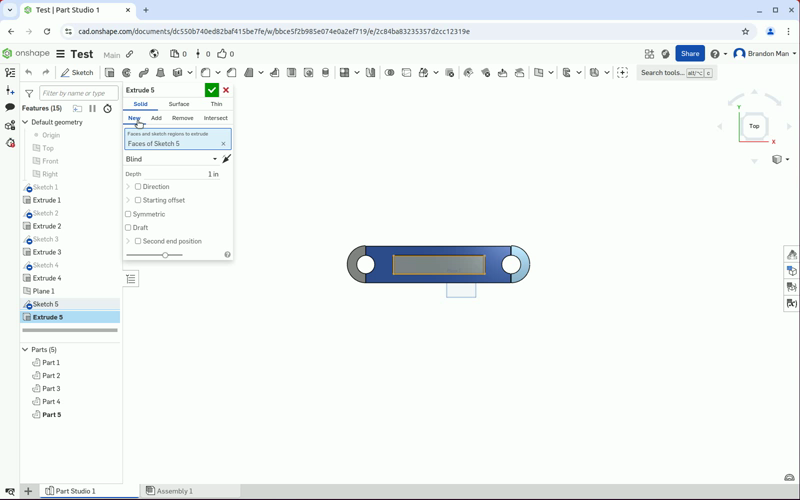
click(137, 120)
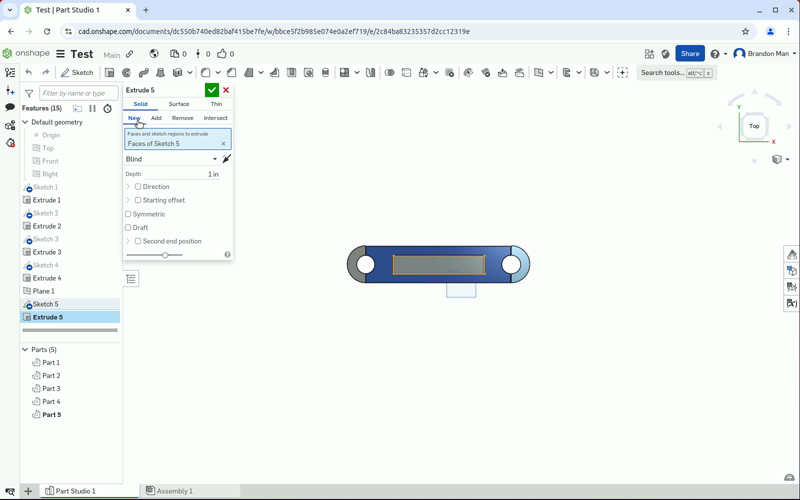
key(tab, 4)
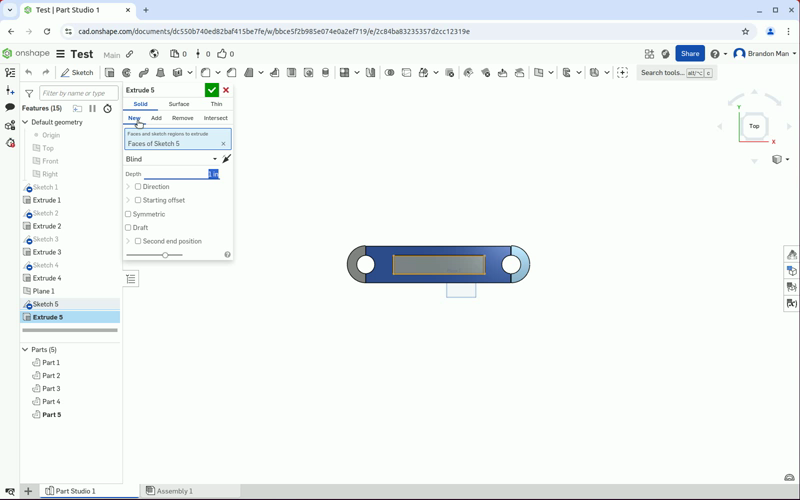
text(7.462)
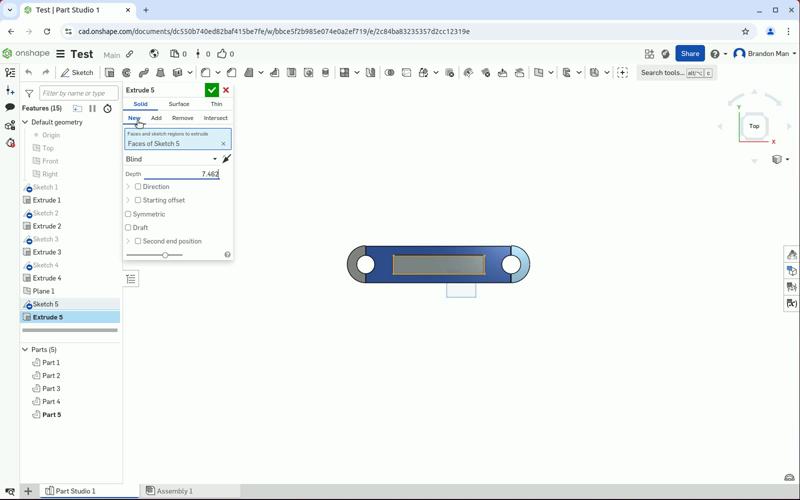
key(enter)
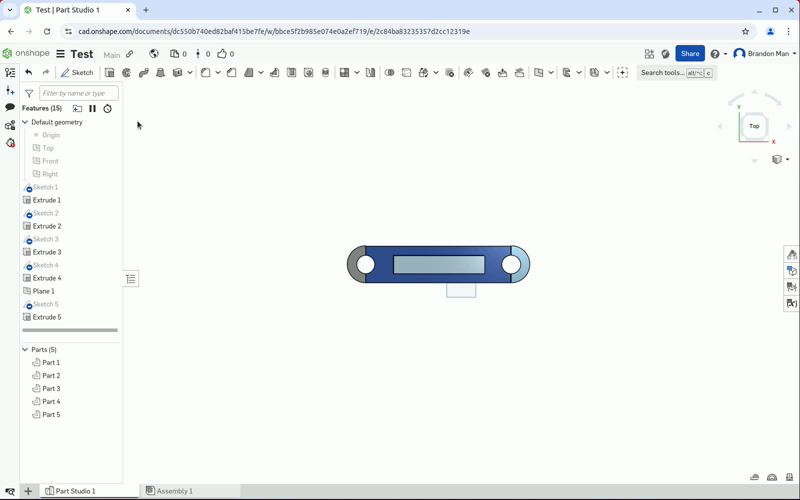
key(shift+h)
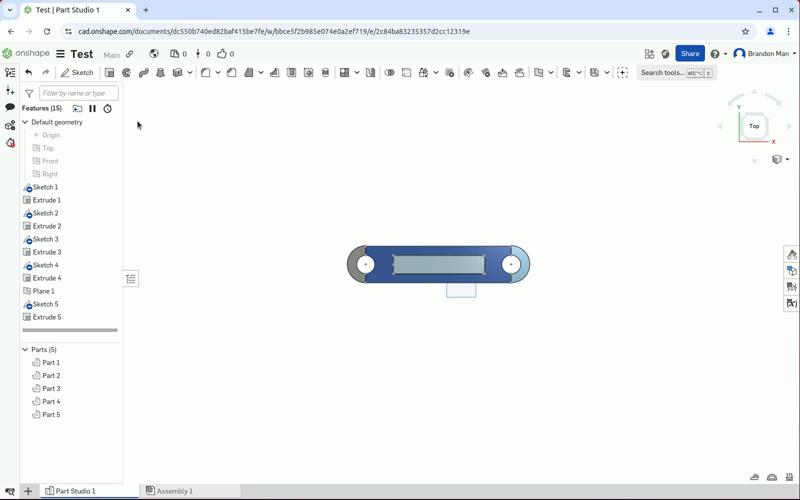
key(shift+h)
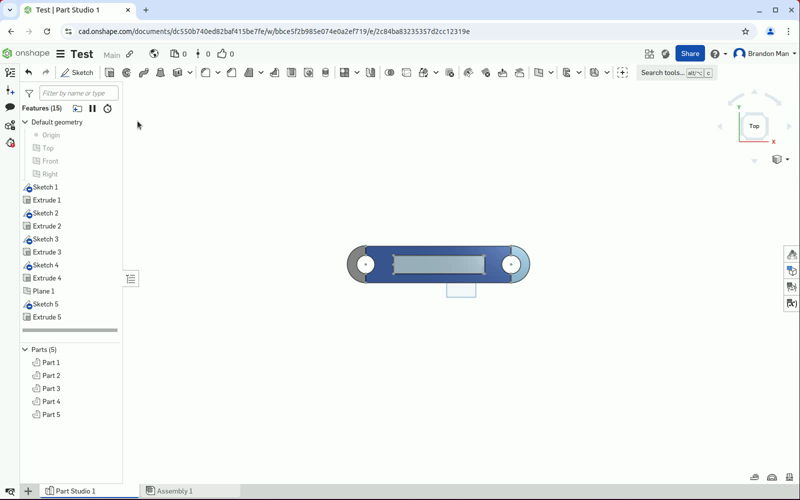
key(shift+7)
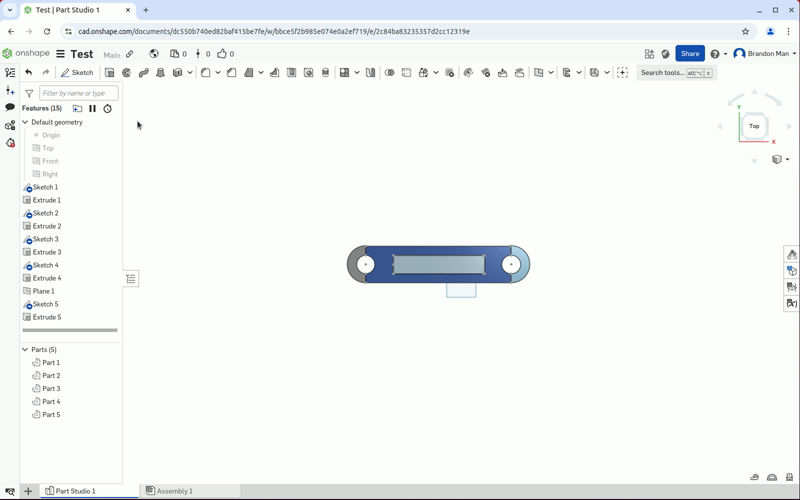
key(up, 3)
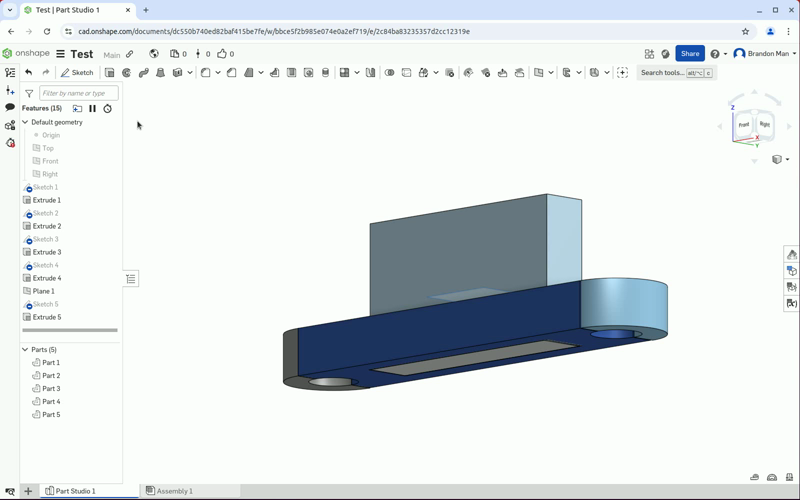
key(left, 3)
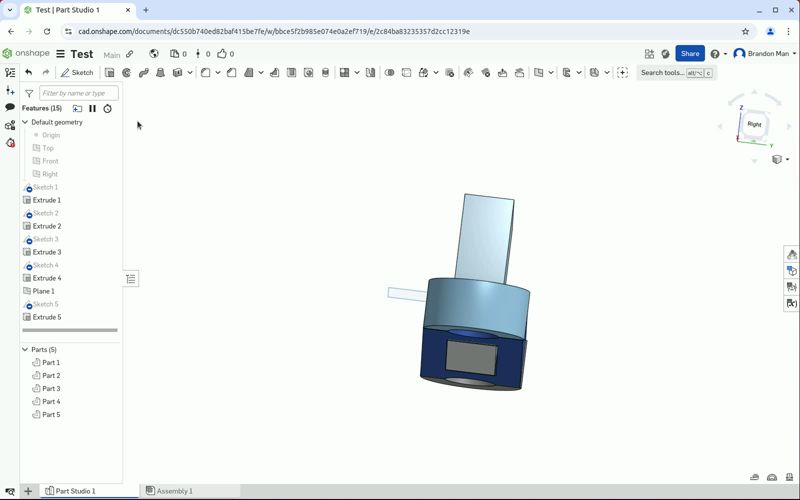
key(right, 3)
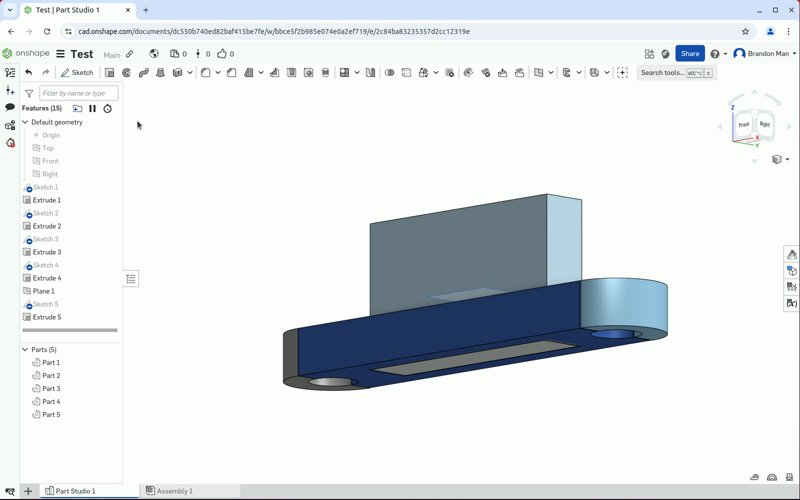
key(down, 3)
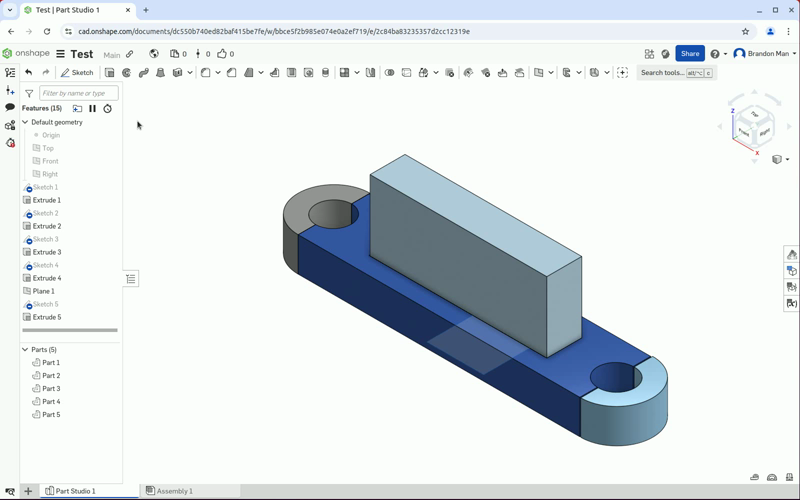
mouse_move(73, 189)
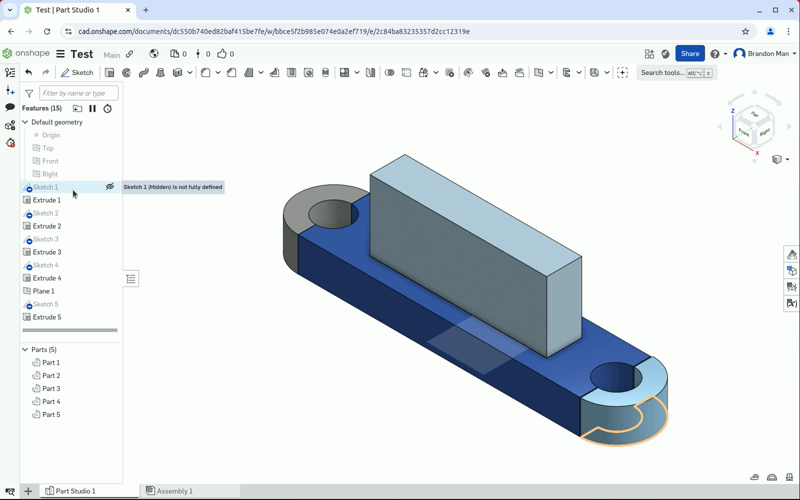
click(73, 189)